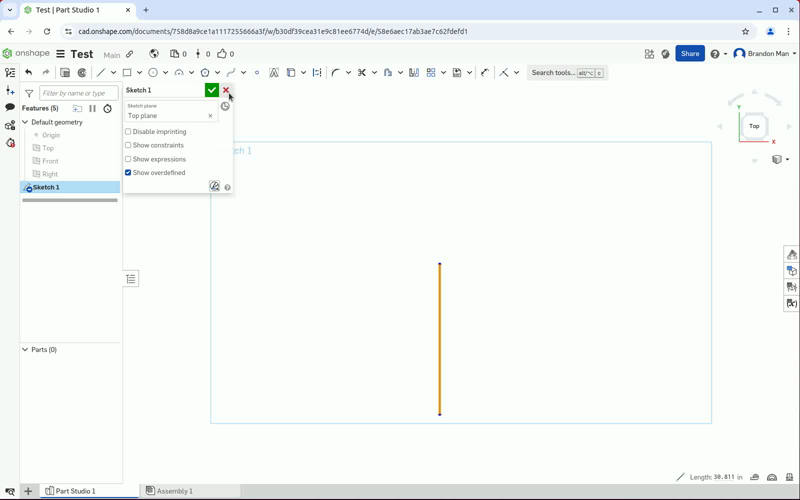
key(shift+h)
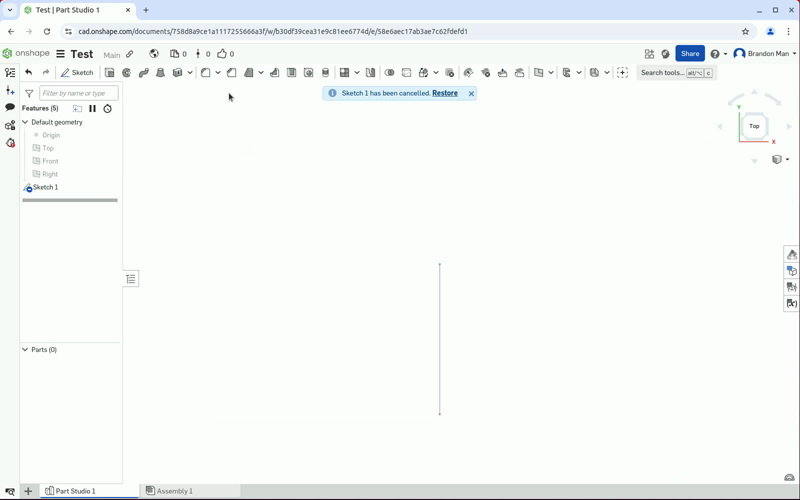
key(shift+s)
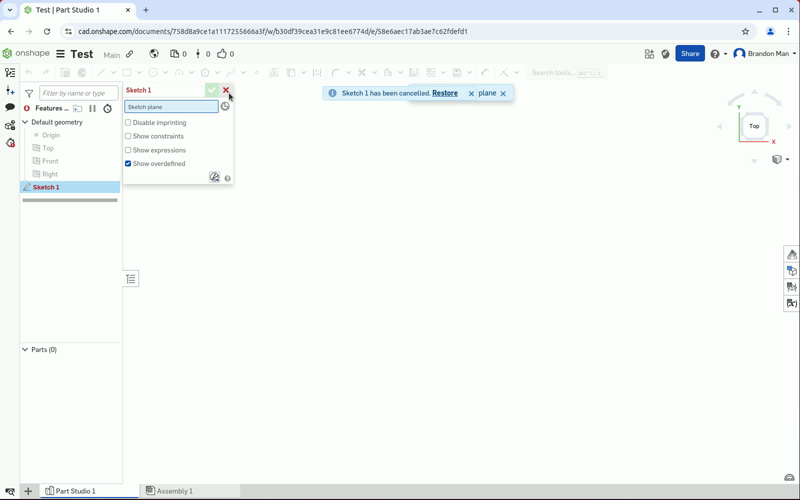
mouse_move(73, 150)
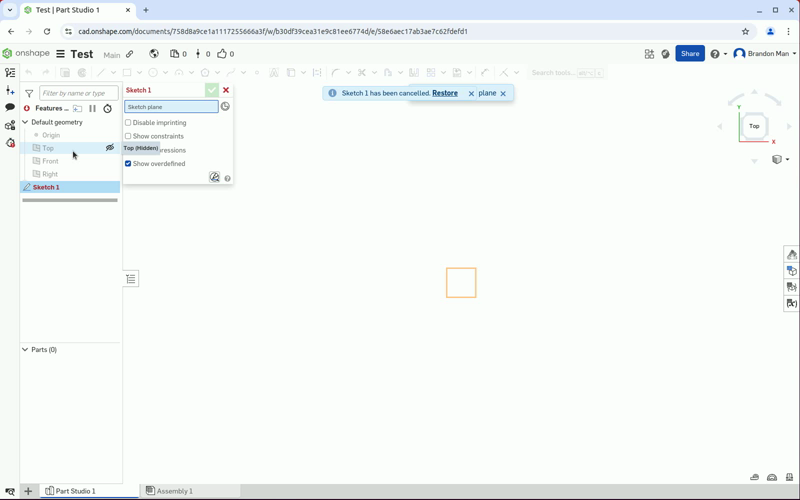
click(73, 150)
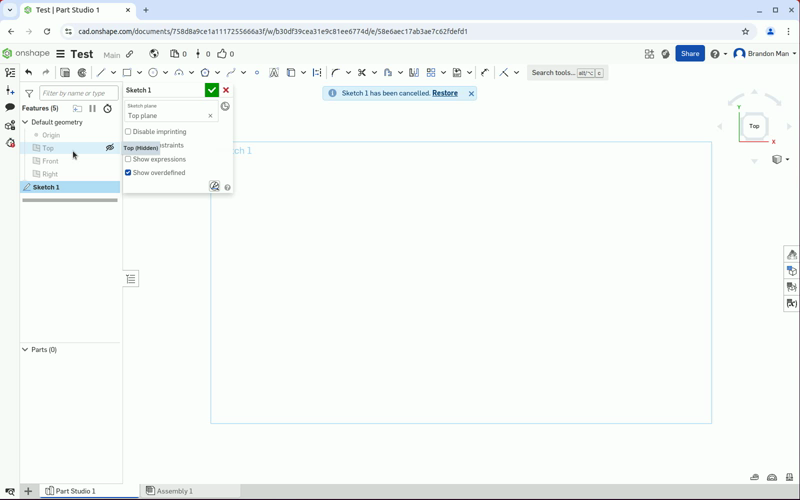
mouse_move(73, 352)
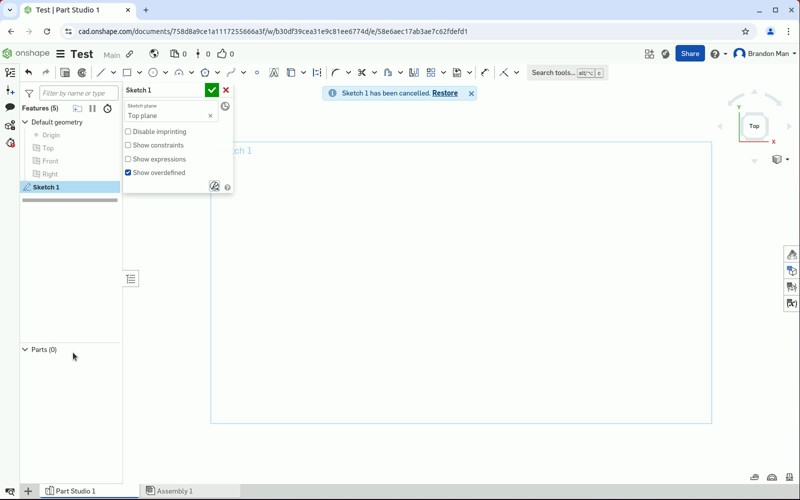
key(y)
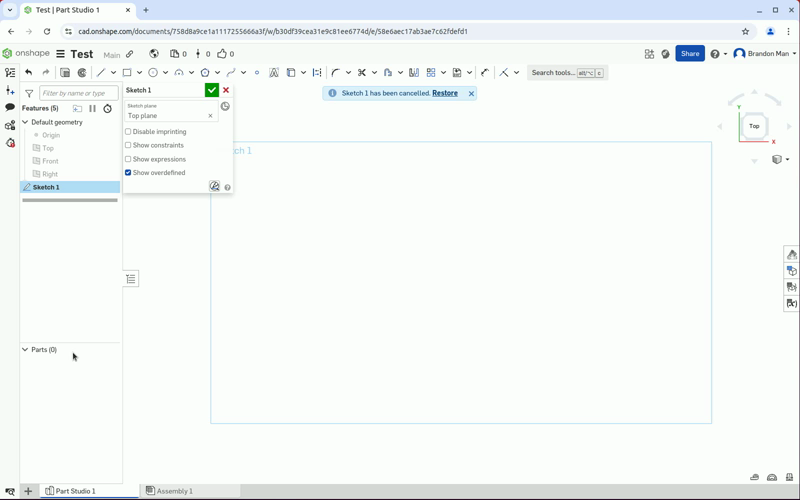
key(l)
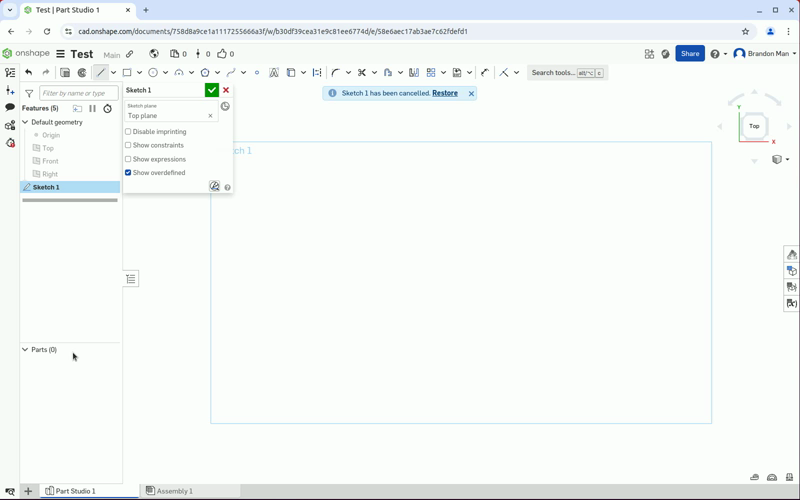
key_down(shift)
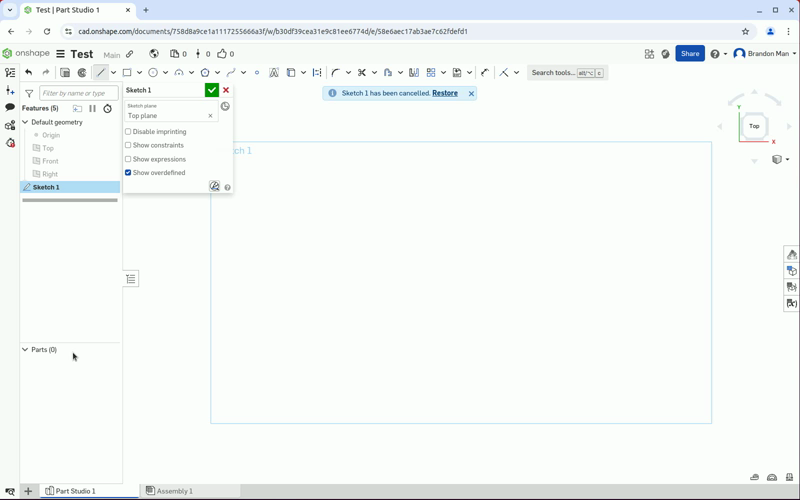
mouse_move(434, 395)
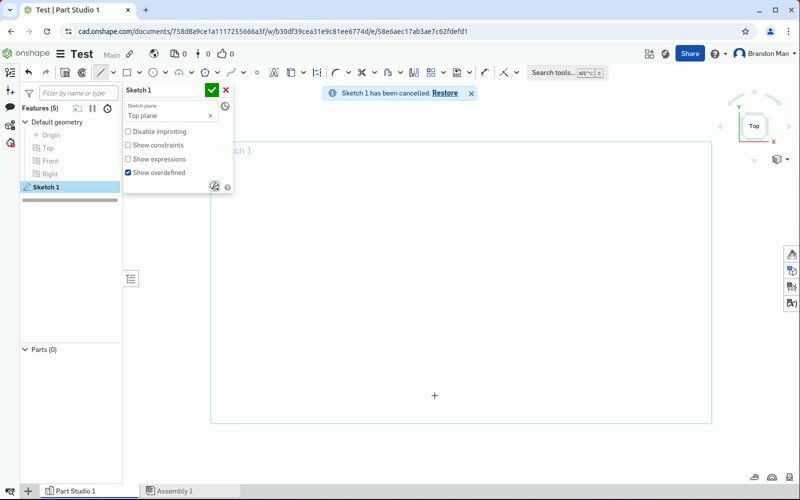
click(434, 395)
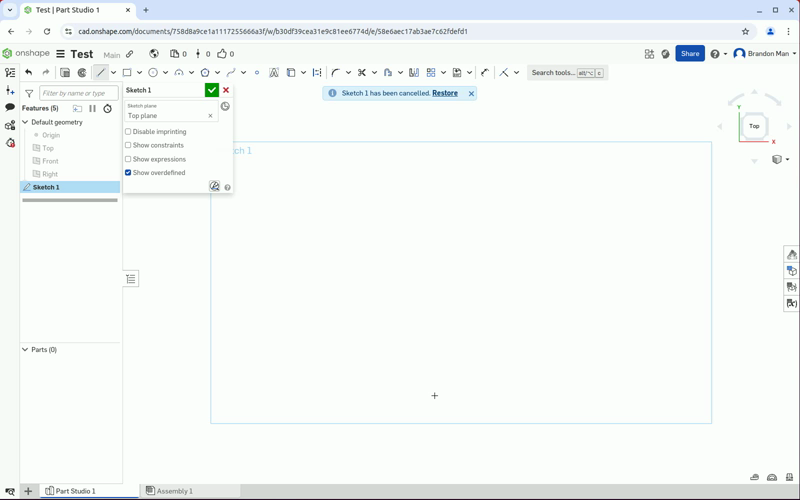
key_up(shift)
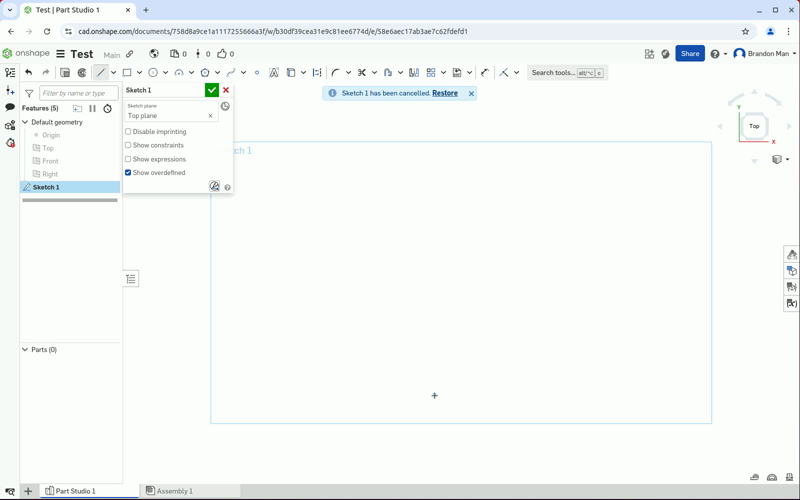
key_down(shift)
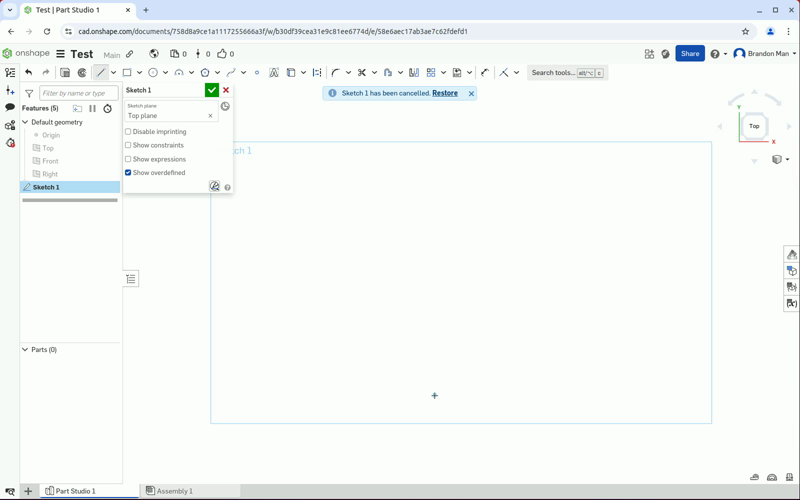
mouse_move(464, 395)
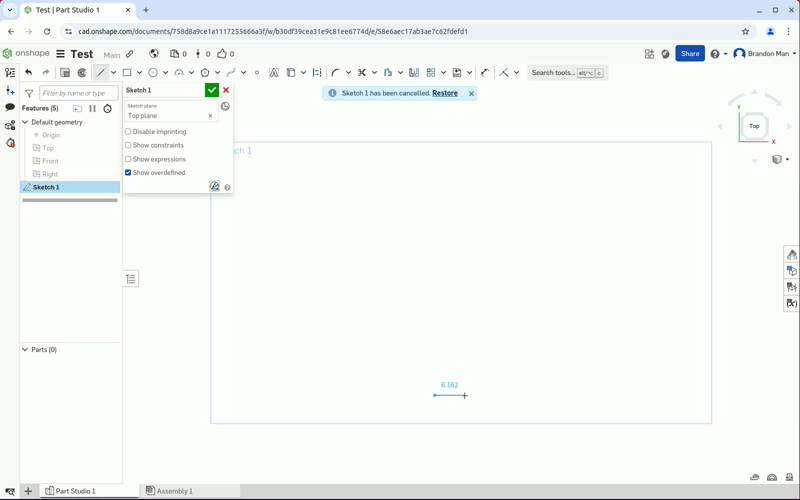
mouse_move(484, 395)
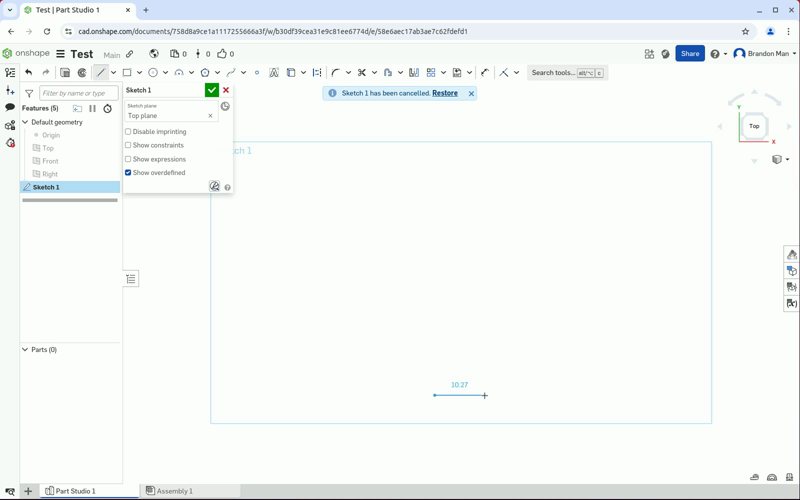
click(484, 395)
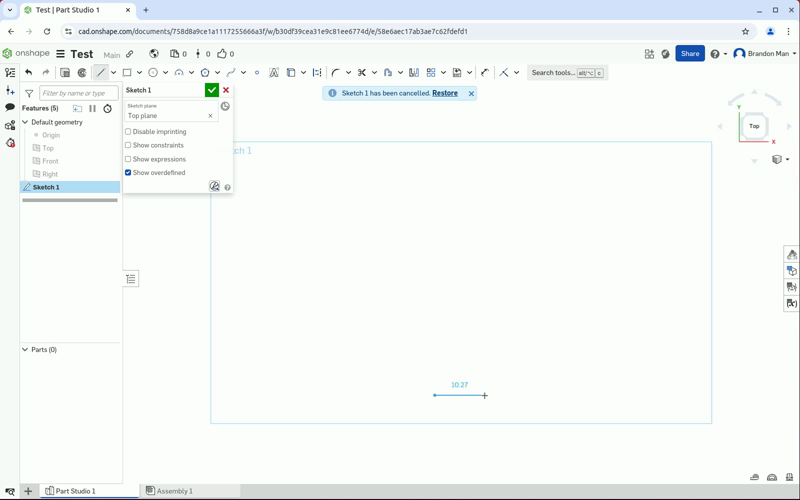
key_up(shift)
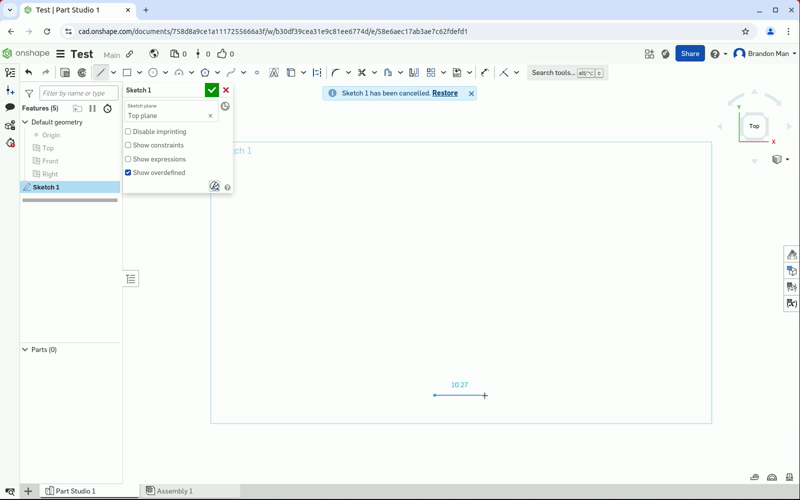
key_down(shift)
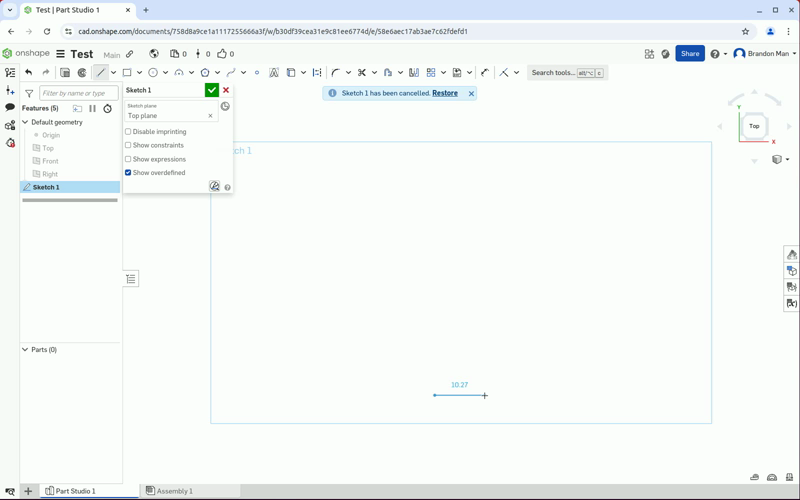
mouse_move(484, 171)
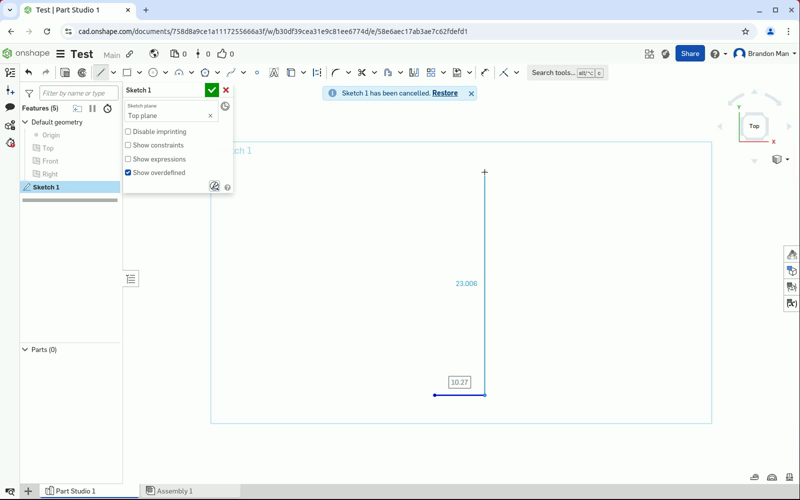
click(484, 171)
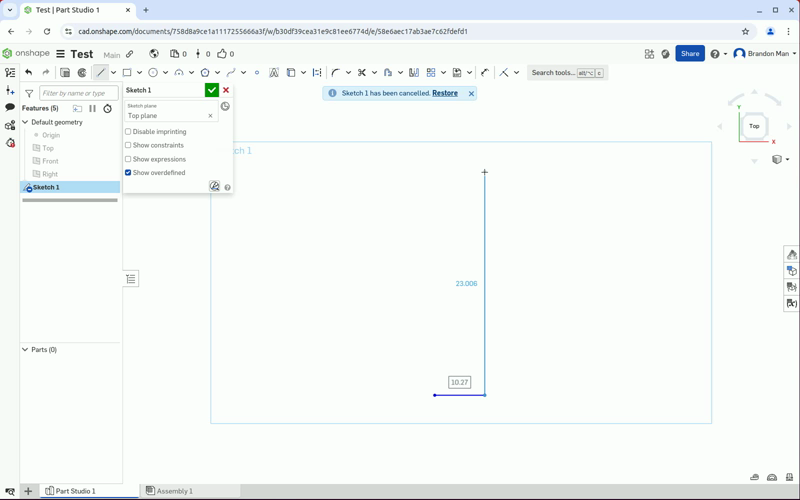
key_up(shift)
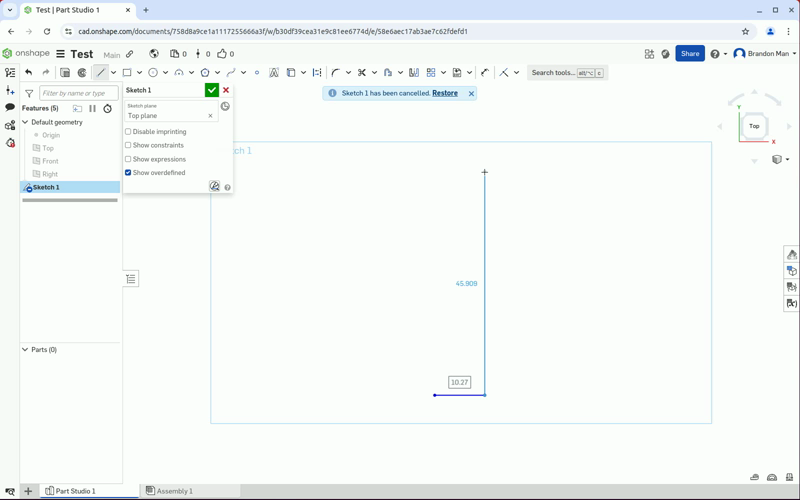
key_down(shift)
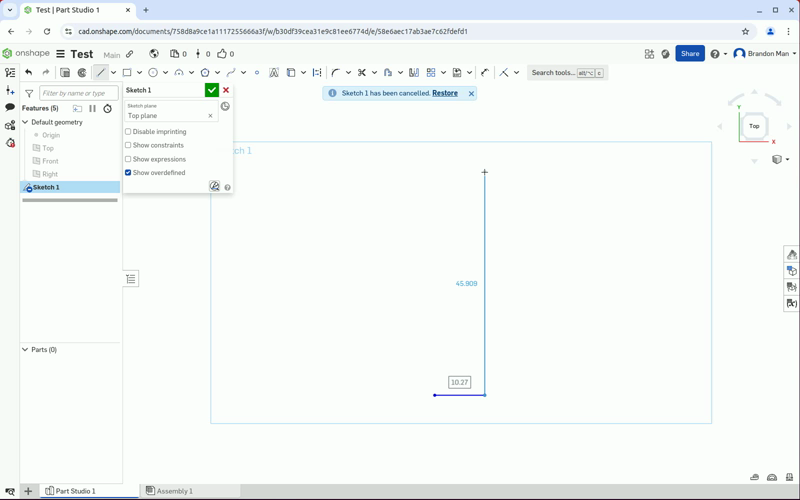
mouse_move(514, 171)
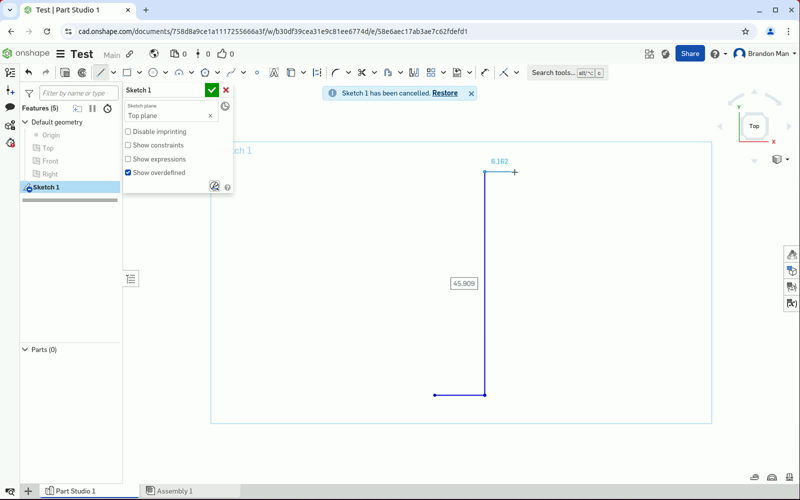
mouse_move(434, 171)
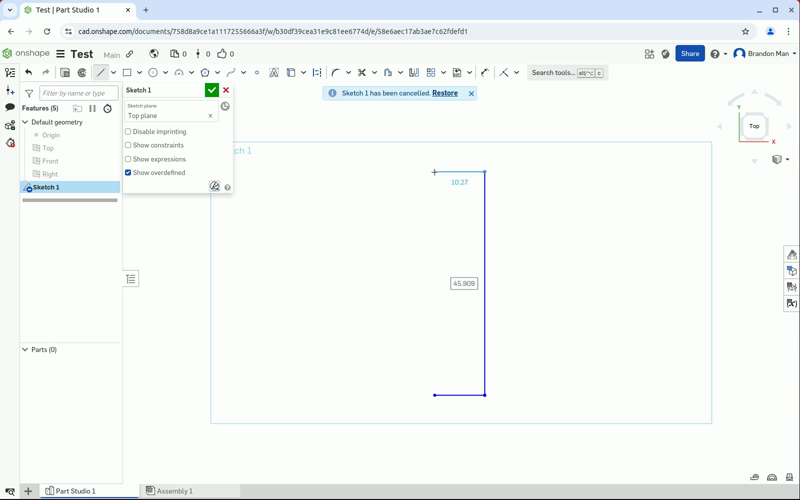
click(434, 171)
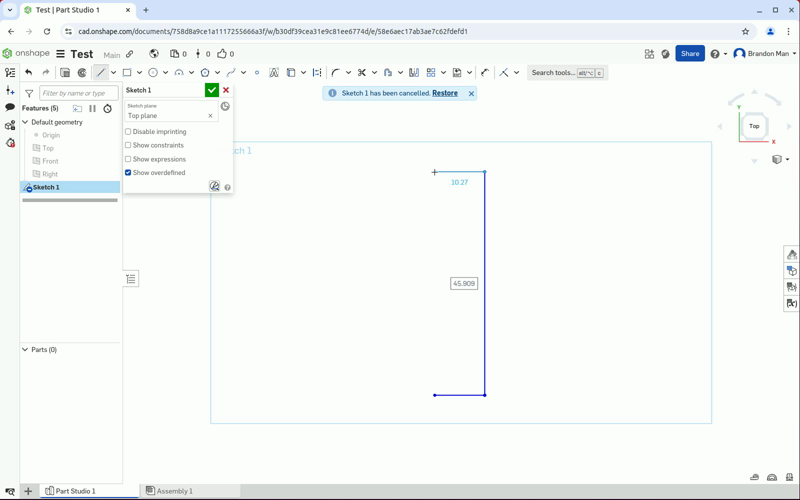
key_up(shift)
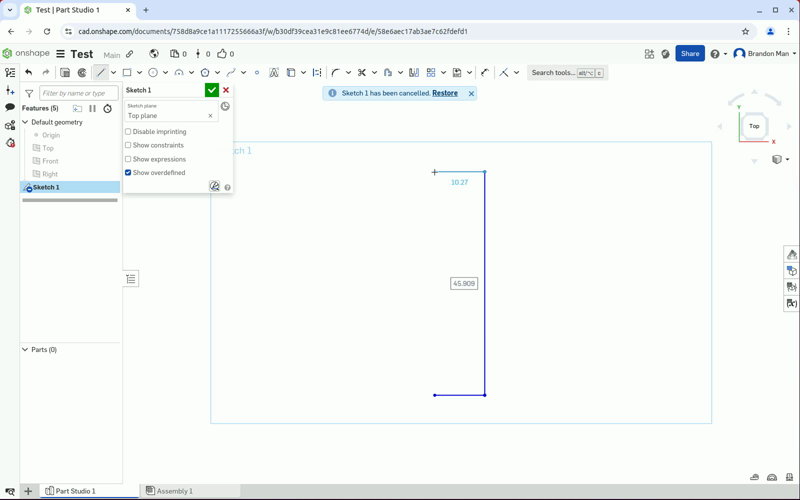
key_down(shift)
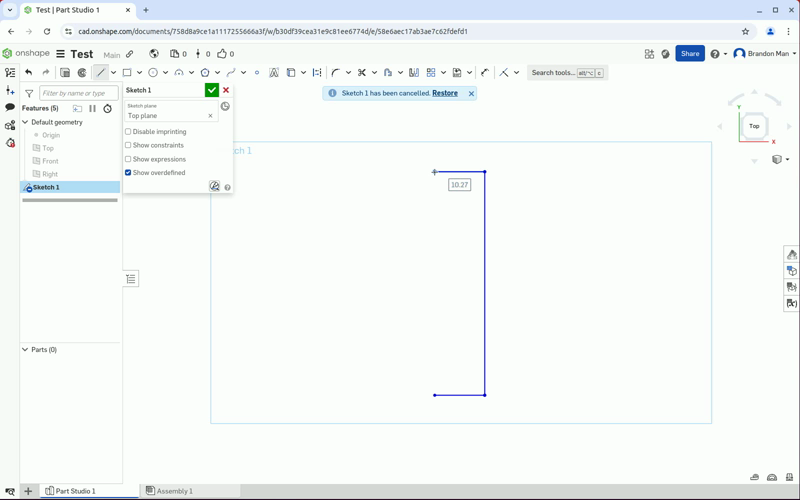
mouse_move(434, 395)
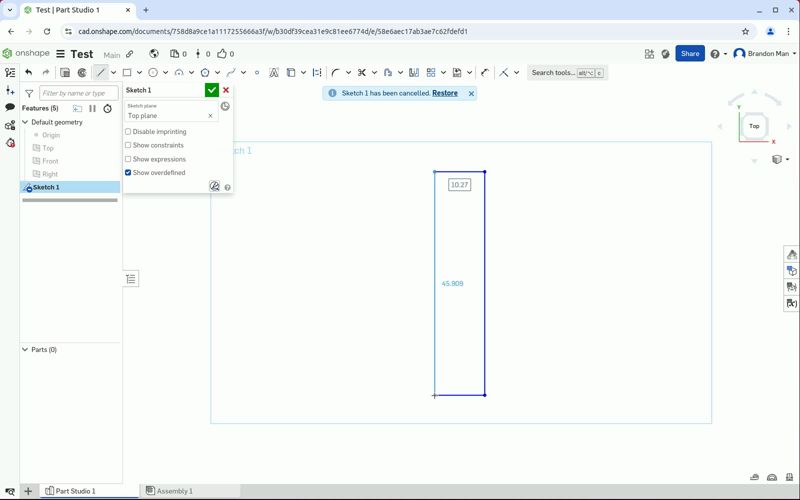
key_up(shift)
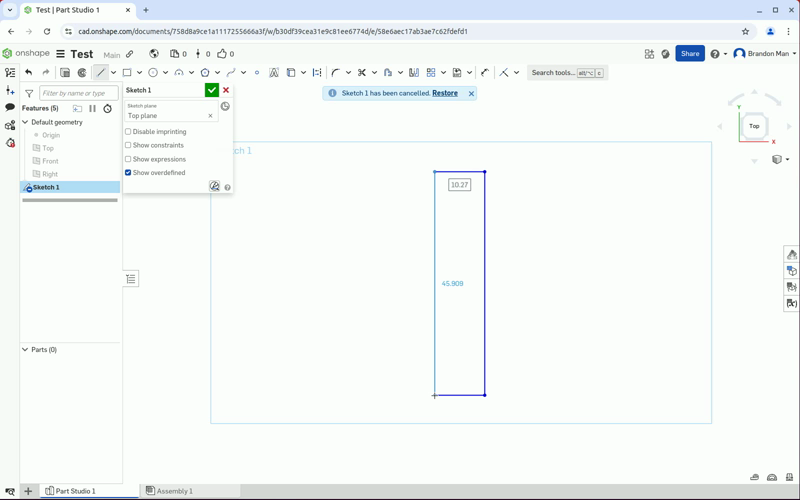
click(434, 395)
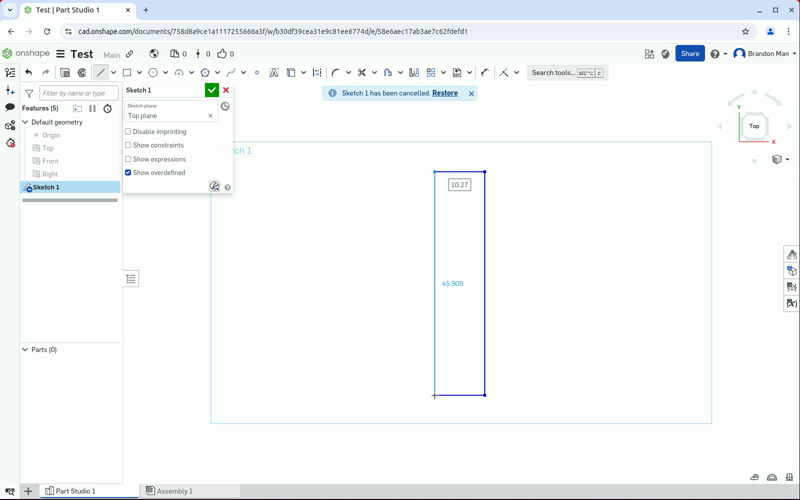
key(esc)
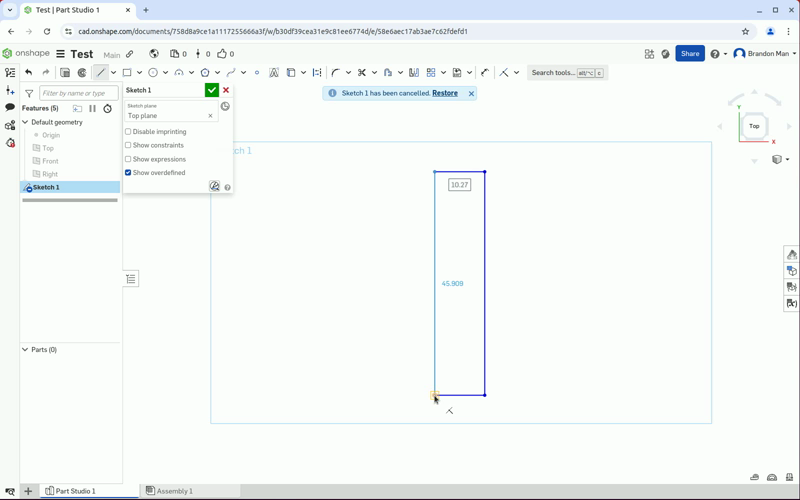
mouse_move(466, 241)
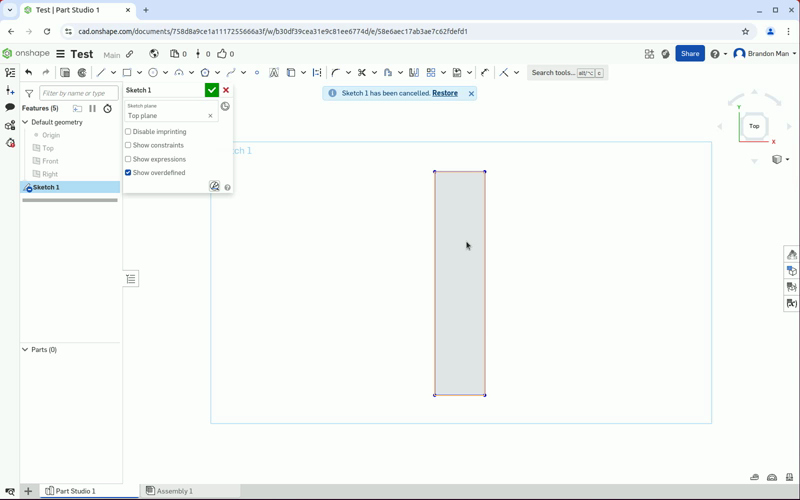
click(466, 241)
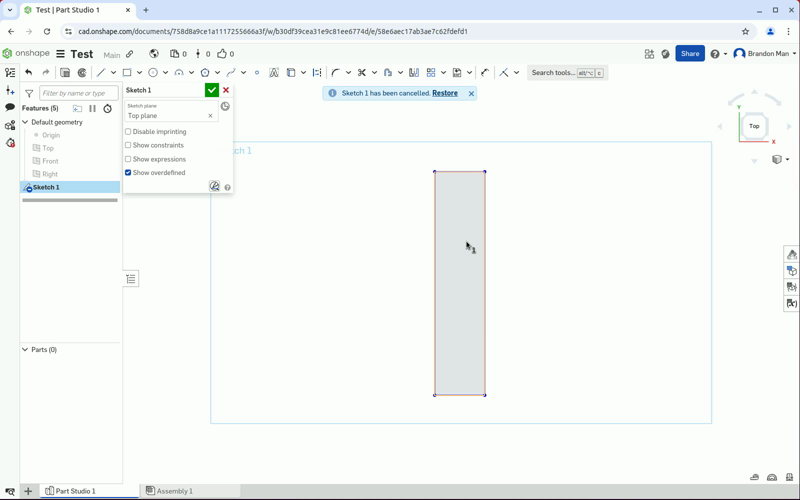
mouse_move(73, 352)
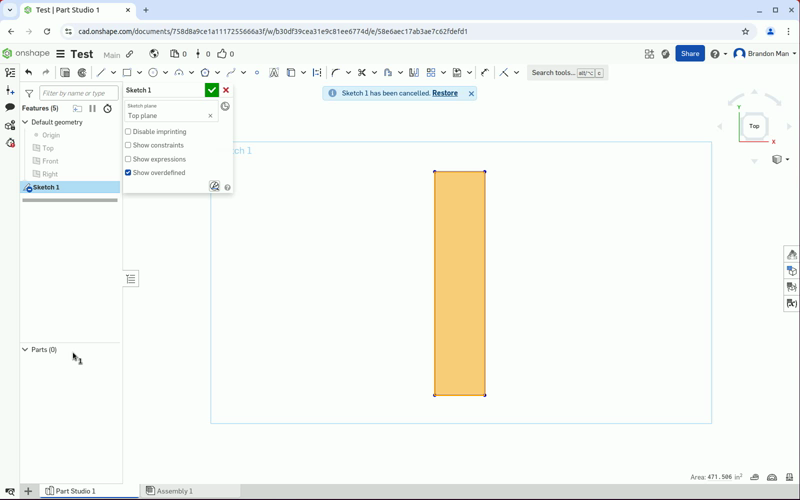
key(shift+y)
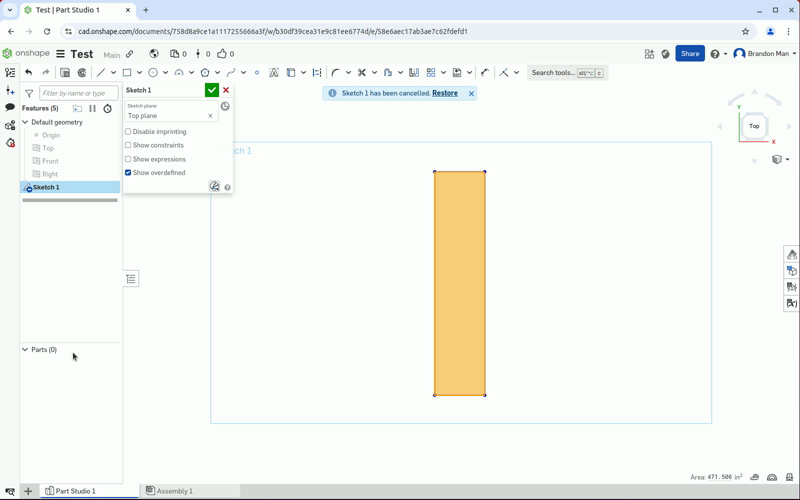
key(shift+e)
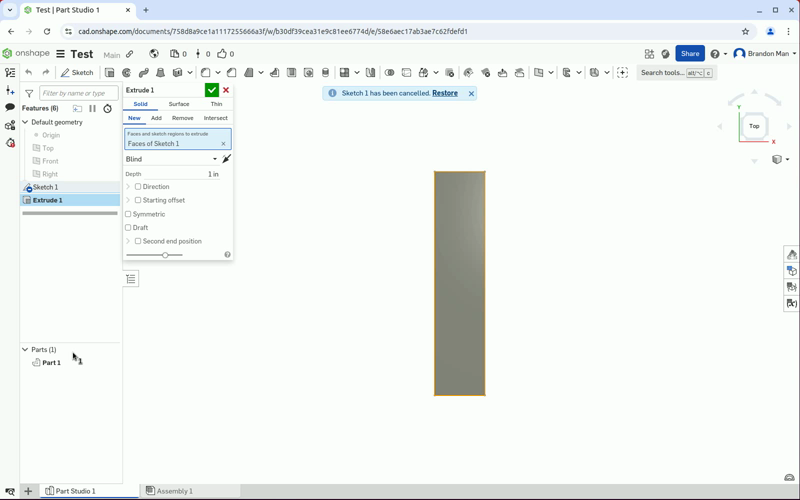
mouse_move(143, 106)
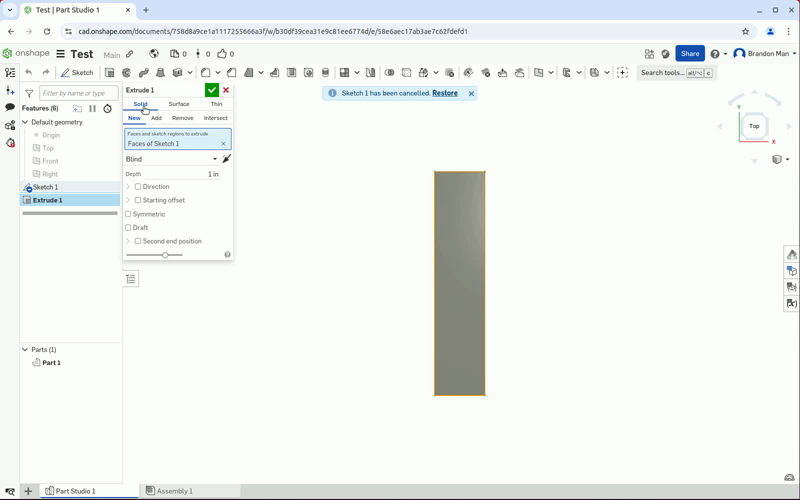
click(143, 106)
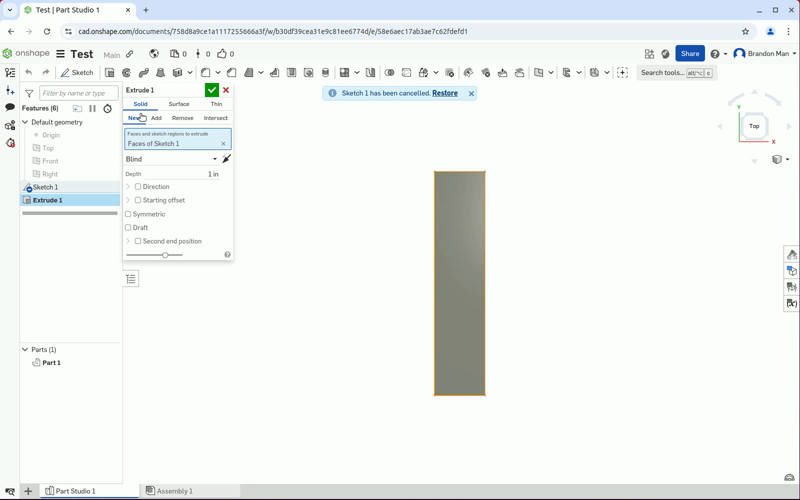
mouse_move(137, 120)
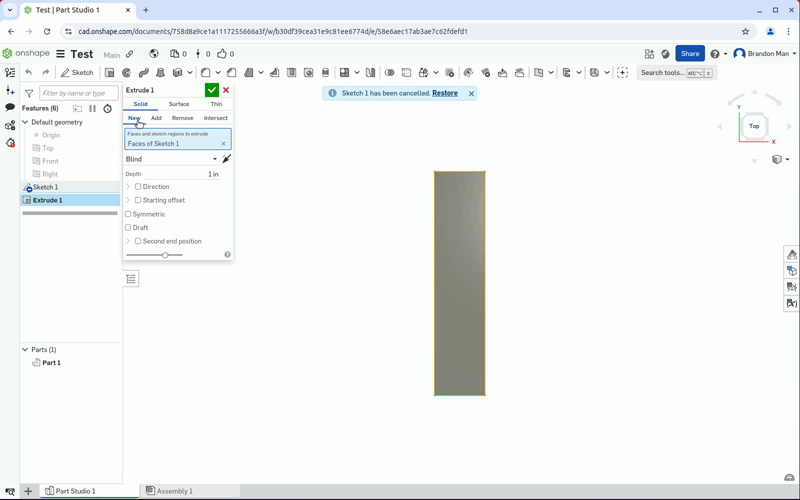
click(137, 120)
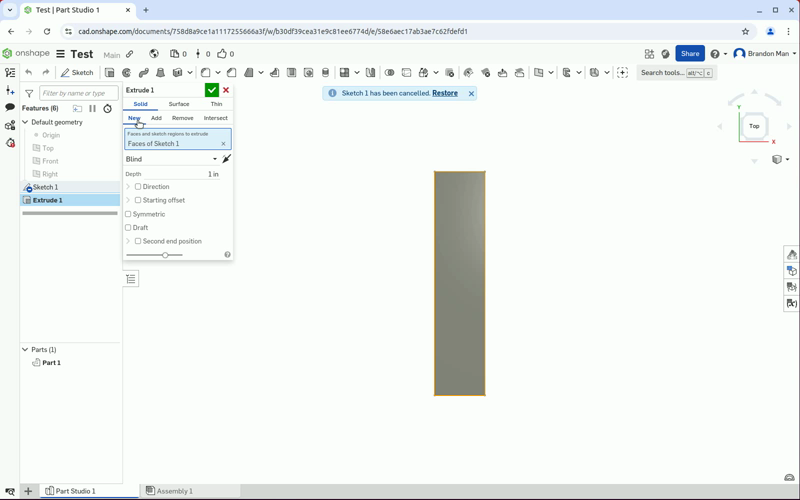
key(tab, 4)
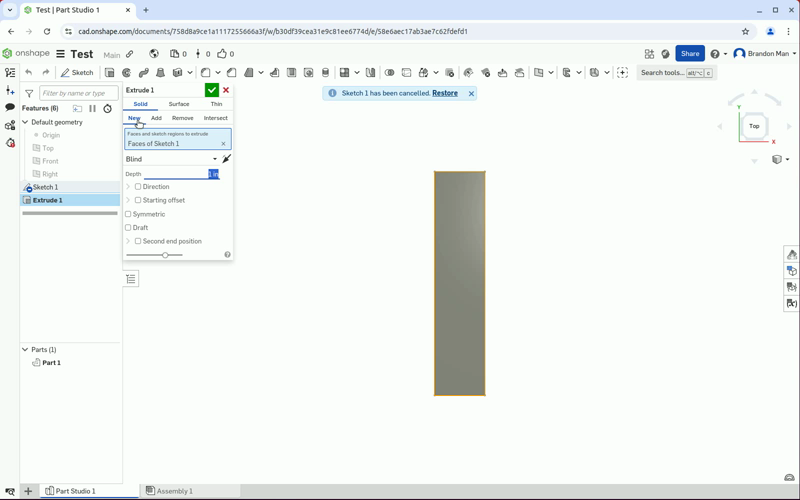
text(0.241)
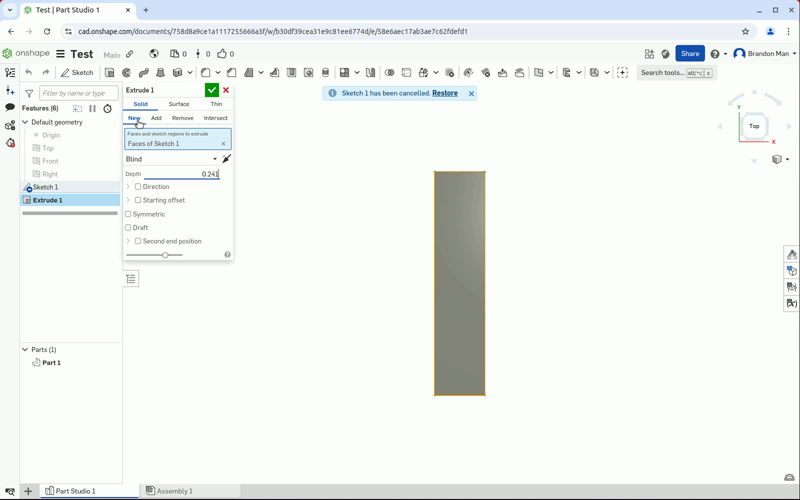
key(enter)
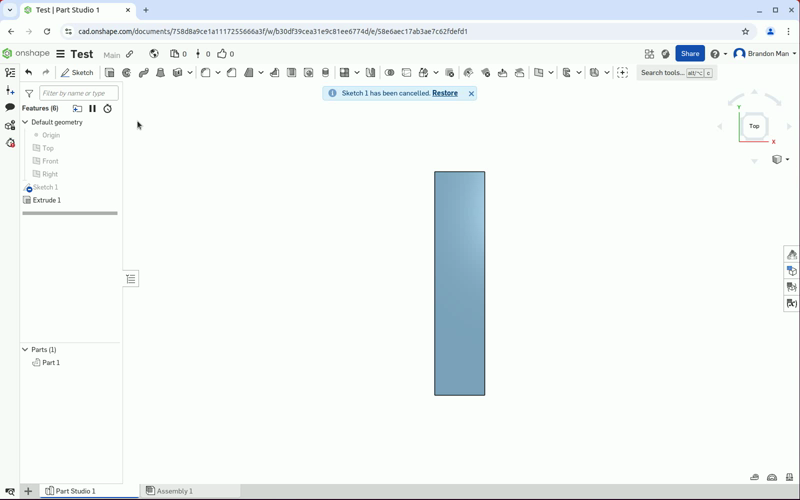
key(shift+h)
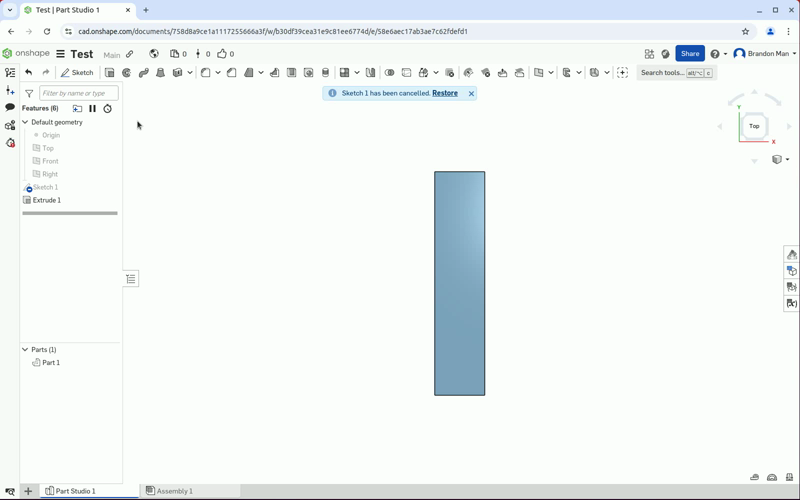
key(shift+h)
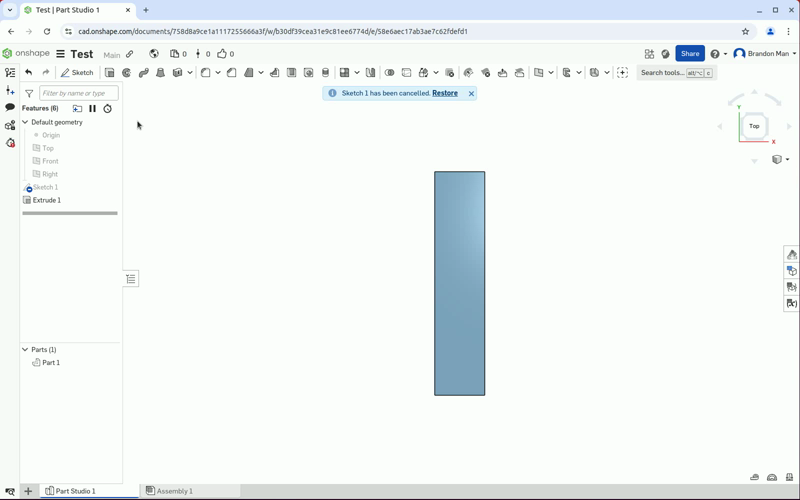
mouse_move(73, 189)
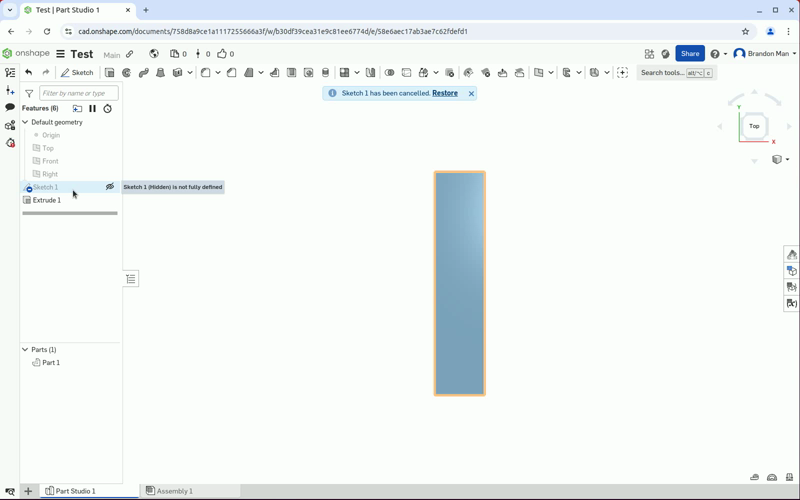
click(73, 189)
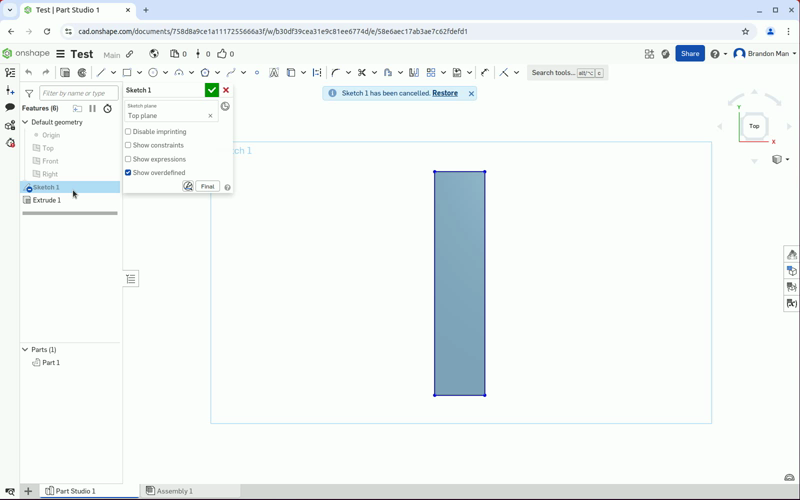
mouse_move(229, 92)
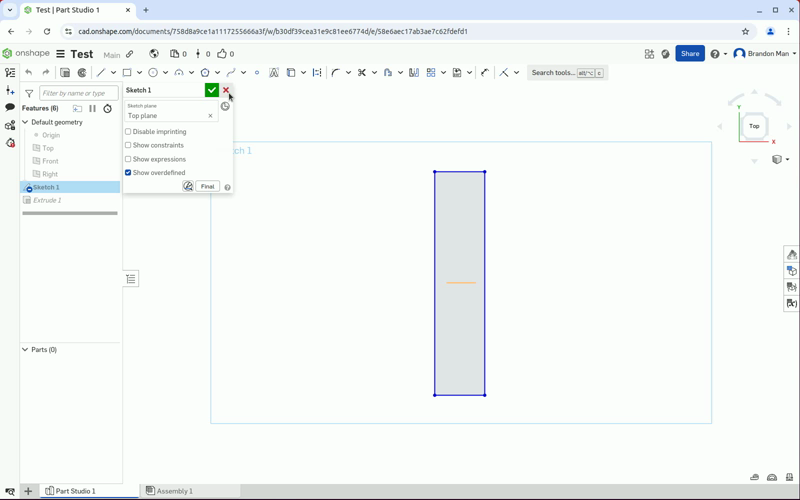
click(229, 92)
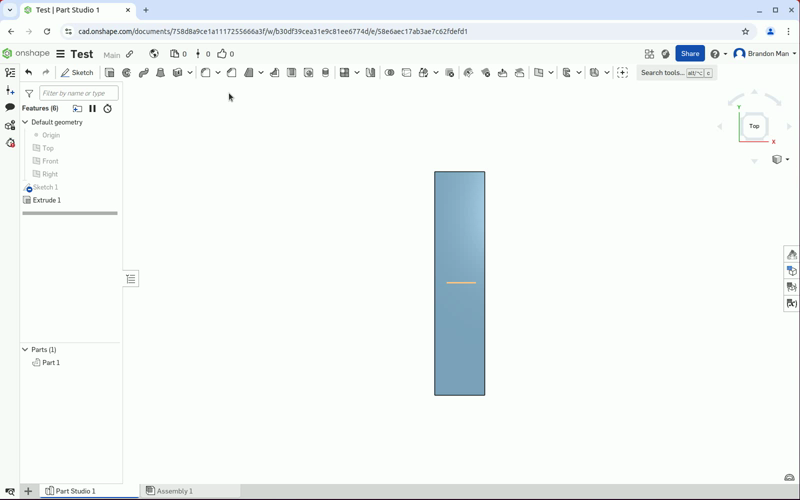
mouse_move(541, 75)
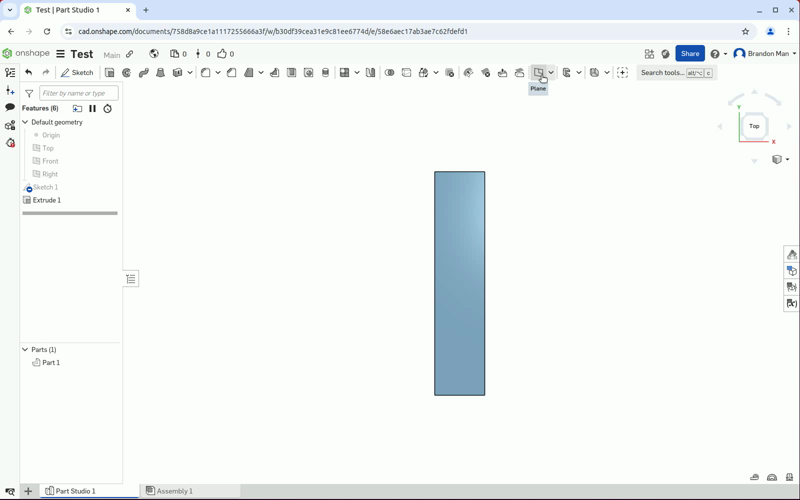
click(541, 75)
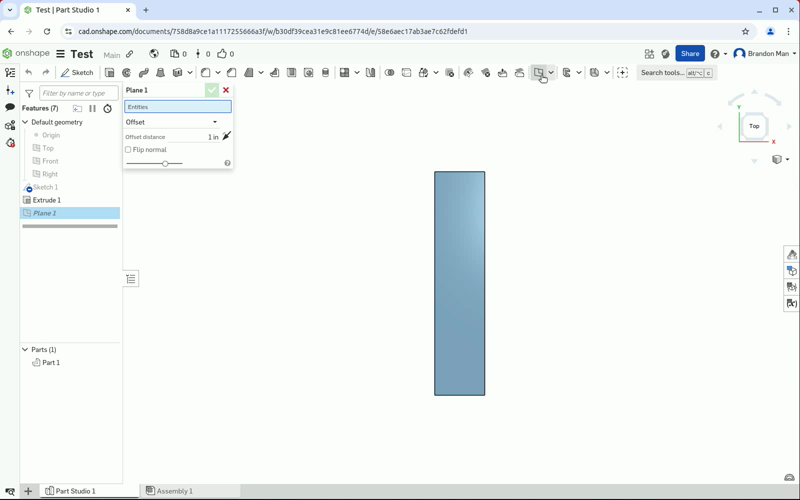
mouse_move(73, 150)
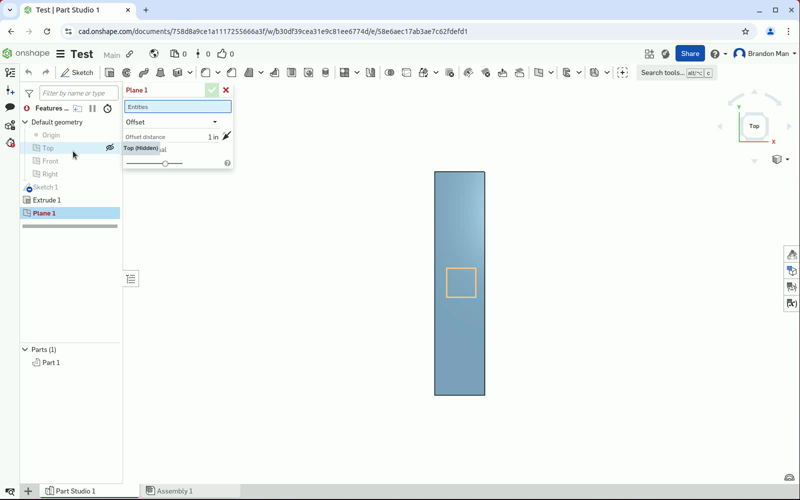
click(73, 150)
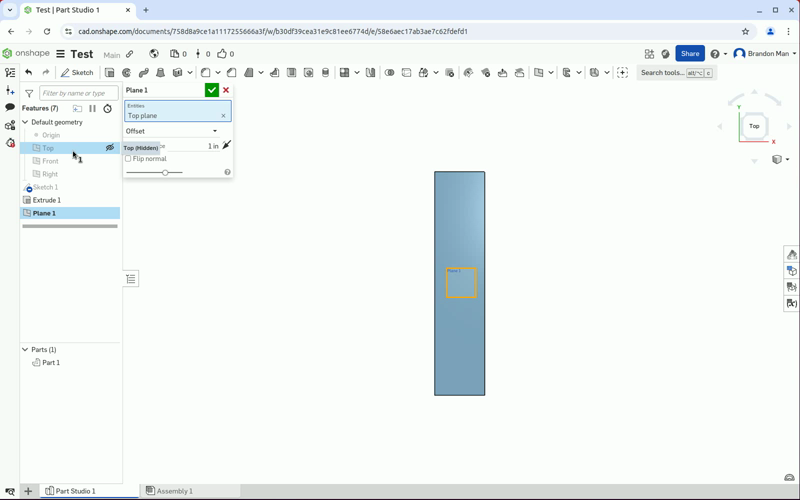
key(tab, 2)
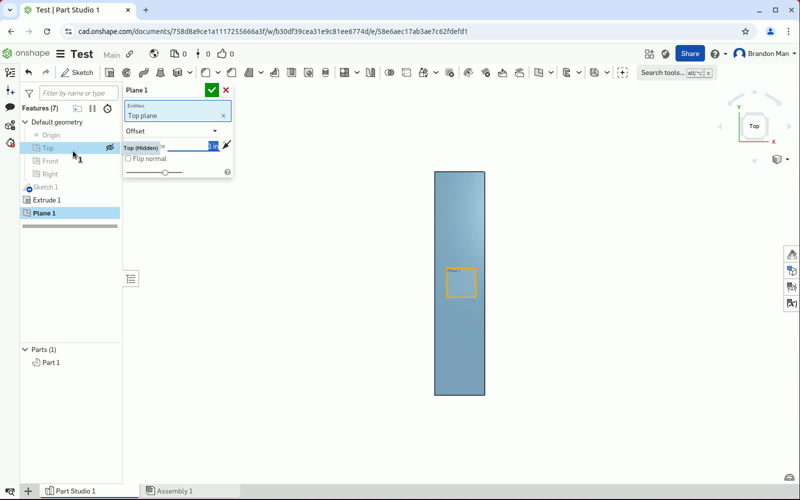
text(0.246)
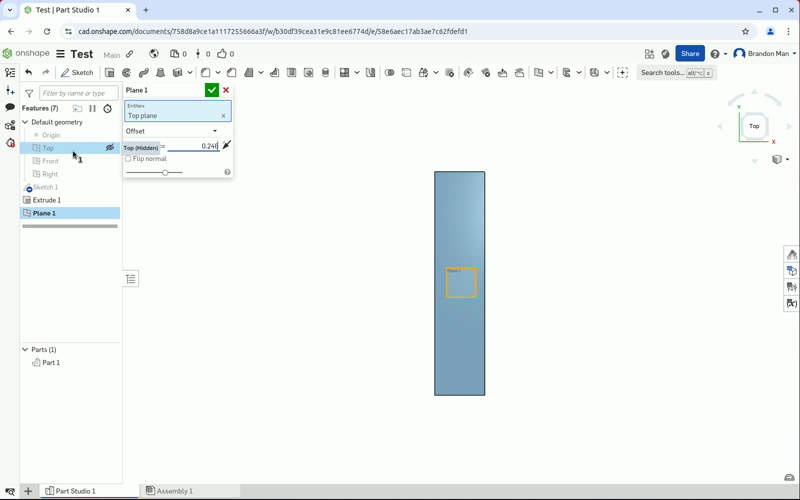
key(enter, 2)
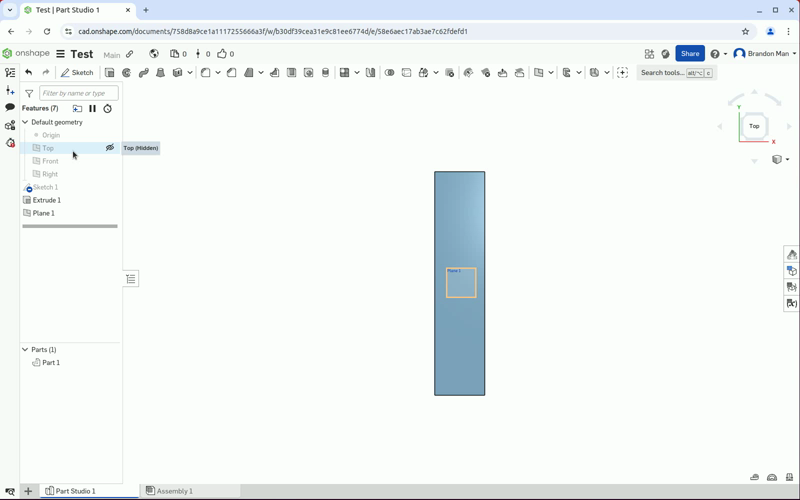
key(shift+s)
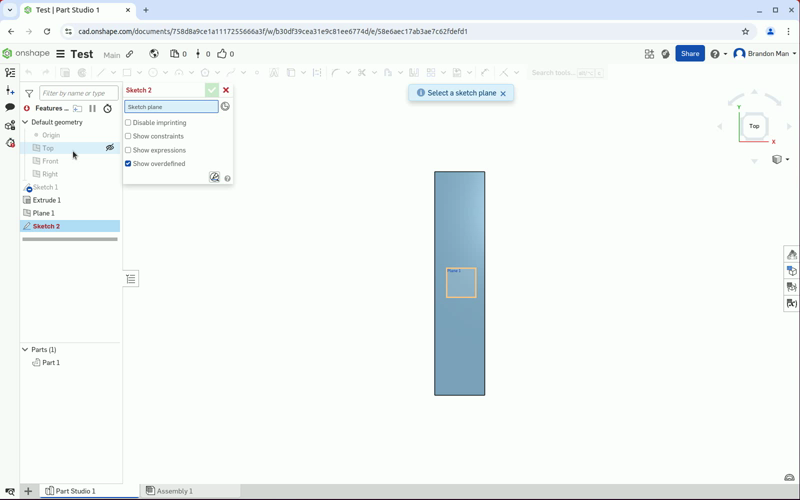
mouse_move(73, 215)
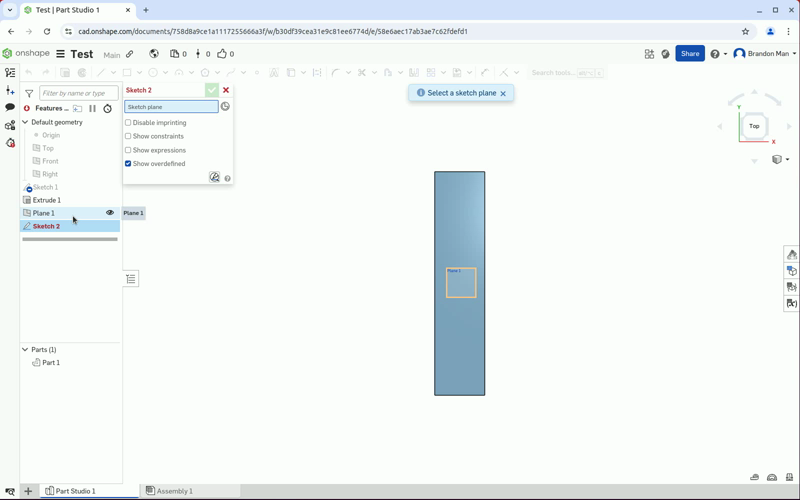
click(73, 215)
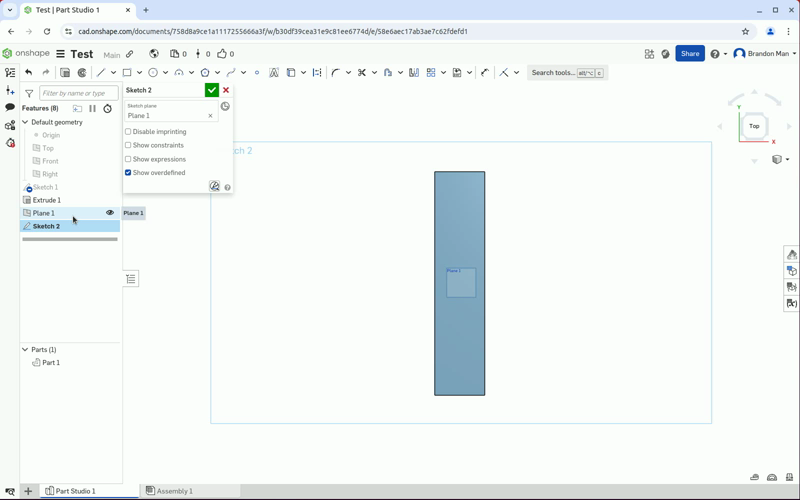
mouse_move(73, 352)
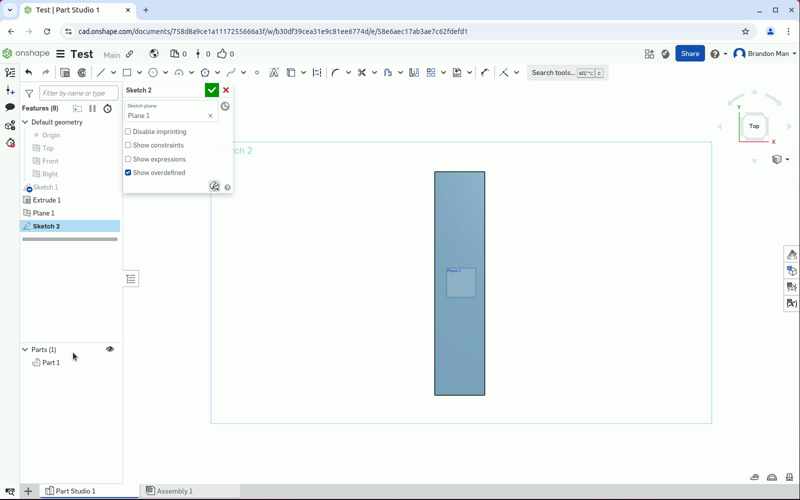
key(y)
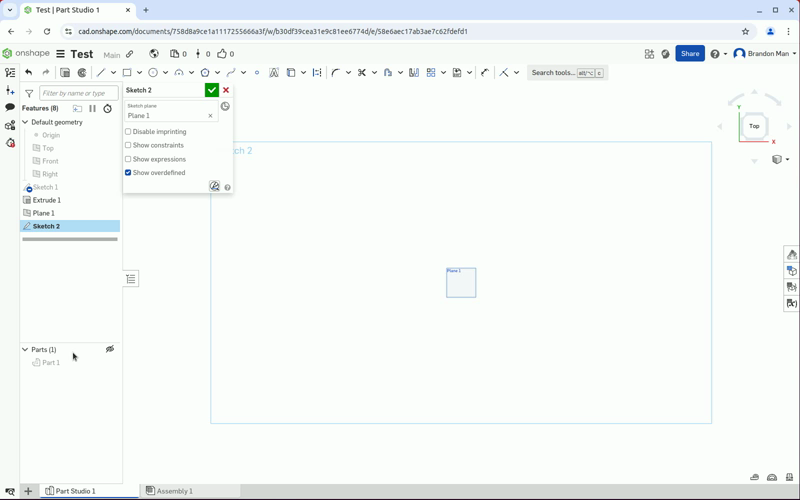
key(c)
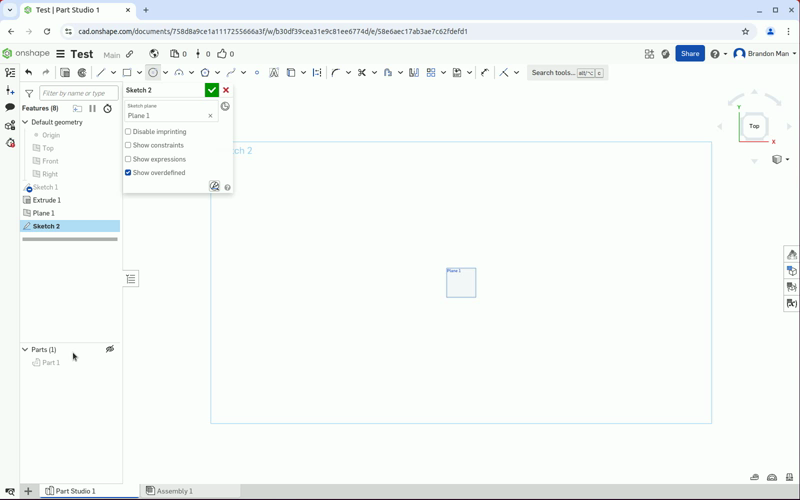
key_down(shift)
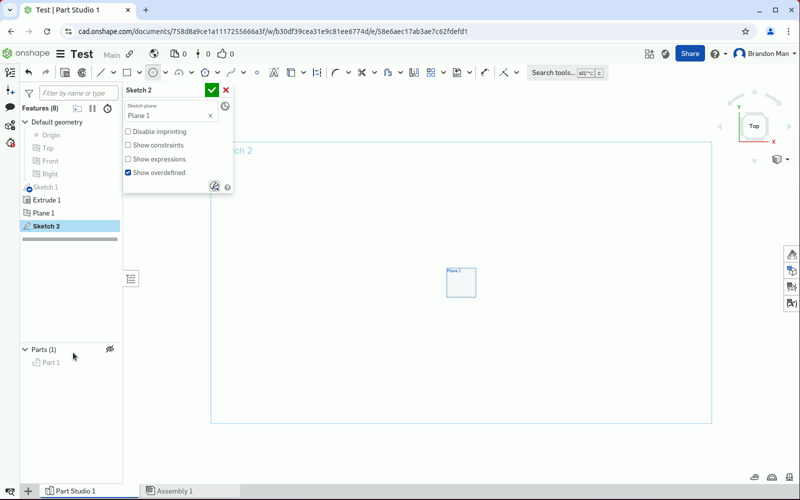
mouse_move(440, 174)
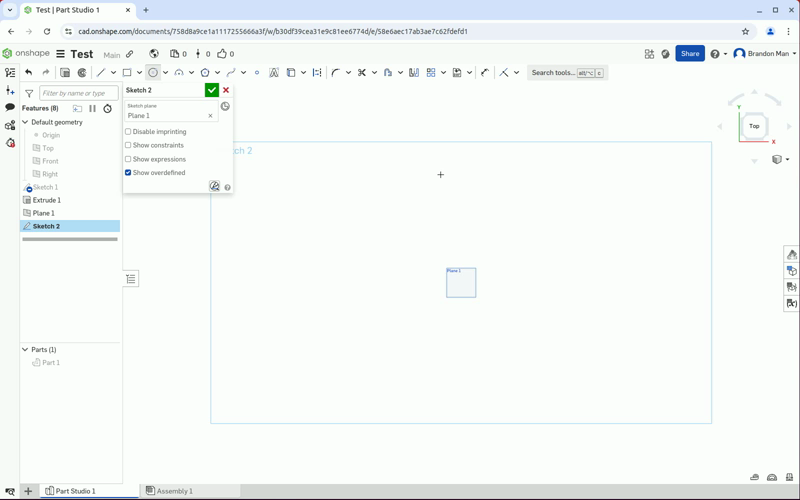
click(440, 174)
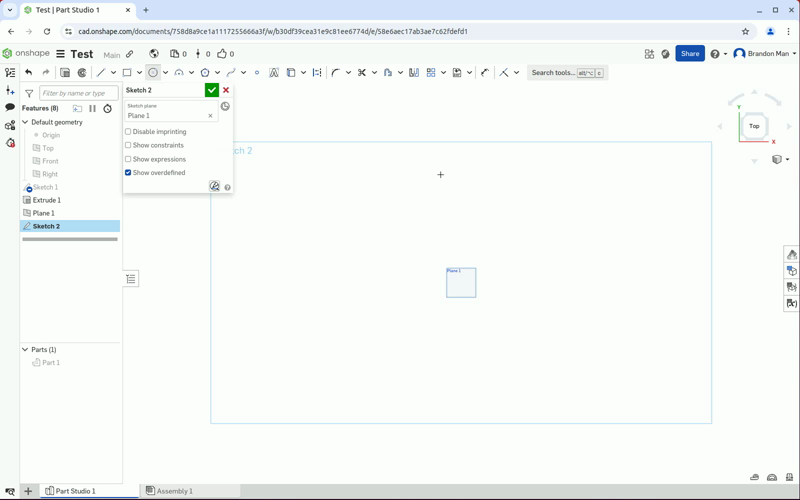
key_up(shift)
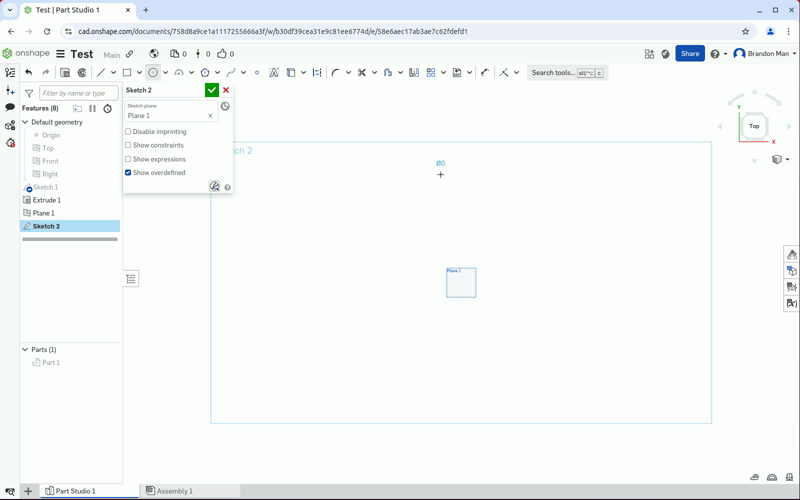
mouse_move(441, 174)
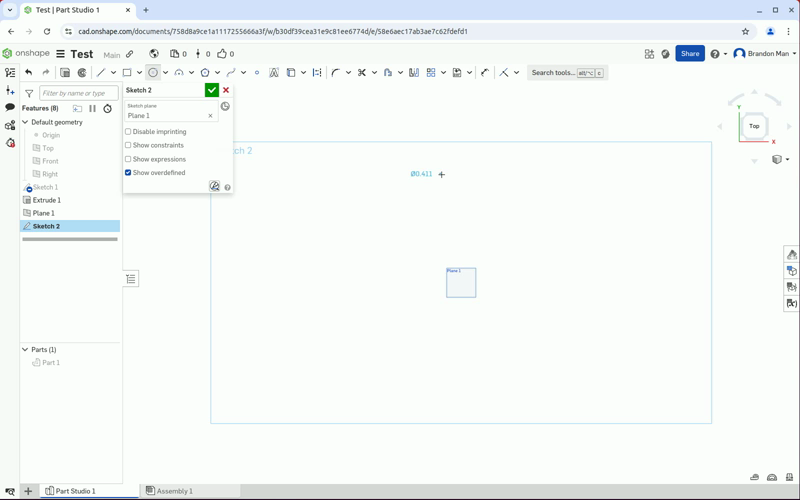
scroll(6)
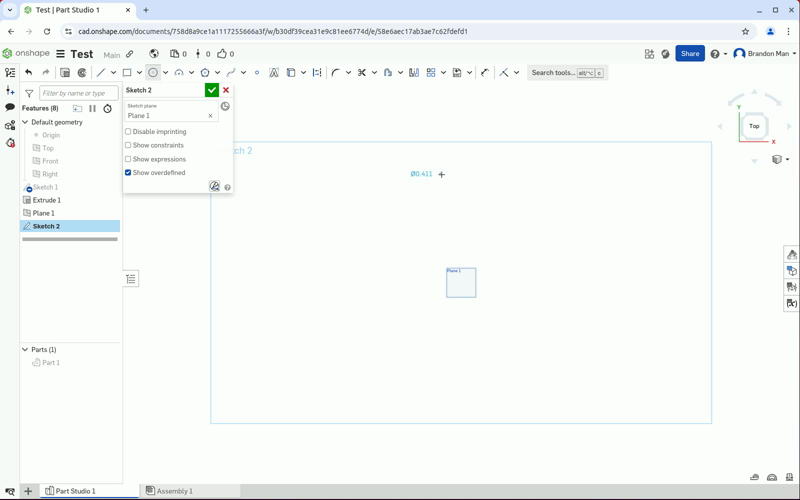
scroll(6)
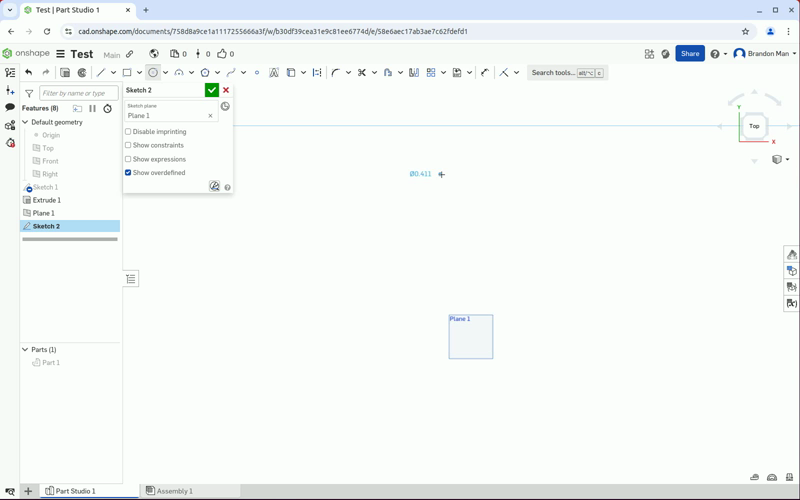
scroll(6)
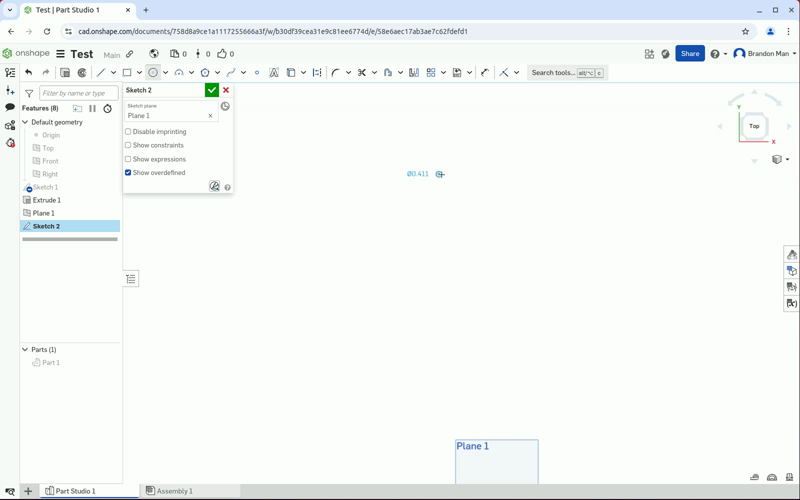
scroll(6)
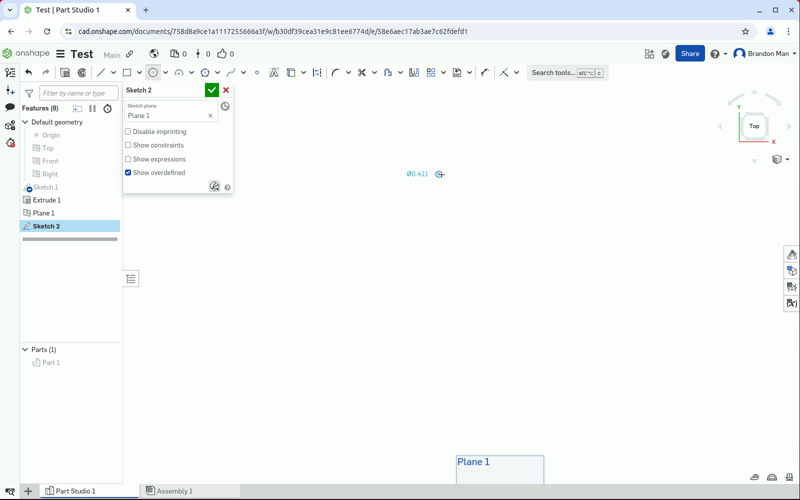
scroll(6)
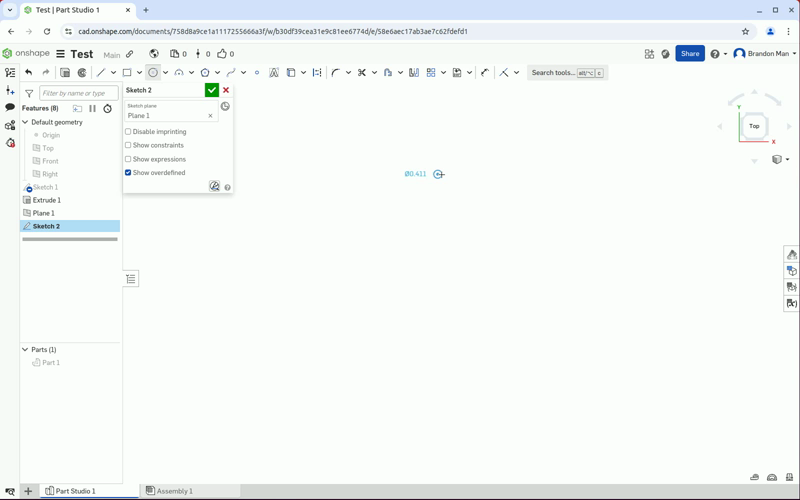
scroll(6)
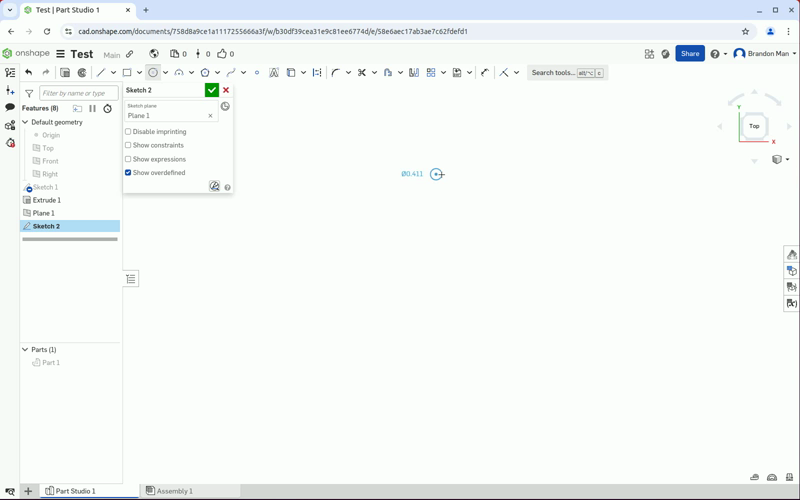
scroll(6)
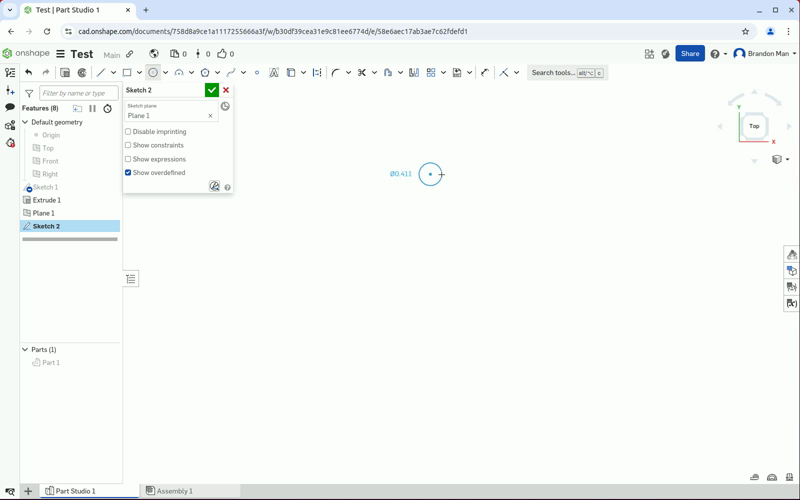
click(441, 174)
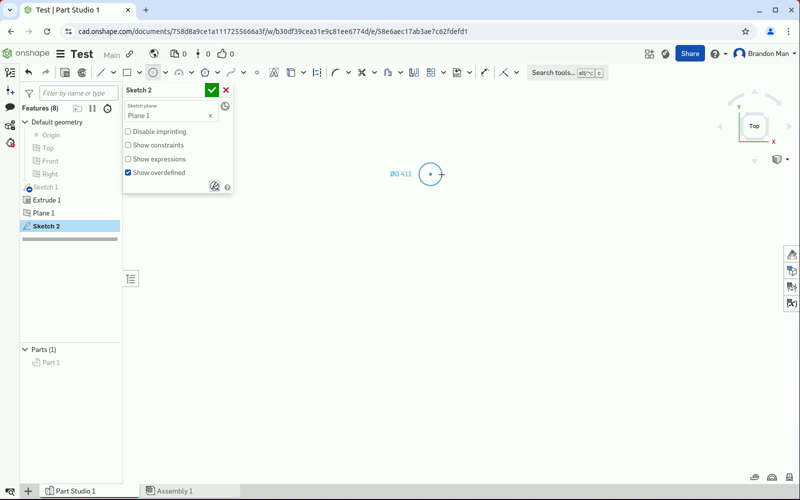
scroll(-6)
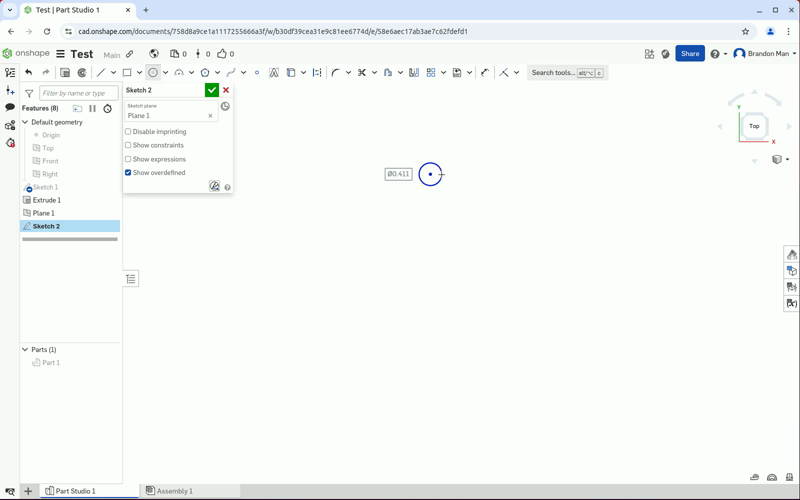
scroll(-6)
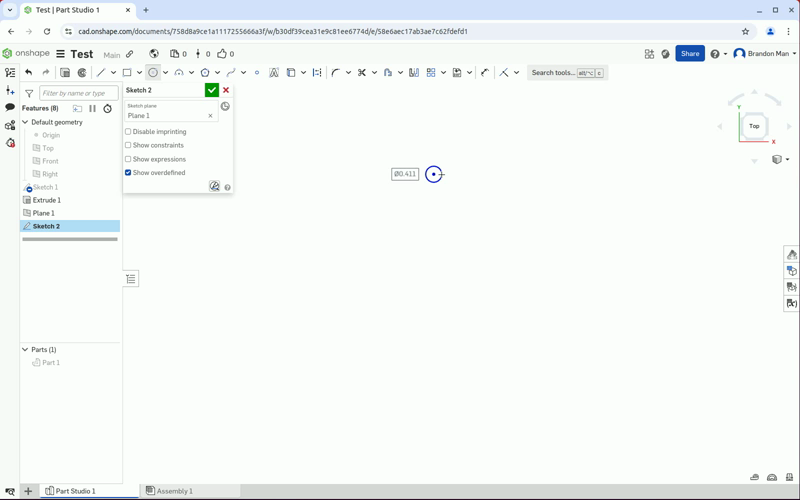
scroll(-6)
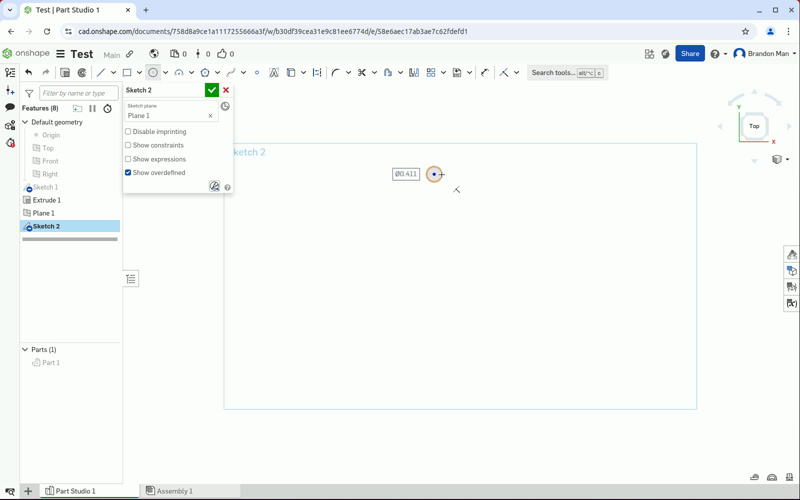
scroll(-6)
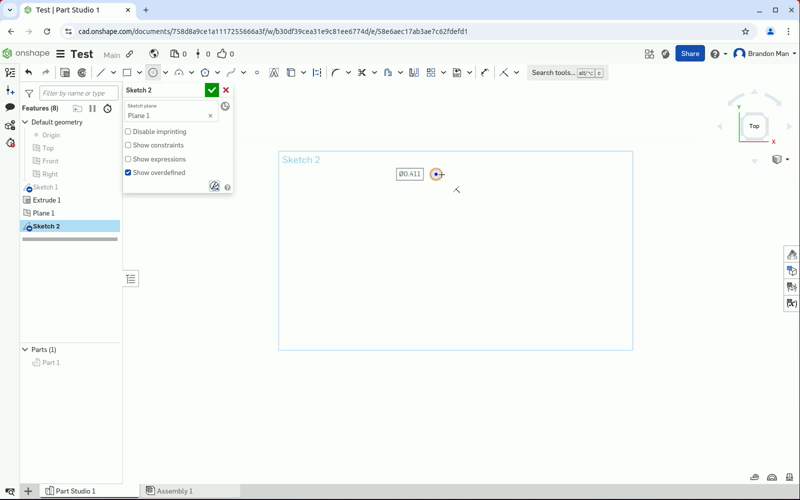
scroll(-6)
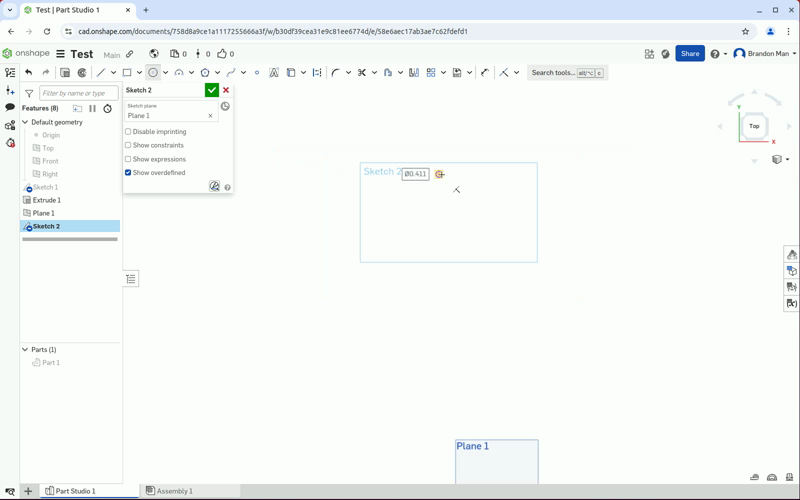
scroll(-6)
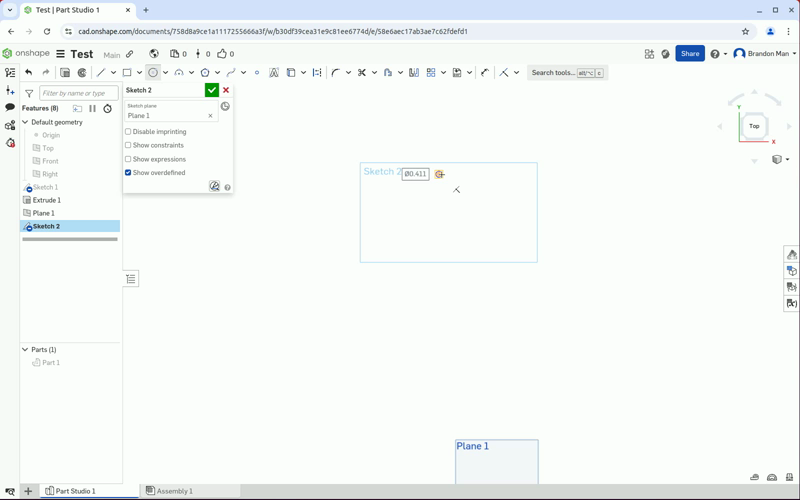
scroll(-6)
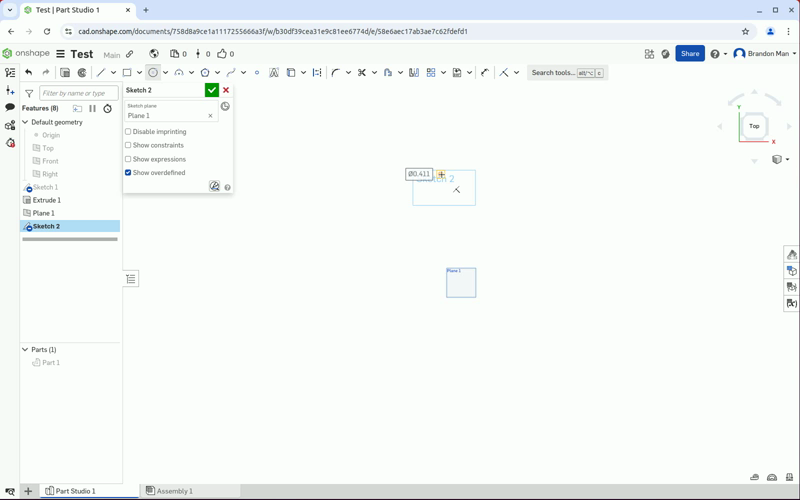
key(esc)
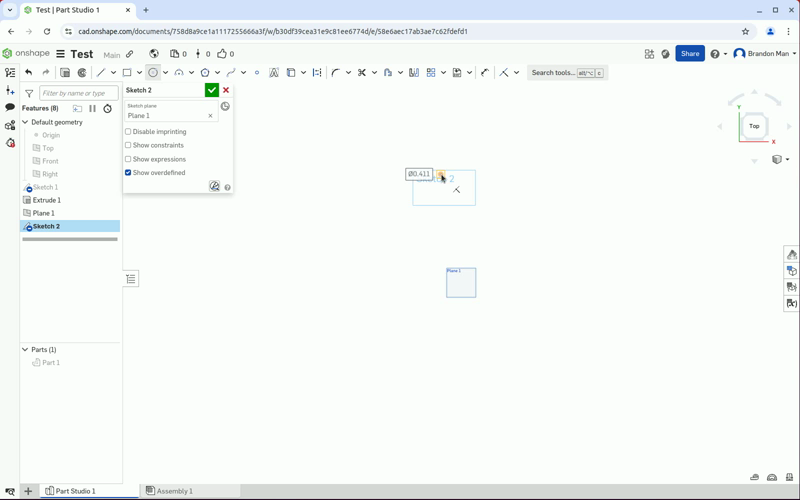
mouse_move(441, 173)
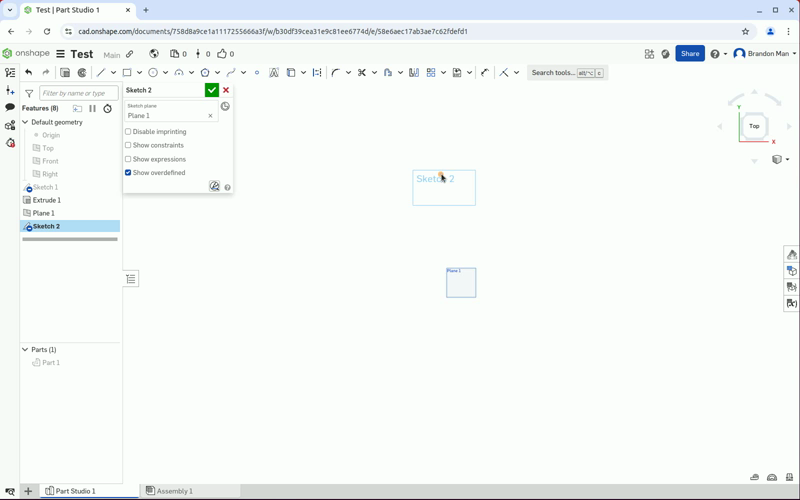
scroll(6)
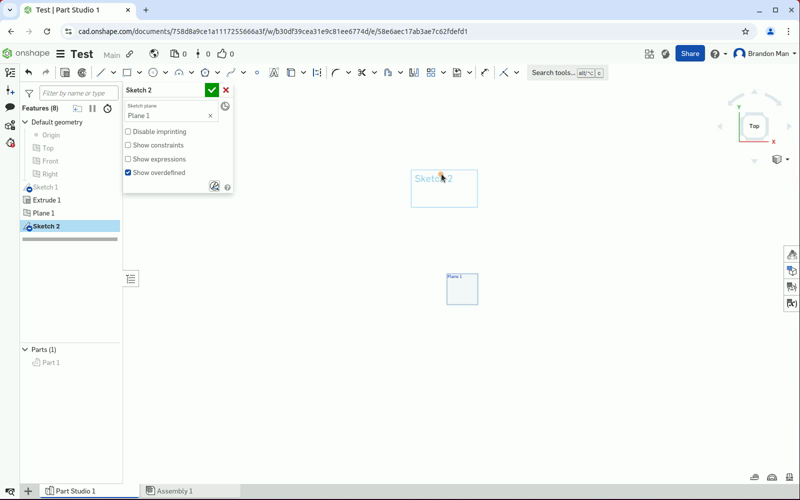
scroll(6)
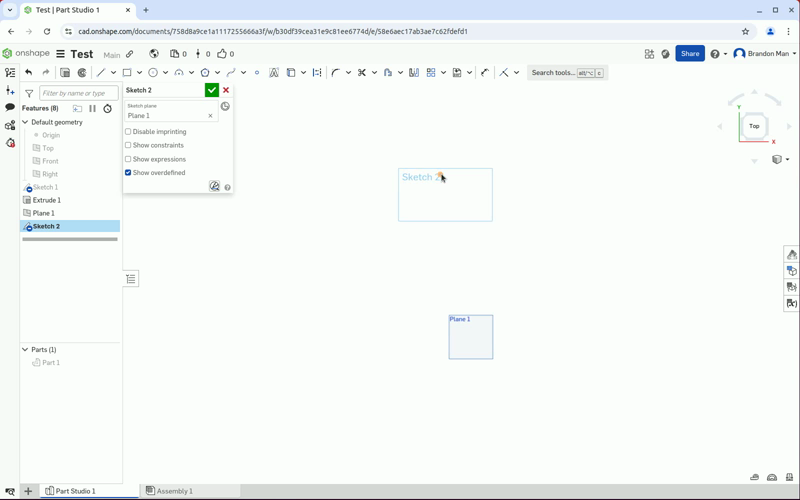
scroll(6)
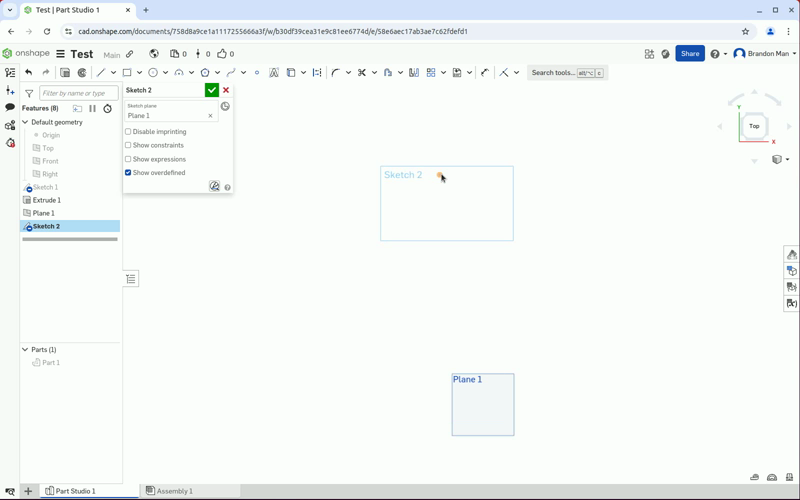
scroll(6)
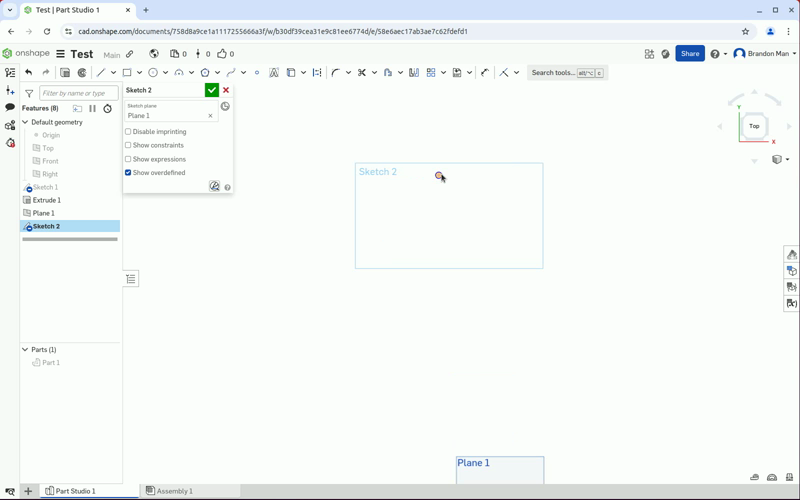
scroll(6)
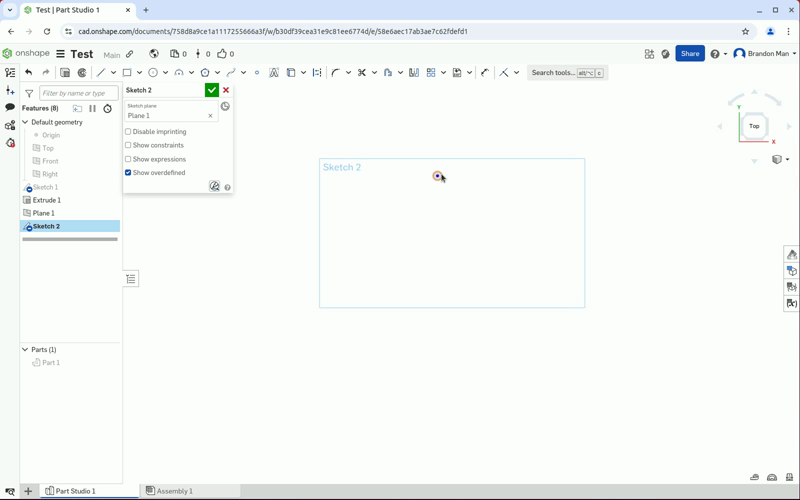
scroll(6)
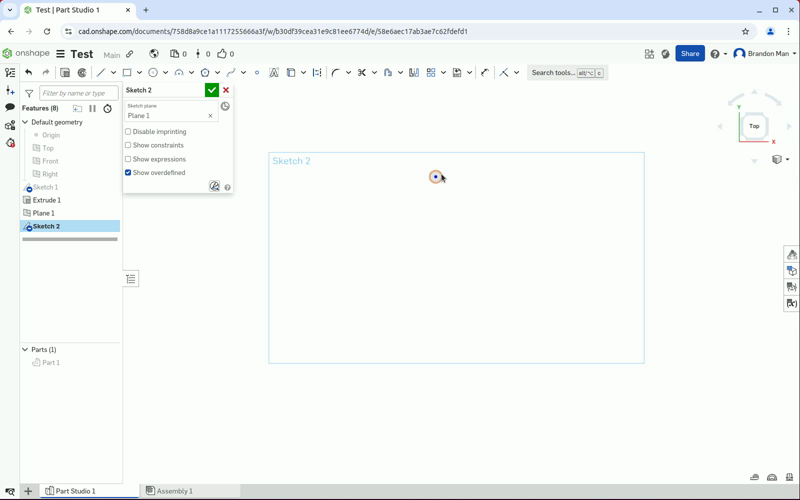
scroll(6)
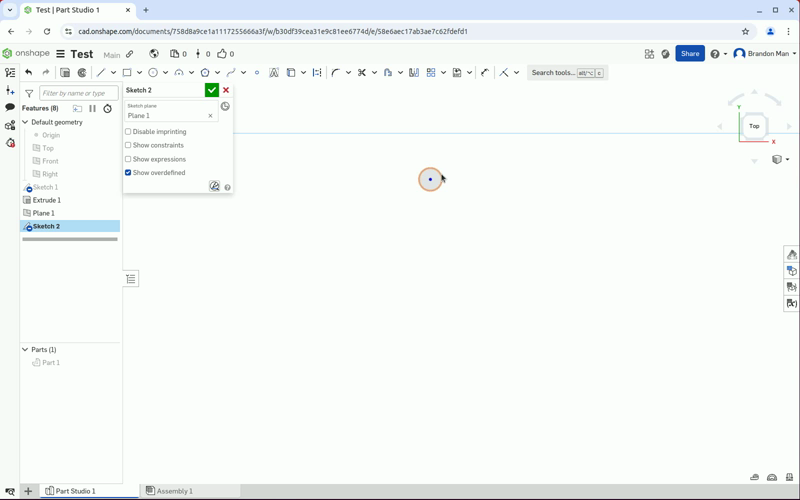
click(441, 173)
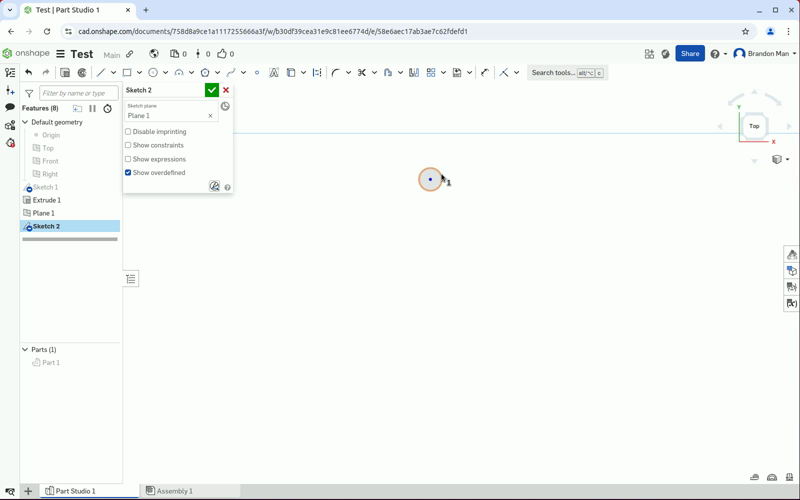
scroll(-6)
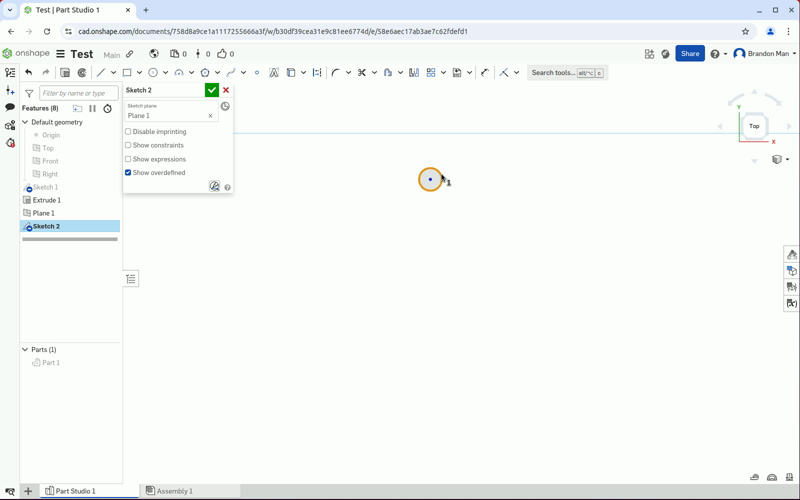
scroll(-6)
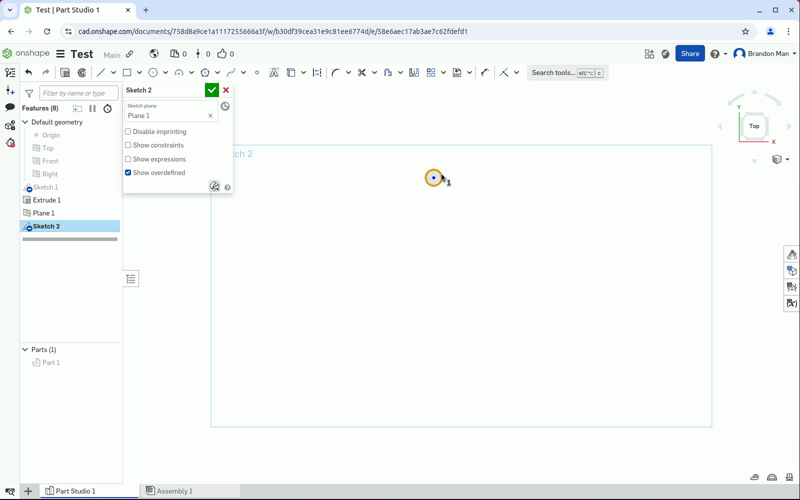
scroll(-6)
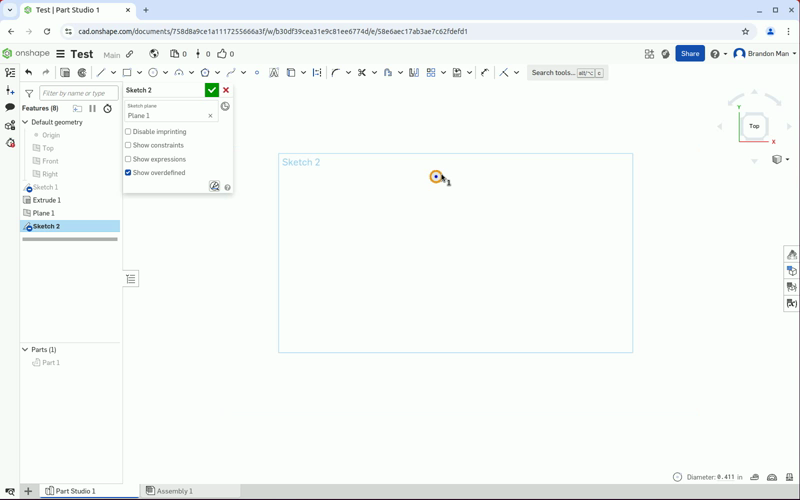
scroll(-6)
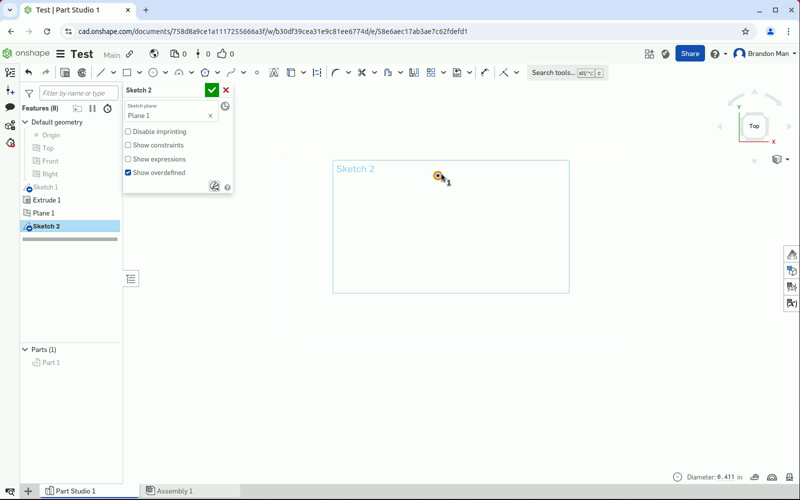
scroll(-6)
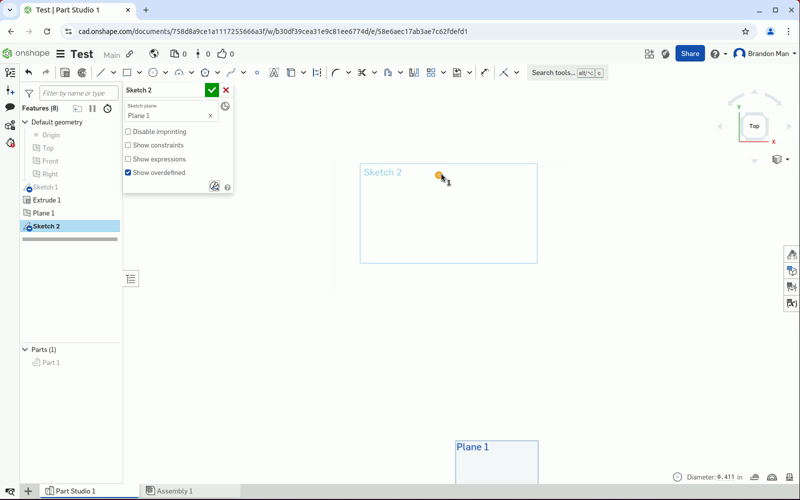
scroll(-6)
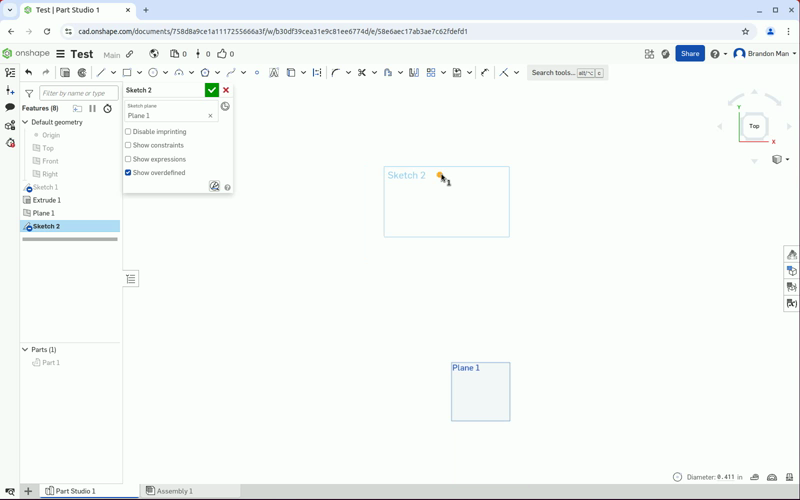
scroll(-6)
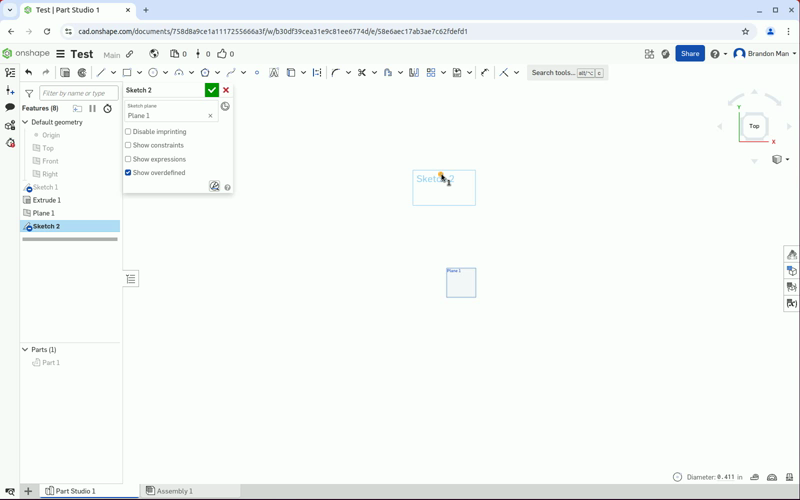
mouse_move(73, 352)
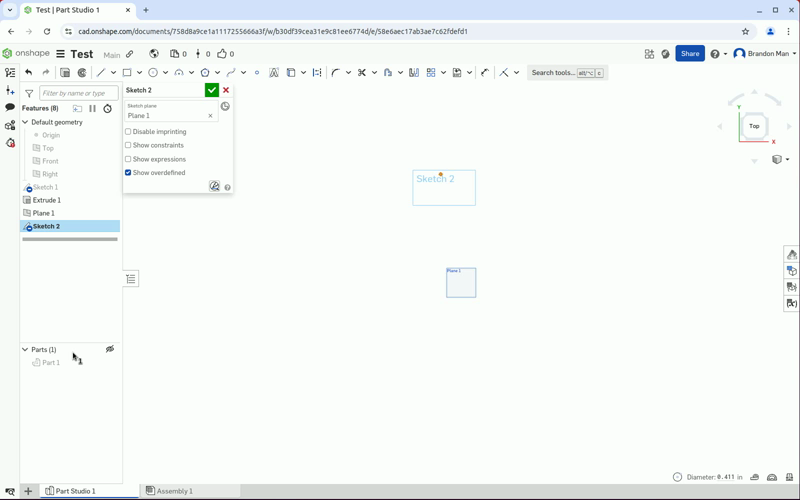
key(shift+y)
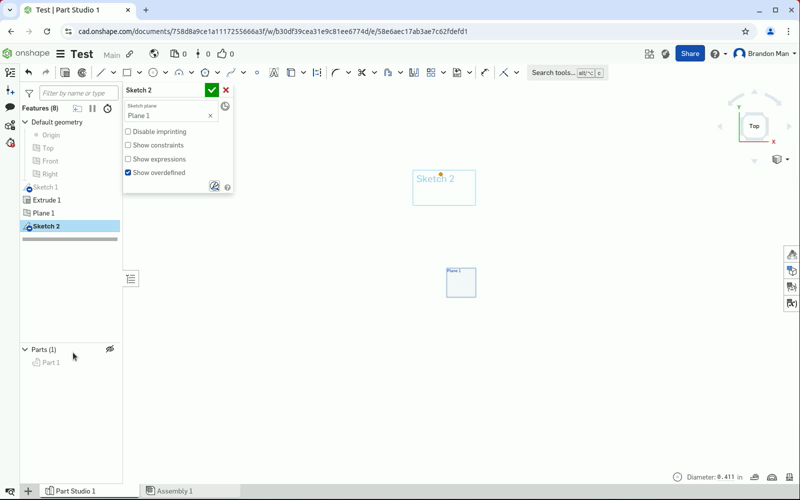
key(shift+e)
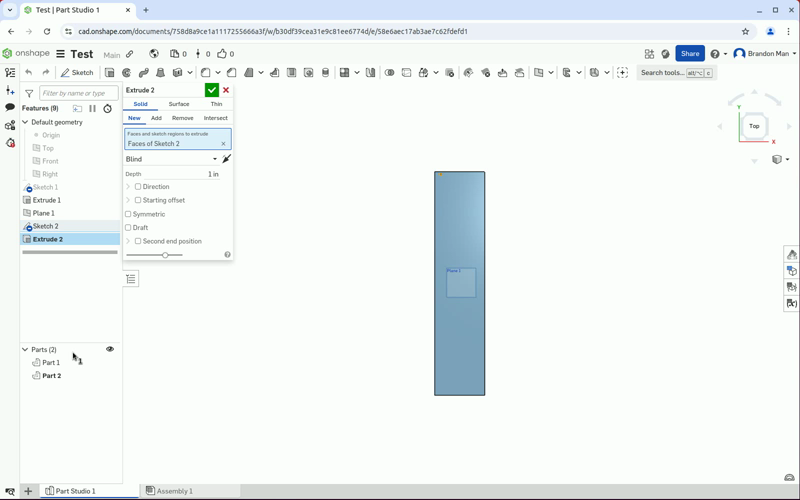
mouse_move(143, 106)
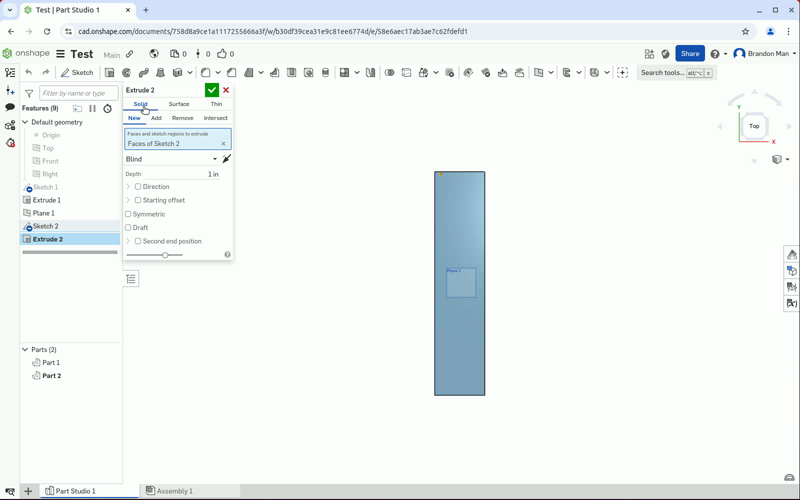
click(143, 106)
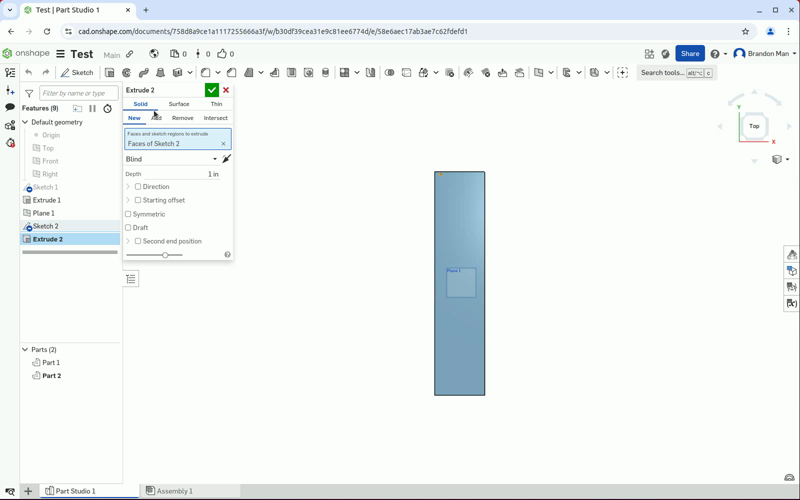
mouse_move(186, 120)
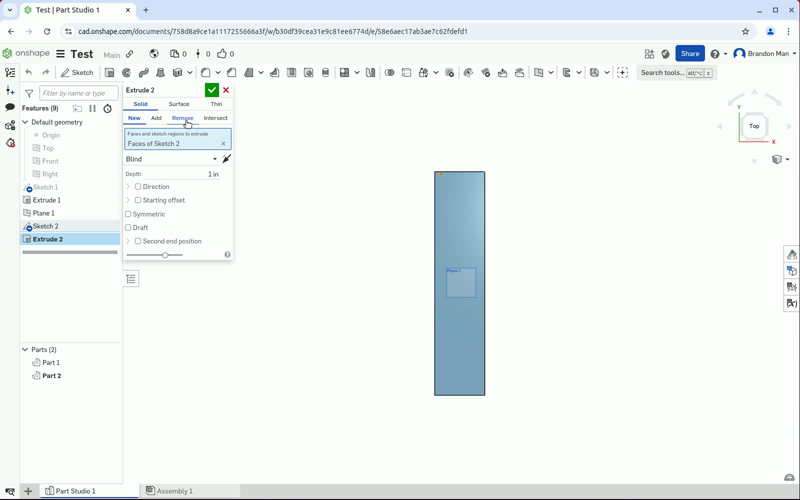
click(186, 120)
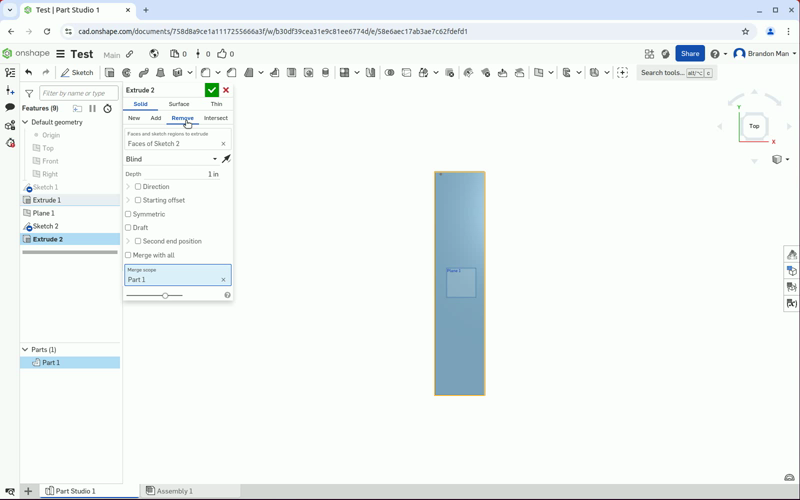
key(tab, 4)
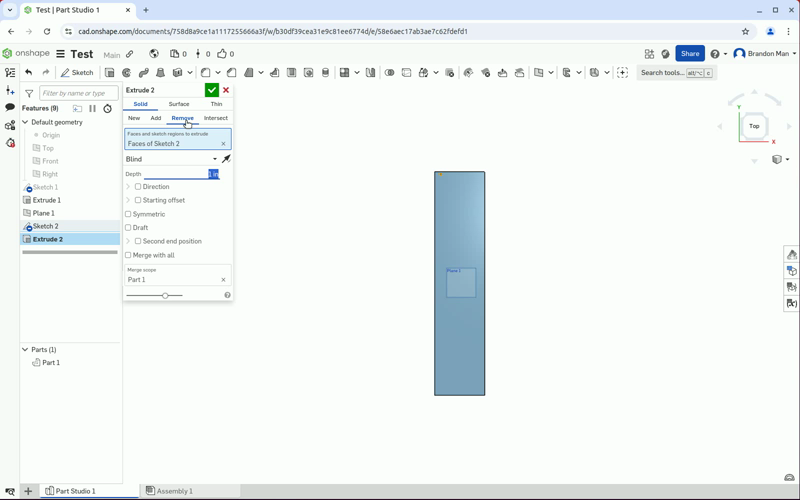
text(1.685)
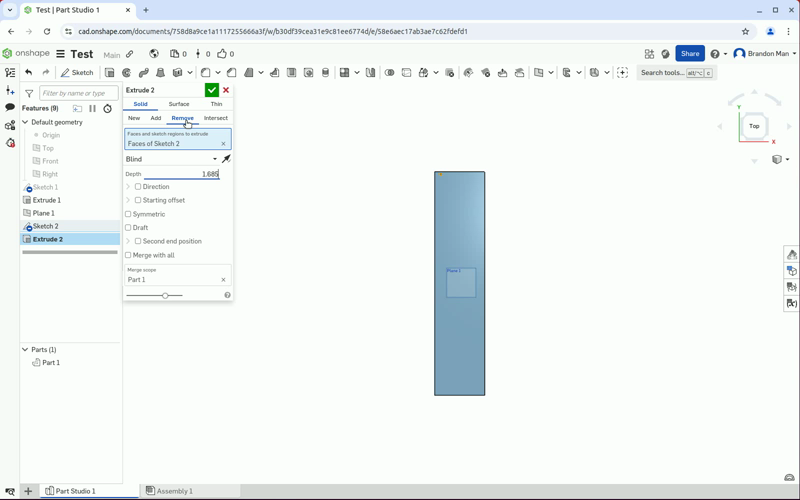
key(tab, 6)
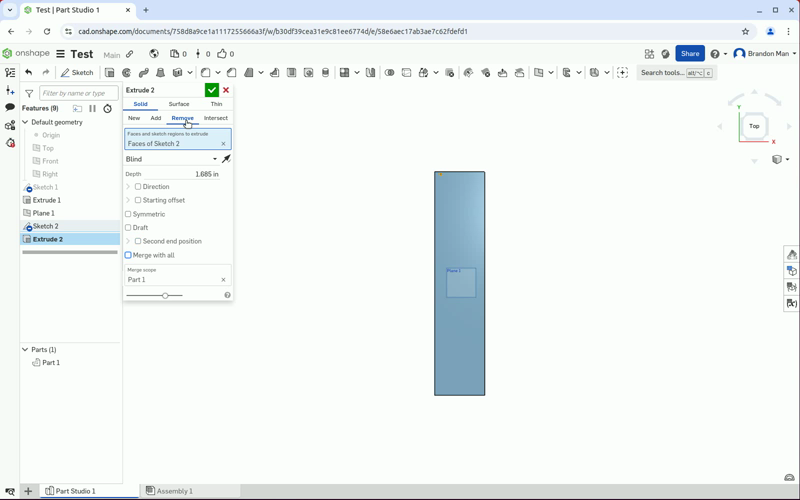
key(space)
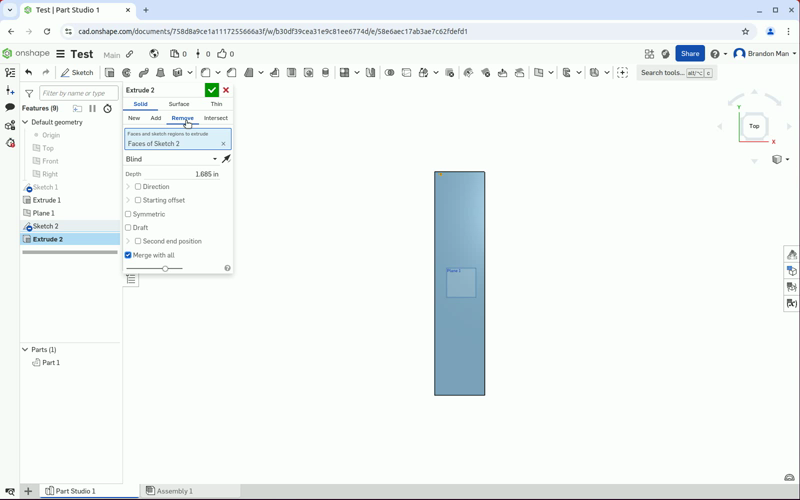
key(enter)
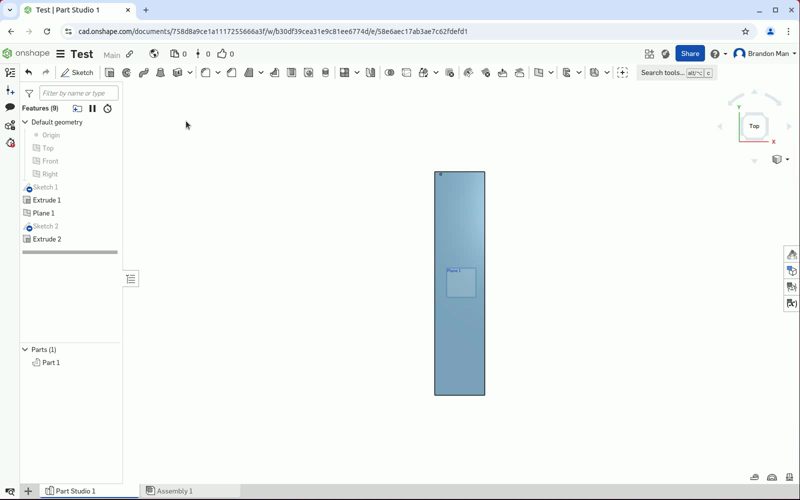
key(shift+h)
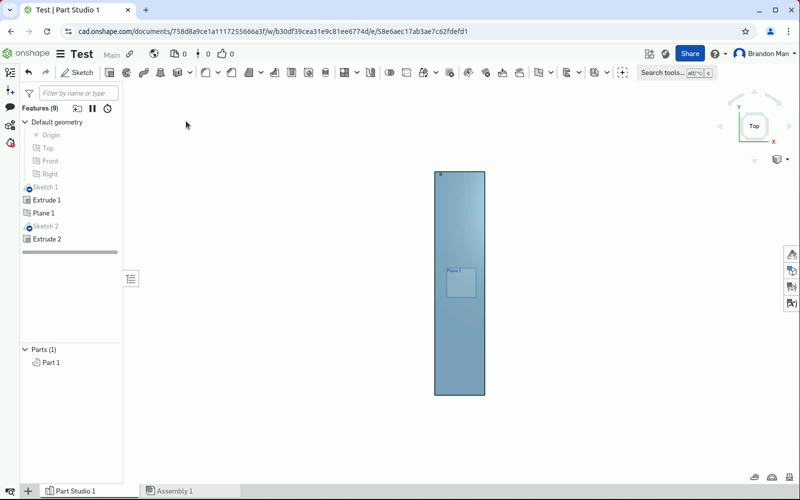
key(shift+h)
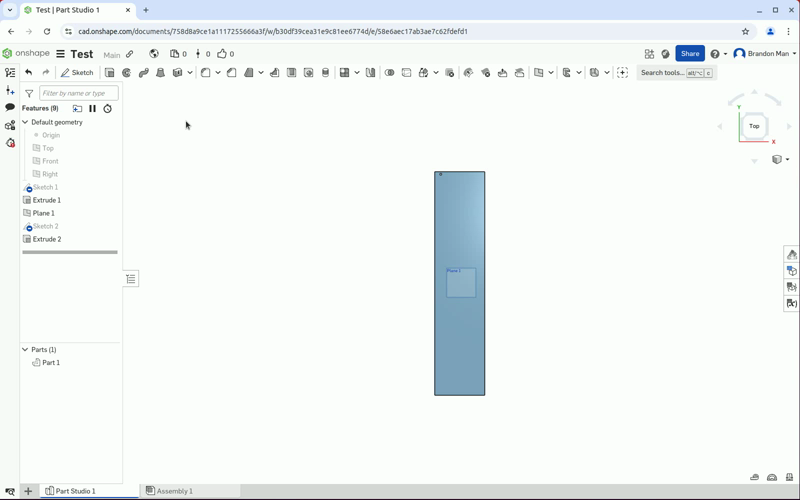
mouse_move(73, 189)
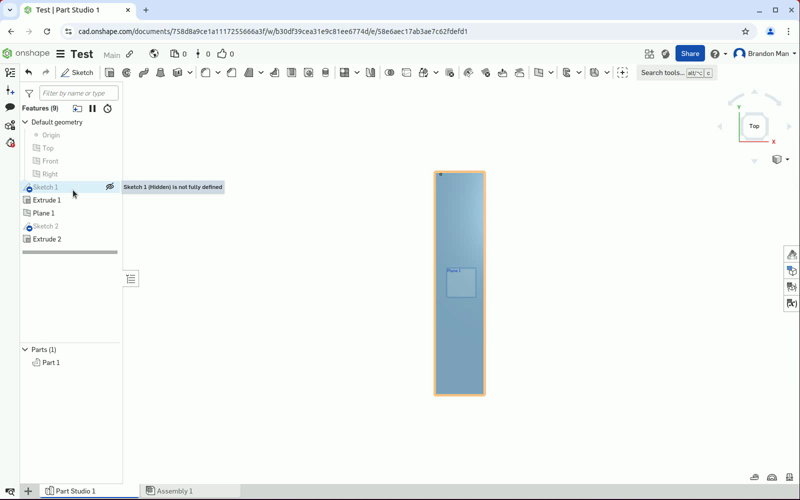
click(73, 189)
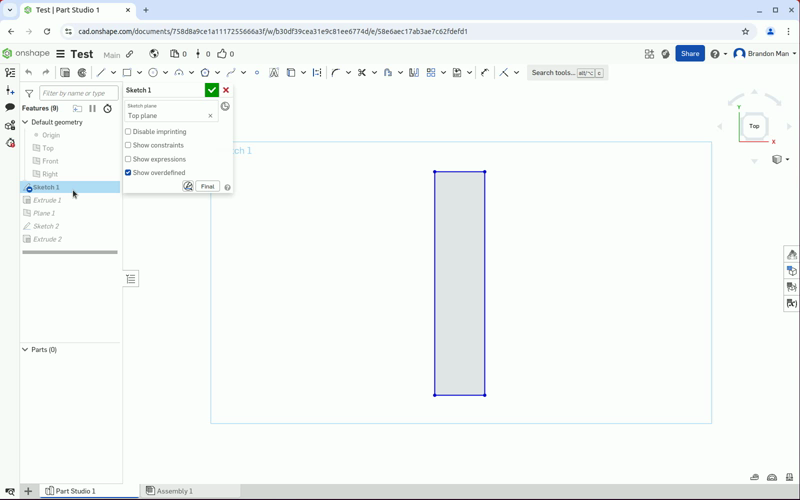
mouse_move(229, 92)
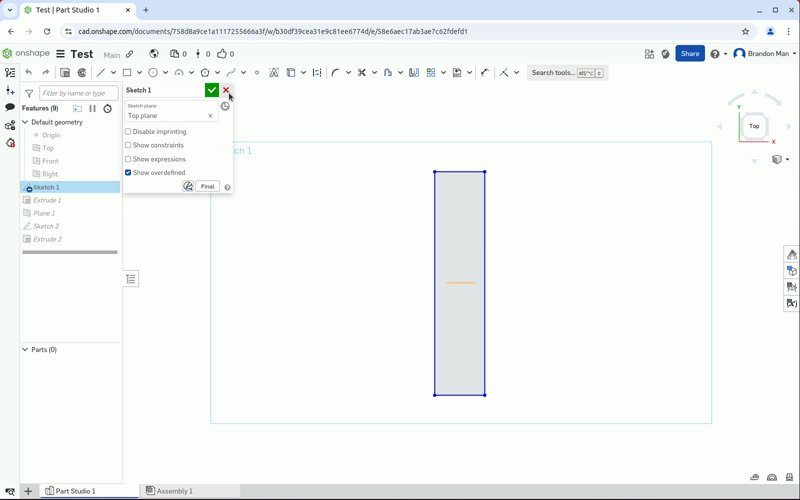
click(229, 92)
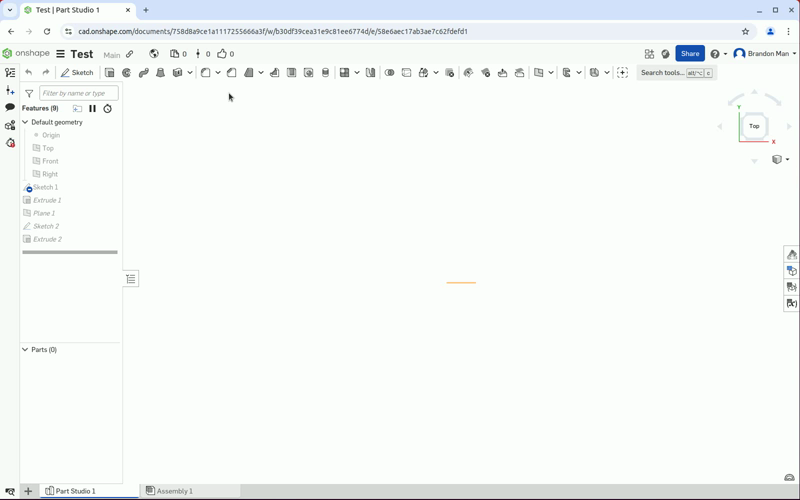
key(shift+s)
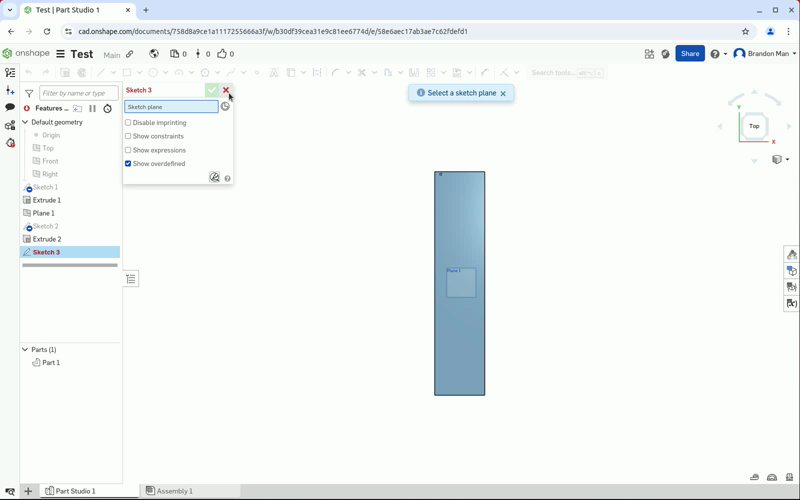
mouse_move(73, 215)
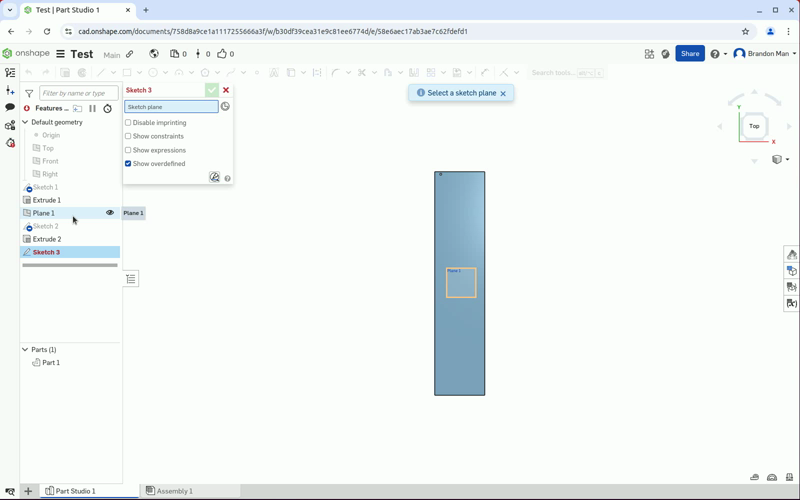
click(73, 215)
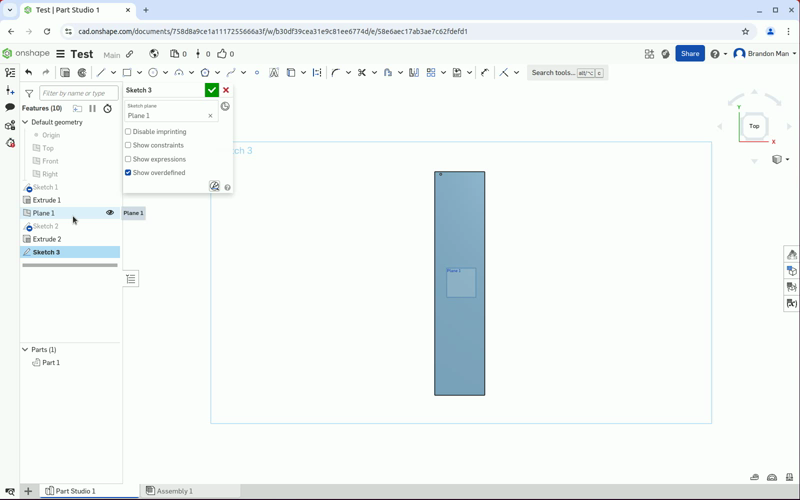
mouse_move(73, 352)
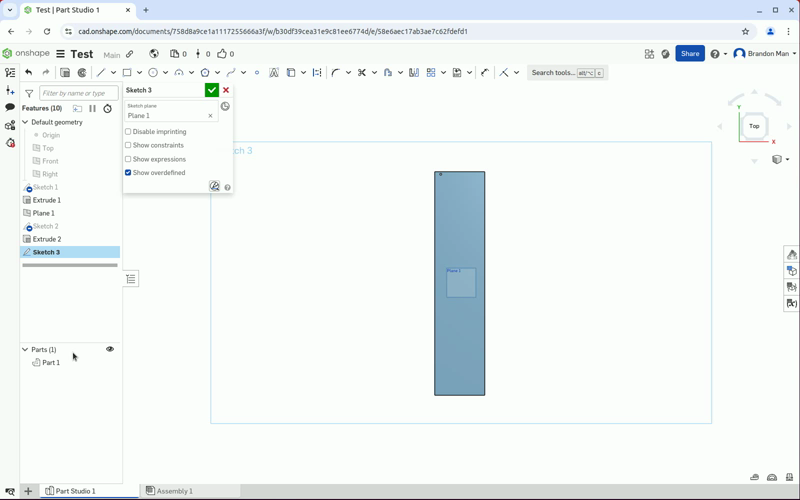
key(y)
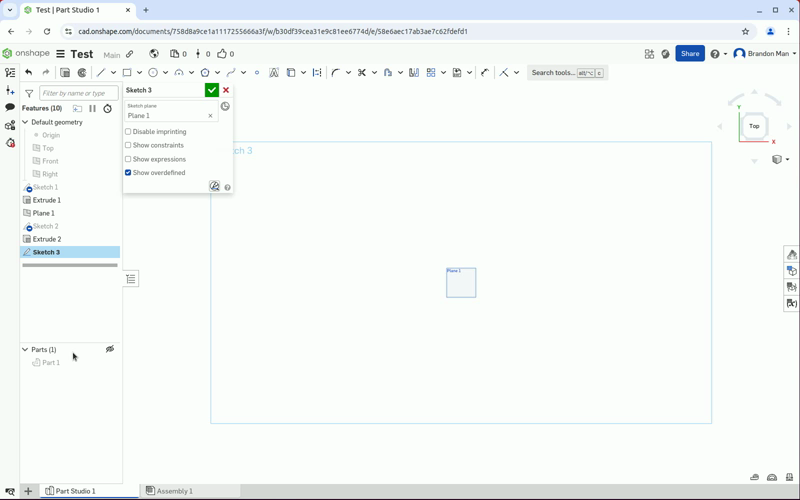
key(c)
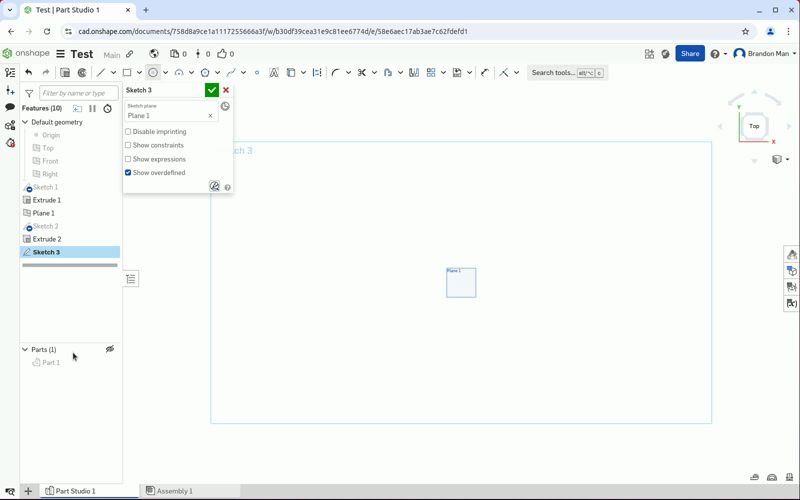
key_down(shift)
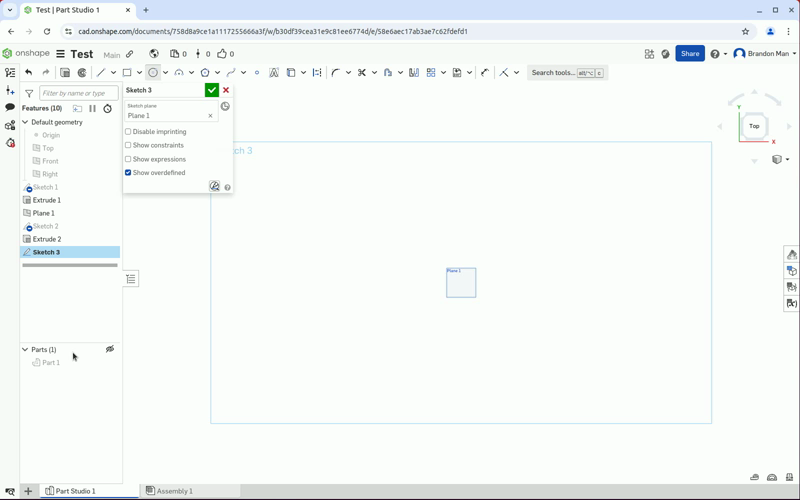
mouse_move(481, 174)
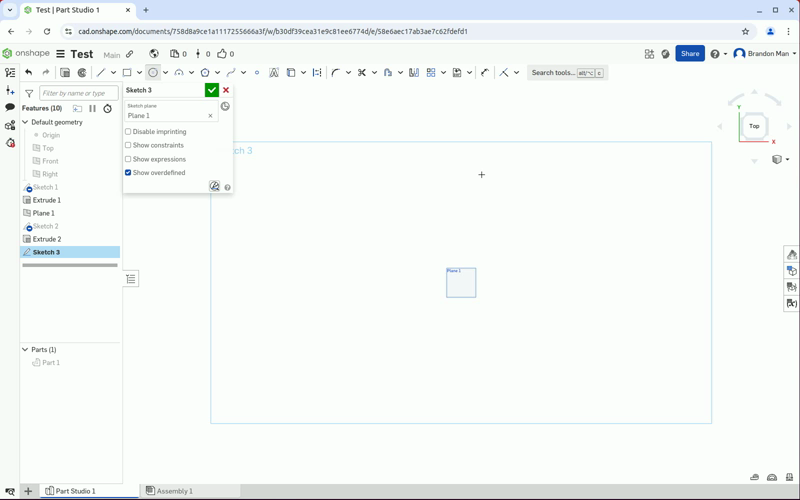
click(481, 174)
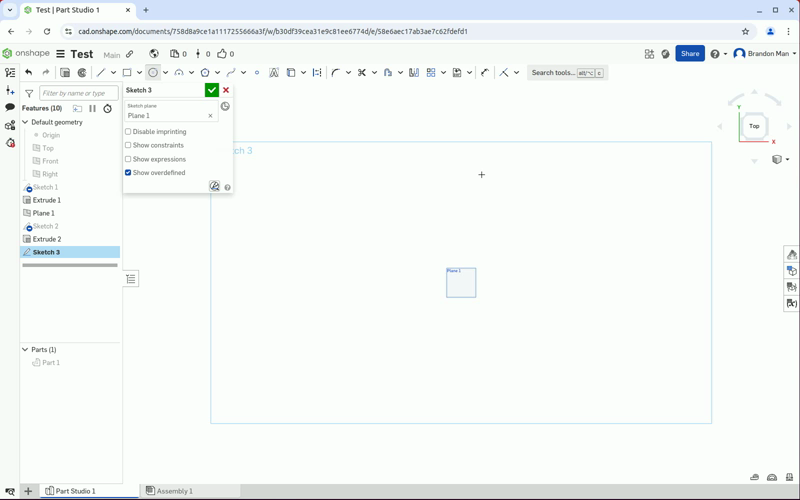
key_up(shift)
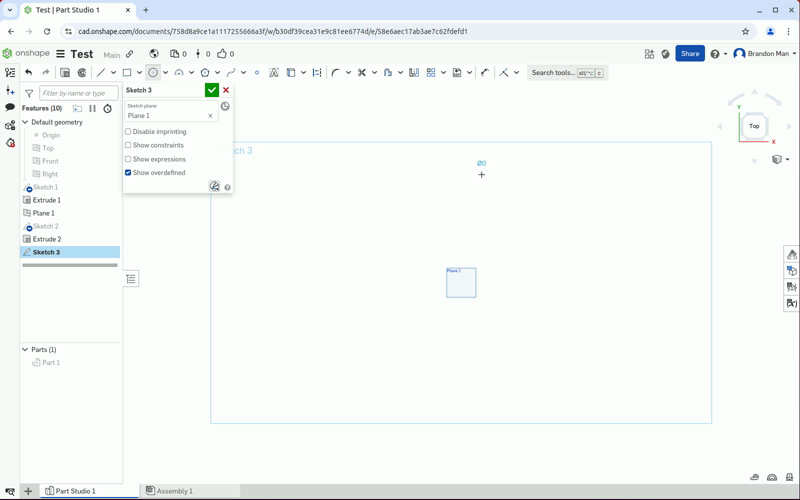
mouse_move(483, 174)
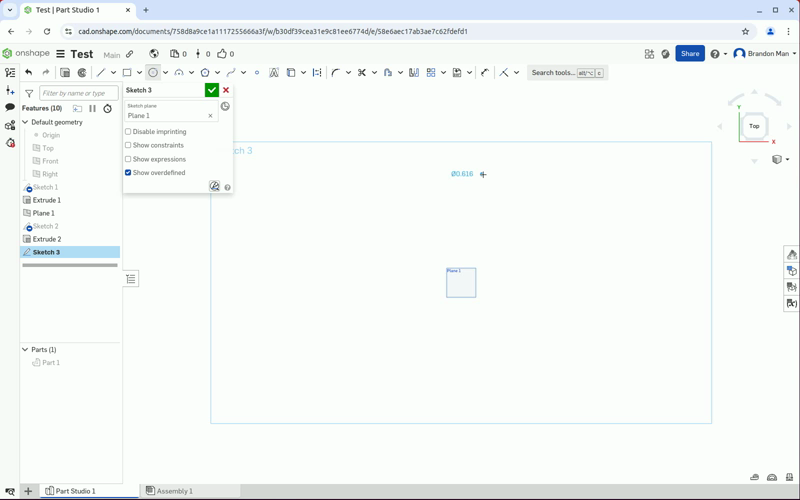
scroll(6)
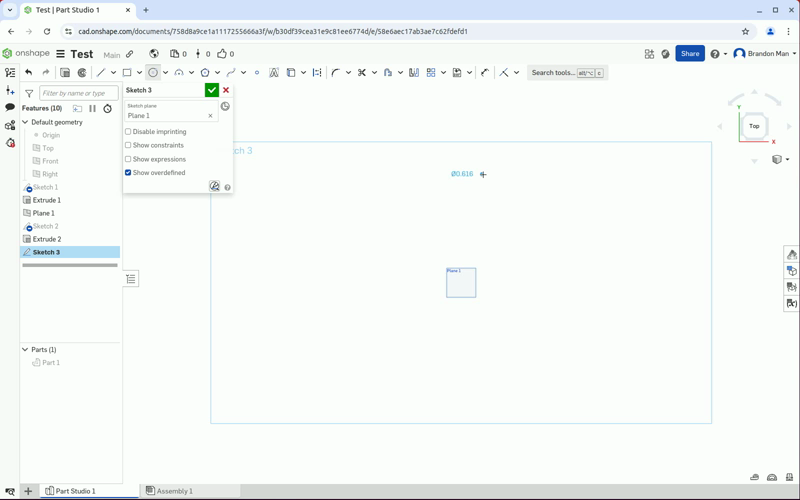
scroll(6)
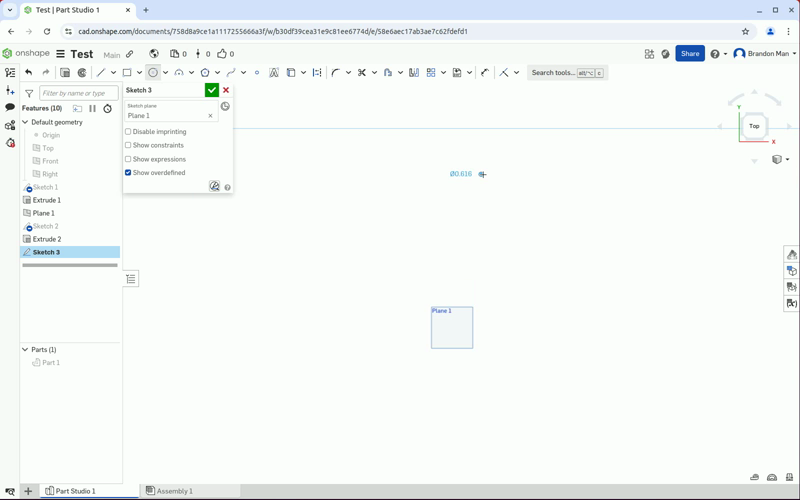
scroll(6)
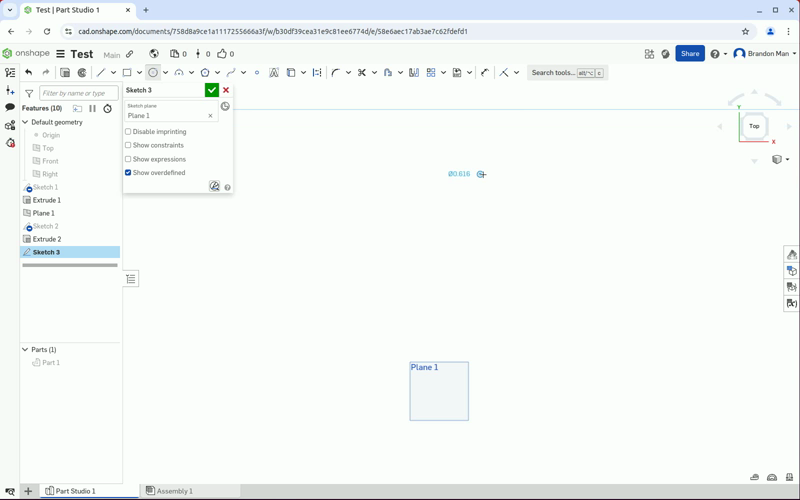
scroll(6)
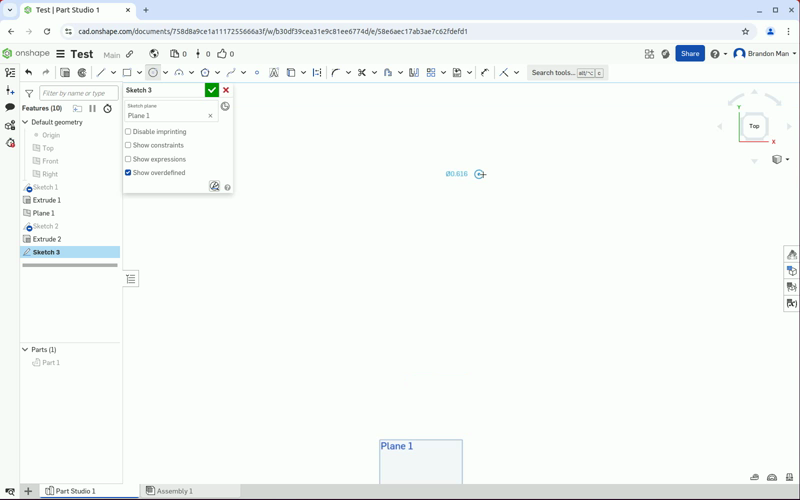
scroll(6)
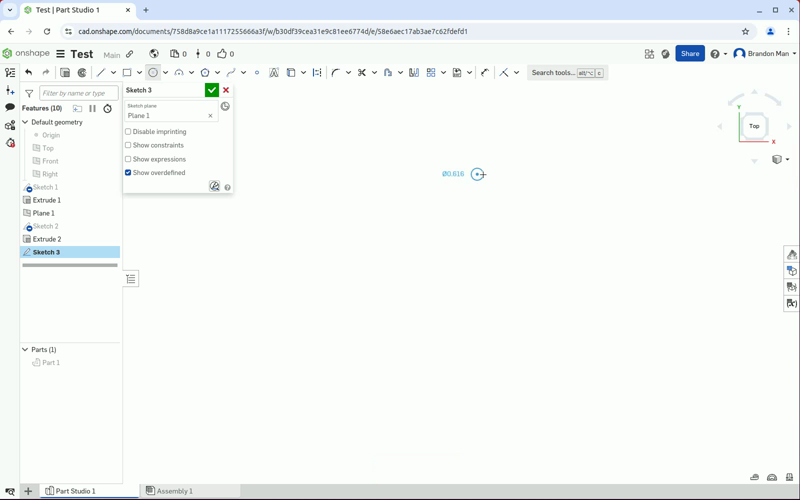
scroll(6)
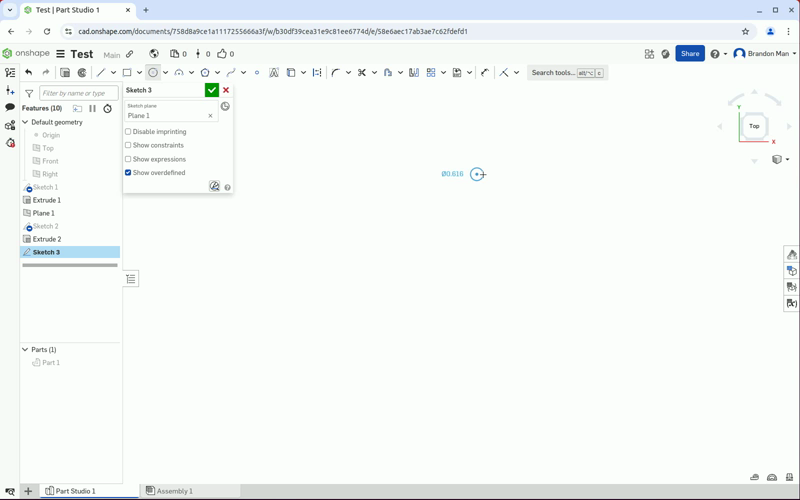
scroll(6)
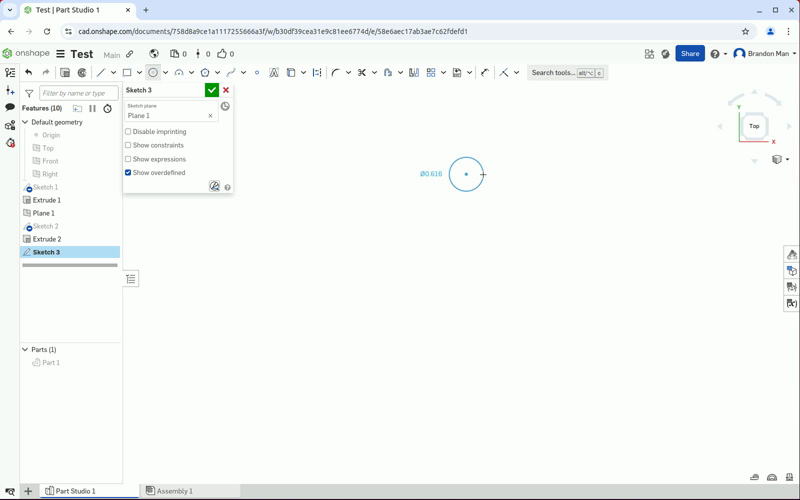
click(483, 174)
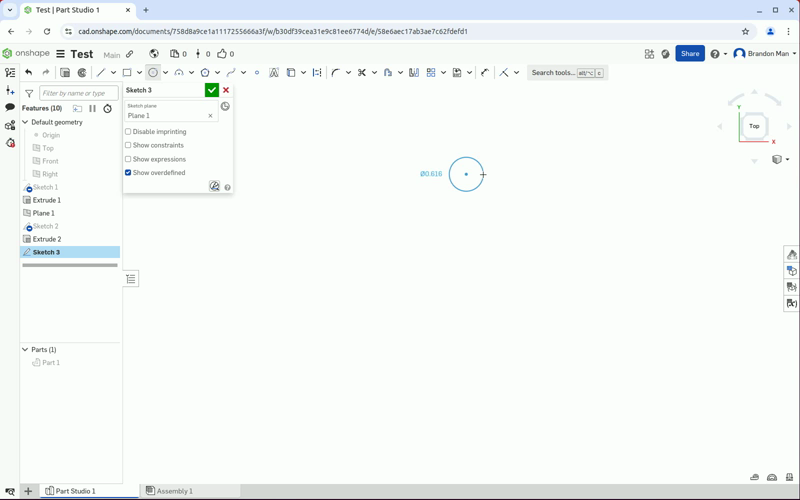
scroll(-6)
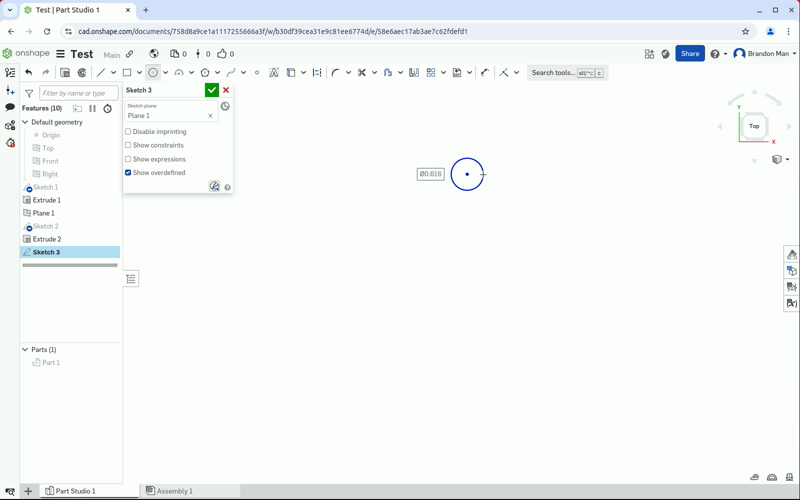
scroll(-6)
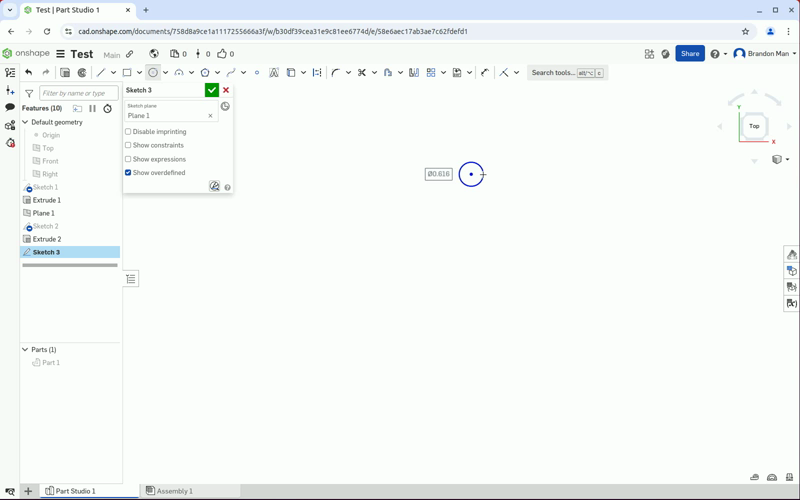
scroll(-6)
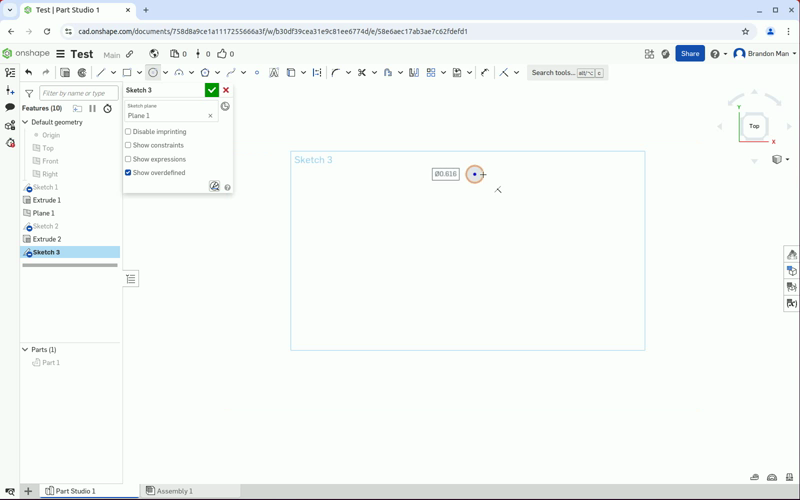
scroll(-6)
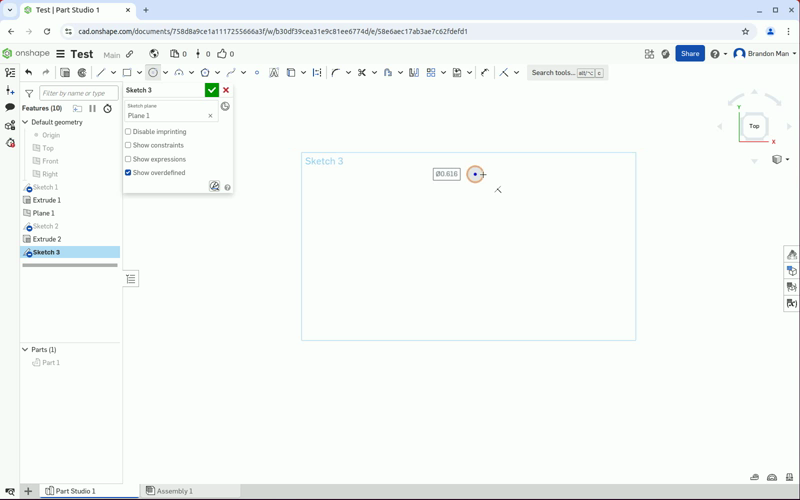
scroll(-6)
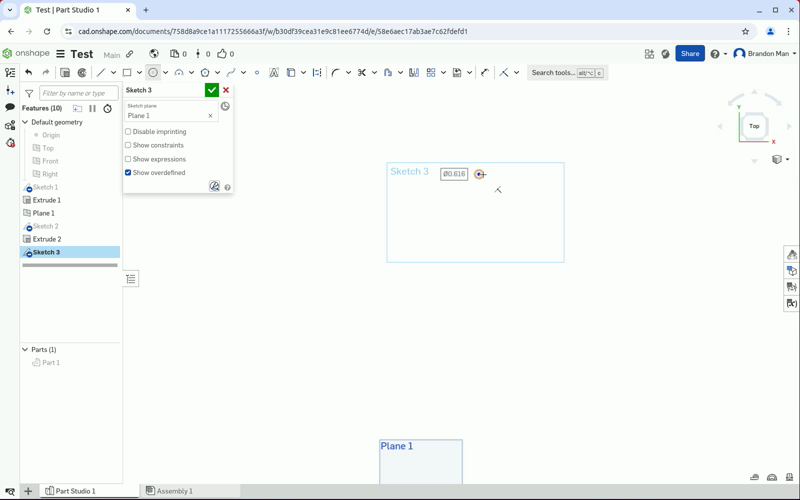
scroll(-6)
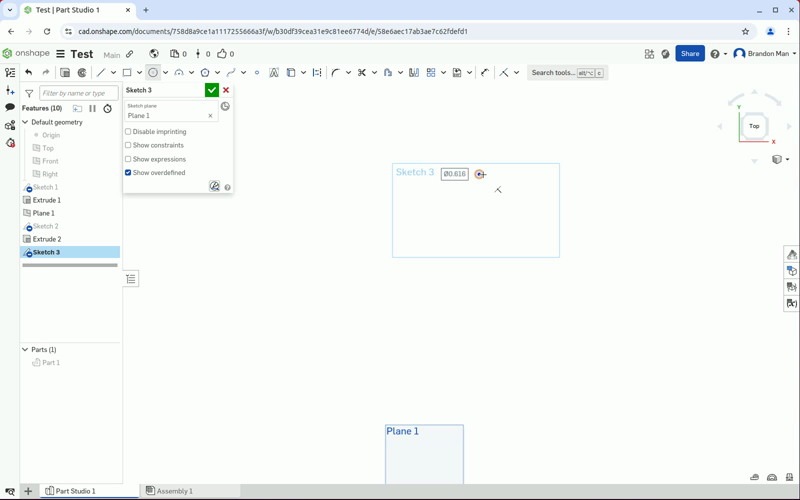
scroll(-6)
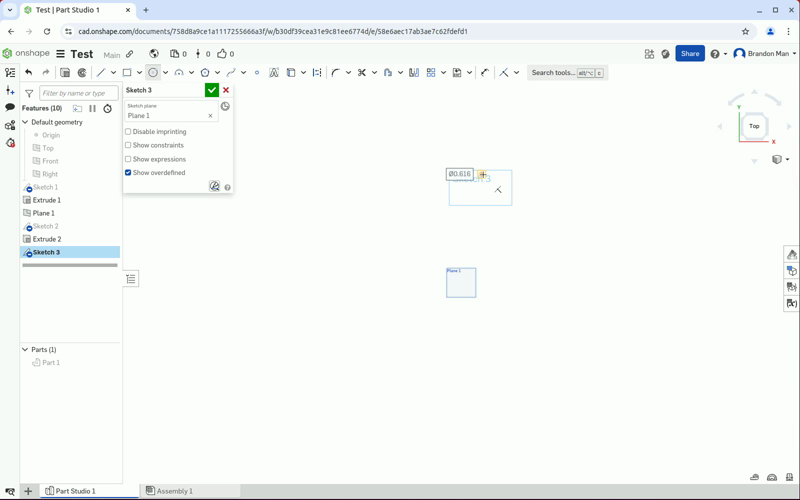
key(esc)
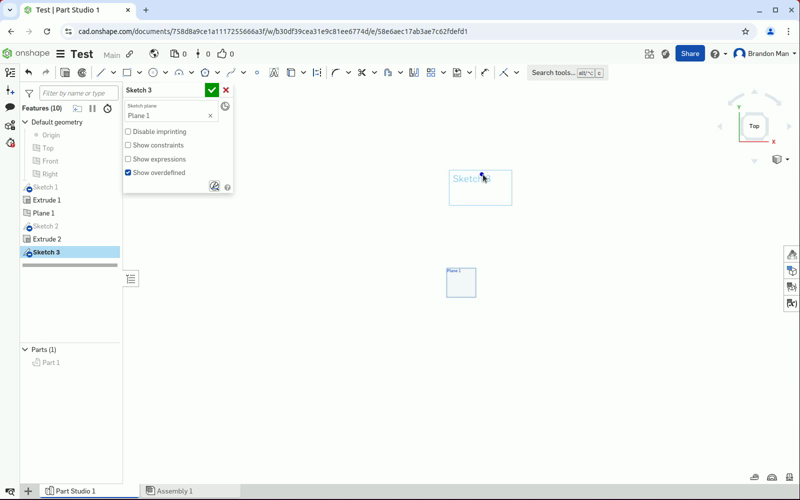
mouse_move(481, 173)
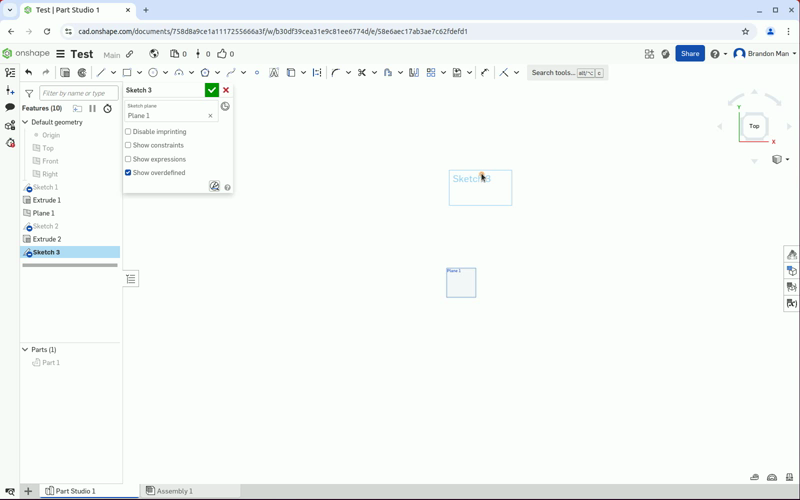
scroll(6)
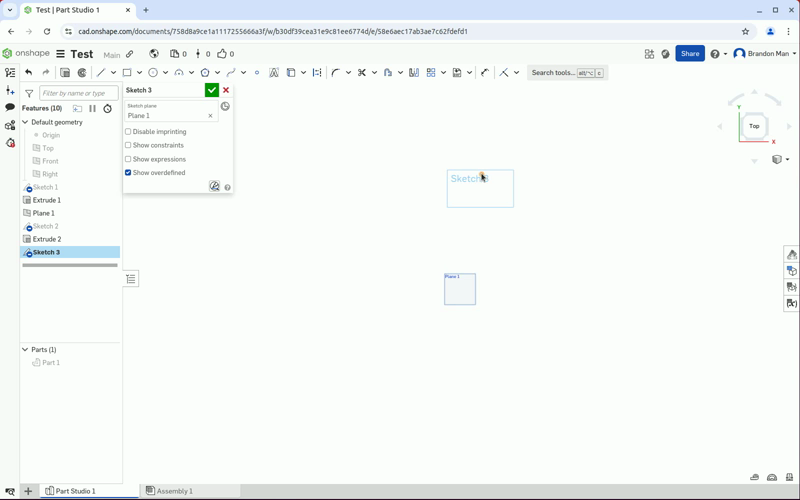
scroll(6)
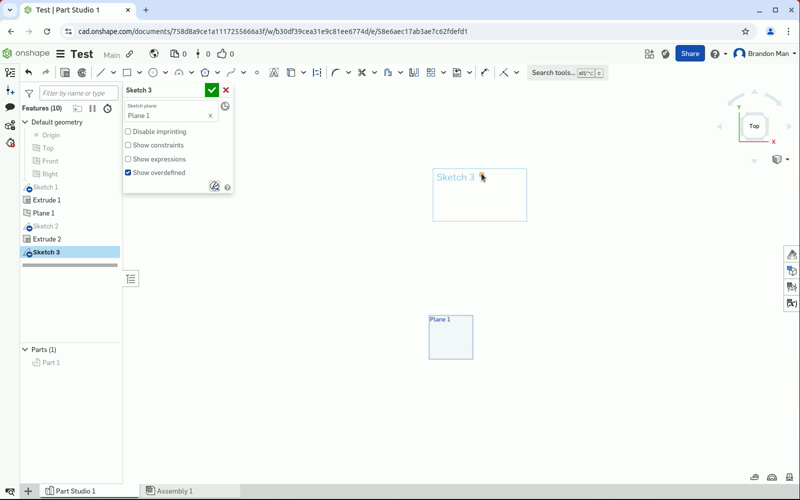
scroll(6)
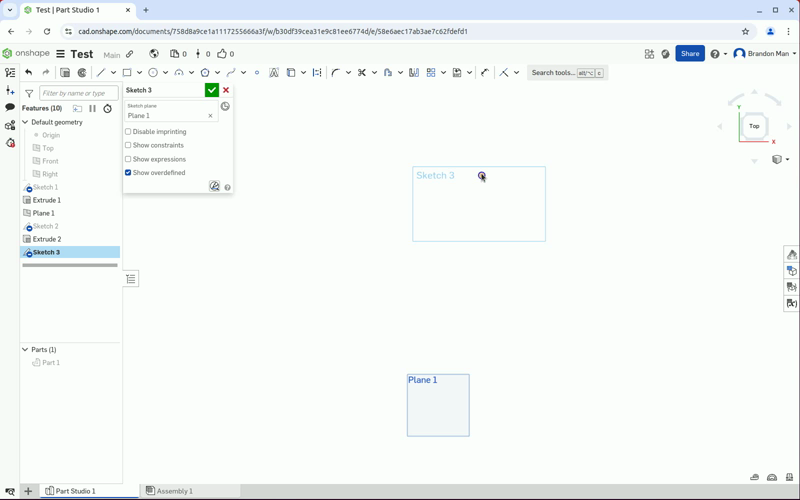
scroll(6)
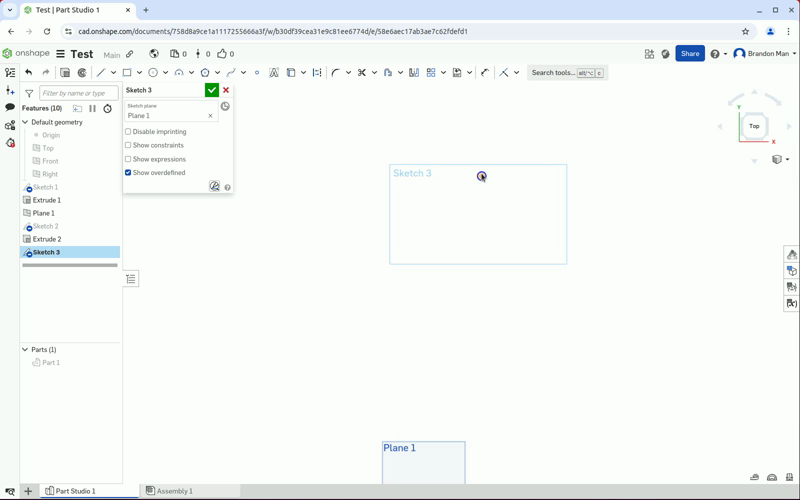
scroll(6)
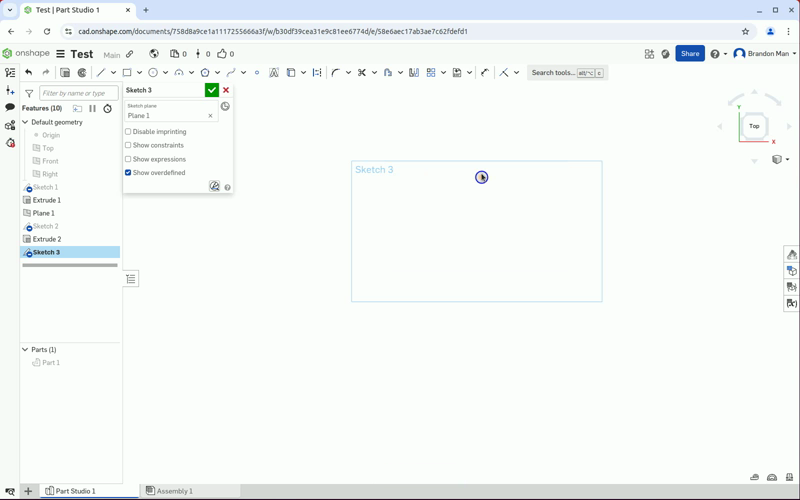
scroll(6)
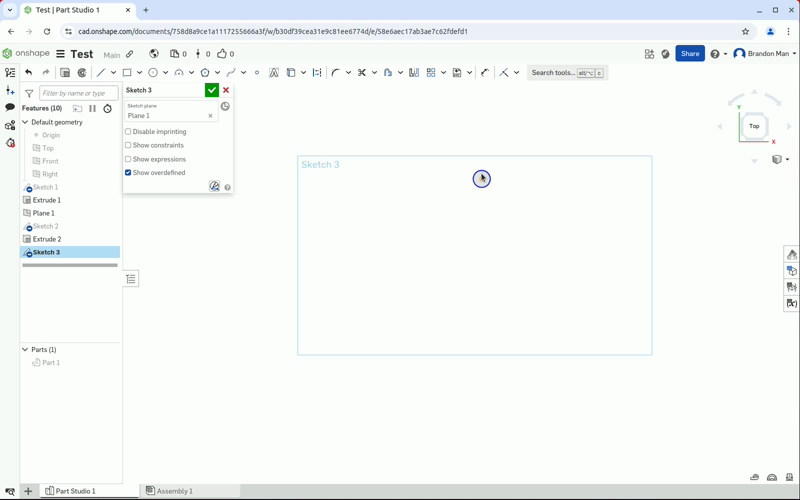
scroll(6)
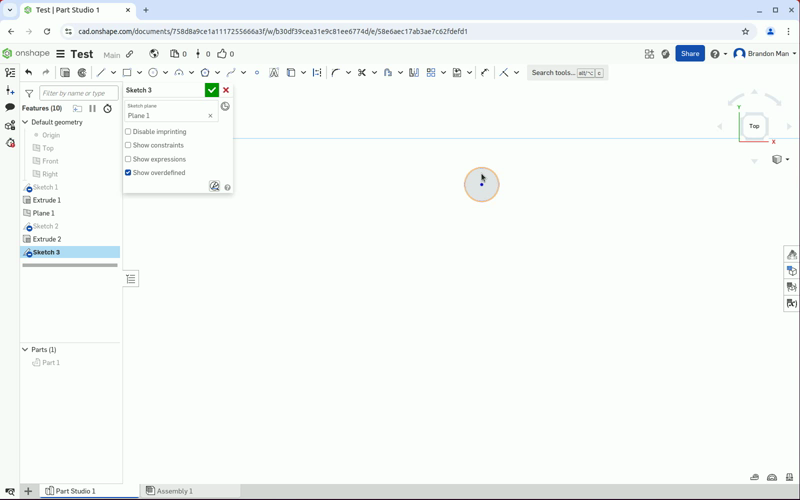
click(481, 173)
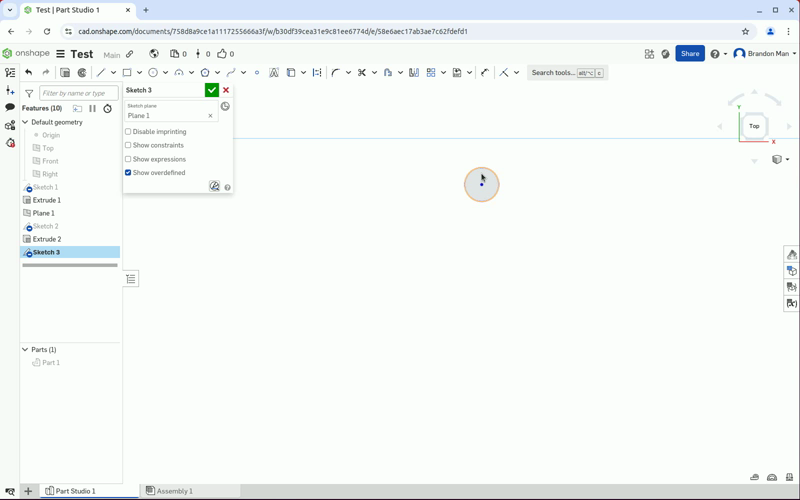
scroll(-6)
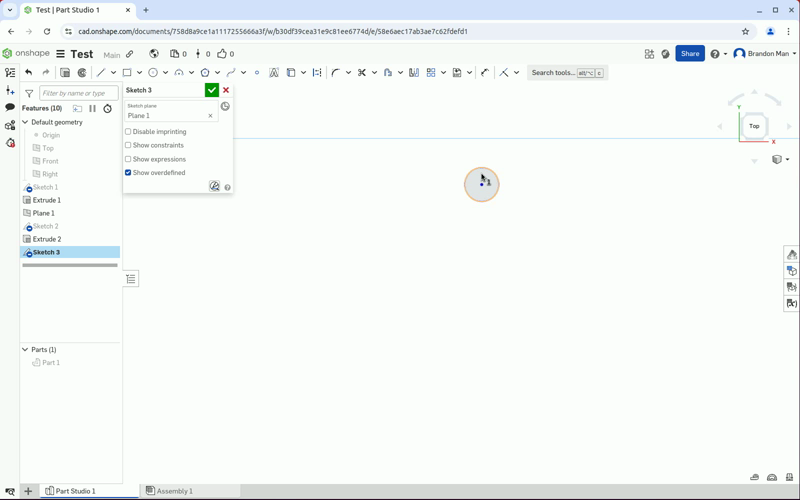
scroll(-6)
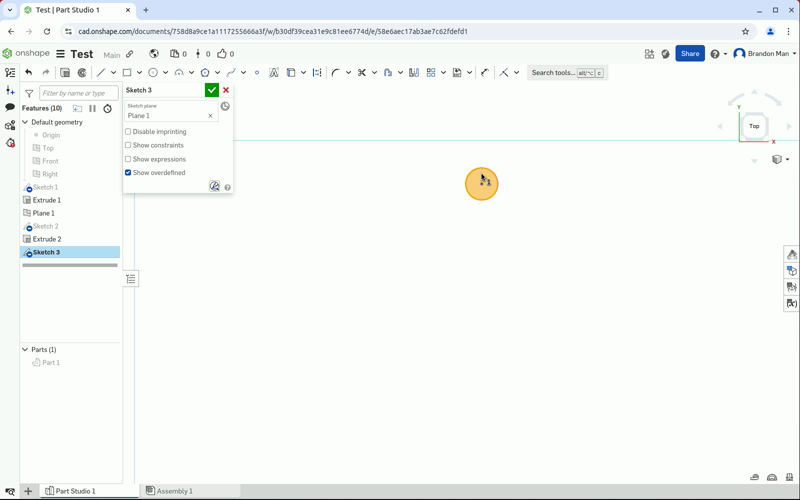
scroll(-6)
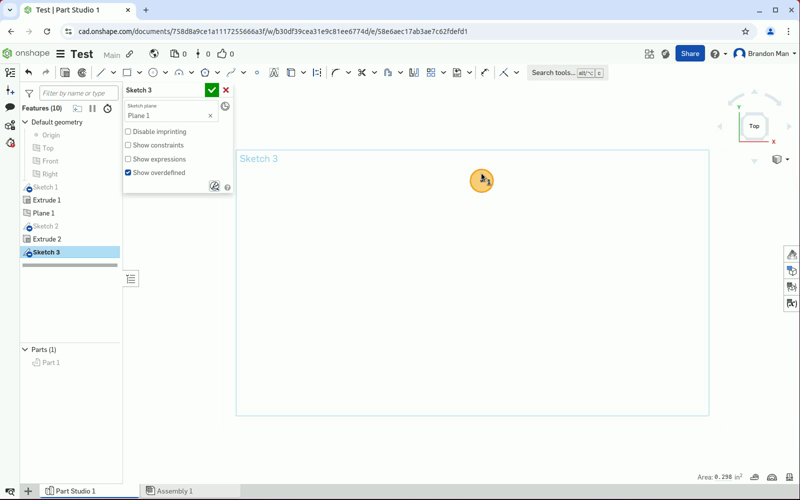
scroll(-6)
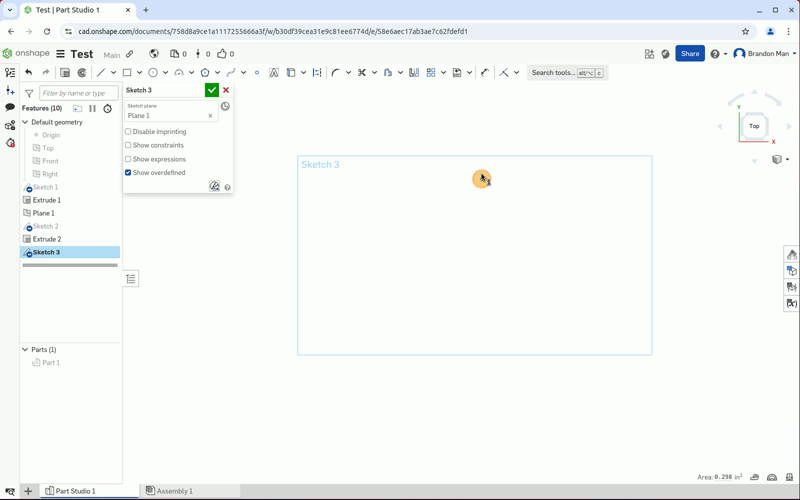
scroll(-6)
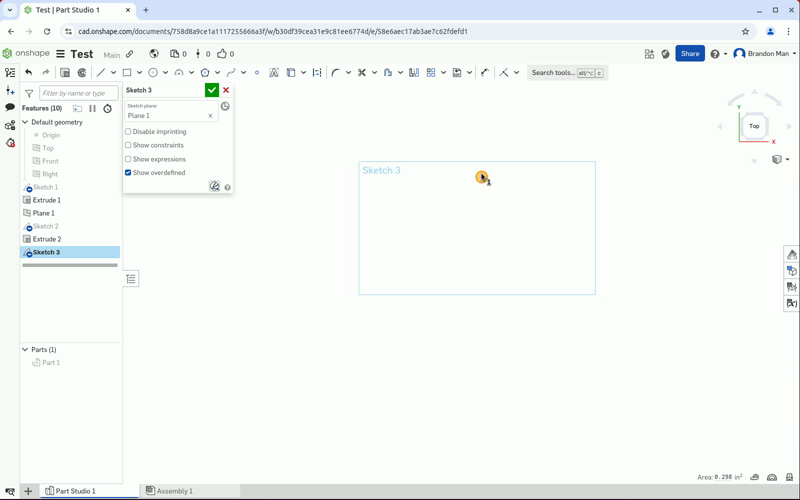
scroll(-6)
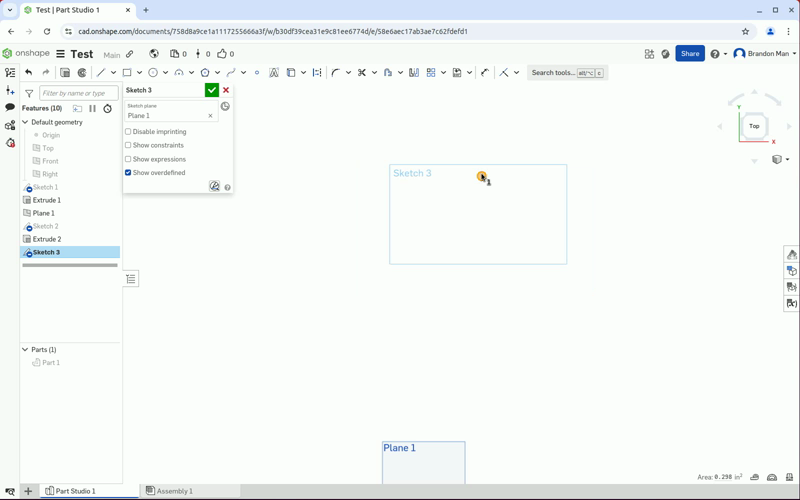
scroll(-6)
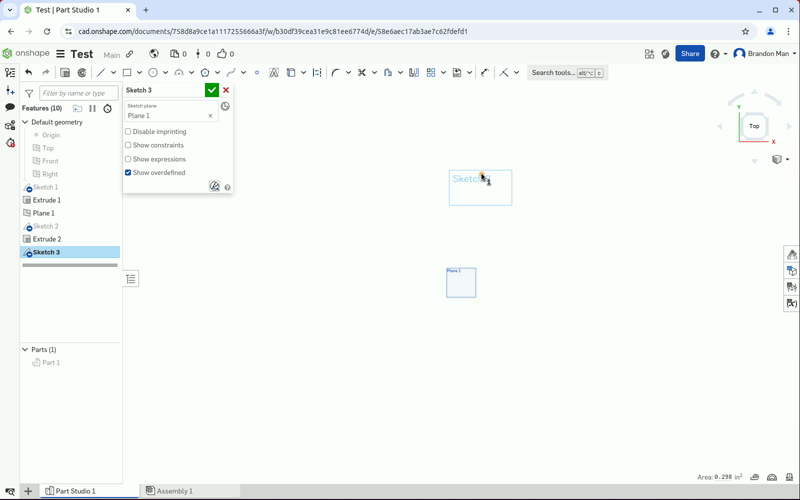
mouse_move(73, 352)
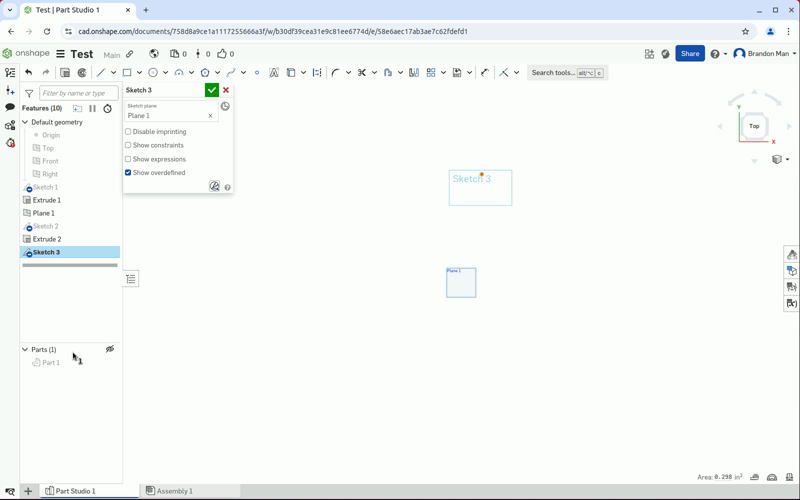
key(shift+y)
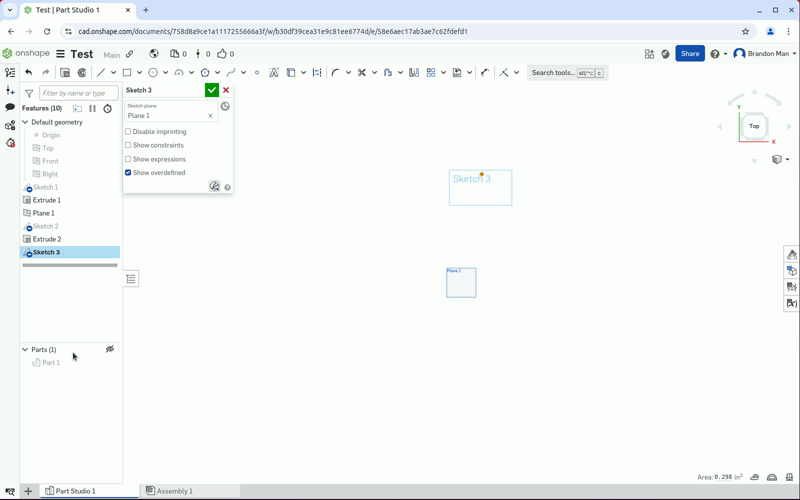
key(shift+e)
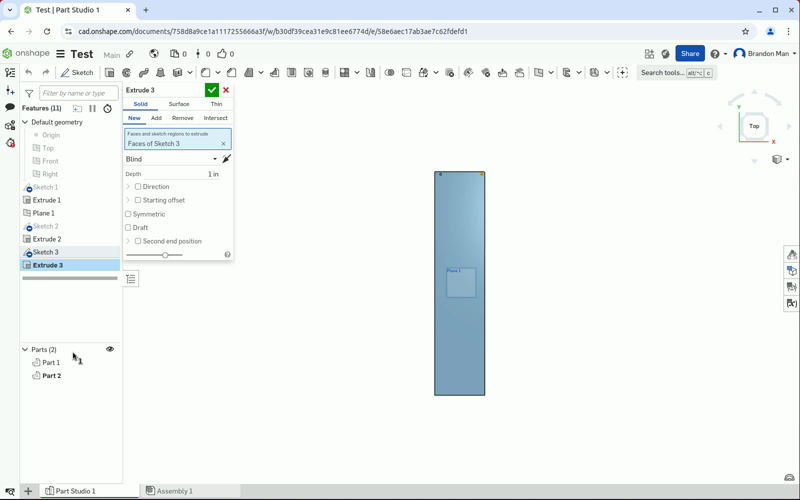
mouse_move(143, 106)
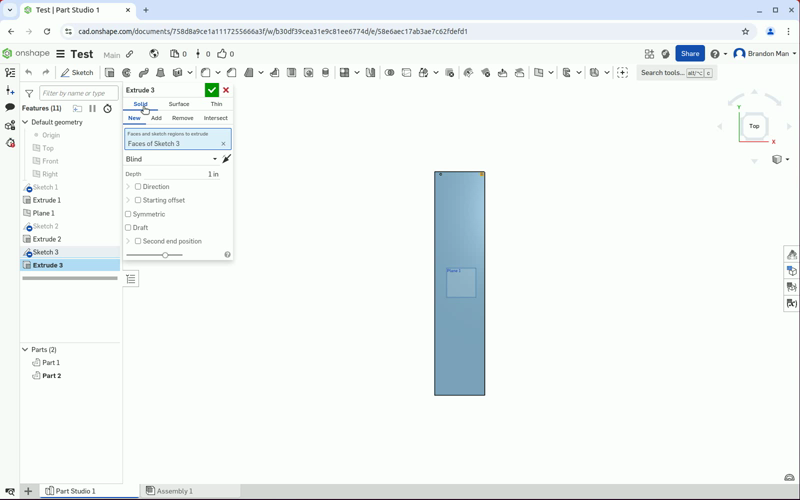
click(143, 106)
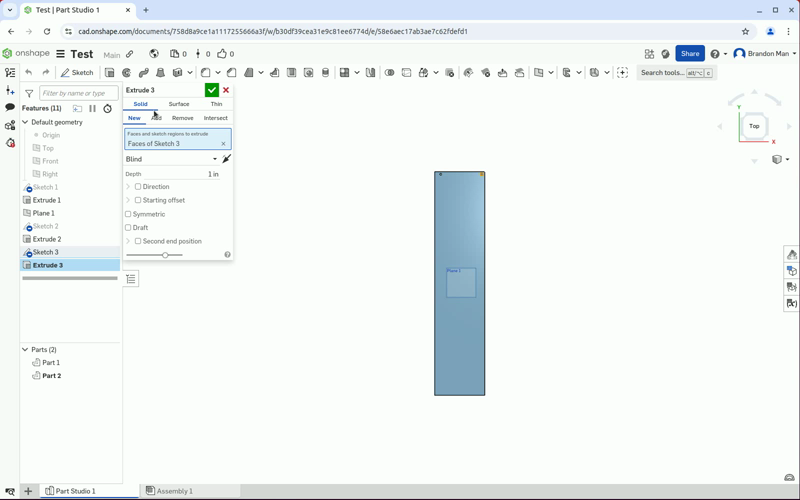
mouse_move(186, 120)
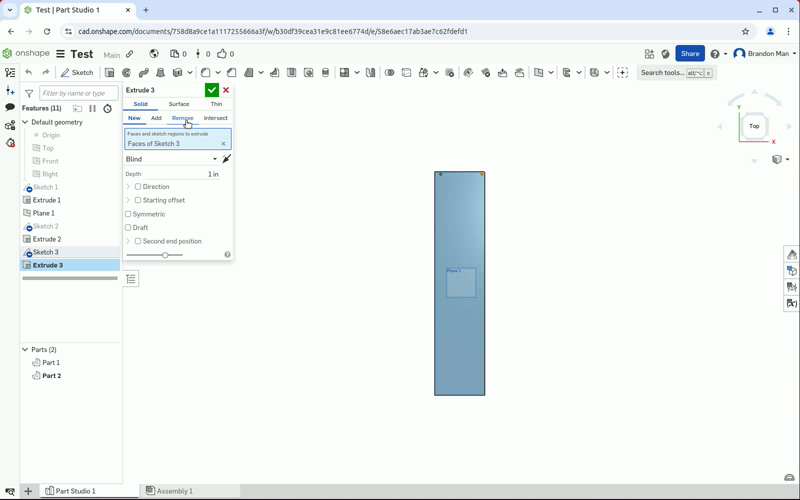
click(186, 120)
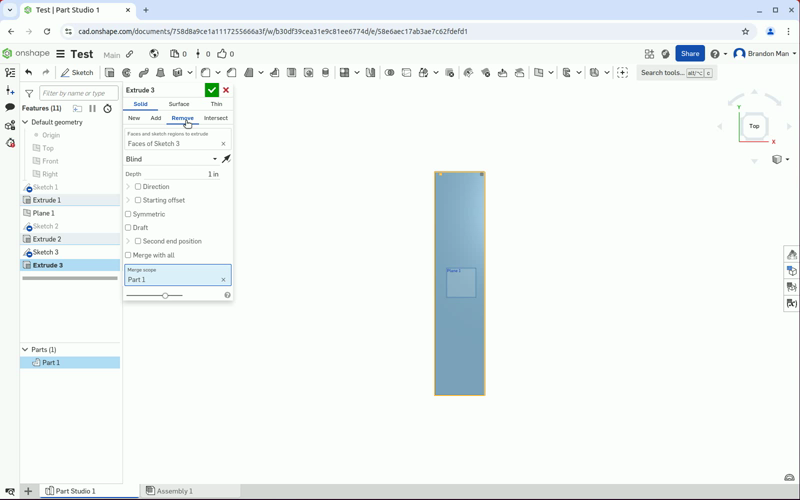
key(tab, 4)
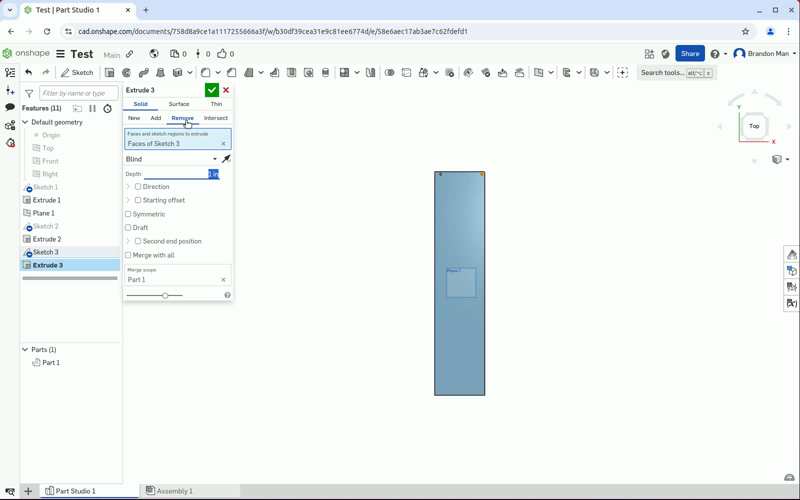
text(1.685)
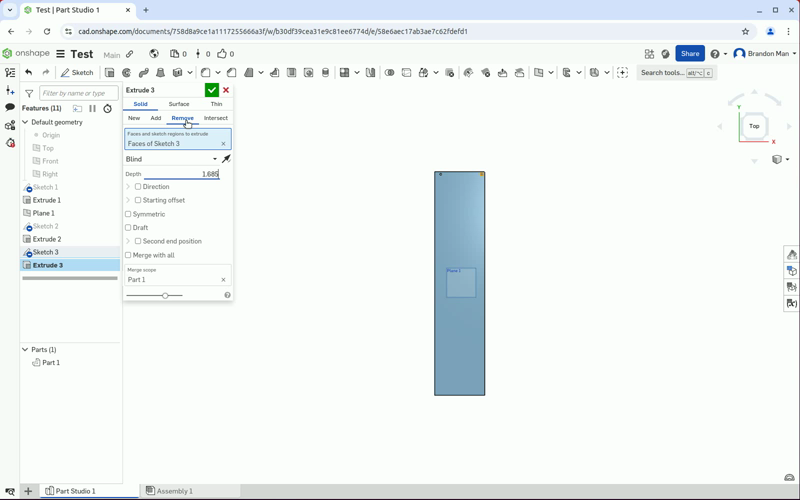
key(tab, 6)
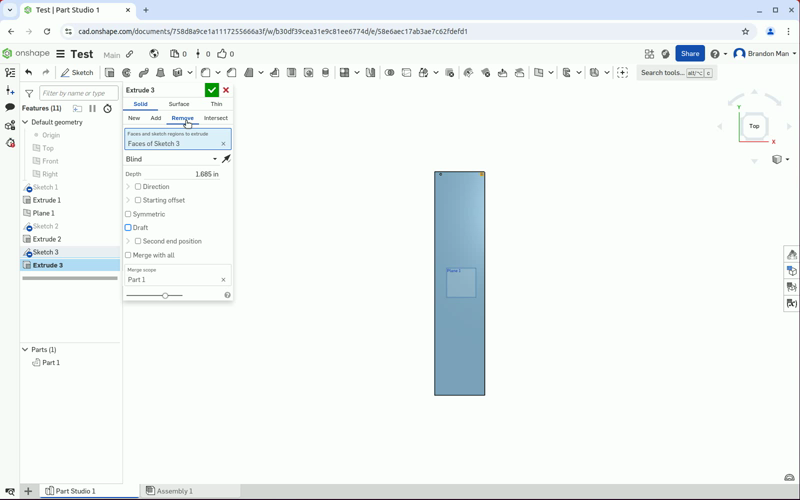
key(space)
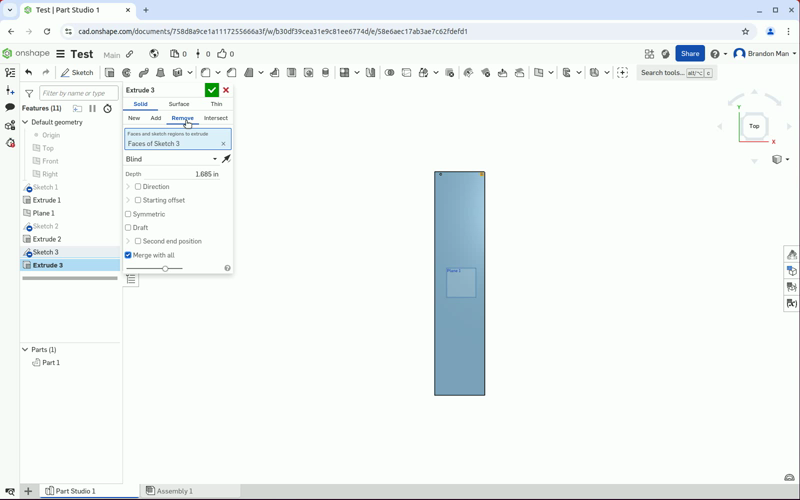
key(enter)
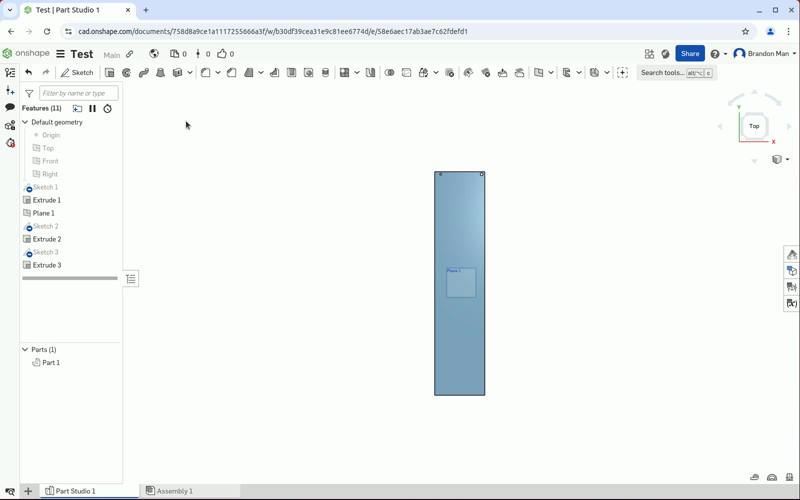
key(shift+h)
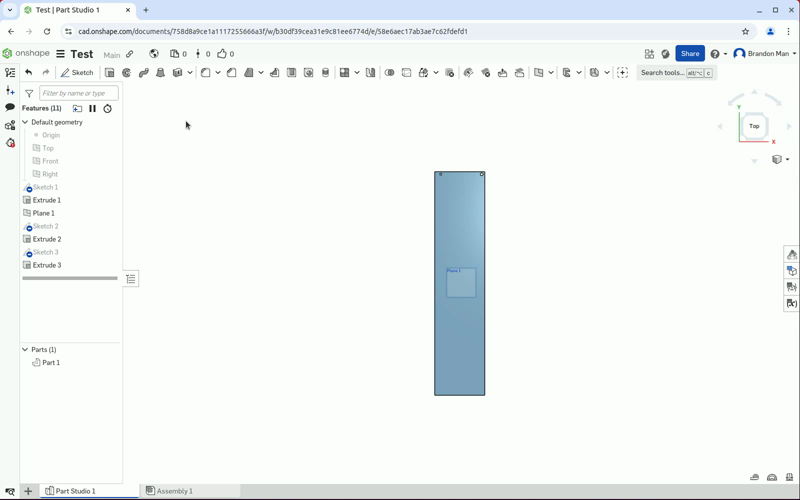
key(shift+h)
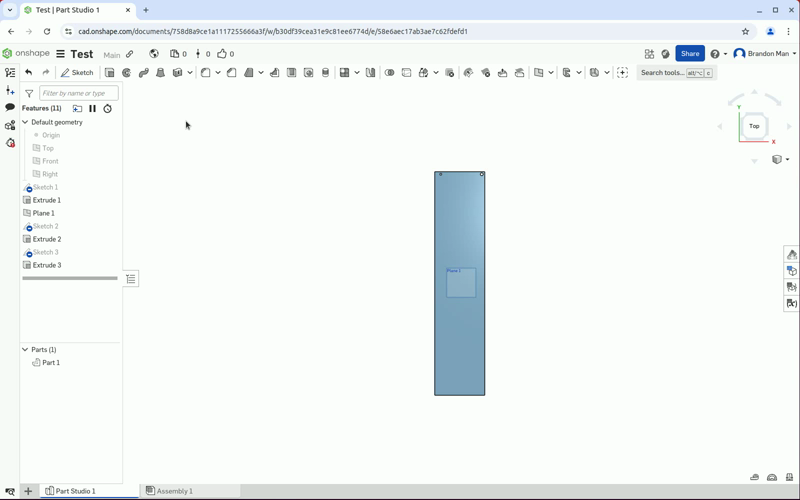
mouse_move(73, 189)
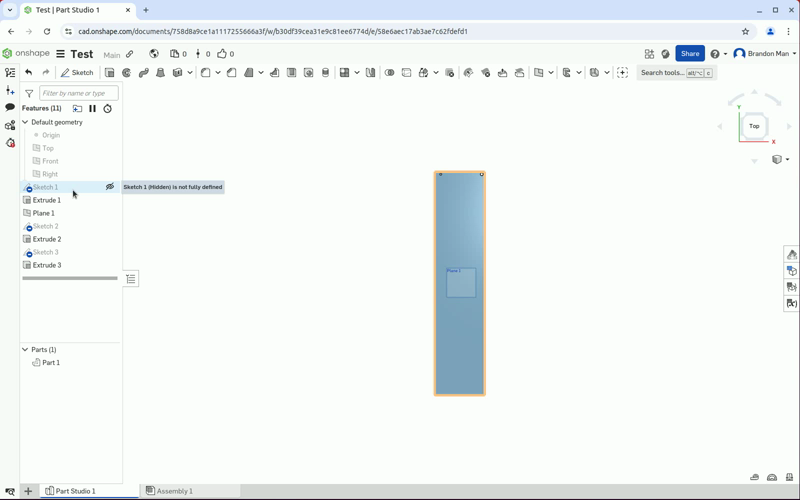
click(73, 189)
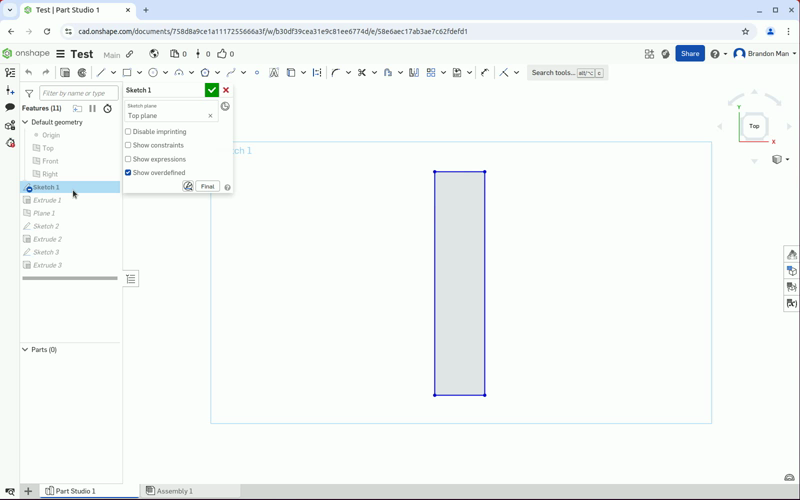
mouse_move(229, 92)
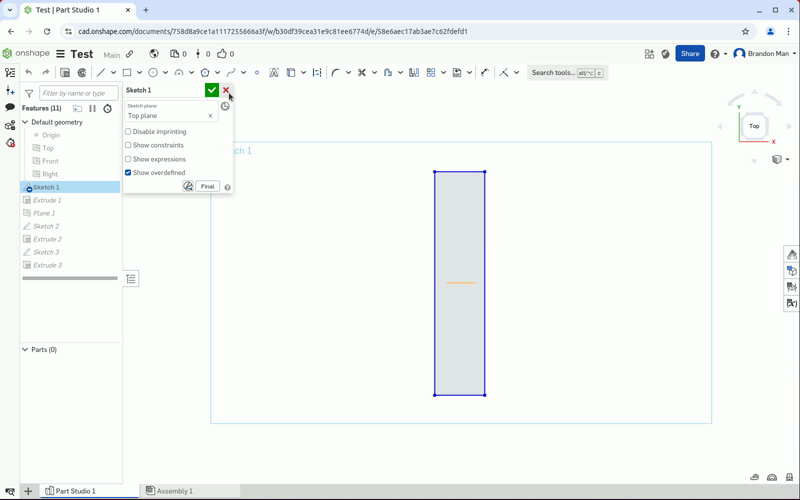
click(229, 92)
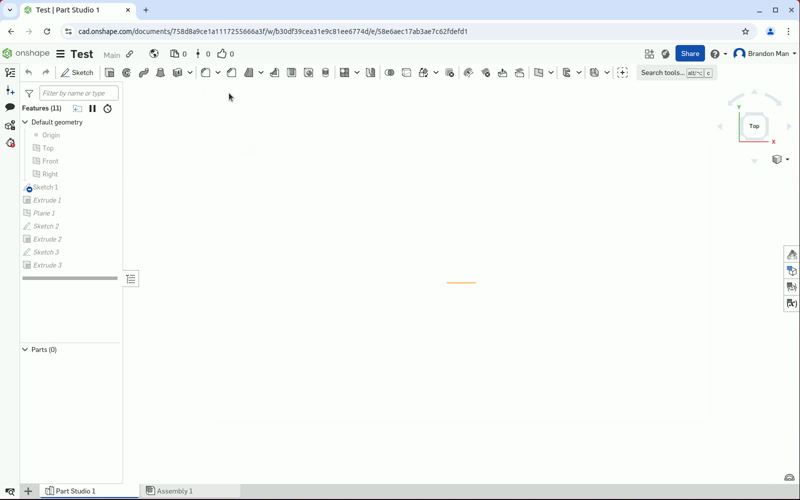
key(shift+s)
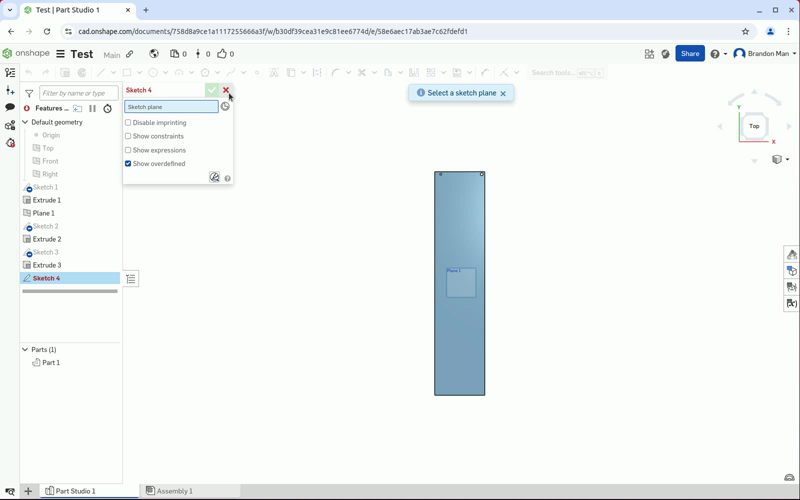
mouse_move(73, 215)
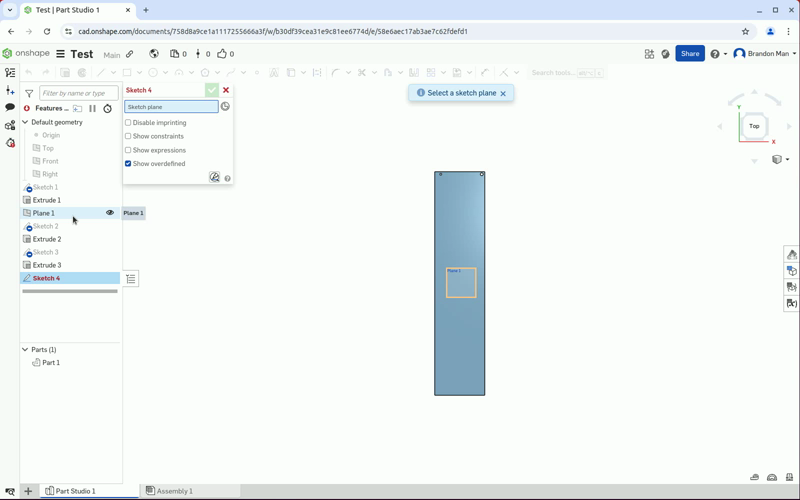
click(73, 215)
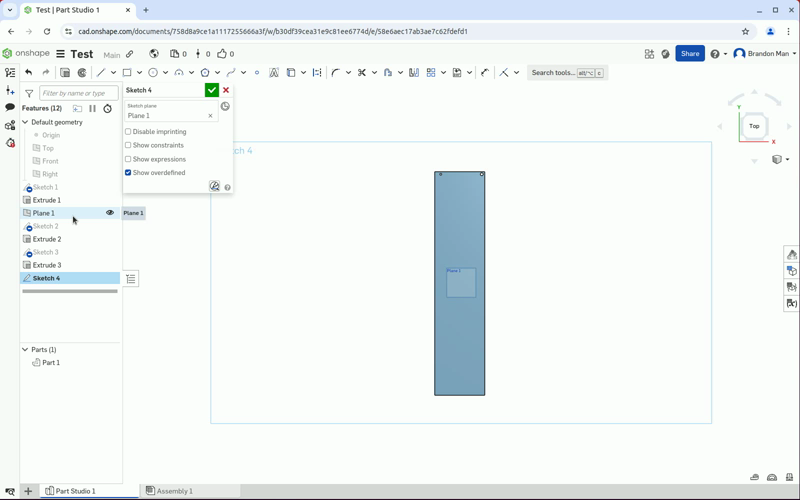
mouse_move(73, 352)
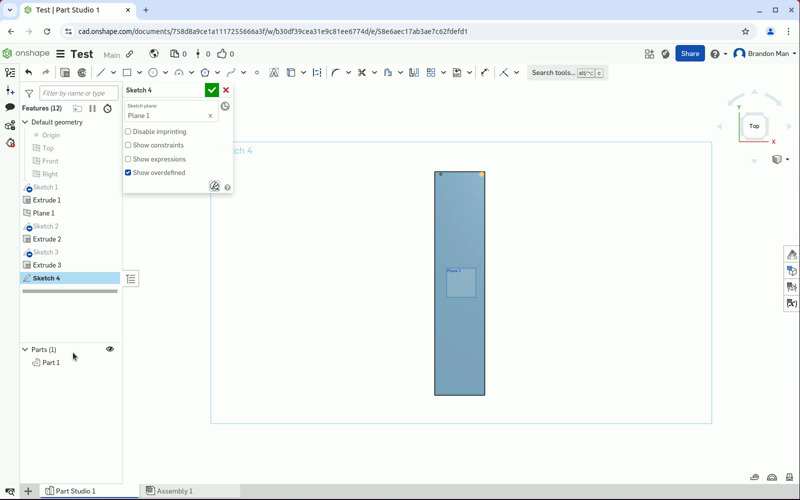
key(y)
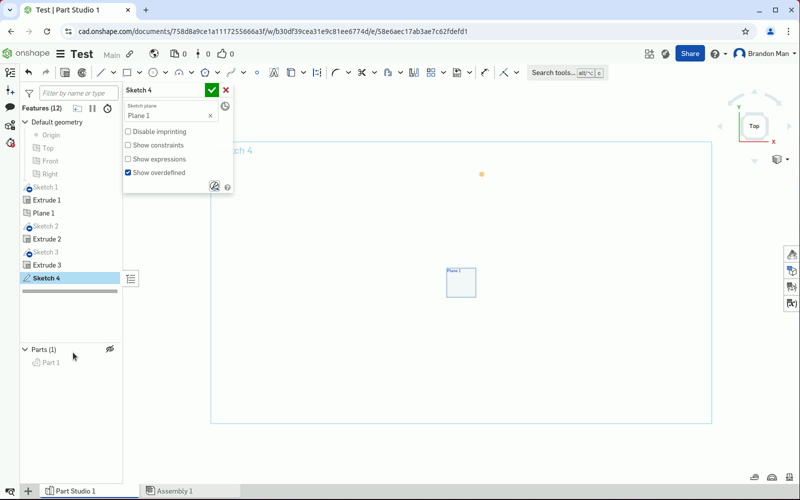
key(c)
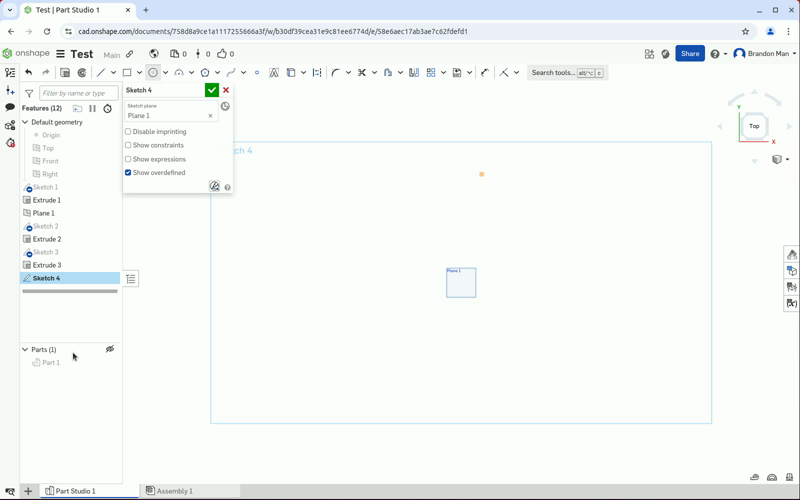
key_down(shift)
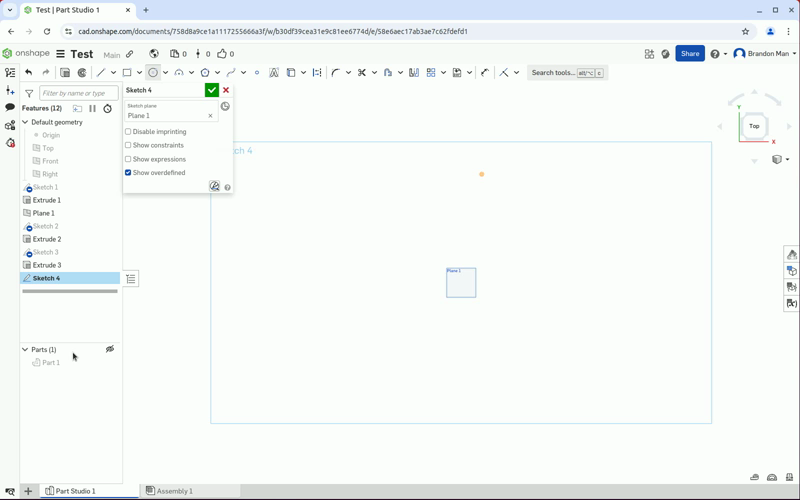
mouse_move(440, 391)
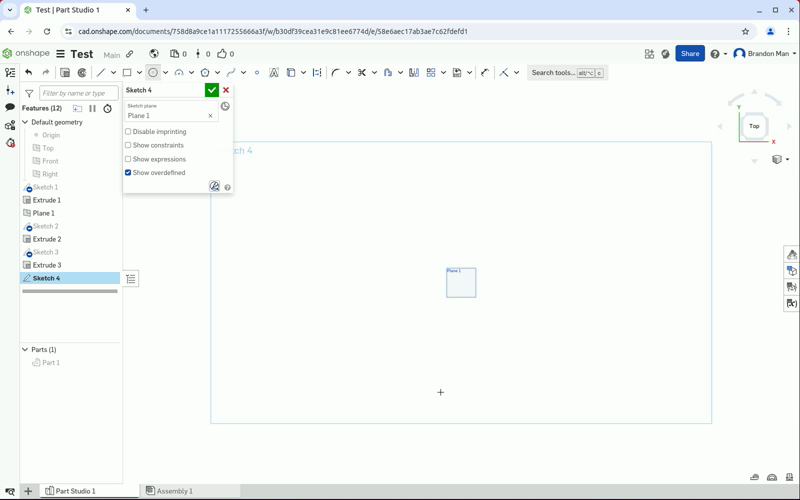
click(440, 391)
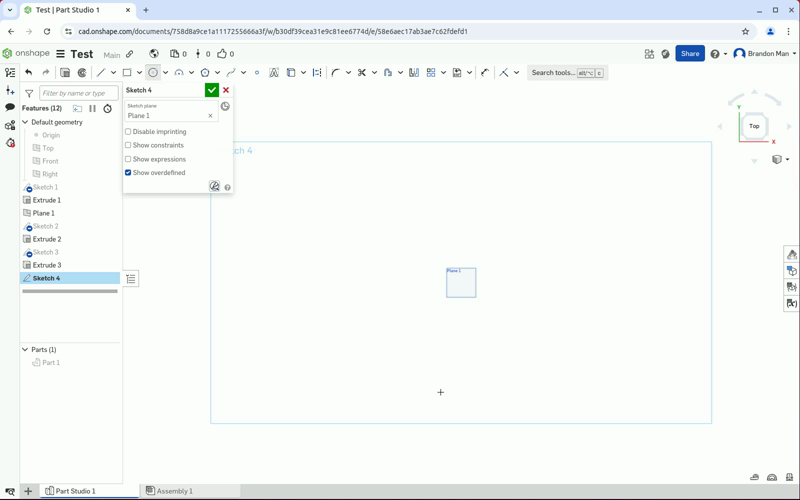
key_up(shift)
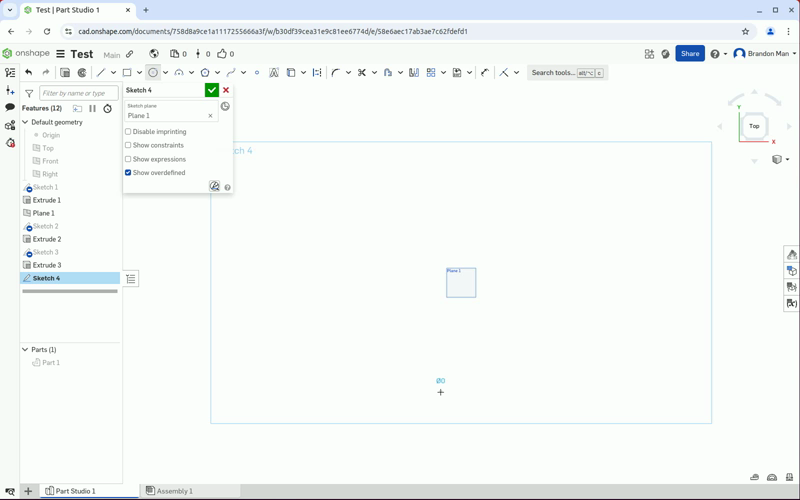
mouse_move(441, 391)
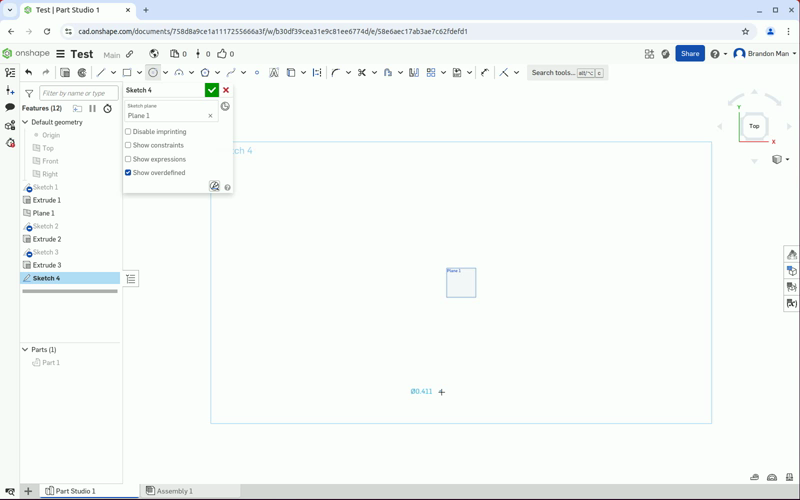
scroll(6)
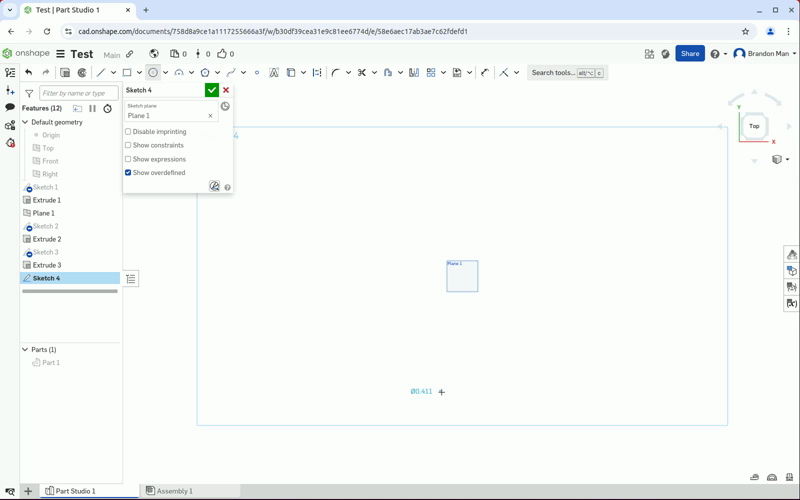
scroll(6)
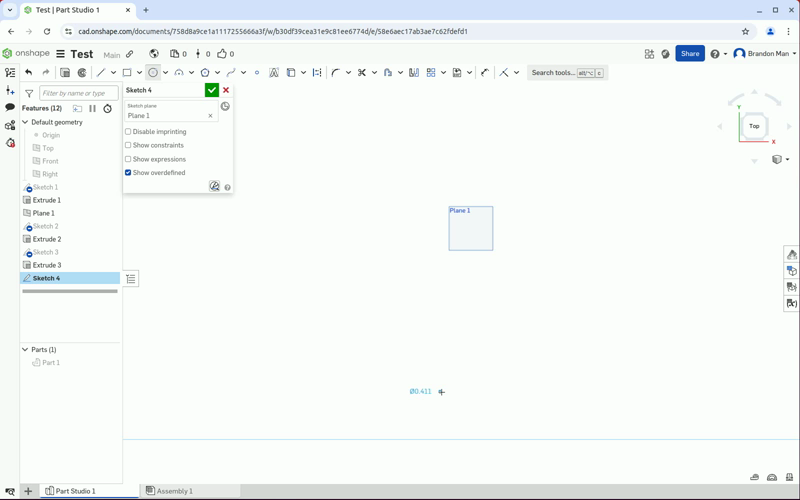
scroll(6)
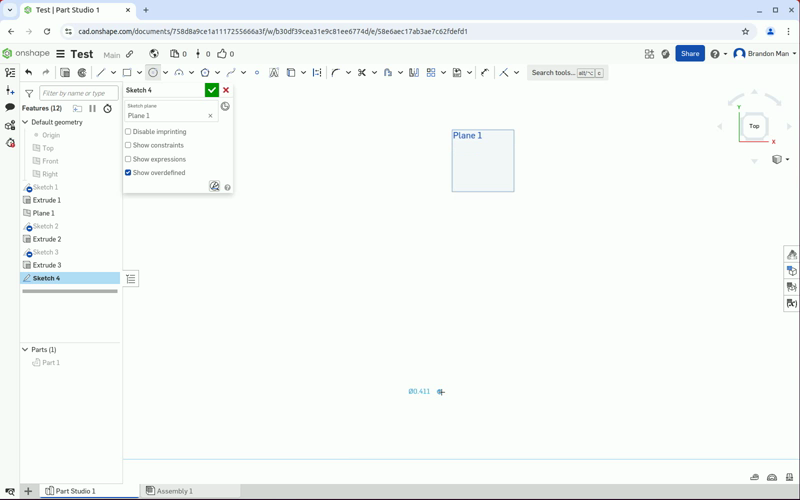
scroll(6)
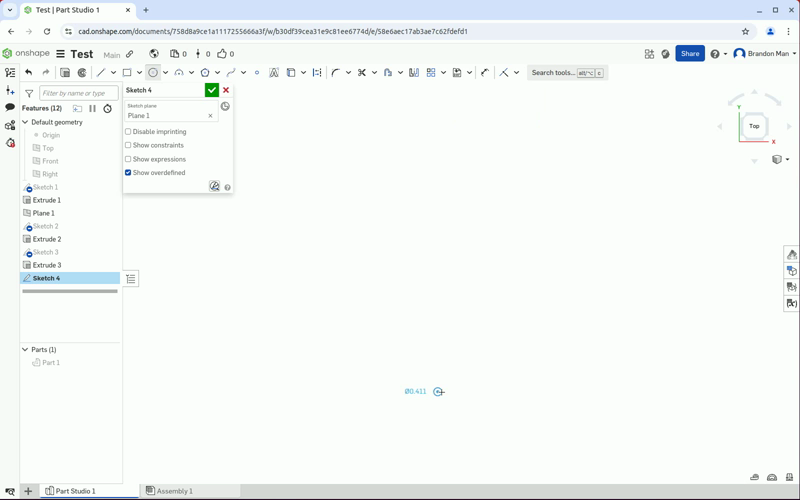
scroll(6)
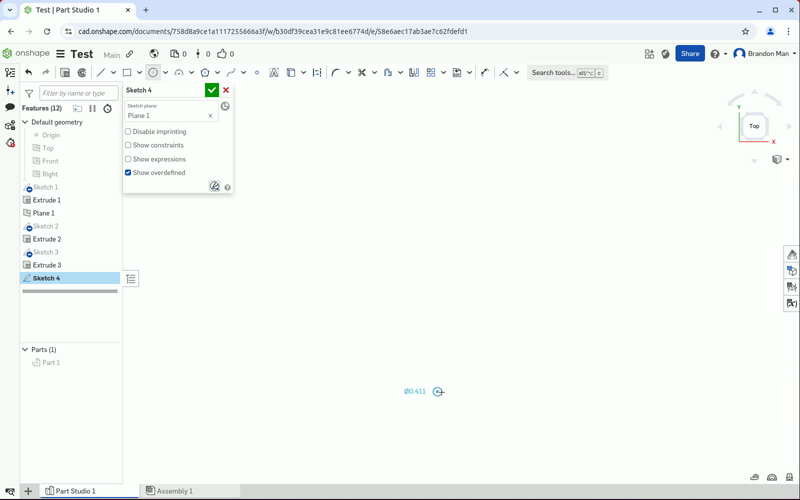
scroll(6)
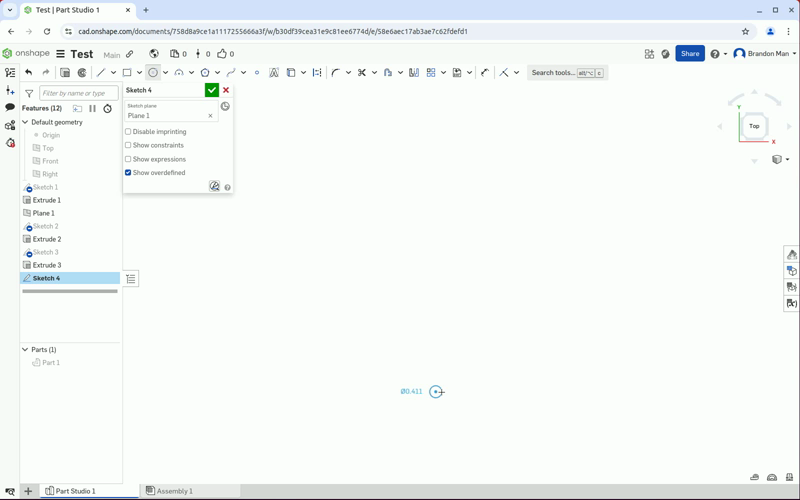
scroll(6)
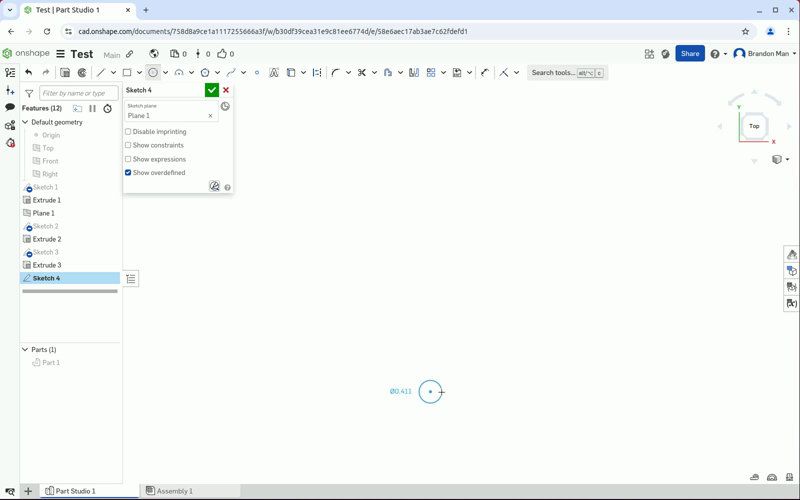
click(441, 391)
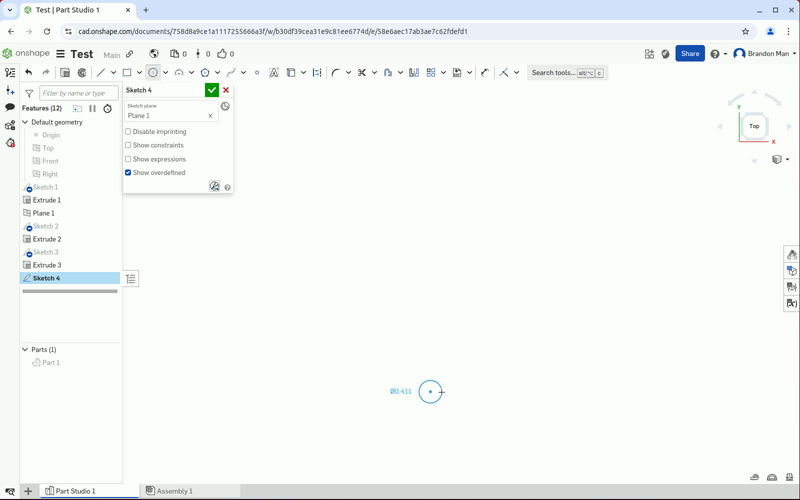
scroll(-6)
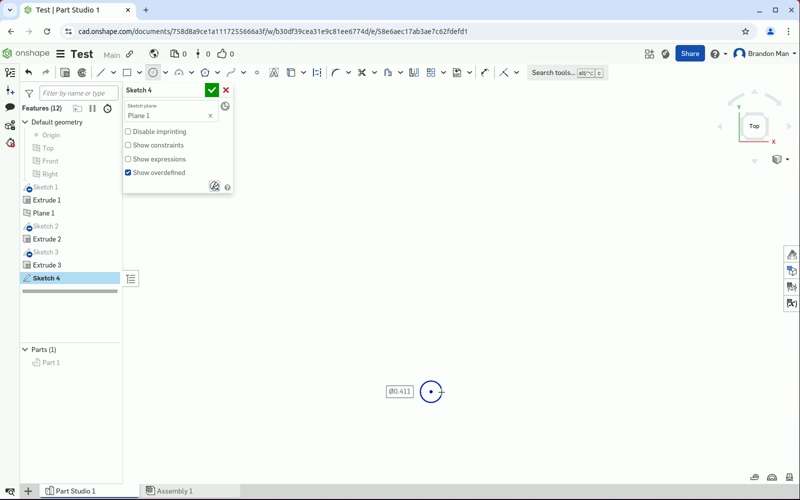
scroll(-6)
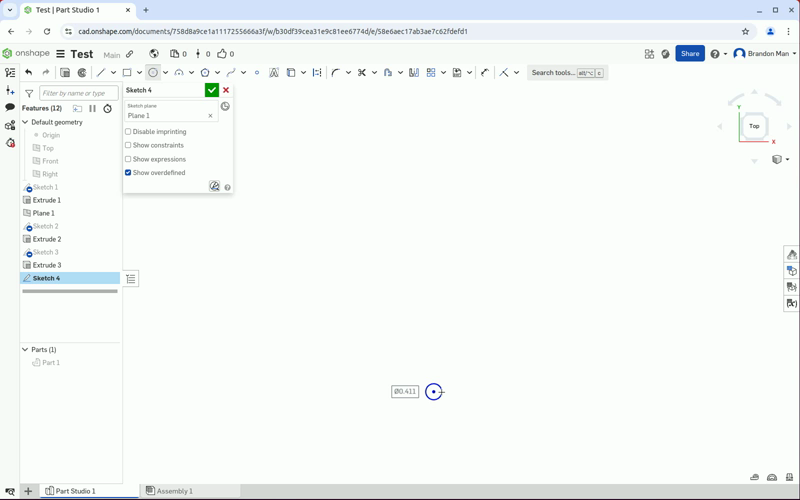
scroll(-6)
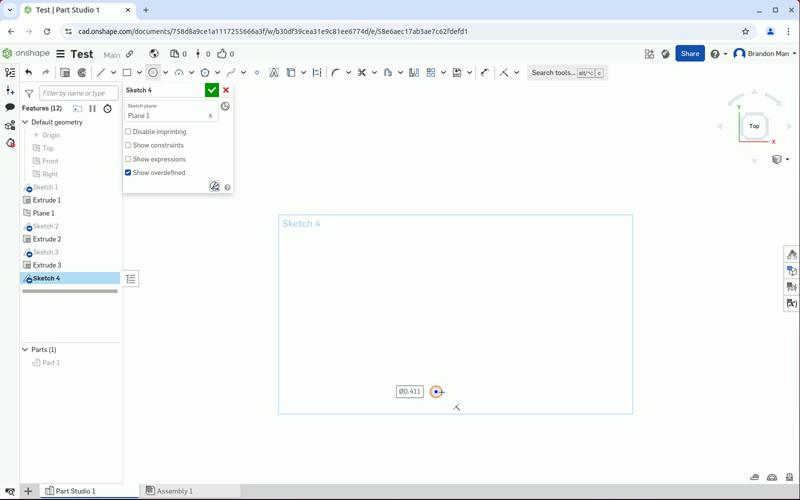
scroll(-6)
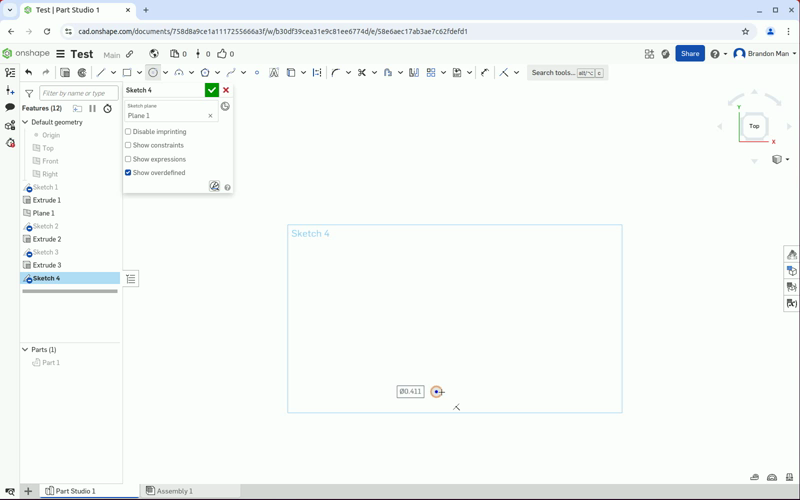
scroll(-6)
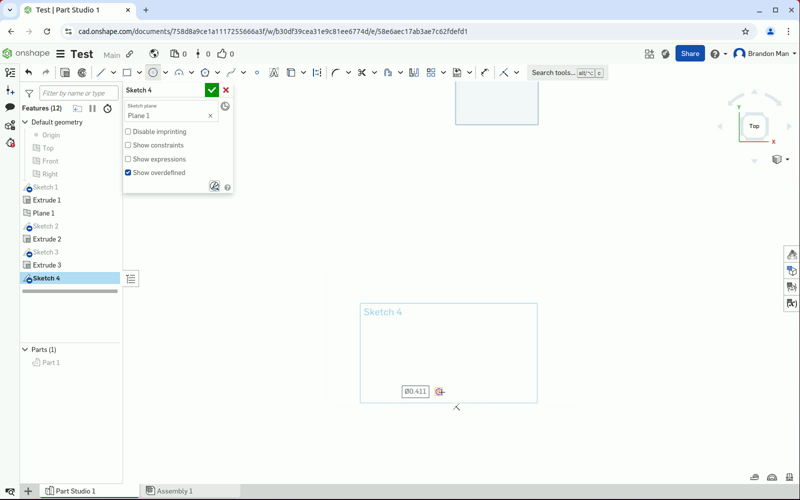
scroll(-6)
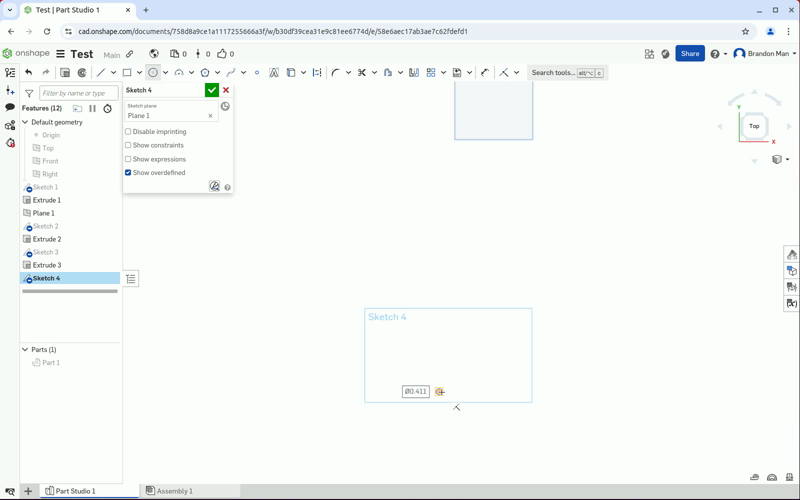
scroll(-6)
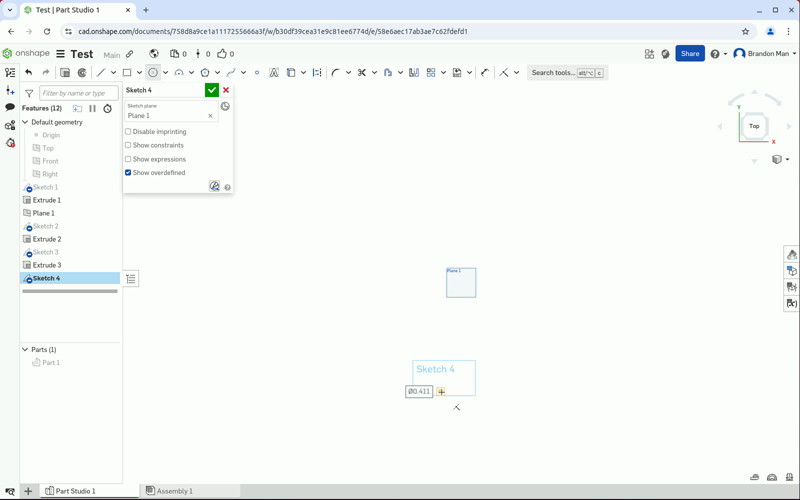
key(esc)
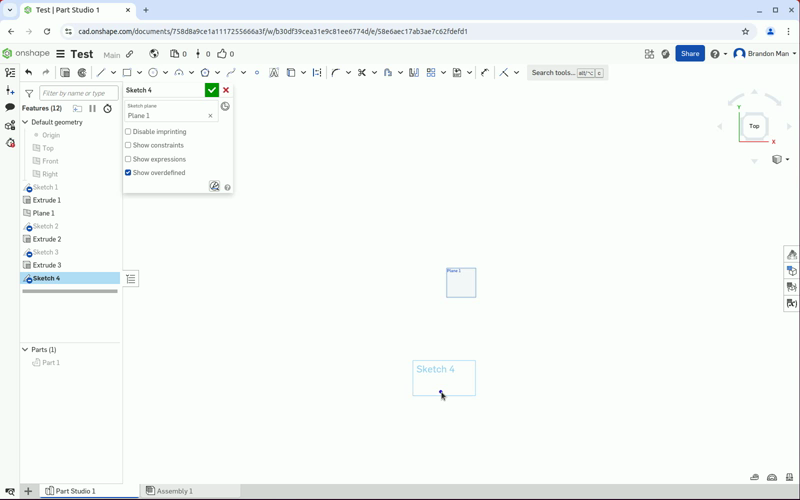
mouse_move(440, 392)
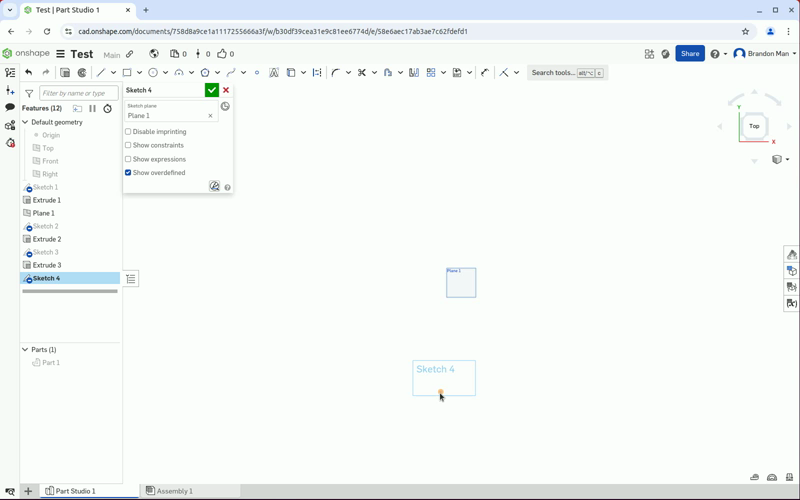
scroll(6)
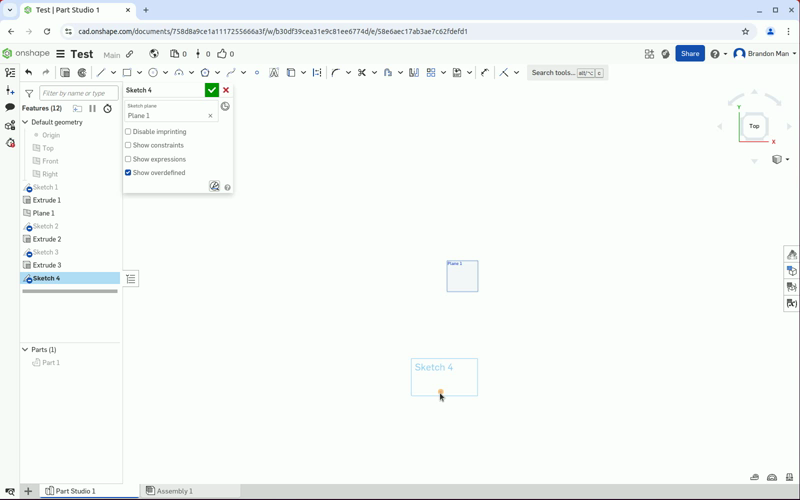
scroll(6)
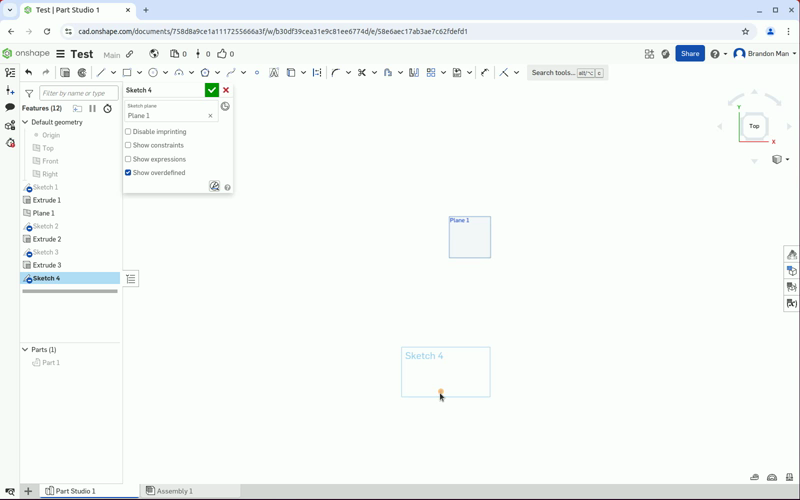
scroll(6)
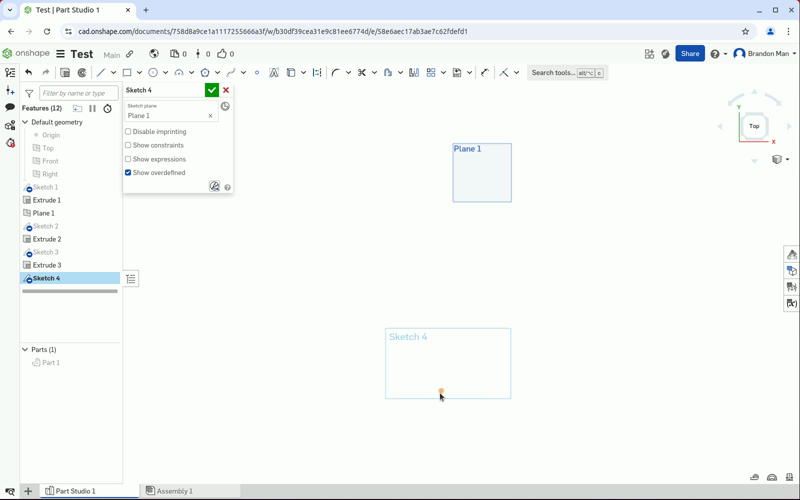
scroll(6)
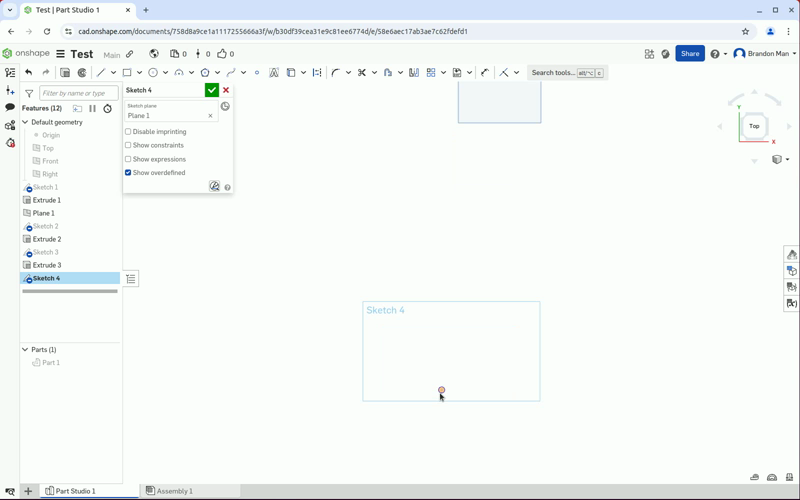
scroll(6)
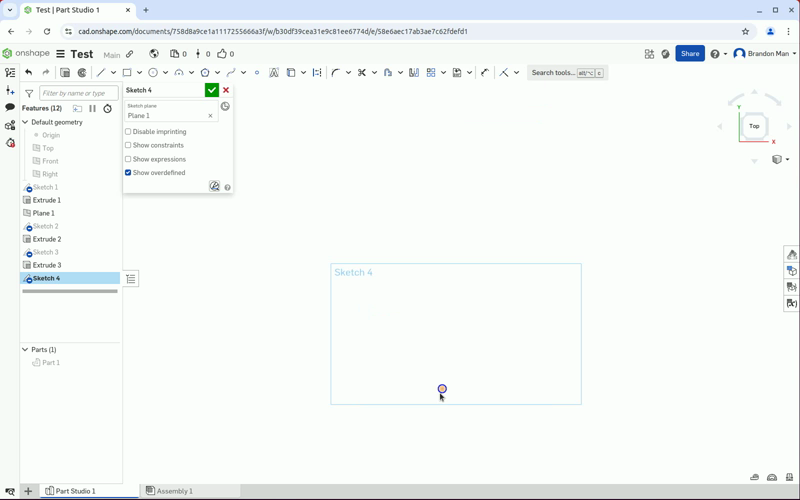
scroll(6)
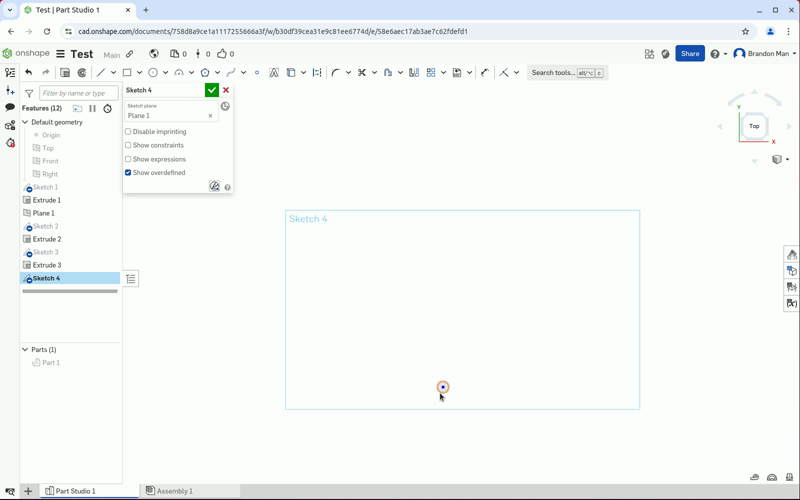
scroll(6)
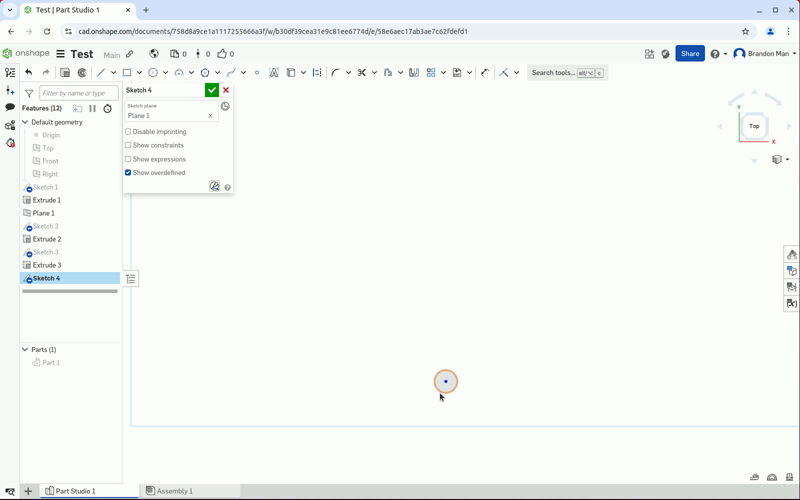
click(440, 392)
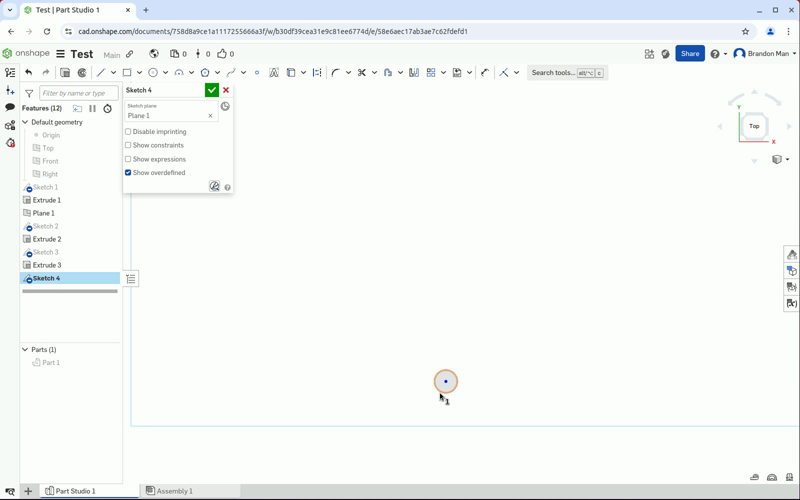
scroll(-6)
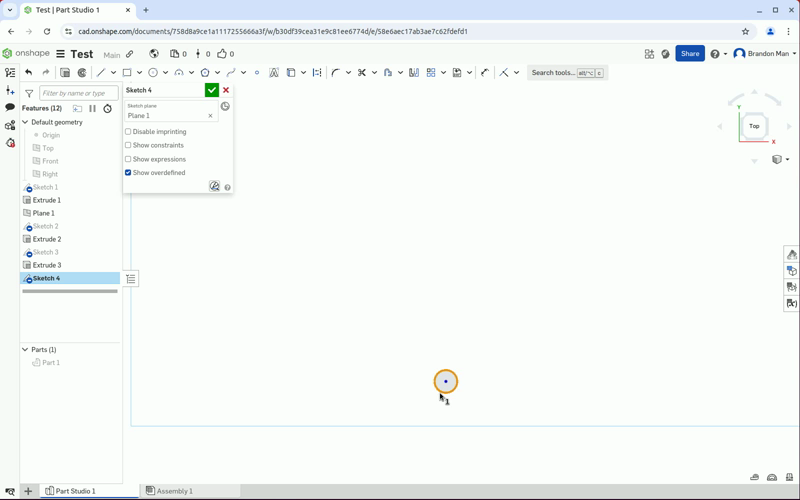
scroll(-6)
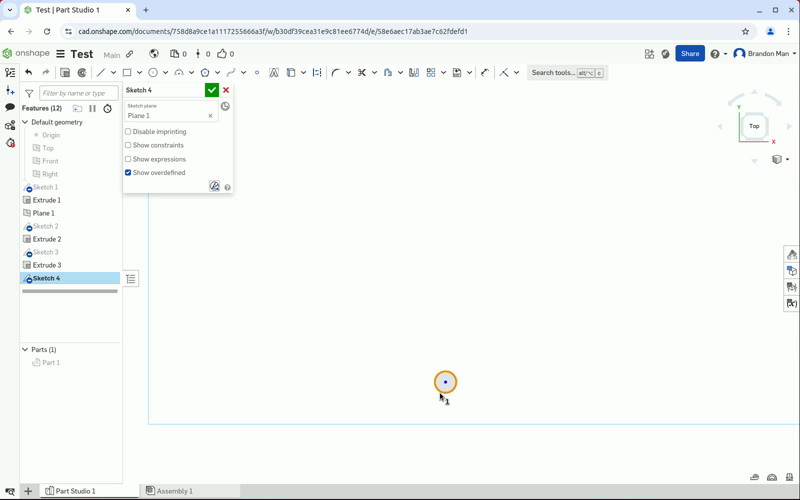
scroll(-6)
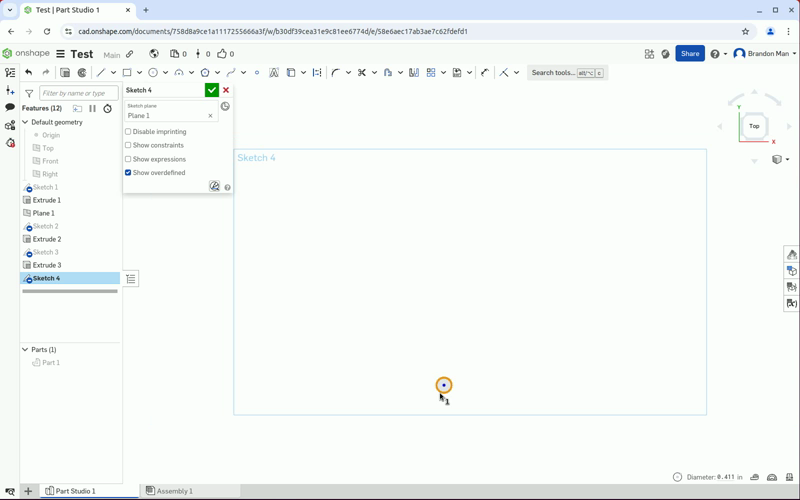
scroll(-6)
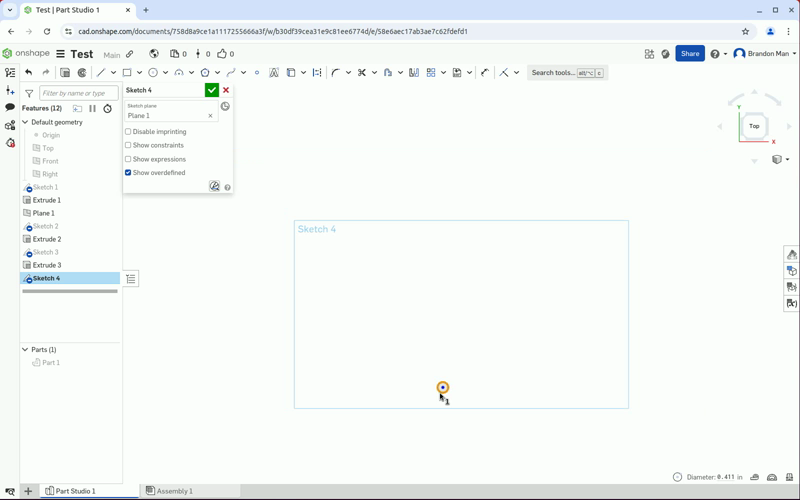
scroll(-6)
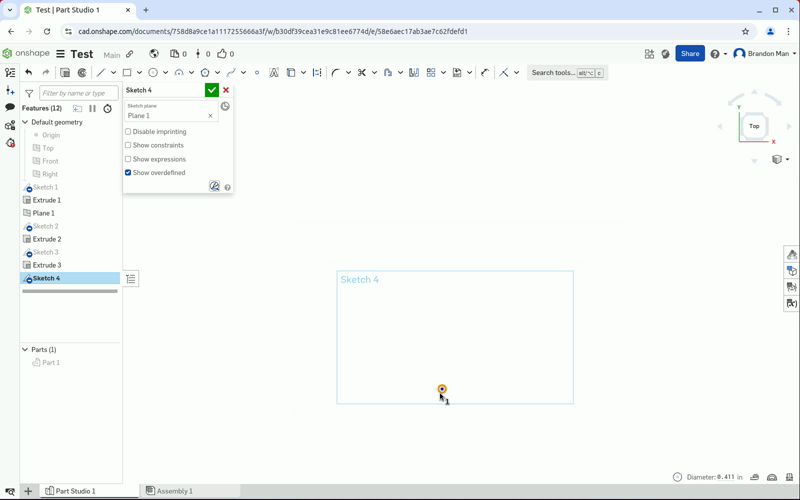
scroll(-6)
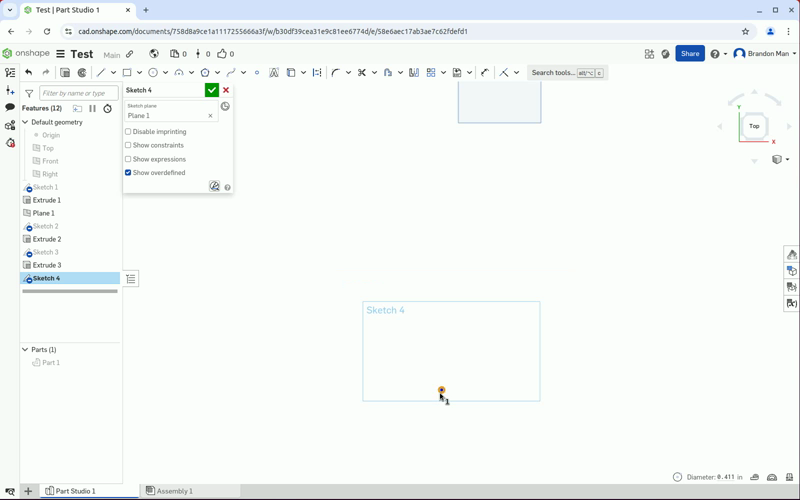
scroll(-6)
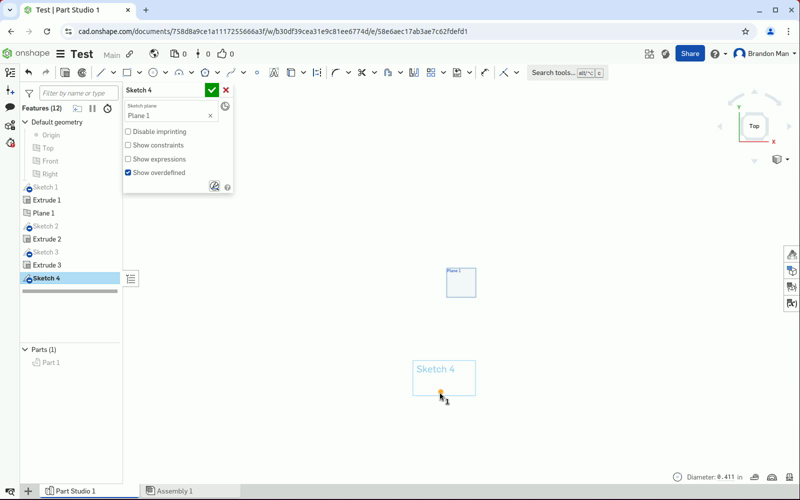
mouse_move(73, 352)
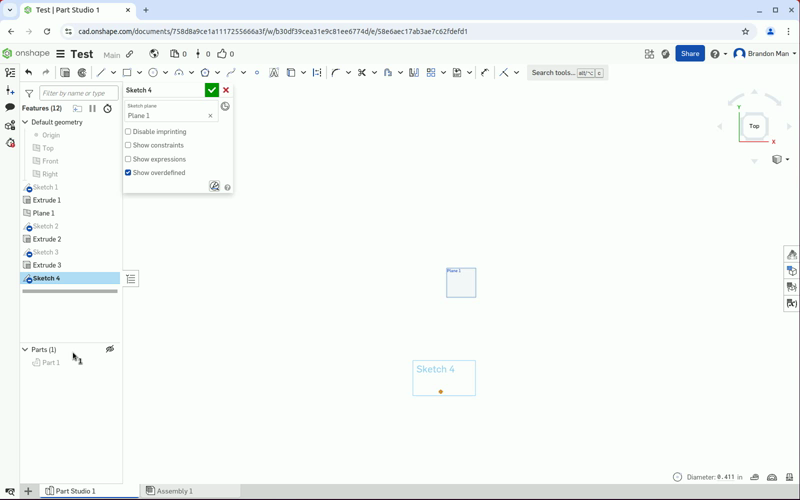
key(shift+y)
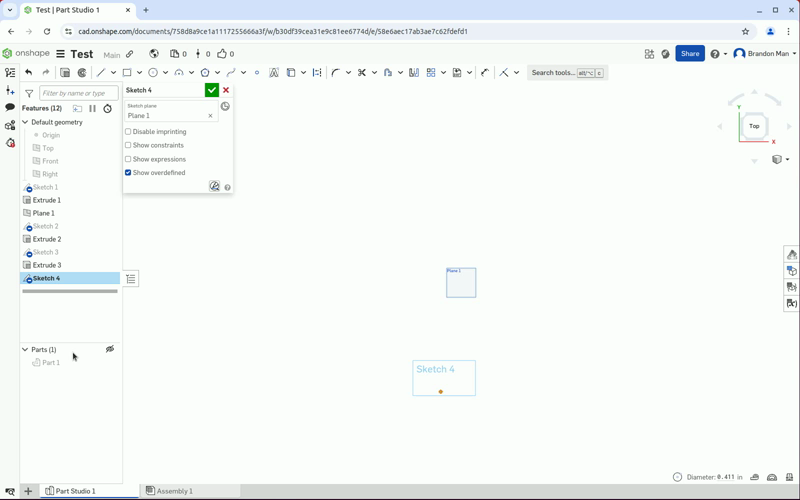
key(shift+e)
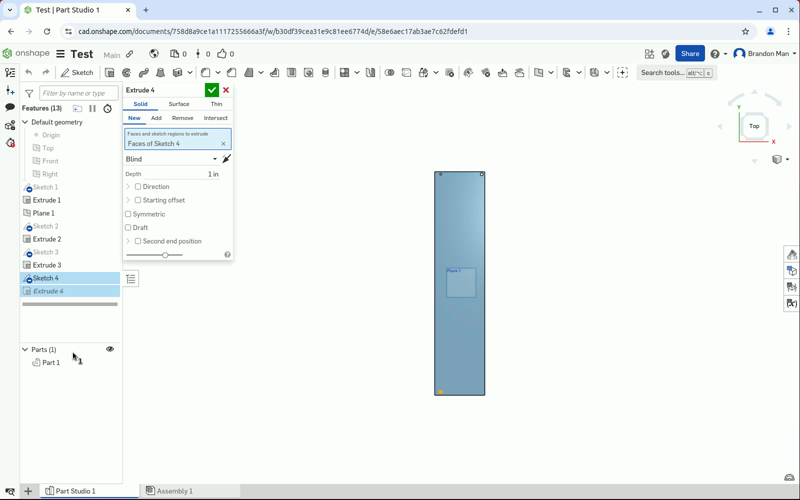
mouse_move(143, 106)
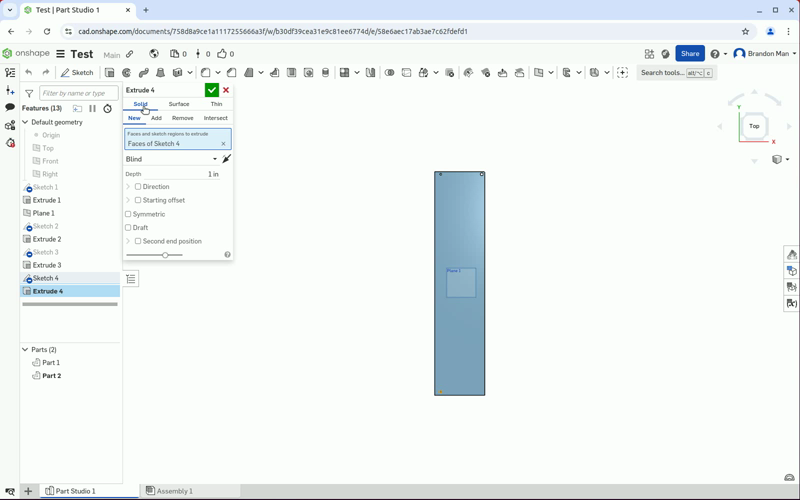
click(143, 106)
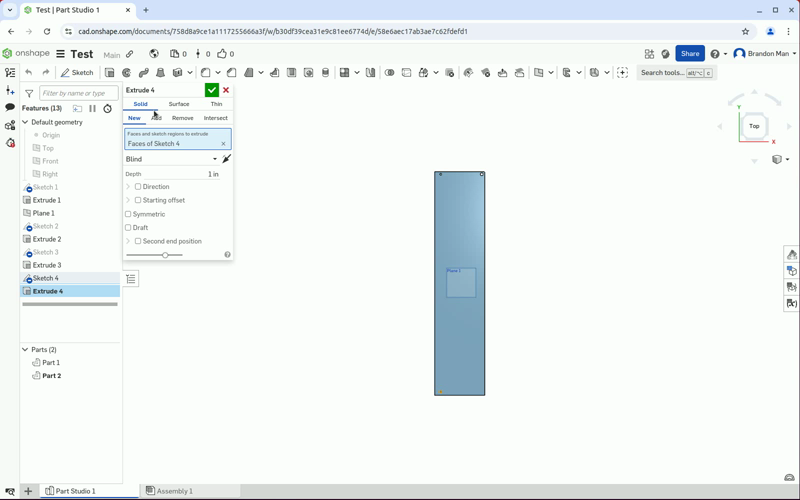
mouse_move(186, 120)
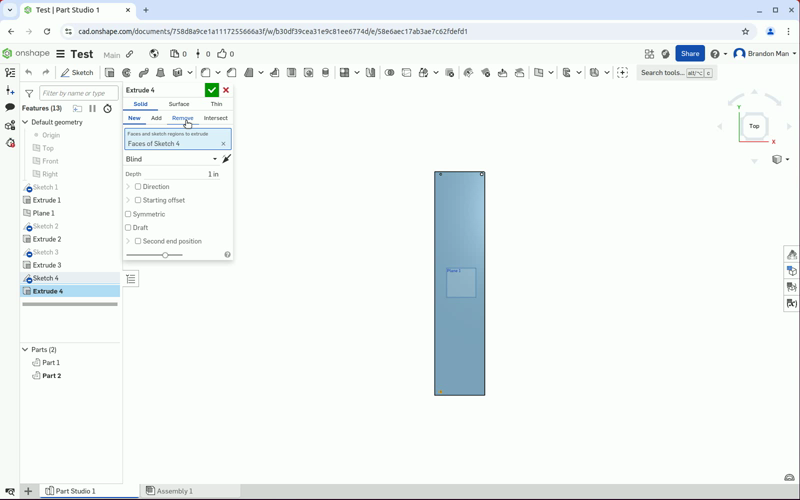
click(186, 120)
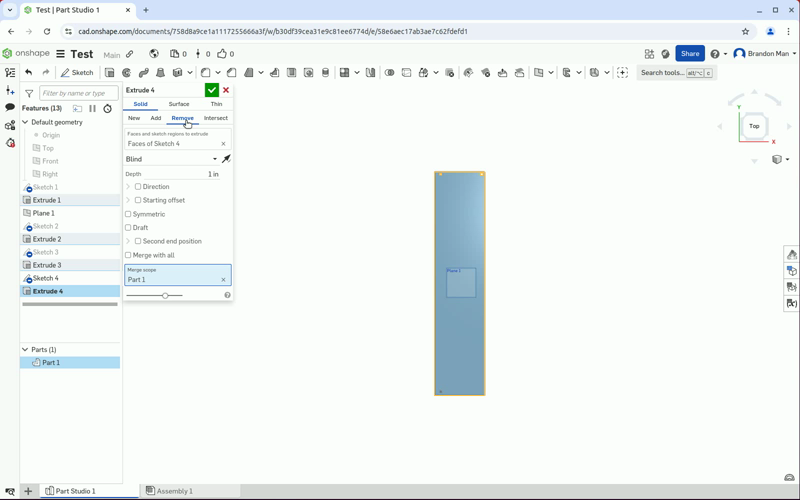
key(tab, 4)
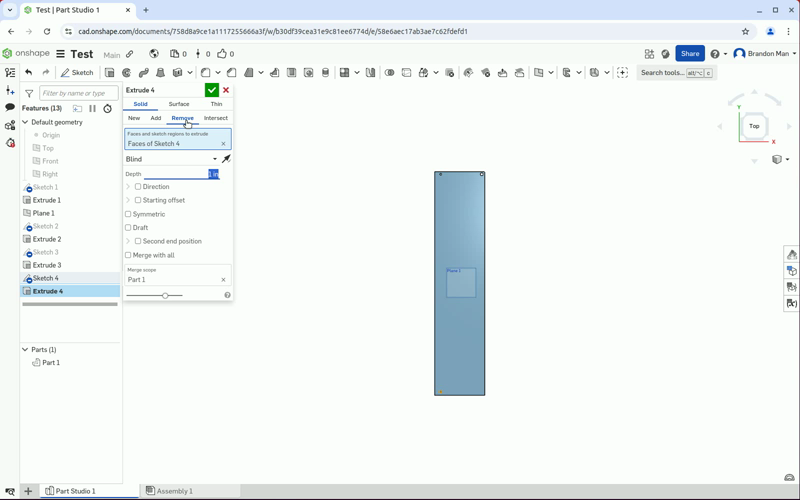
text(1.685)
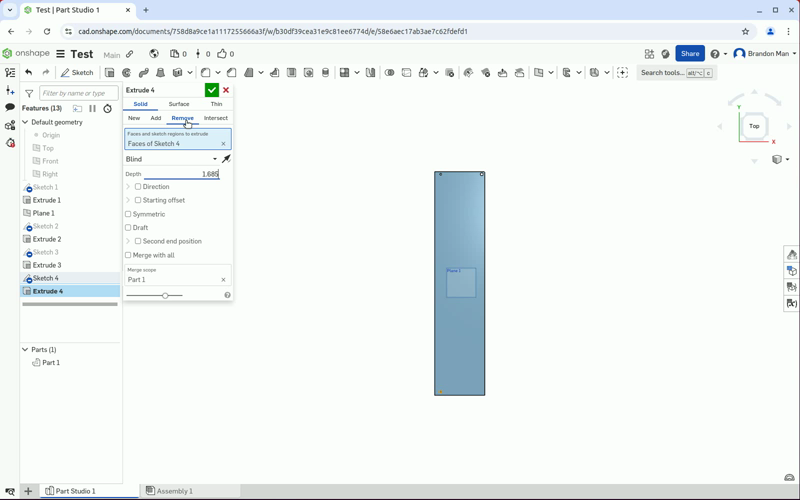
key(tab, 6)
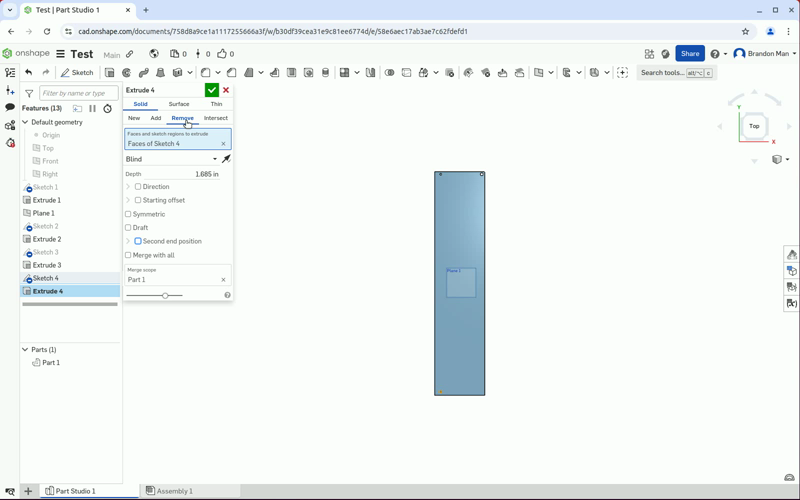
key(space)
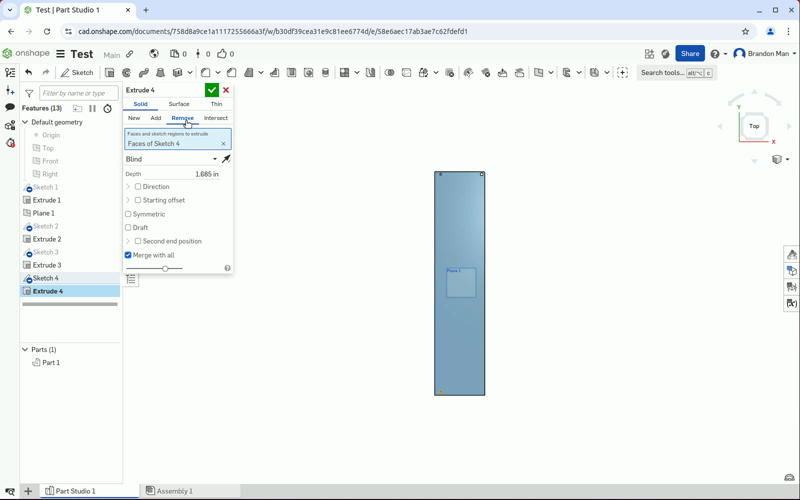
key(enter)
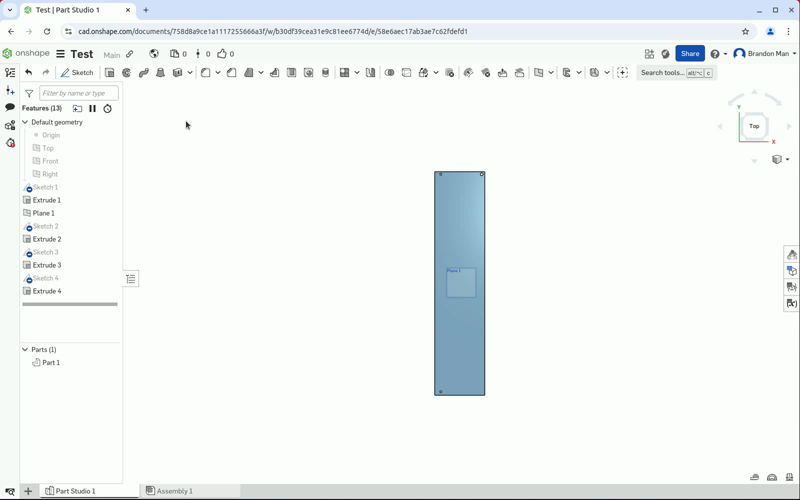
key(shift+h)
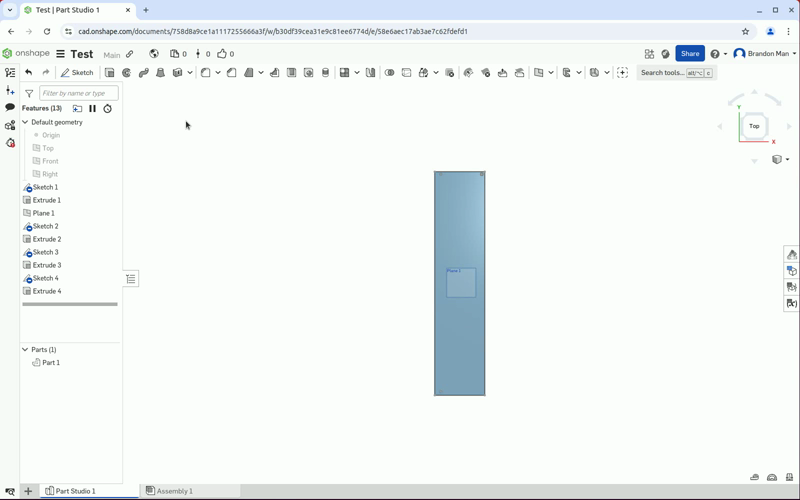
key(shift+h)
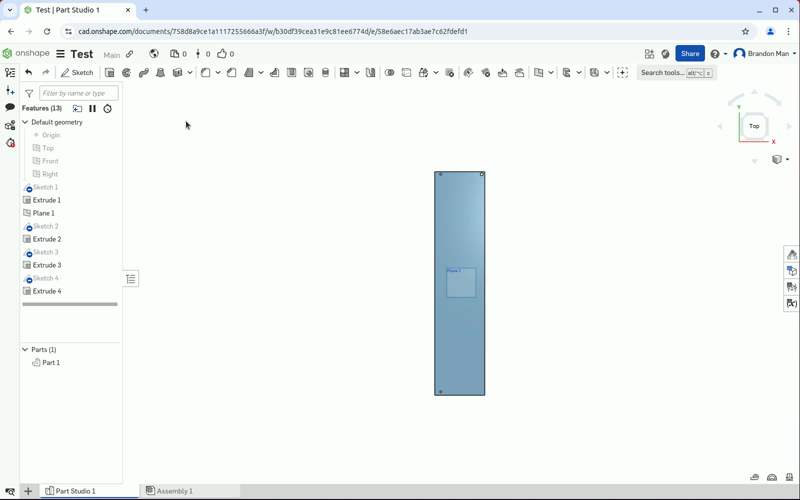
mouse_move(73, 189)
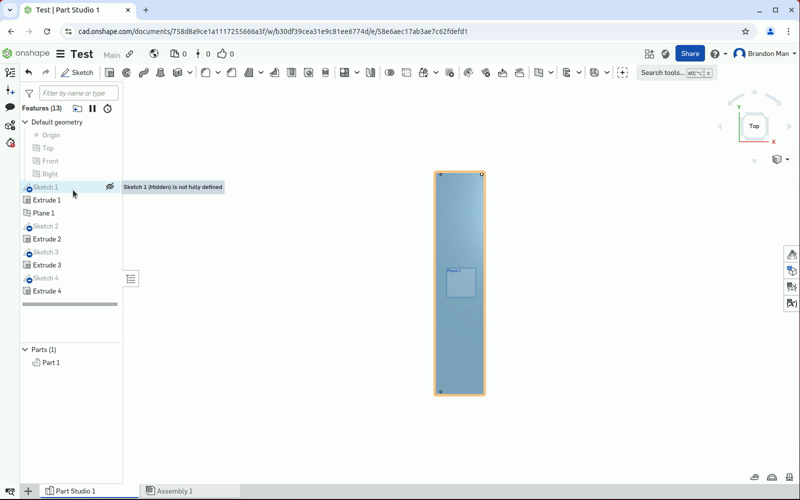
click(73, 189)
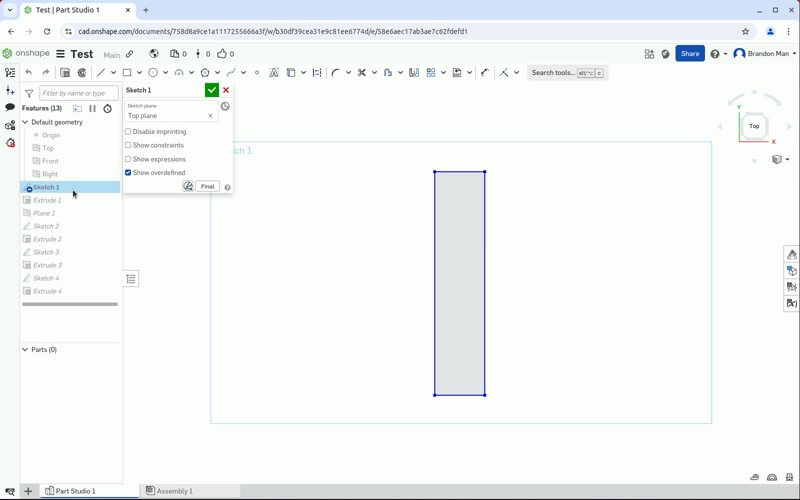
mouse_move(229, 92)
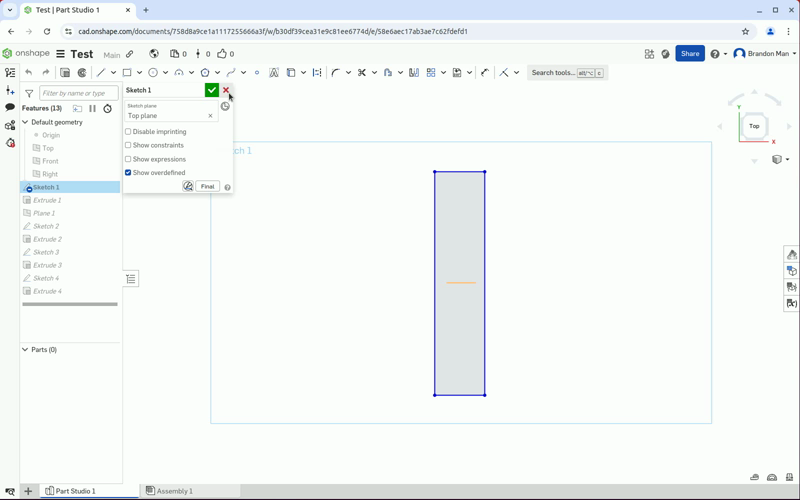
click(229, 92)
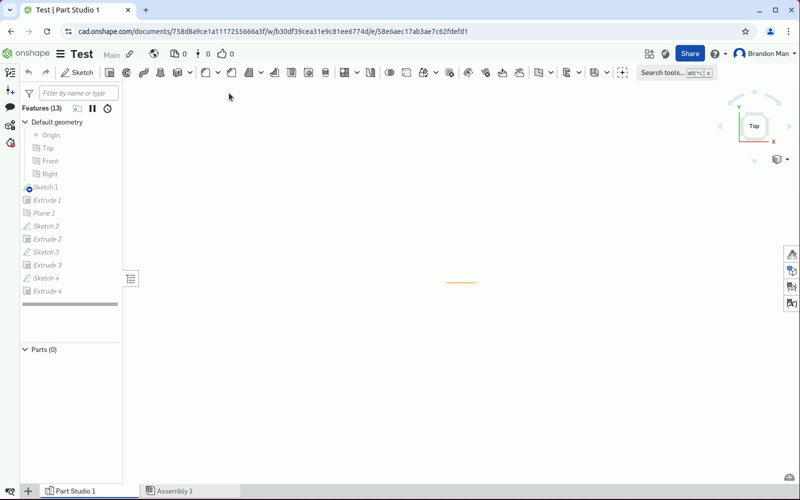
key(shift+s)
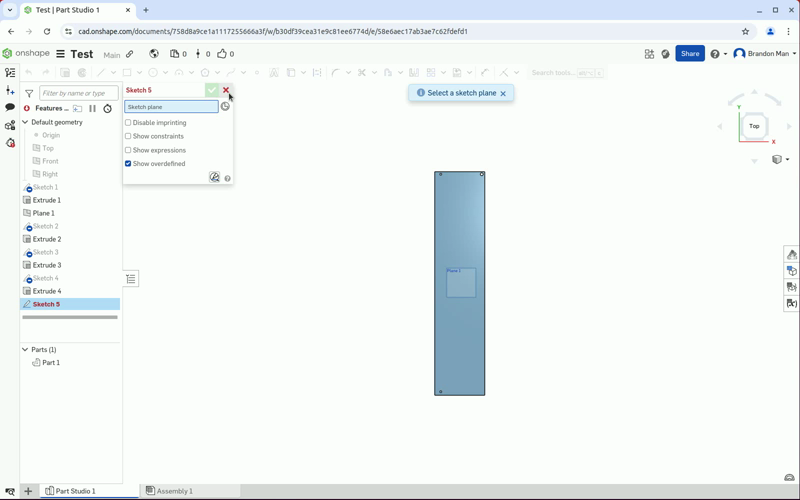
mouse_move(73, 215)
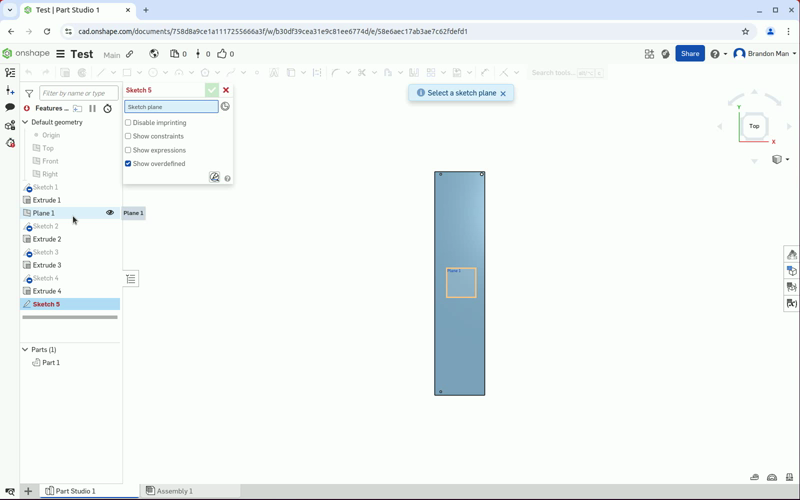
click(73, 215)
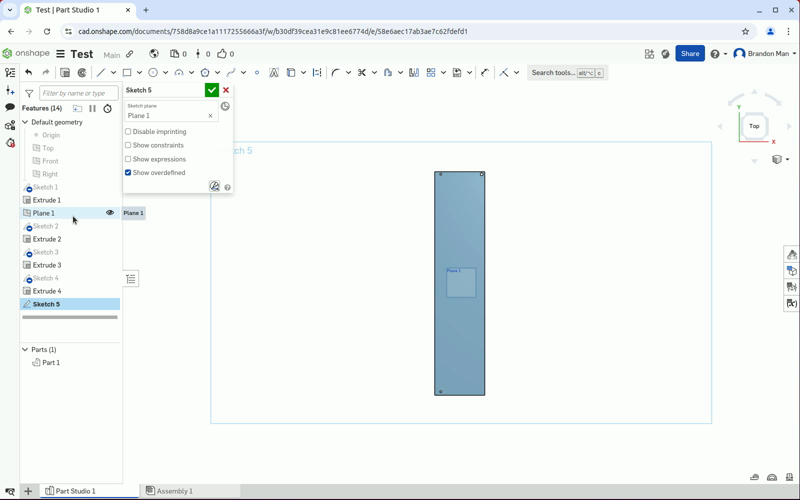
mouse_move(73, 352)
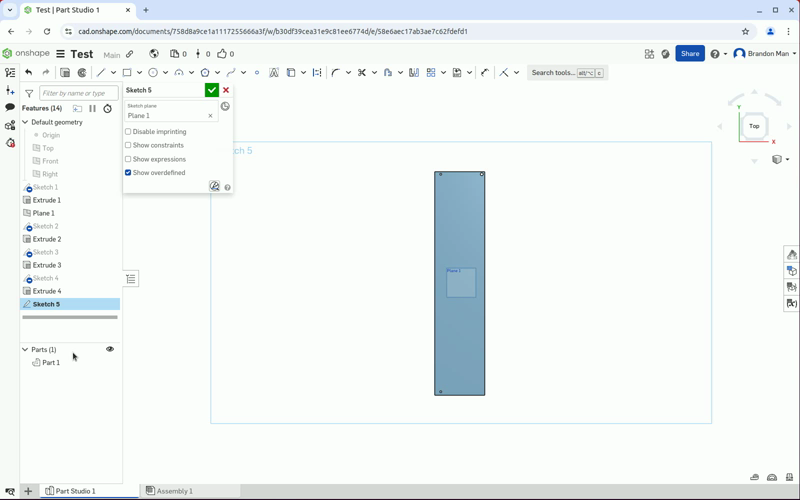
key(y)
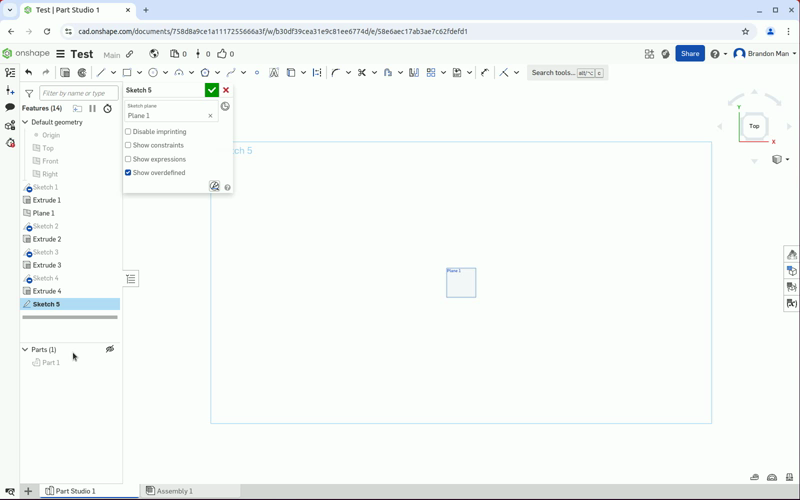
key(c)
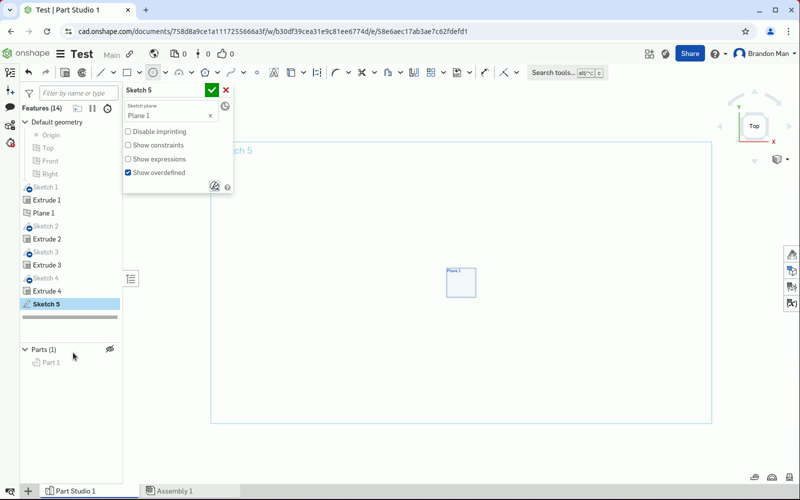
key_down(shift)
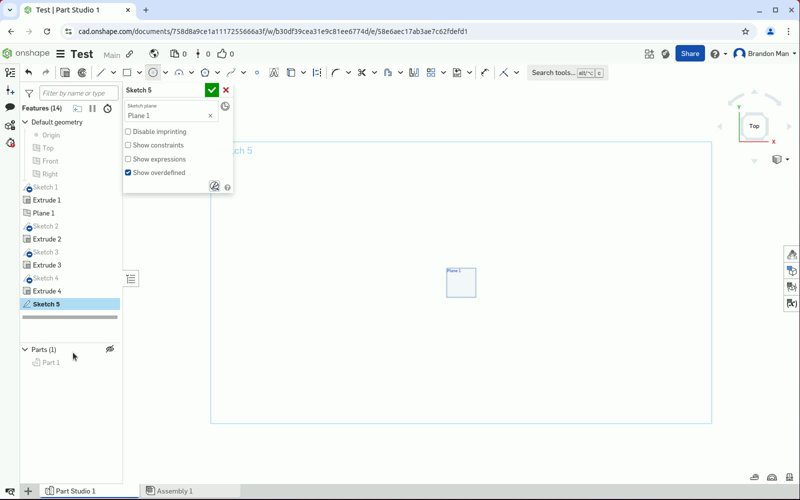
mouse_move(481, 391)
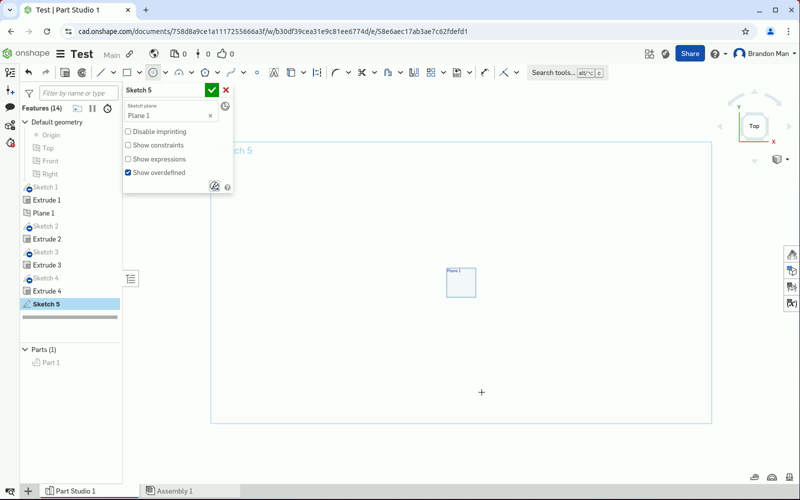
click(481, 391)
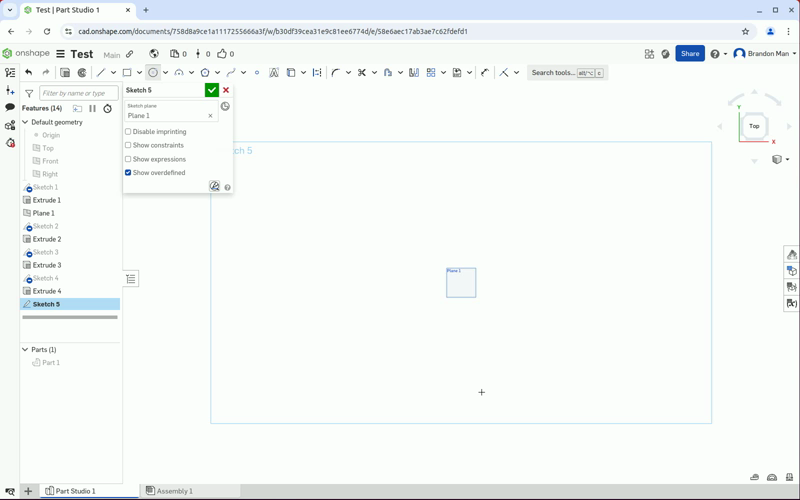
key_up(shift)
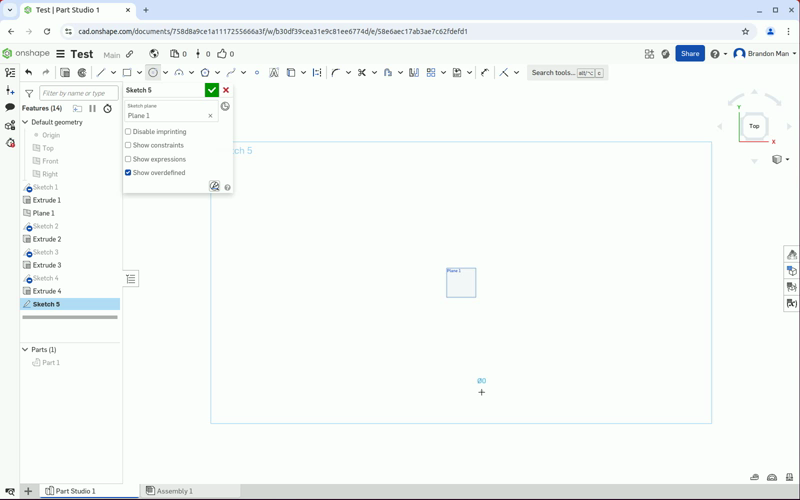
mouse_move(483, 391)
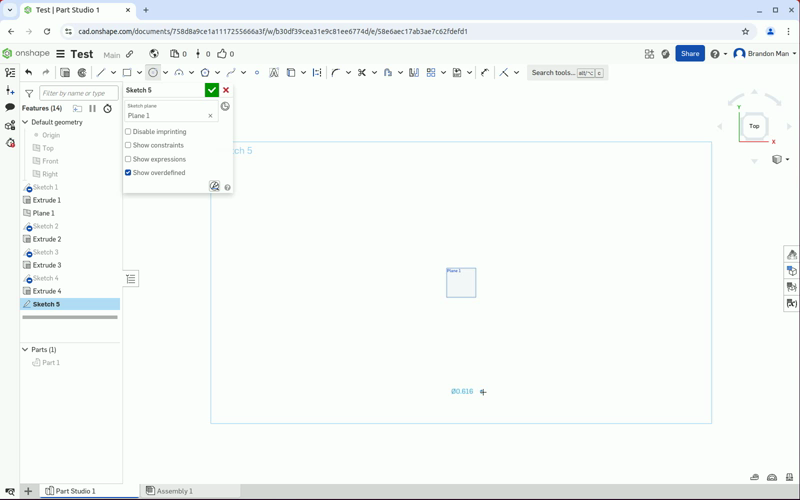
scroll(6)
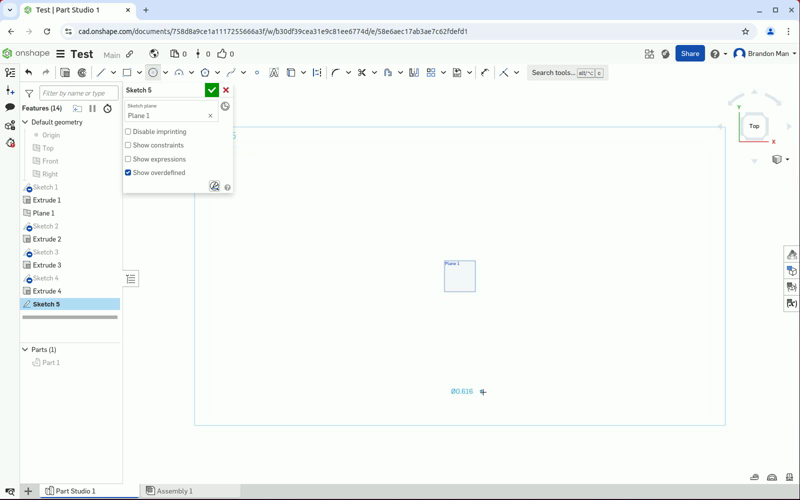
scroll(6)
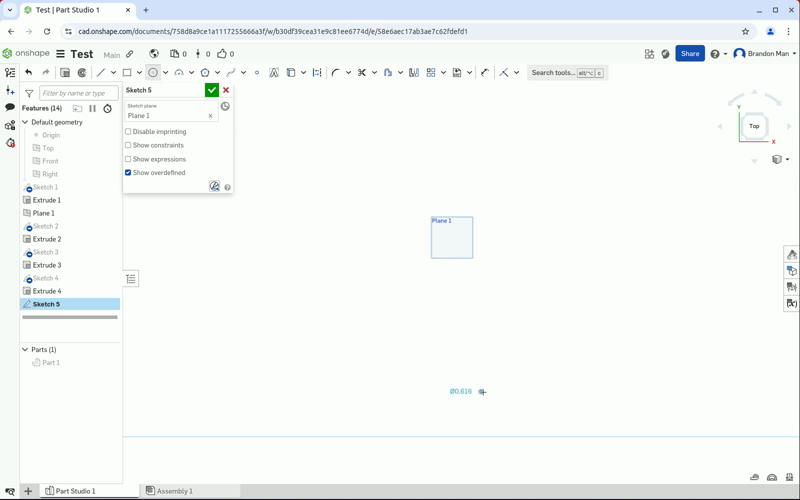
scroll(6)
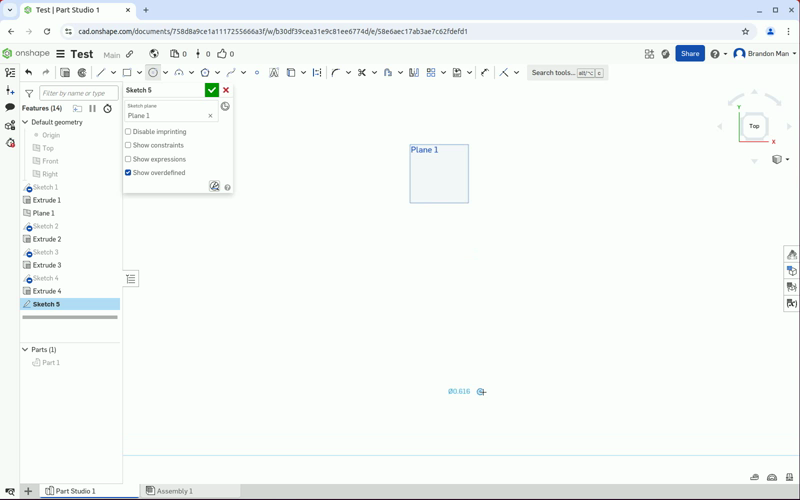
scroll(6)
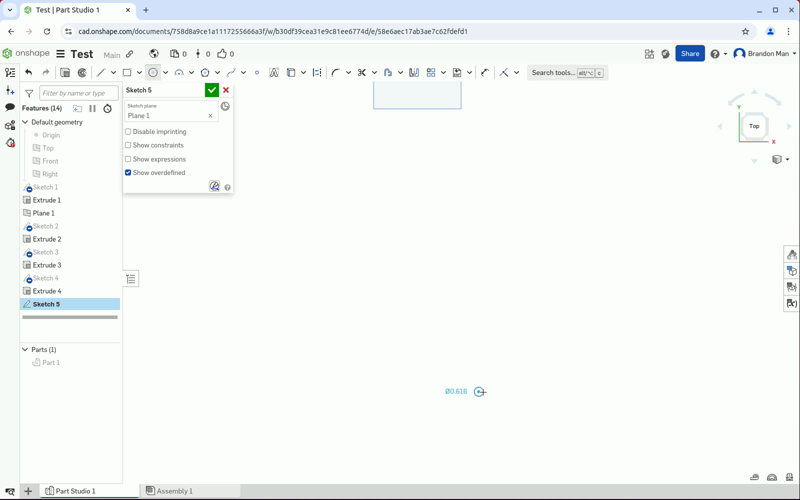
scroll(6)
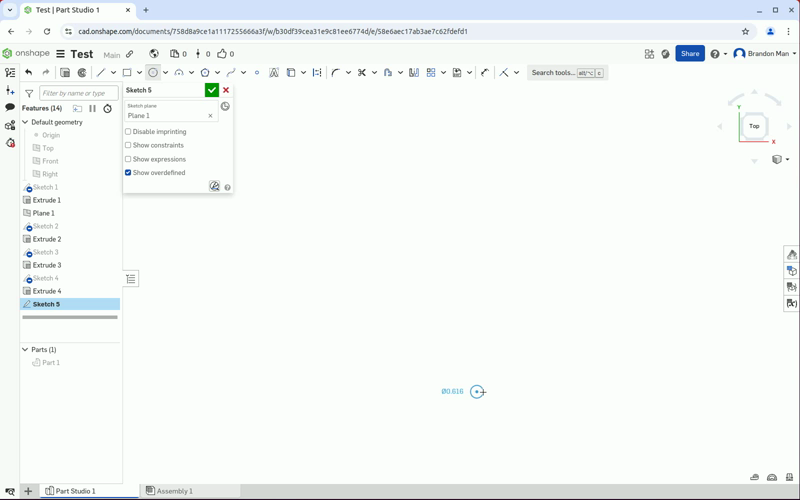
scroll(6)
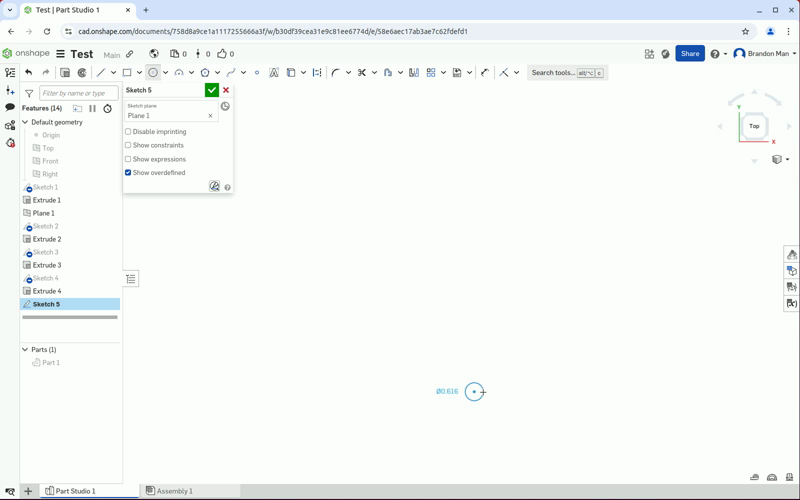
scroll(6)
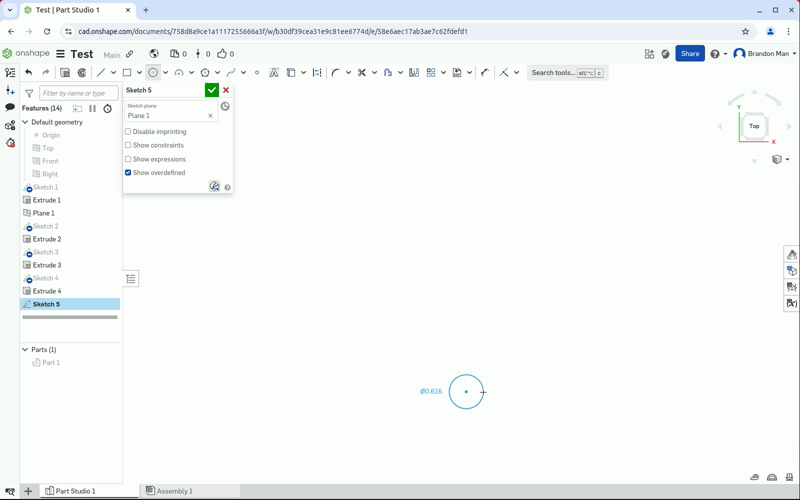
click(483, 391)
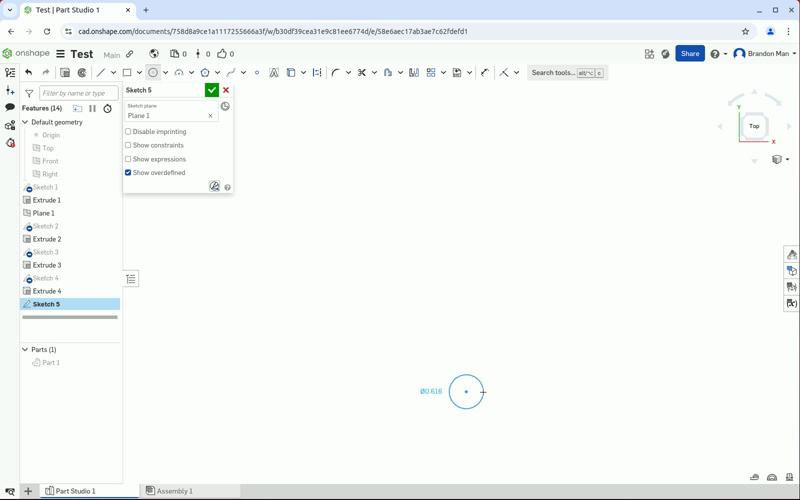
scroll(-6)
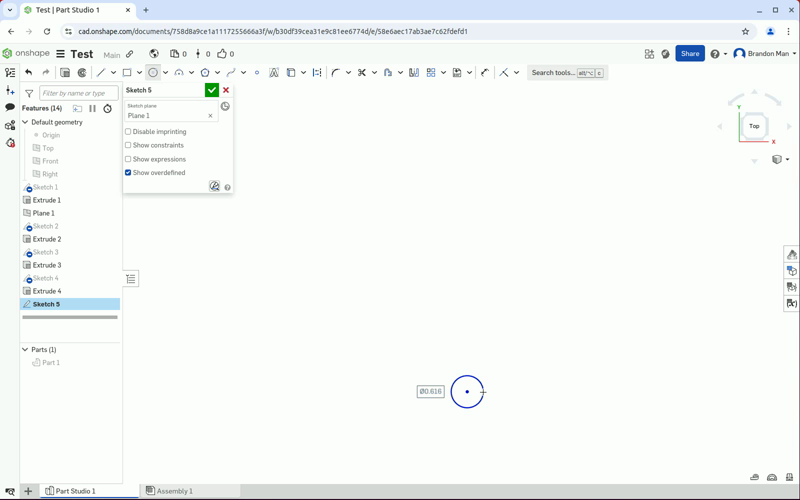
scroll(-6)
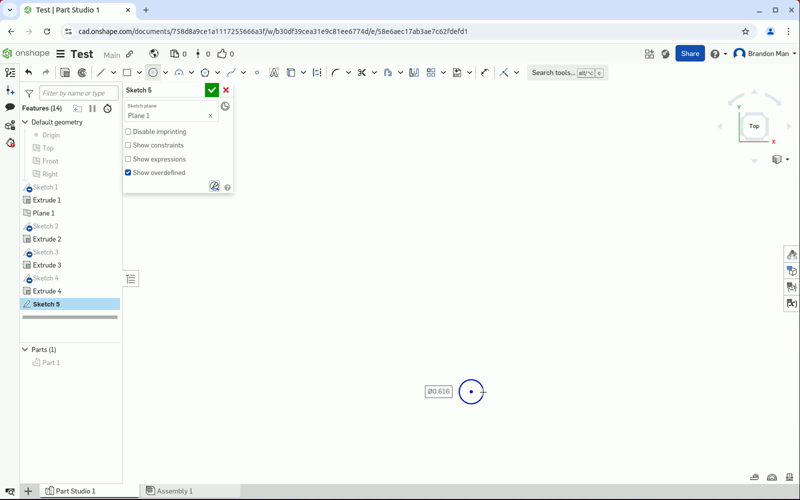
scroll(-6)
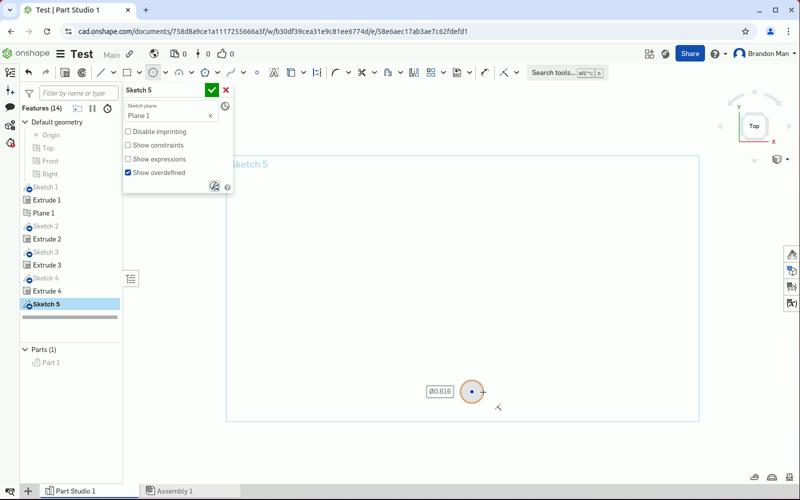
scroll(-6)
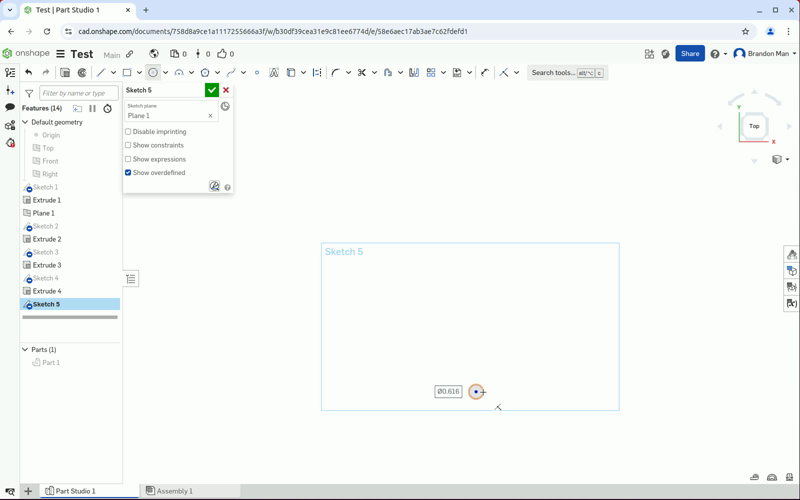
scroll(-6)
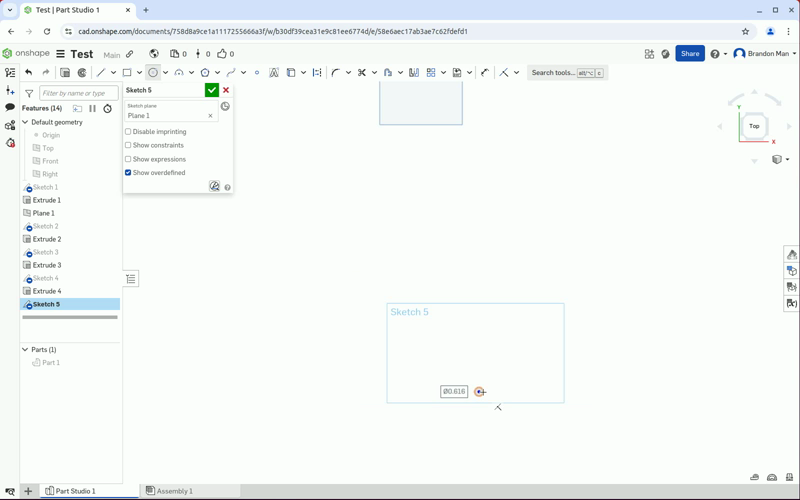
scroll(-6)
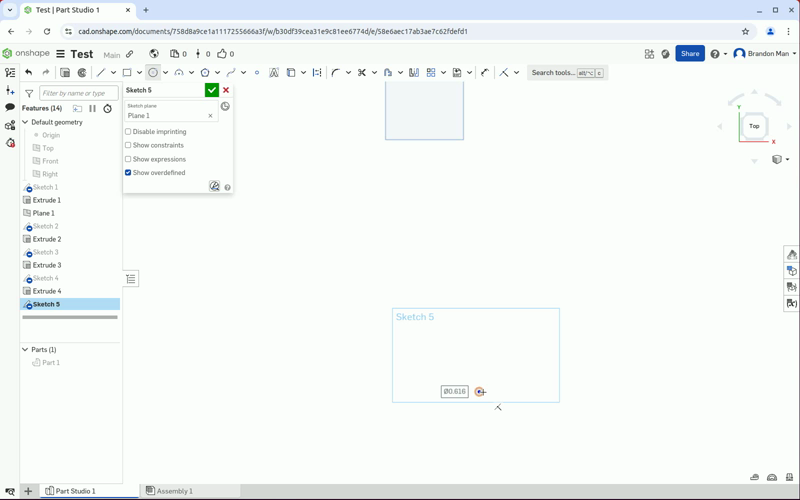
scroll(-6)
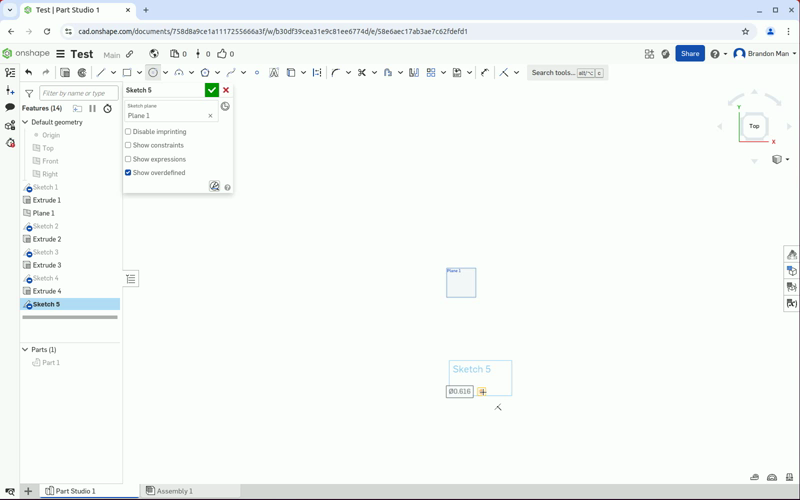
key(esc)
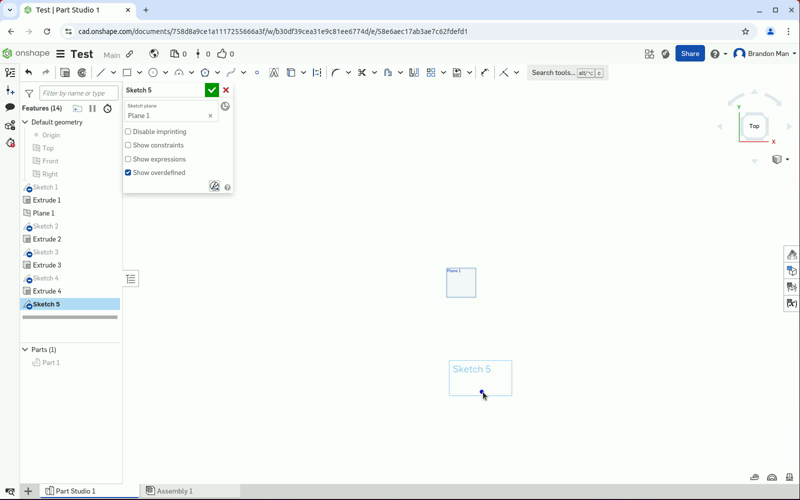
mouse_move(482, 391)
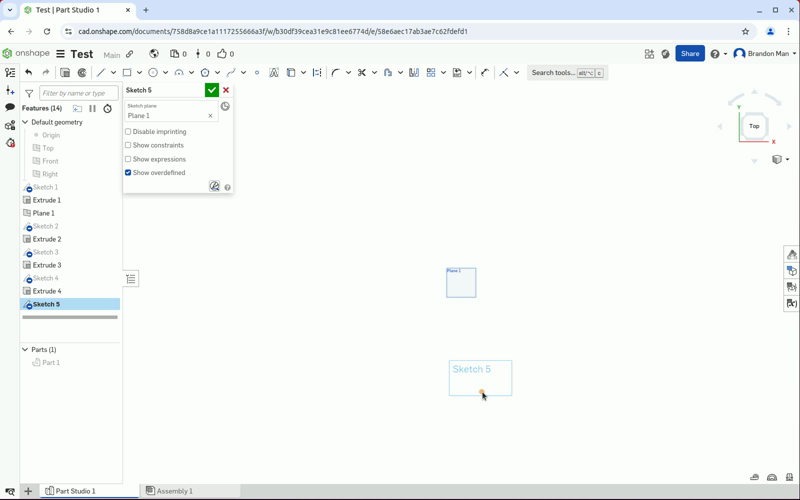
scroll(6)
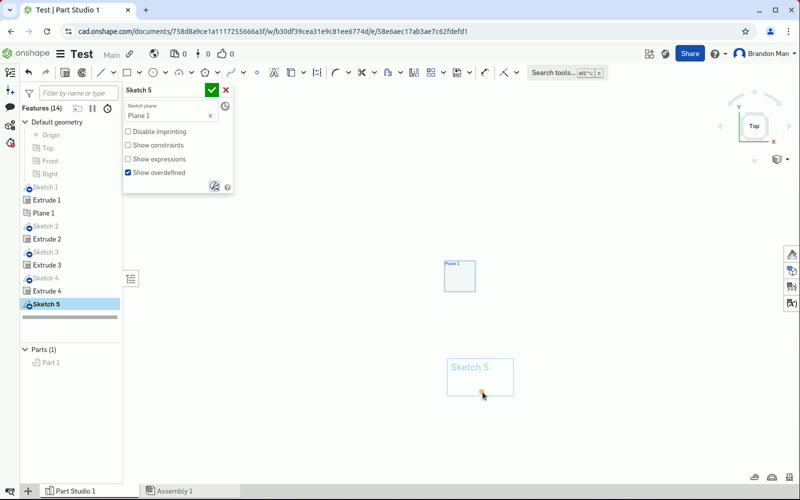
scroll(6)
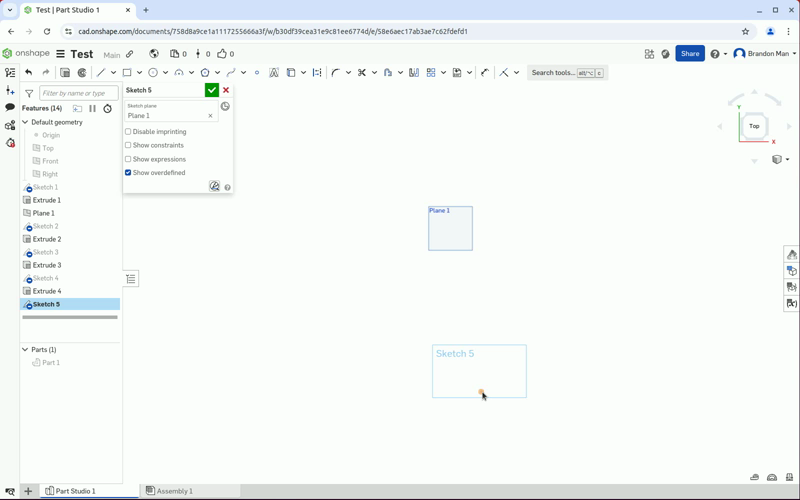
scroll(6)
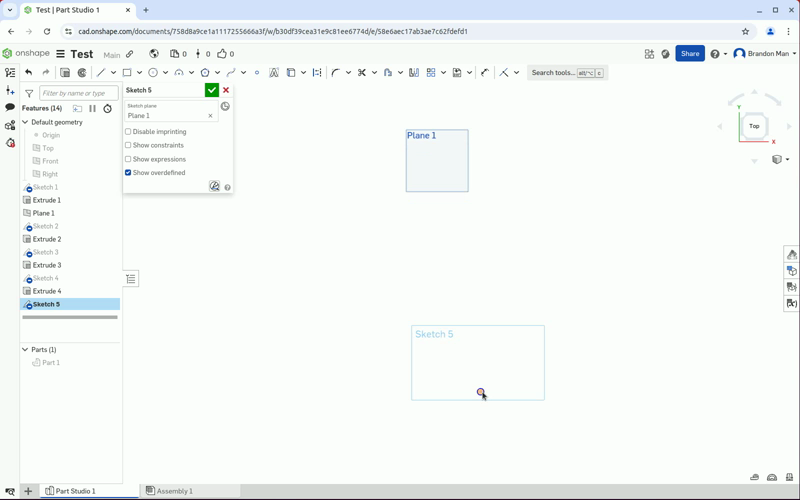
scroll(6)
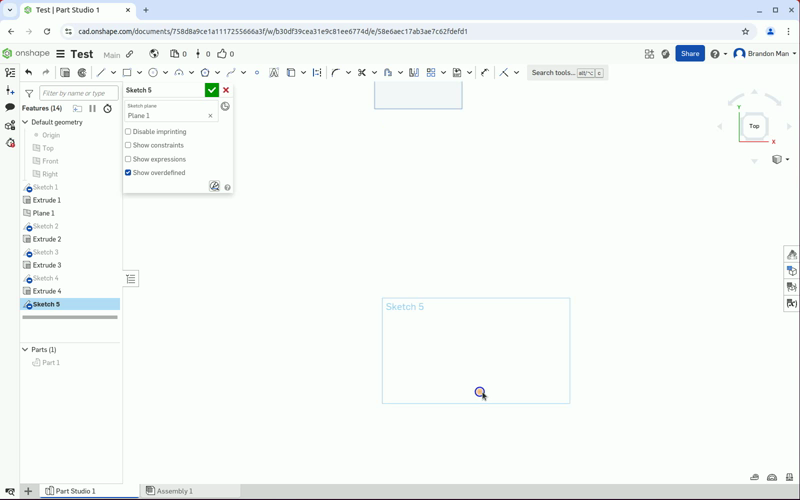
scroll(6)
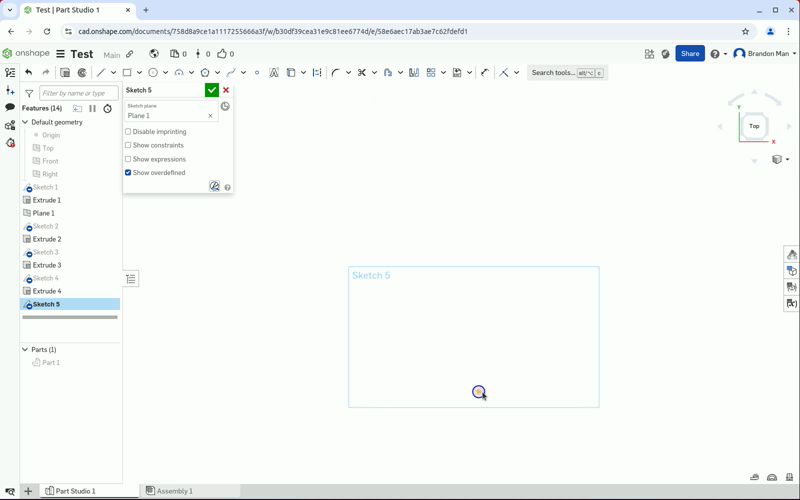
scroll(6)
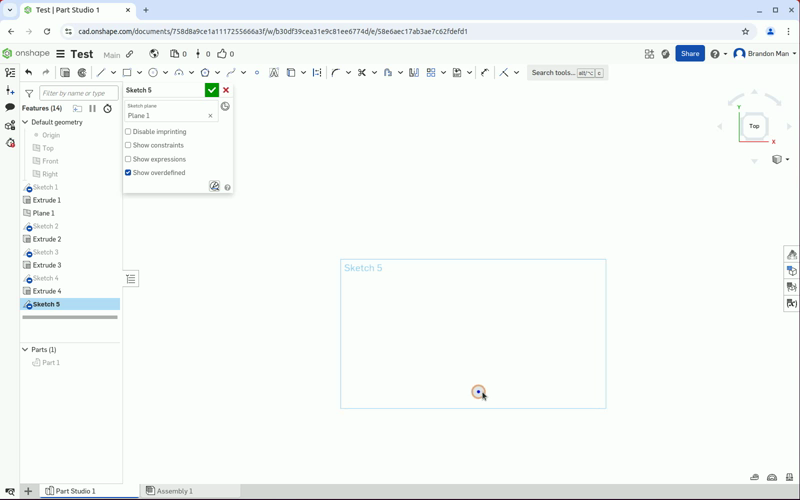
scroll(6)
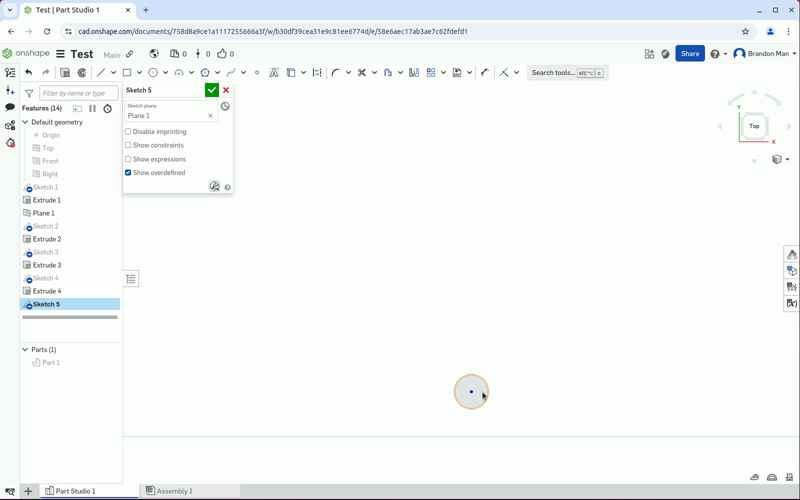
click(482, 391)
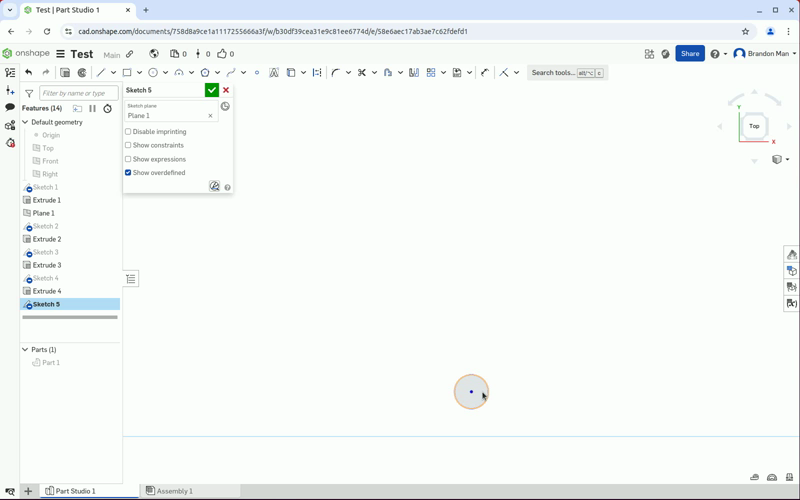
scroll(-6)
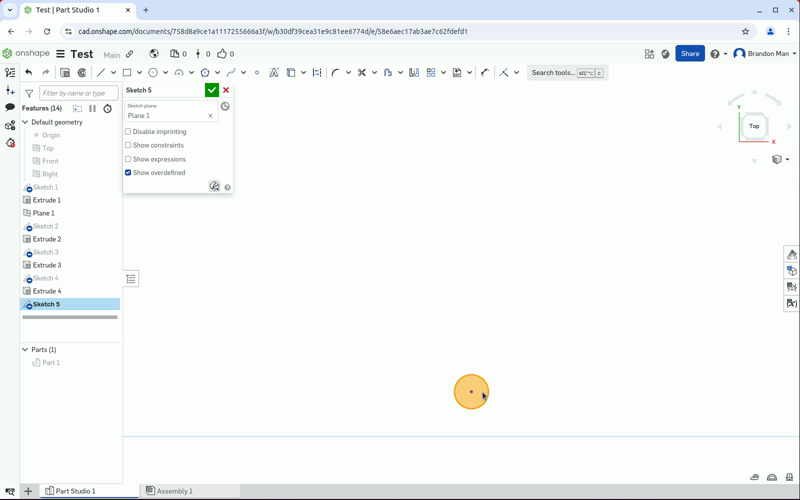
scroll(-6)
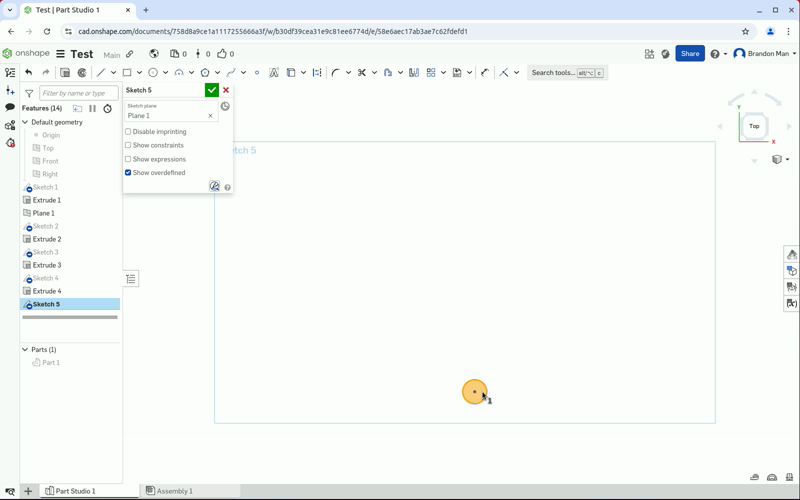
scroll(-6)
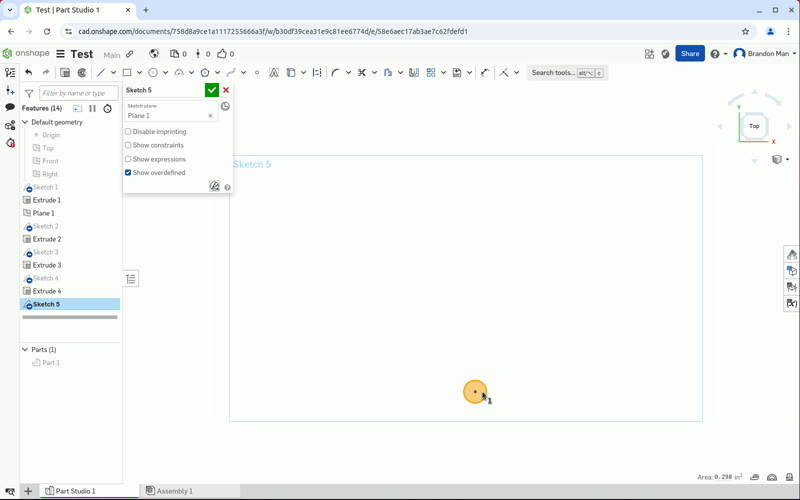
scroll(-6)
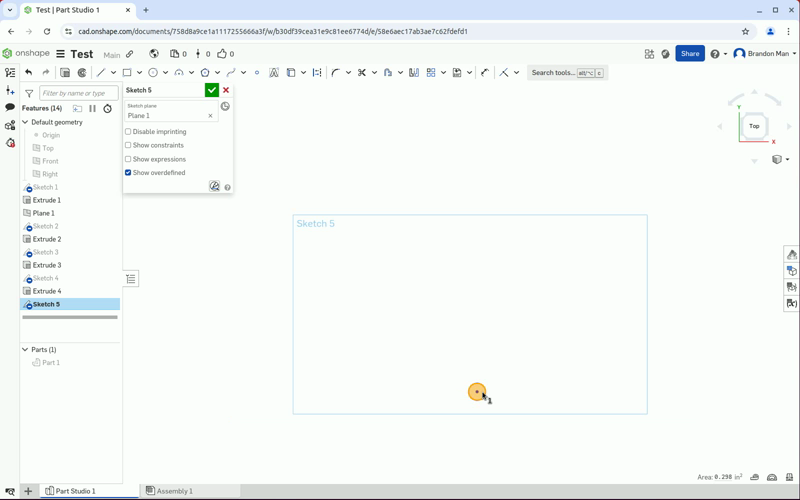
scroll(-6)
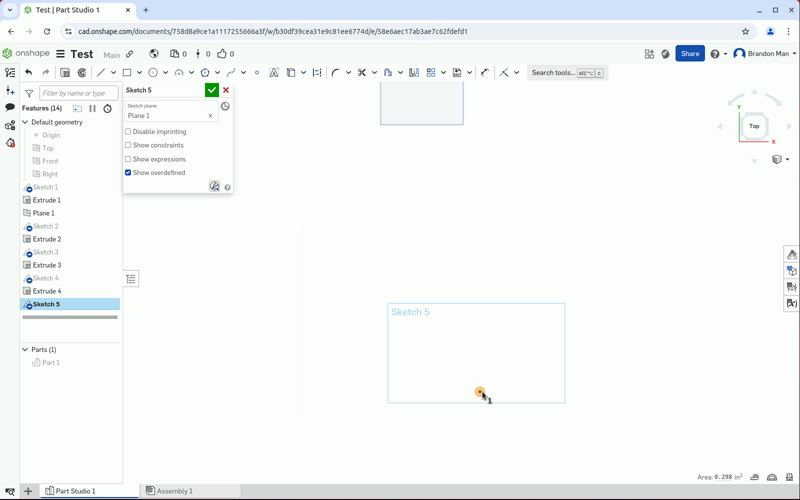
scroll(-6)
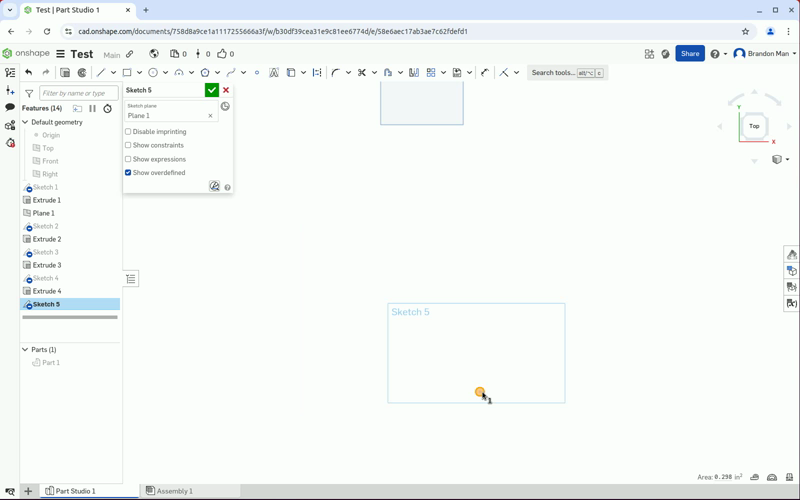
scroll(-6)
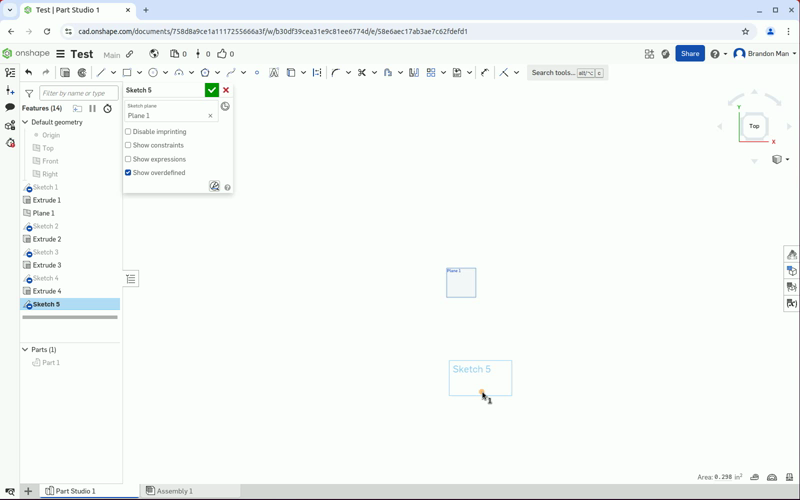
mouse_move(73, 352)
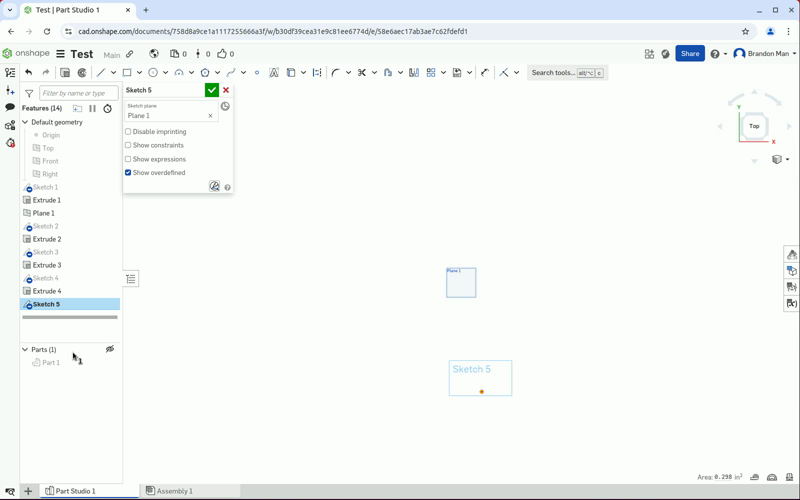
key(shift+y)
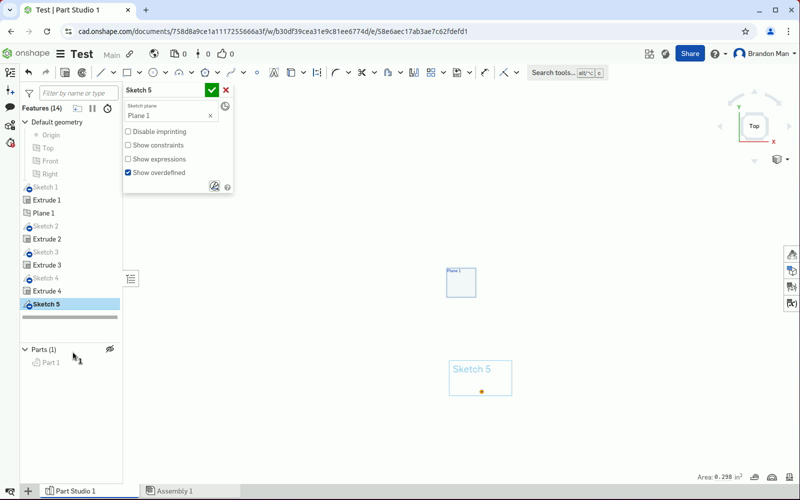
key(shift+e)
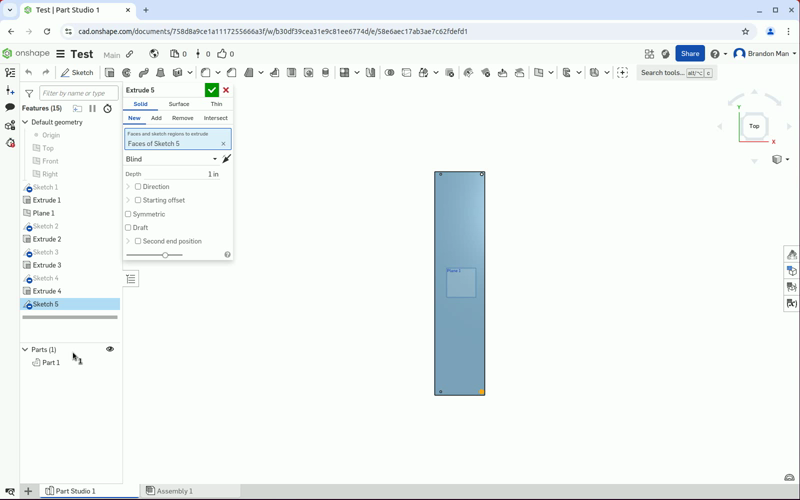
mouse_move(143, 106)
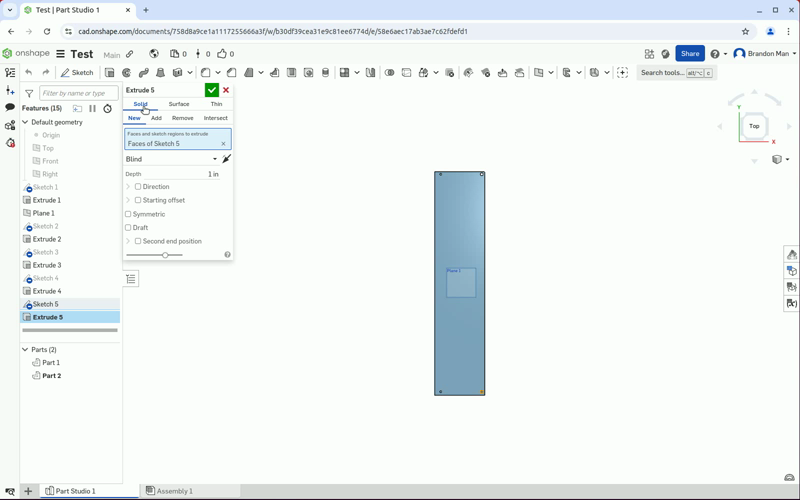
click(143, 106)
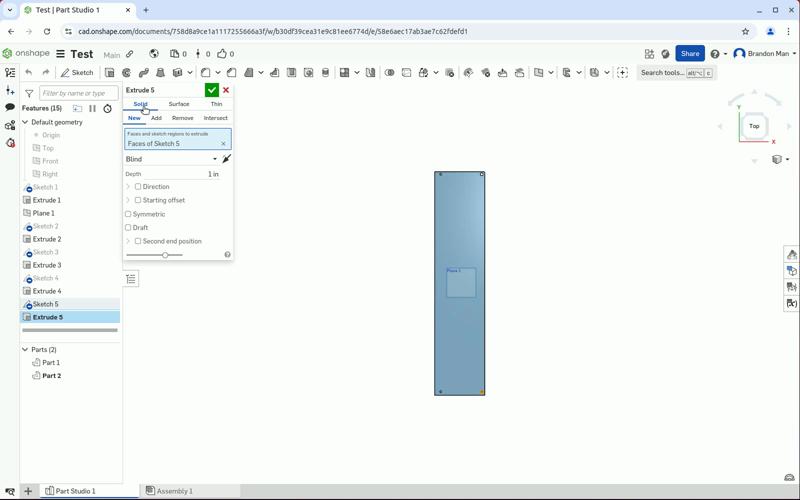
mouse_move(186, 120)
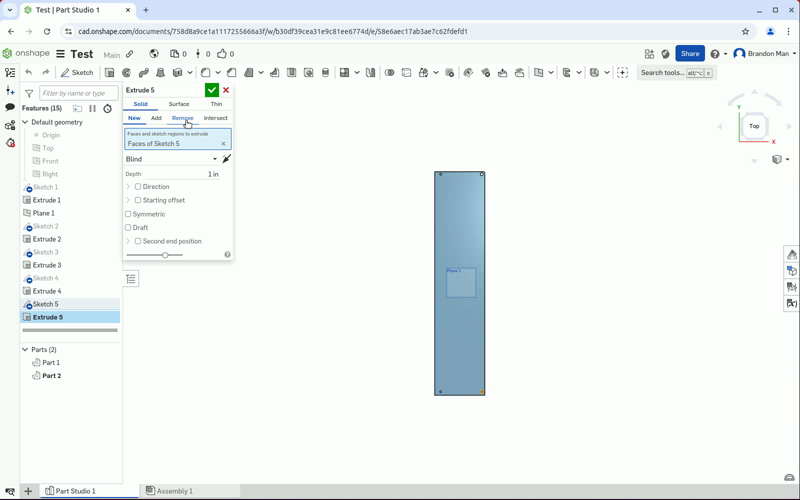
click(186, 120)
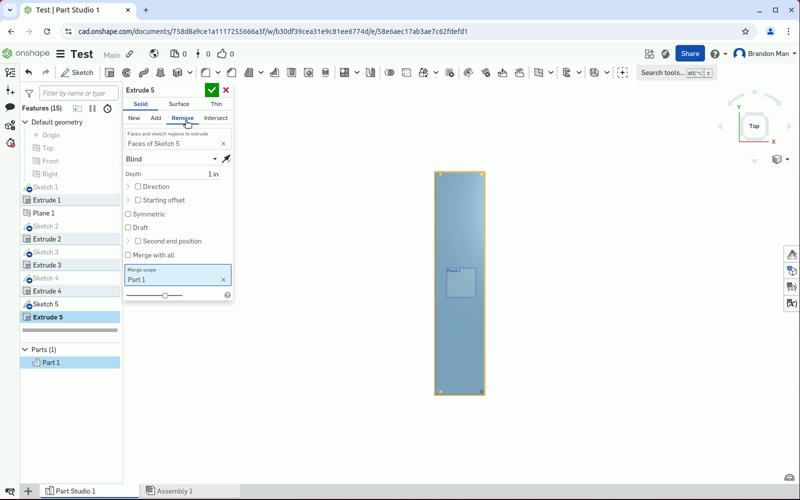
key(tab, 4)
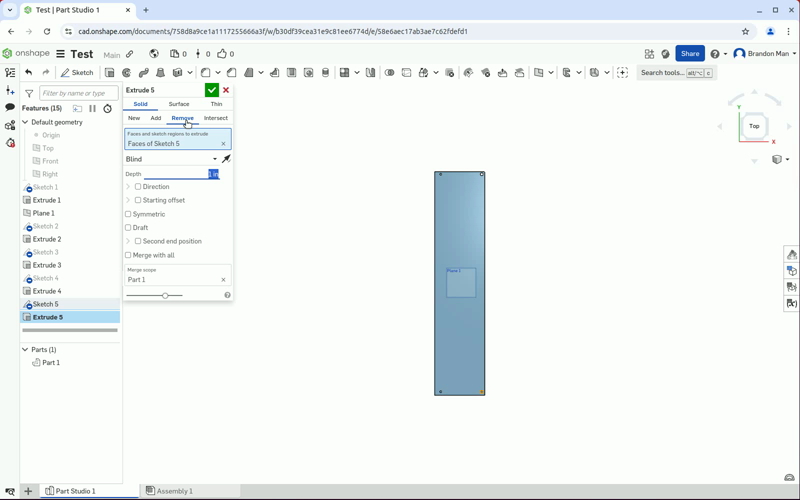
text(1.685)
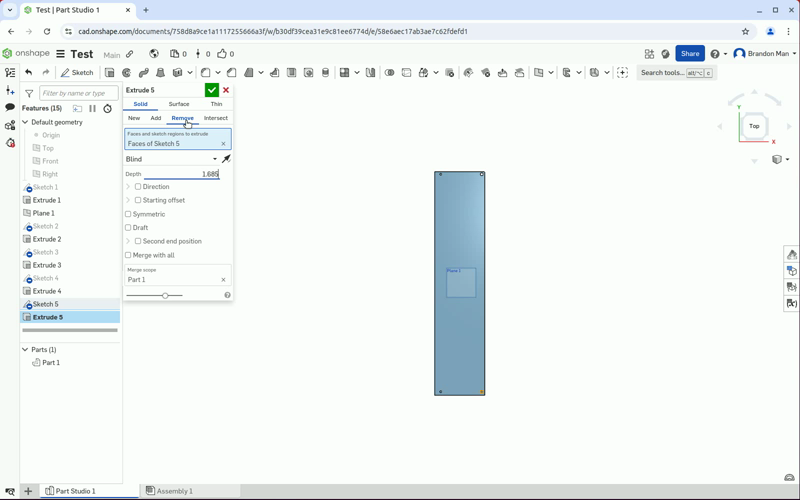
key(tab, 6)
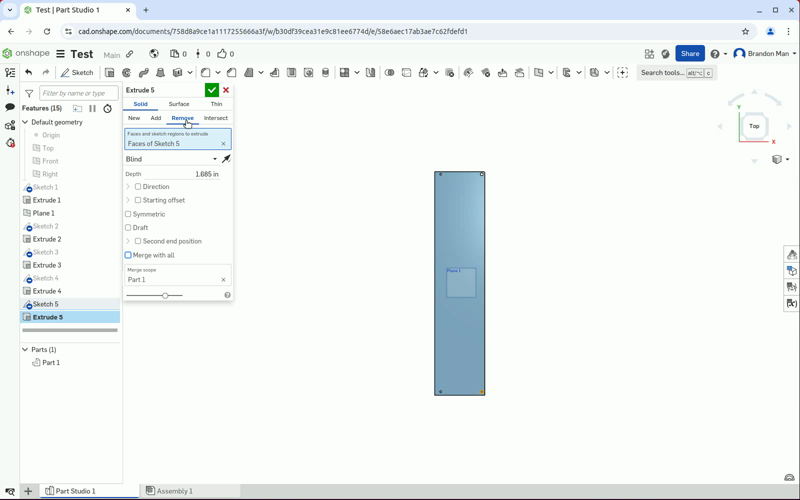
key(space)
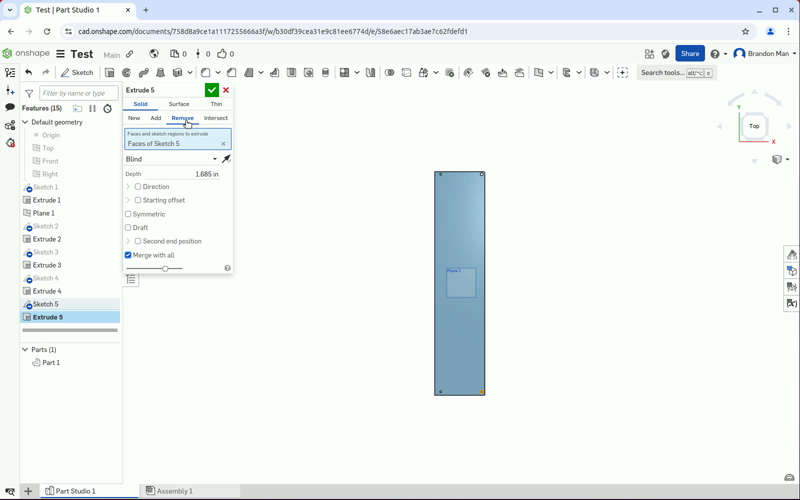
key(enter)
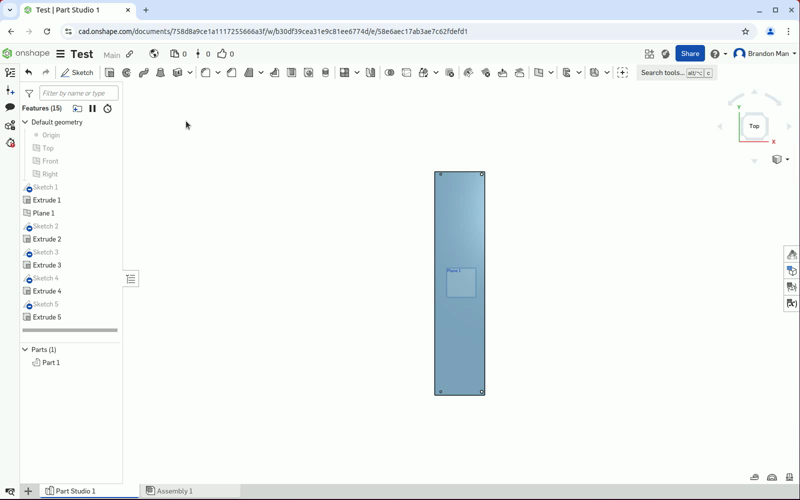
key(shift+h)
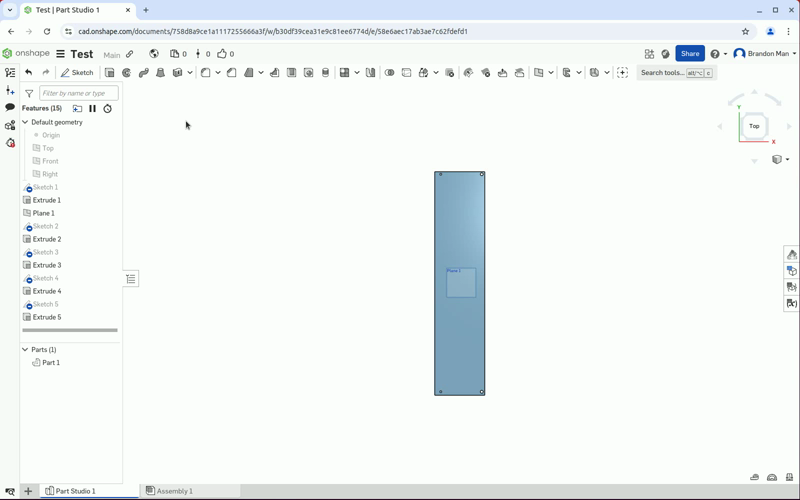
key(shift+h)
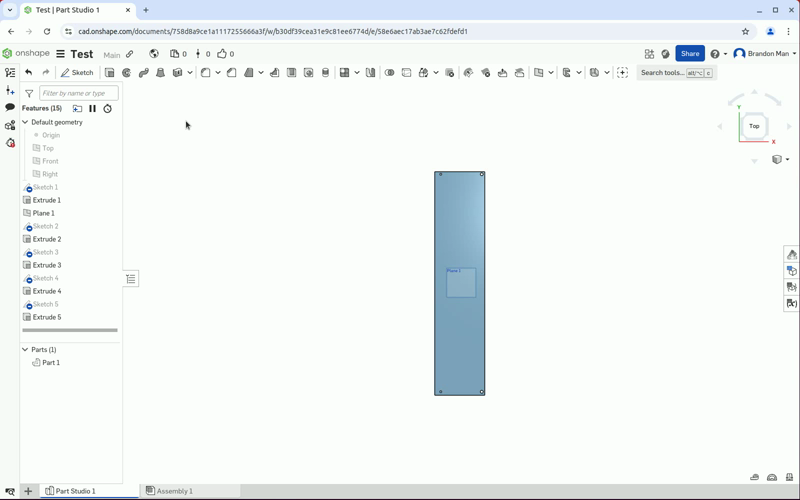
mouse_move(73, 189)
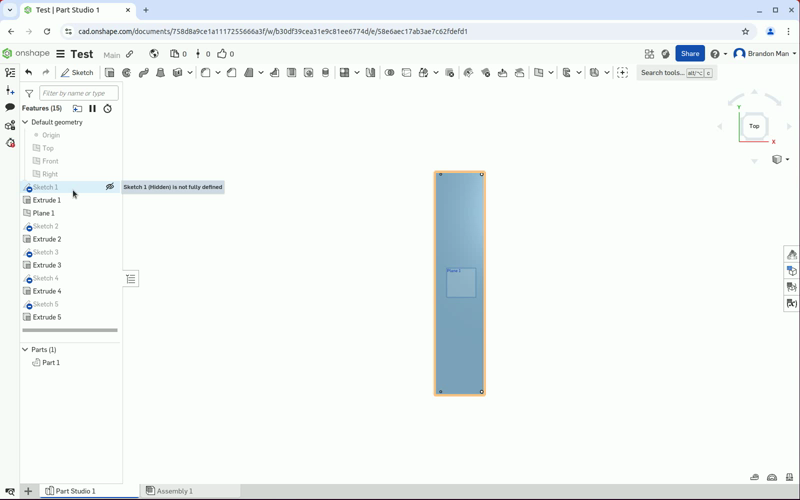
click(73, 189)
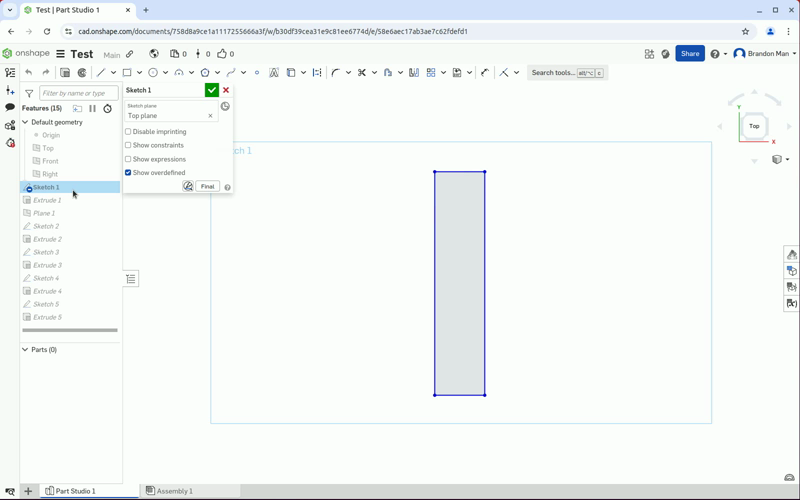
mouse_move(229, 92)
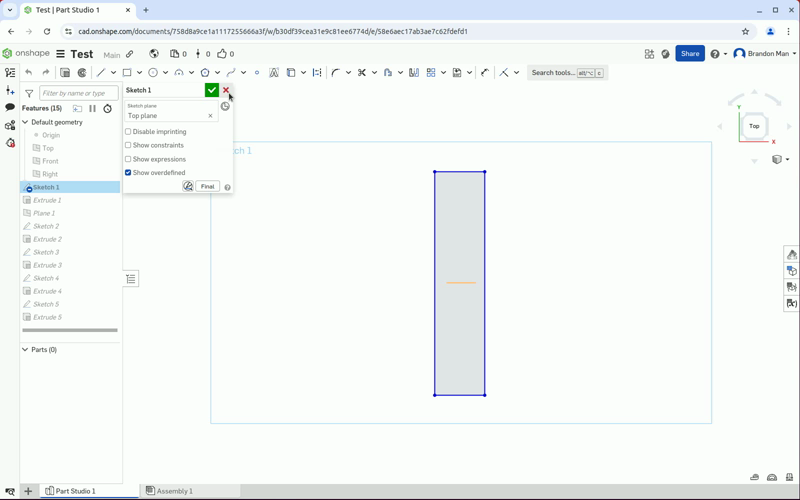
click(229, 92)
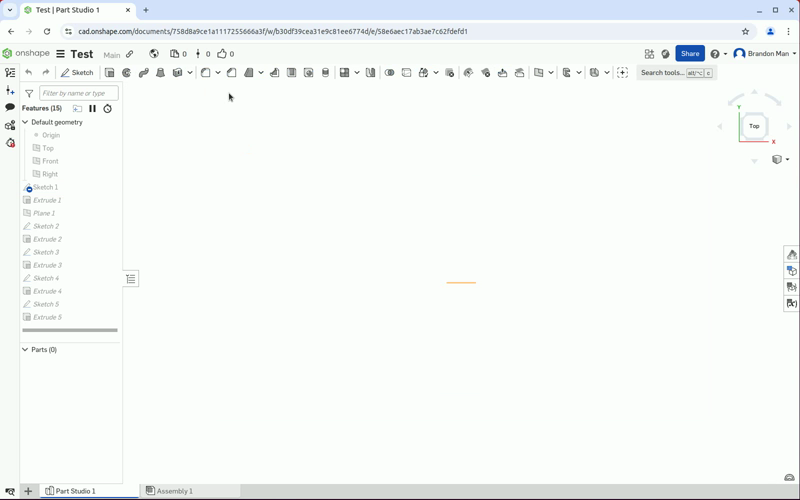
key(shift+s)
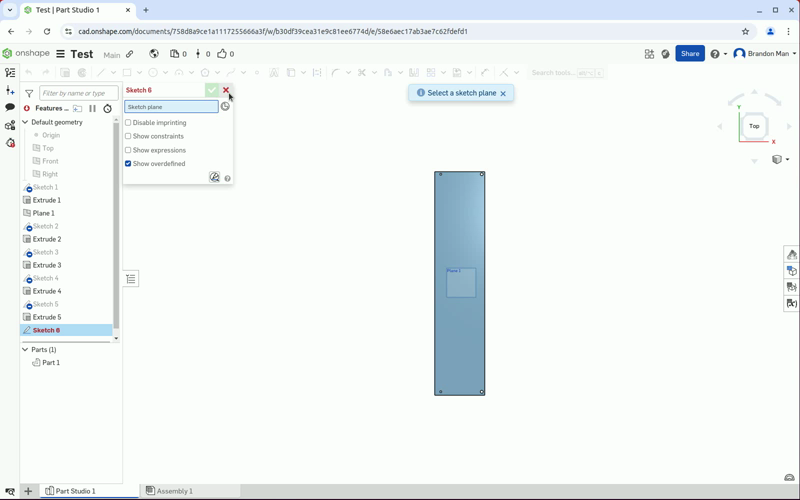
mouse_move(69, 215)
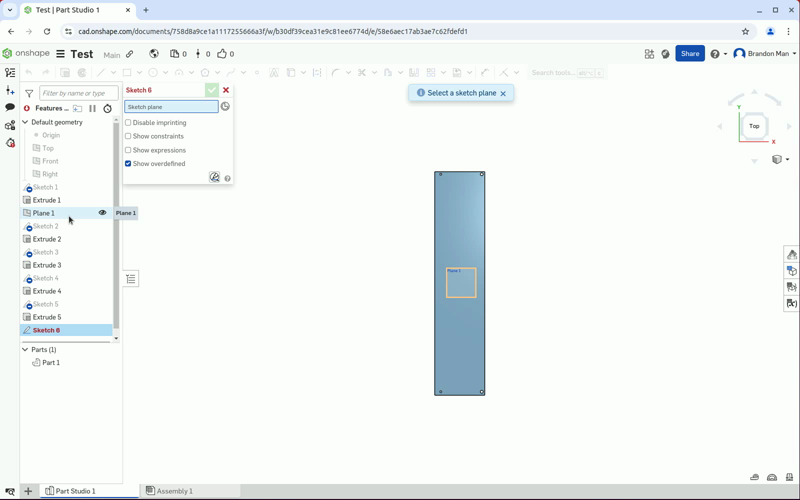
click(69, 215)
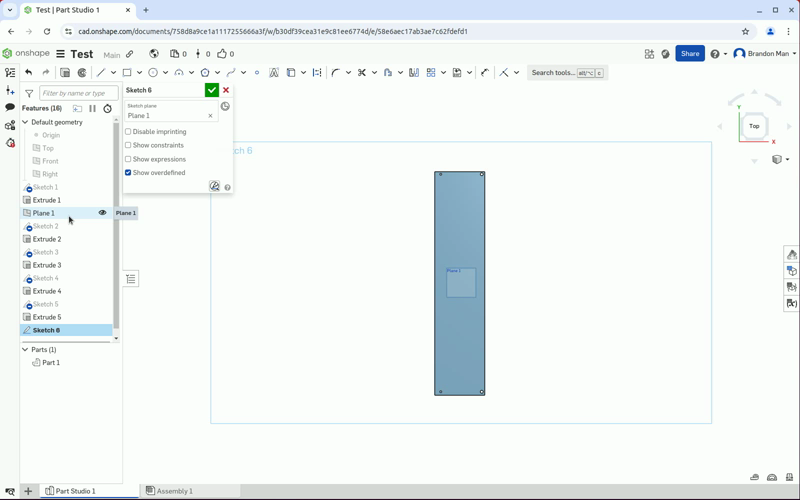
mouse_move(73, 352)
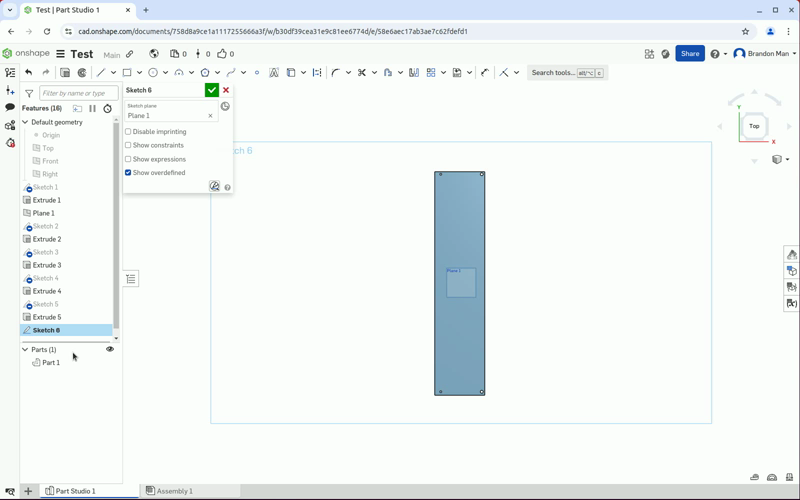
key(y)
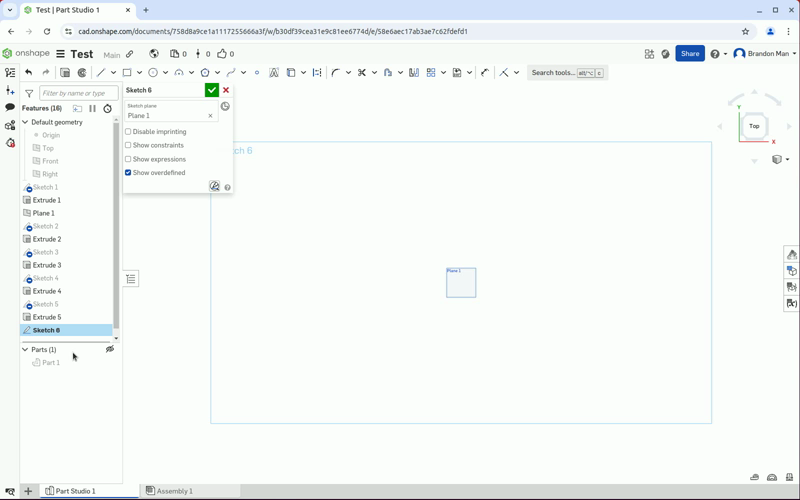
key(c)
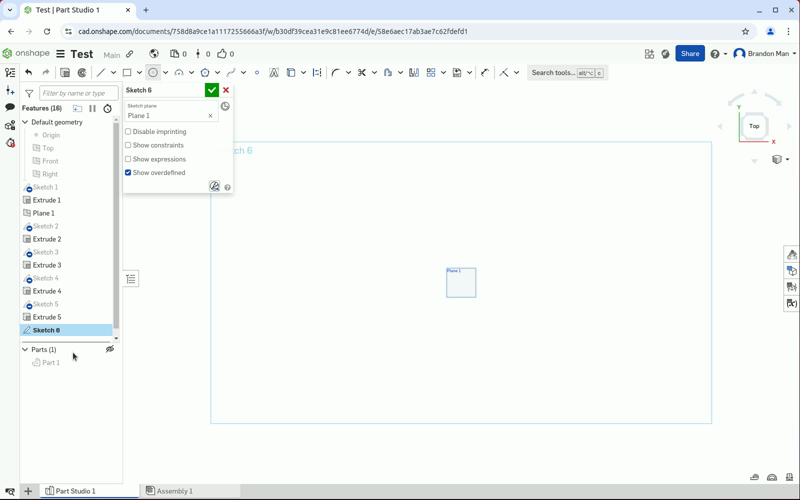
key_down(shift)
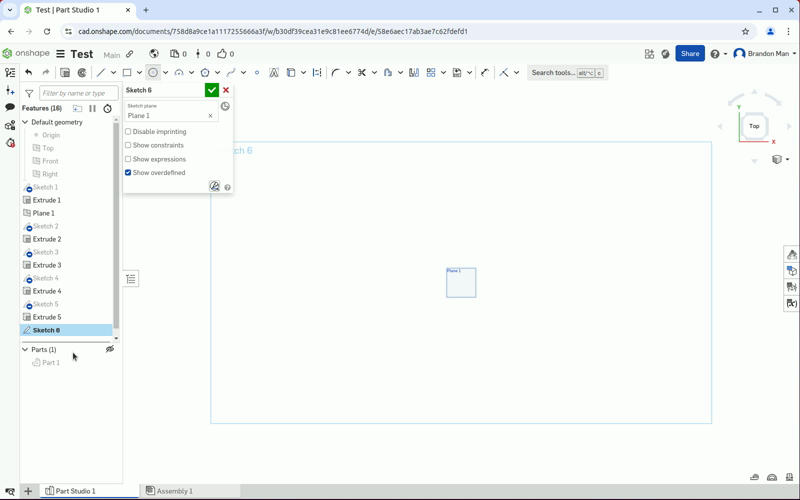
mouse_move(440, 282)
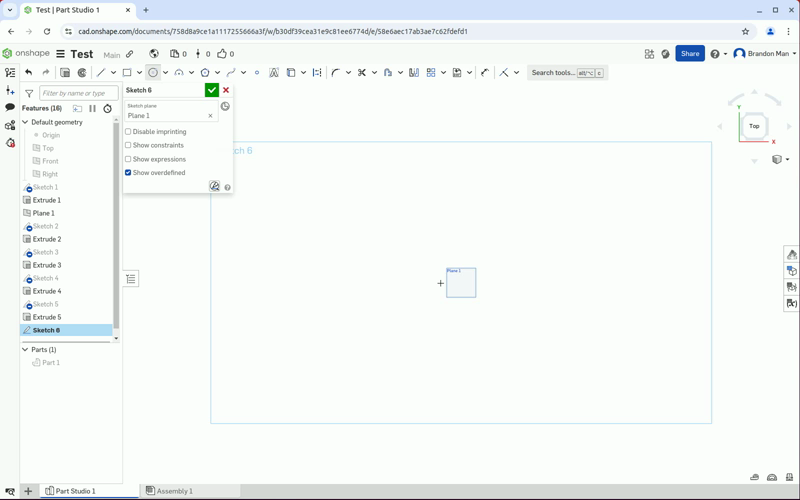
click(440, 282)
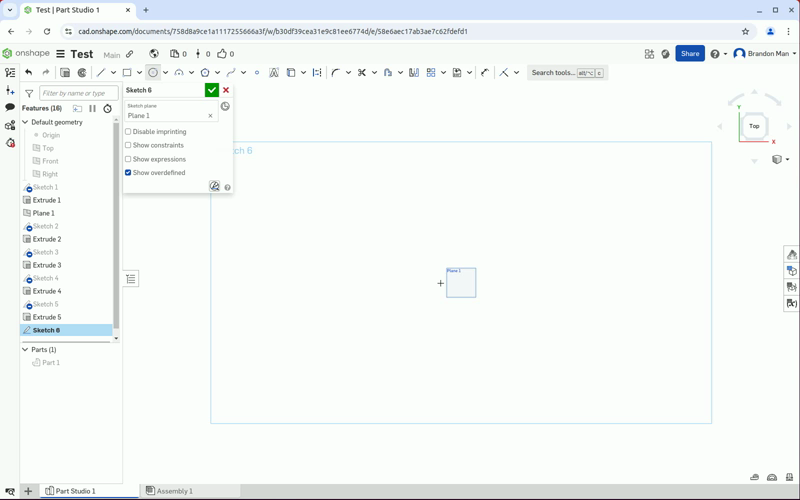
key_up(shift)
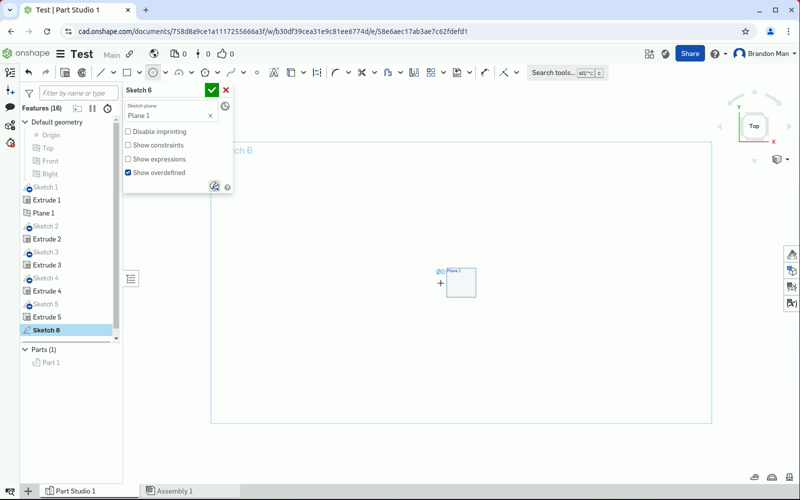
mouse_move(441, 282)
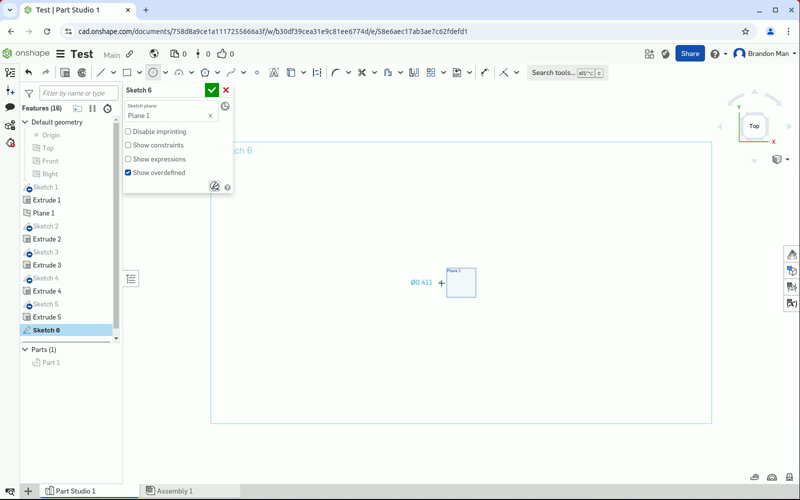
scroll(6)
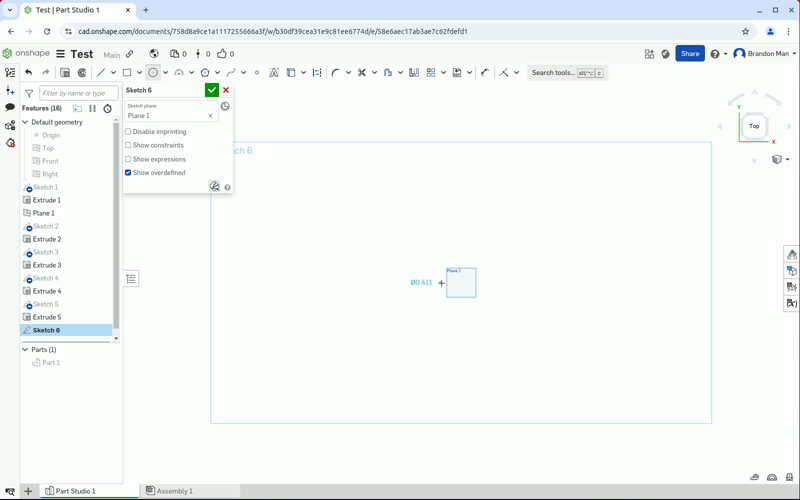
scroll(6)
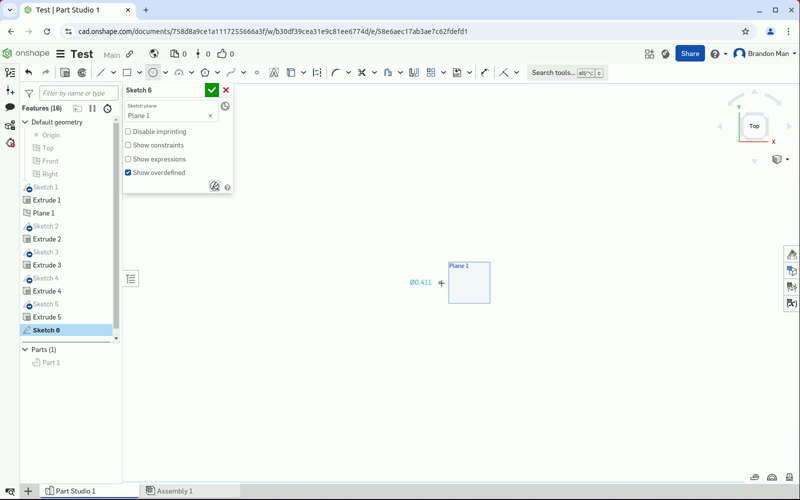
scroll(6)
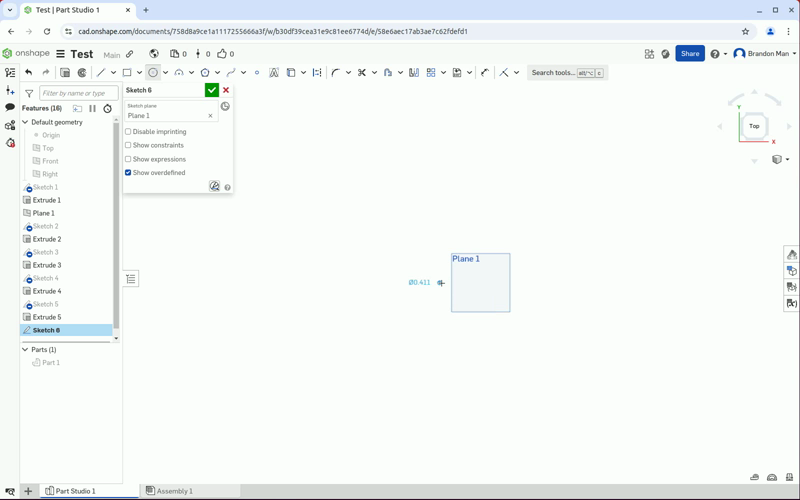
scroll(6)
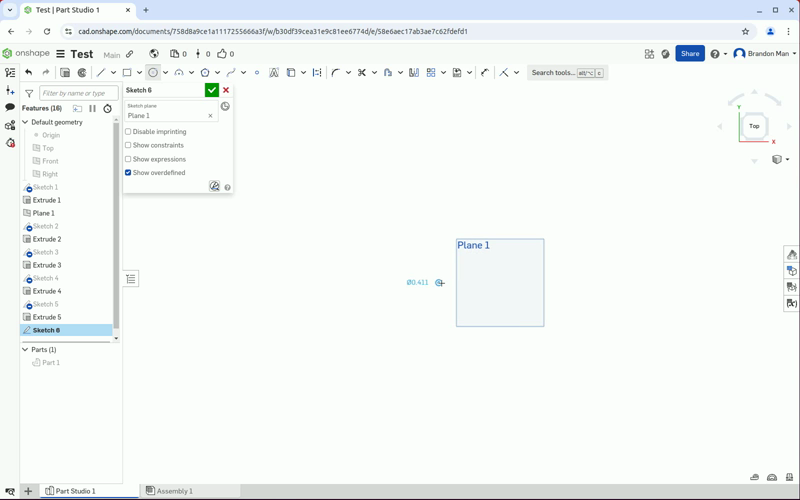
scroll(6)
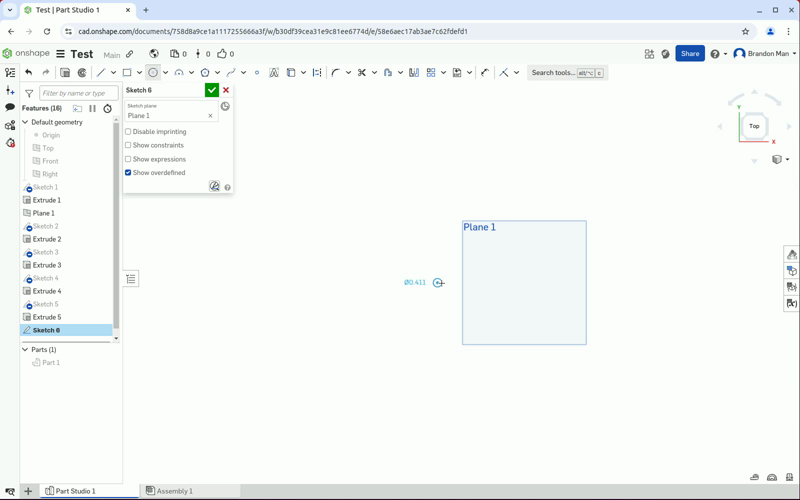
scroll(6)
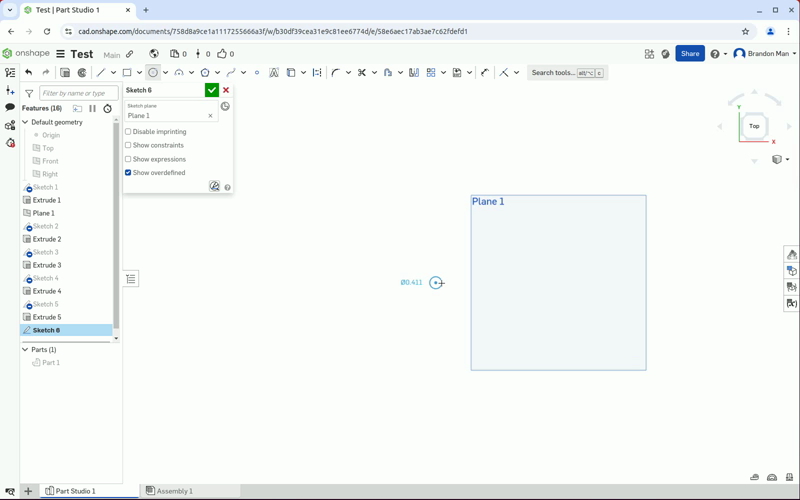
scroll(6)
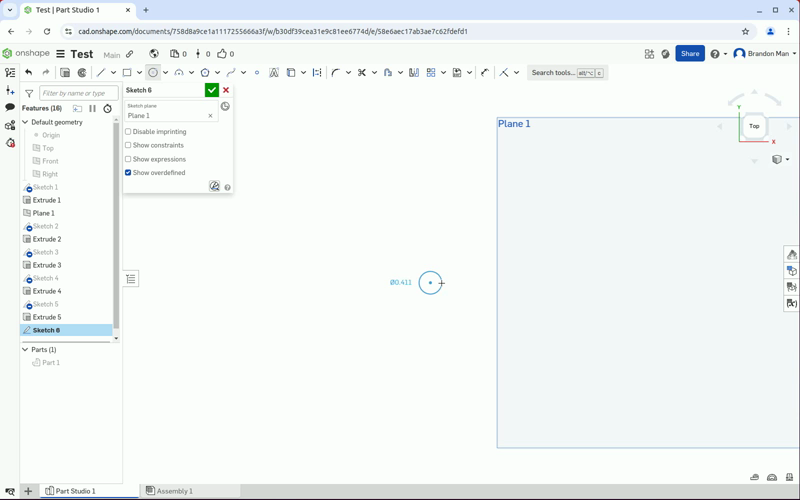
click(441, 282)
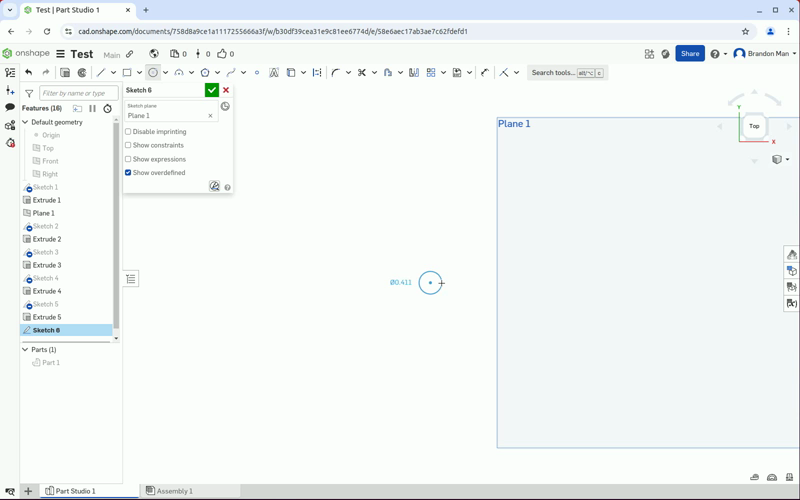
scroll(-6)
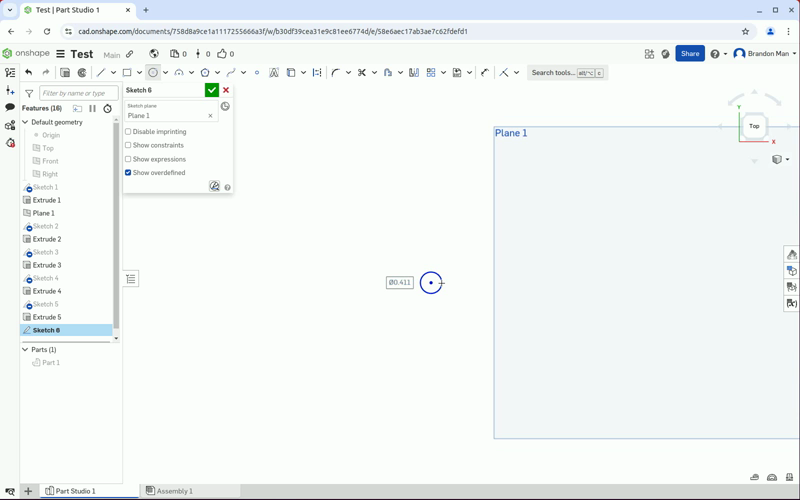
scroll(-6)
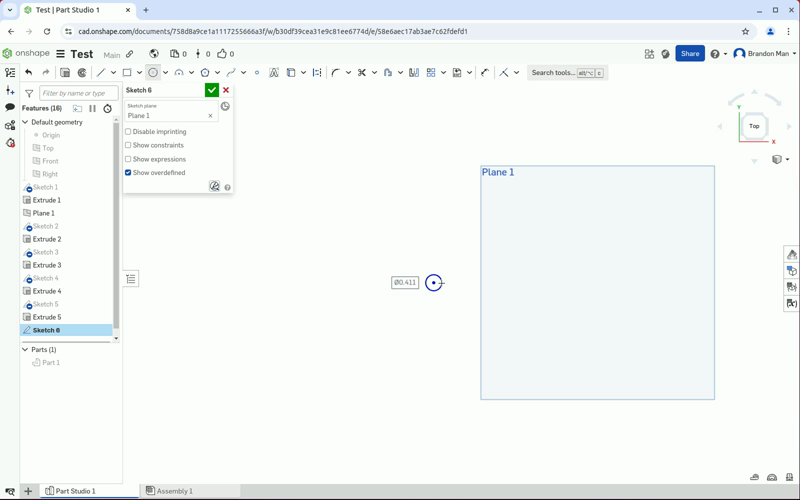
scroll(-6)
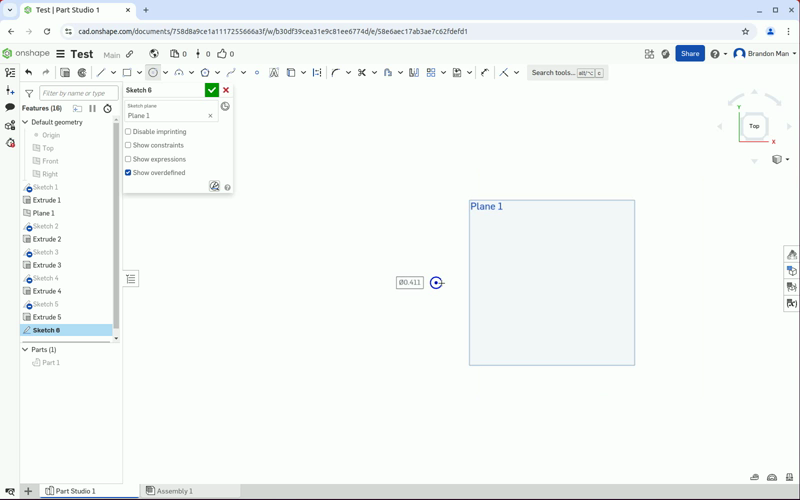
scroll(-6)
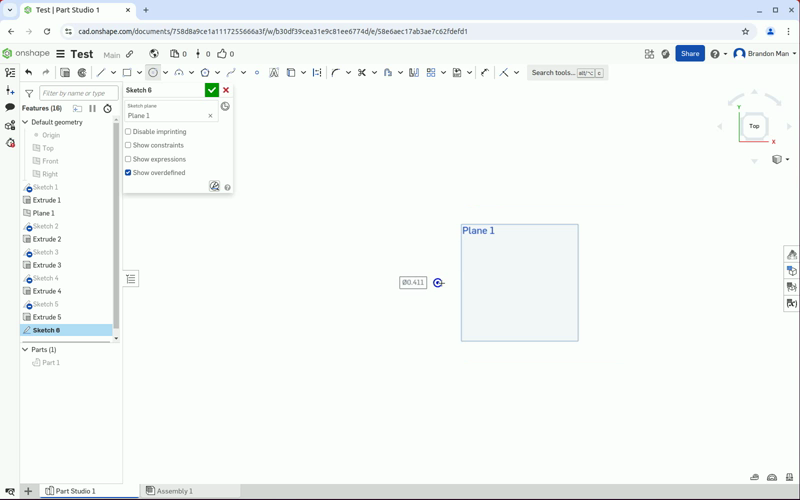
scroll(-6)
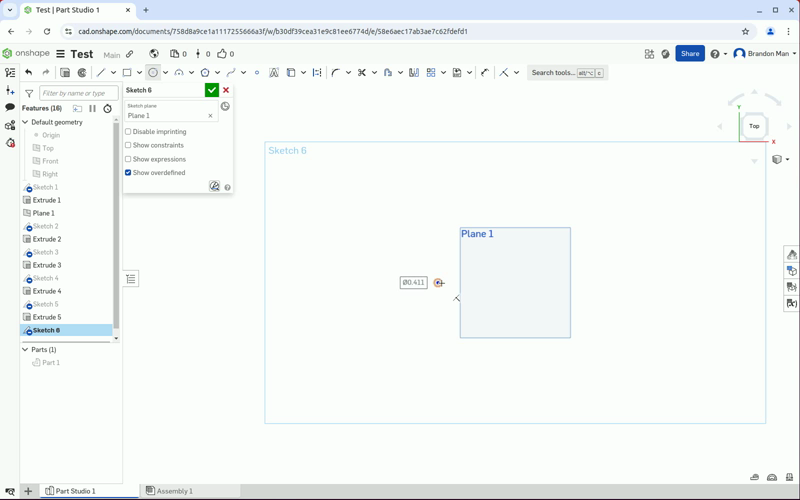
scroll(-6)
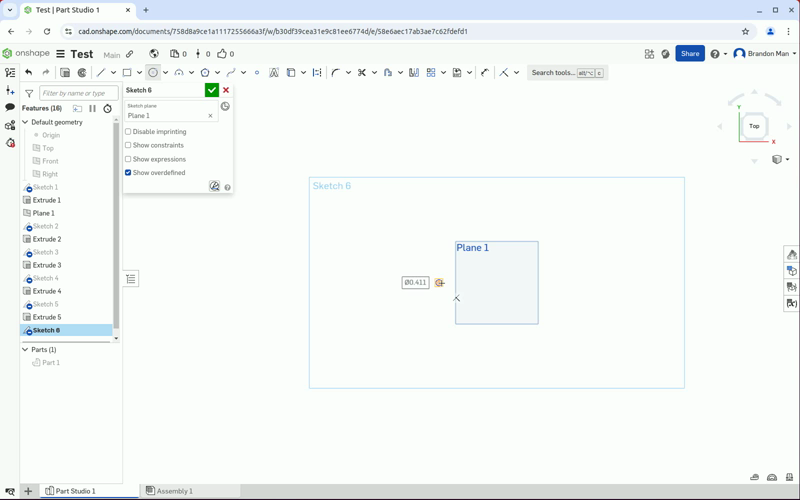
scroll(-6)
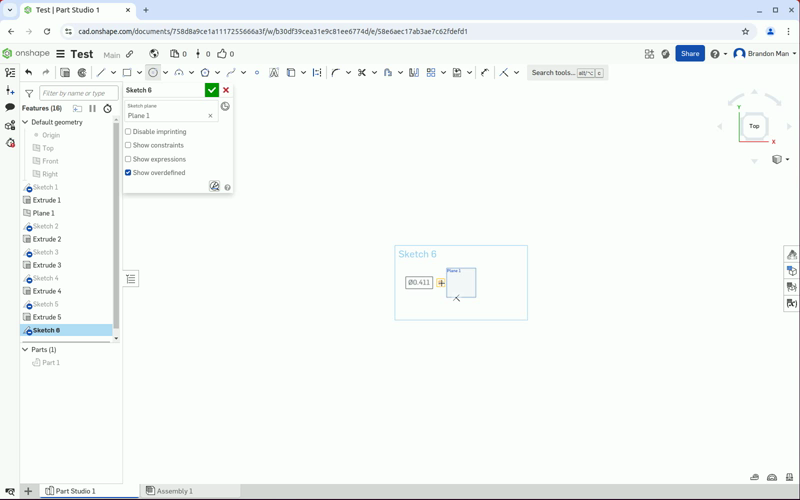
key(esc)
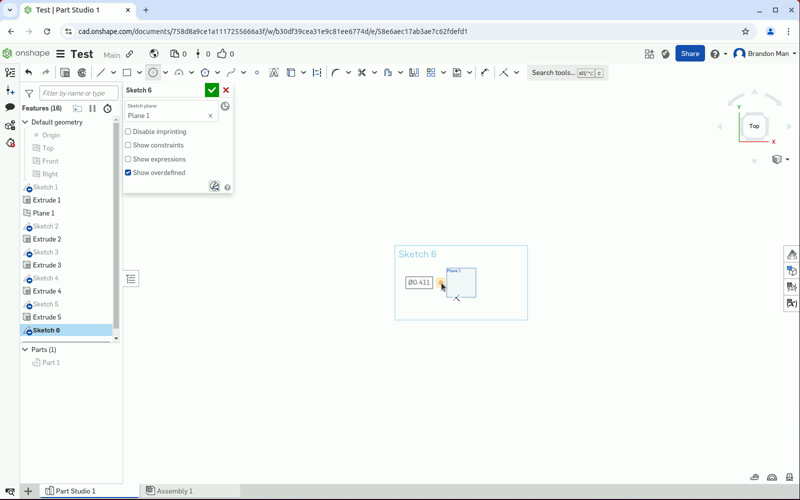
mouse_move(441, 283)
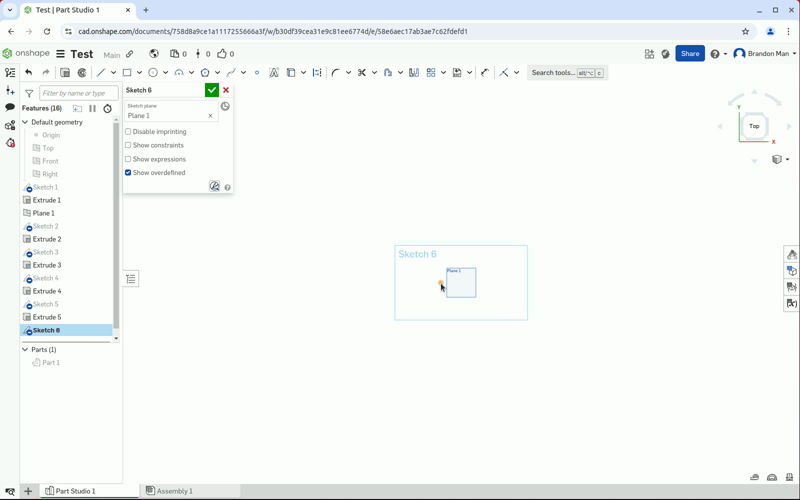
scroll(6)
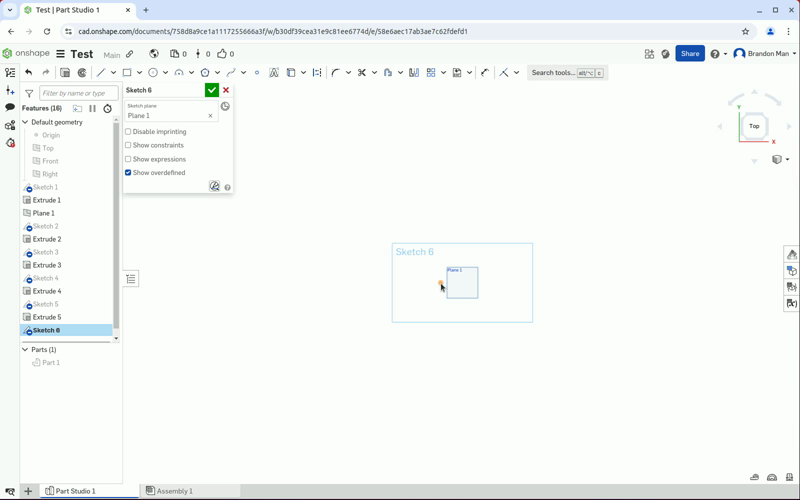
scroll(6)
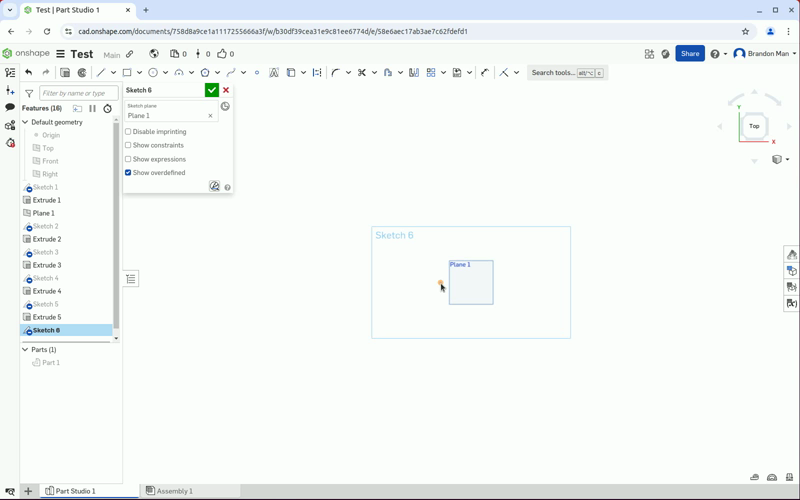
scroll(6)
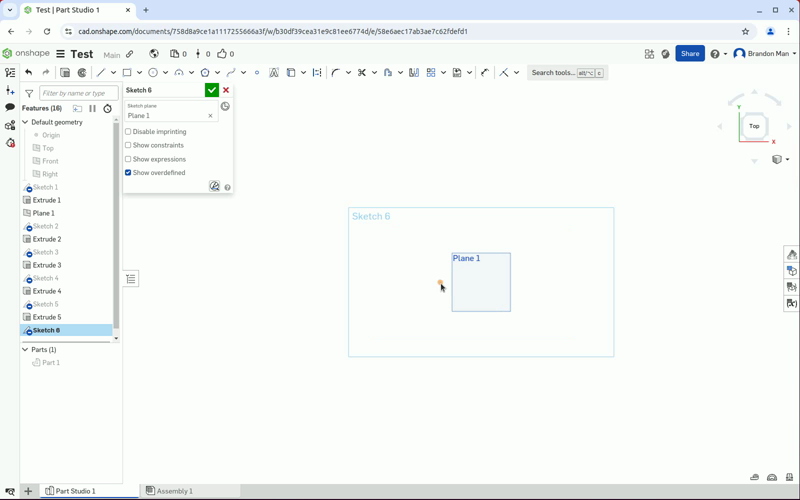
scroll(6)
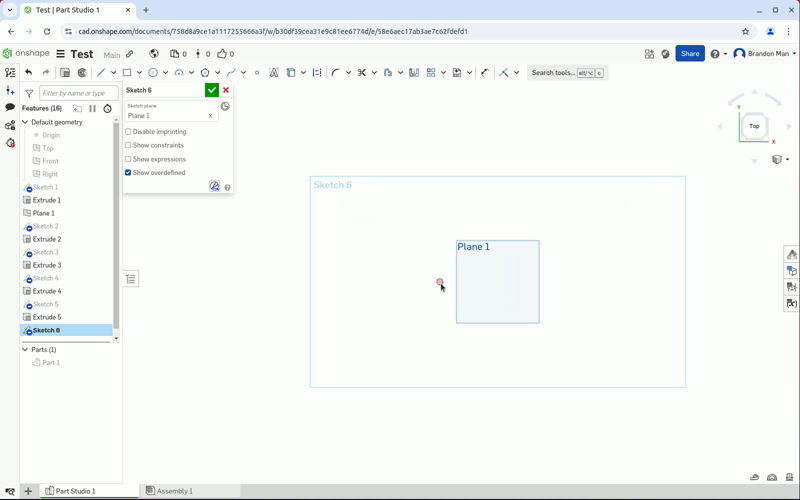
scroll(6)
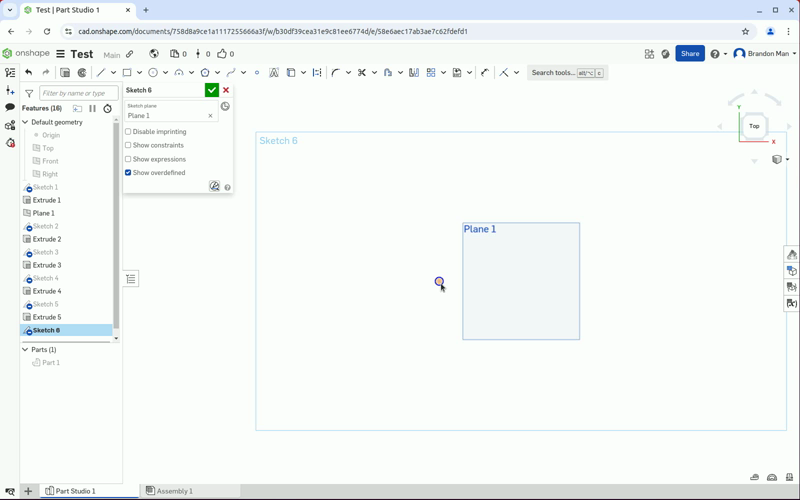
scroll(6)
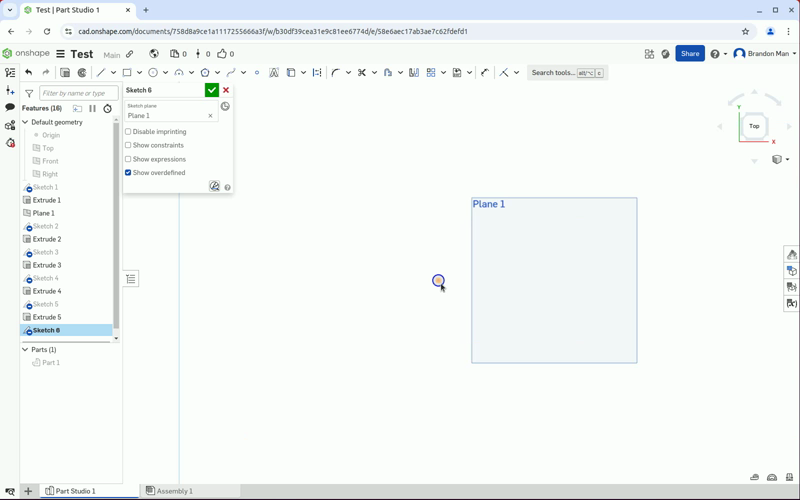
scroll(6)
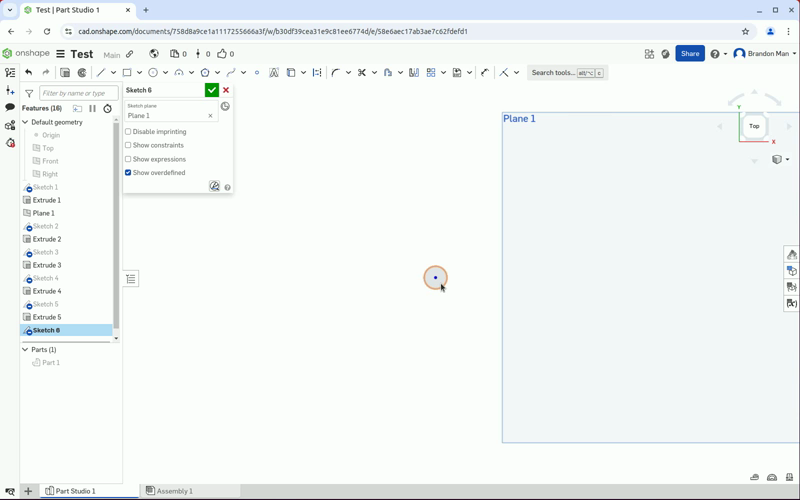
click(441, 283)
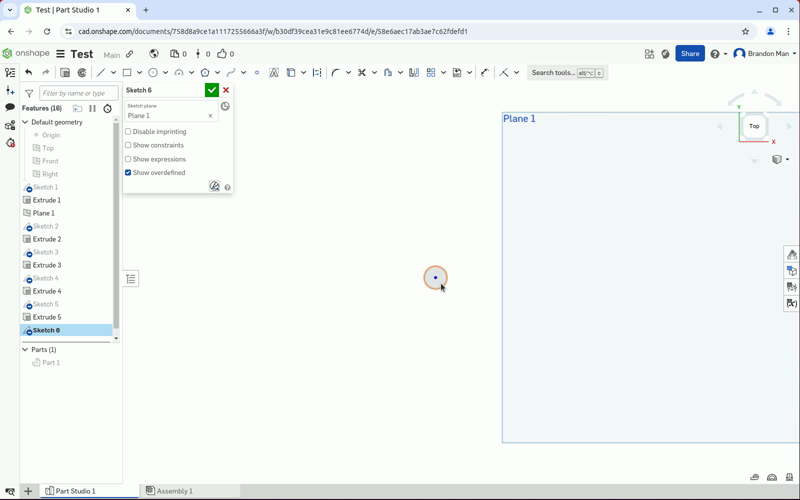
scroll(-6)
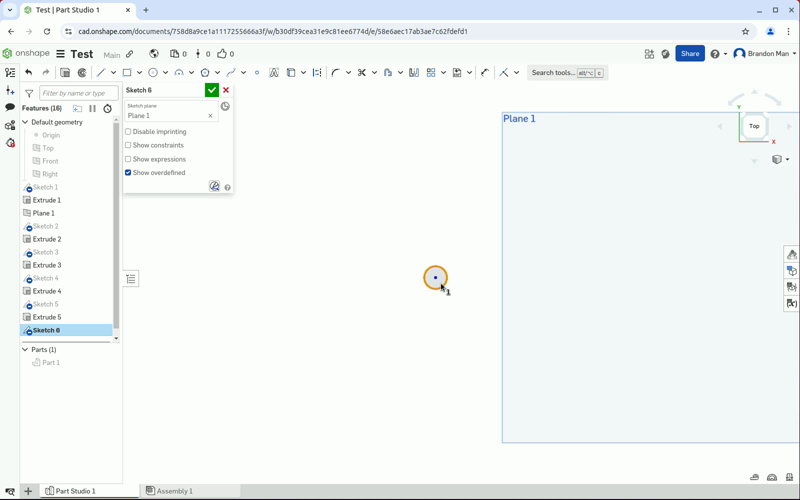
scroll(-6)
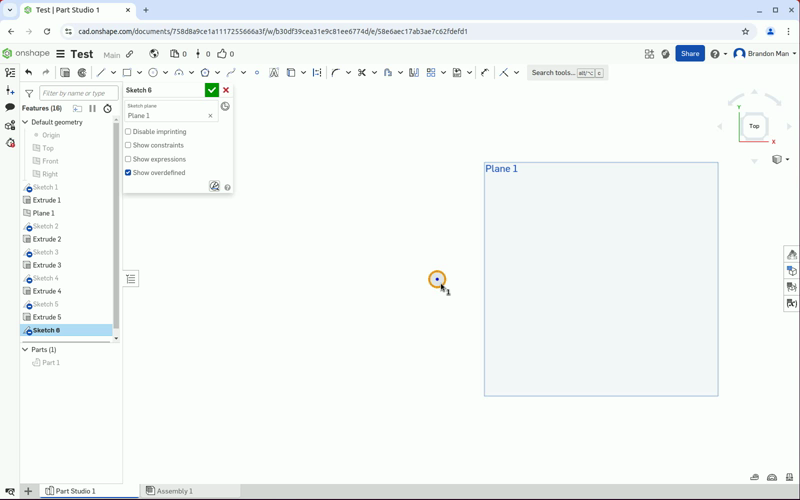
scroll(-6)
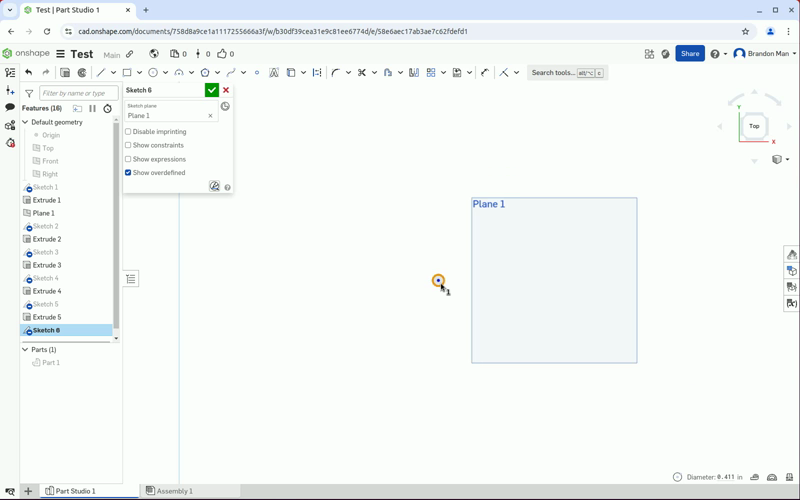
scroll(-6)
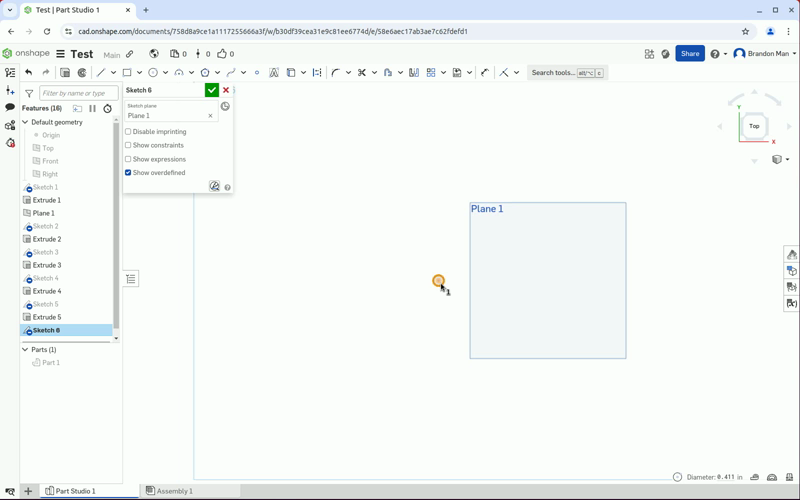
scroll(-6)
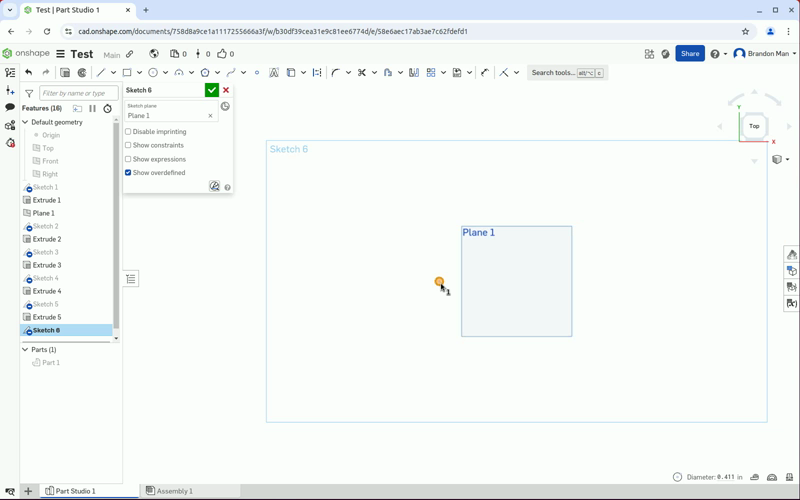
scroll(-6)
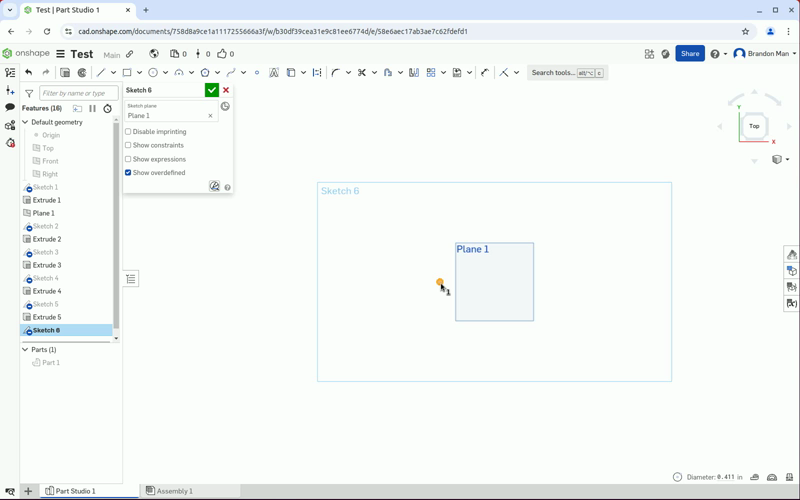
scroll(-6)
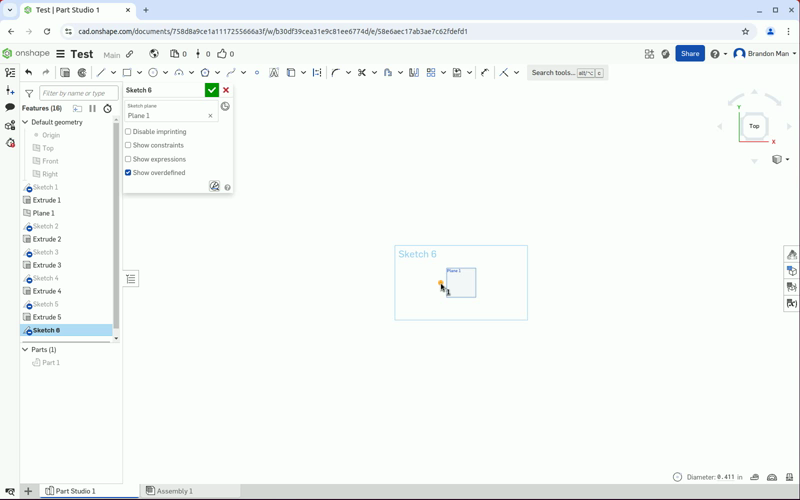
mouse_move(73, 352)
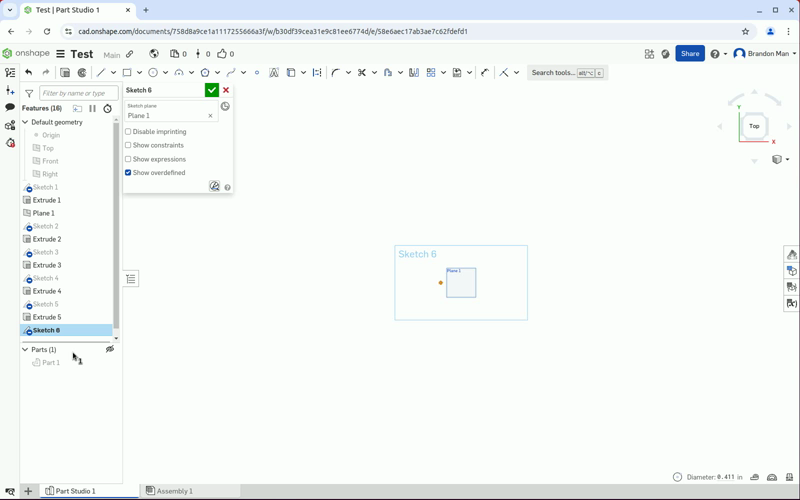
key(shift+y)
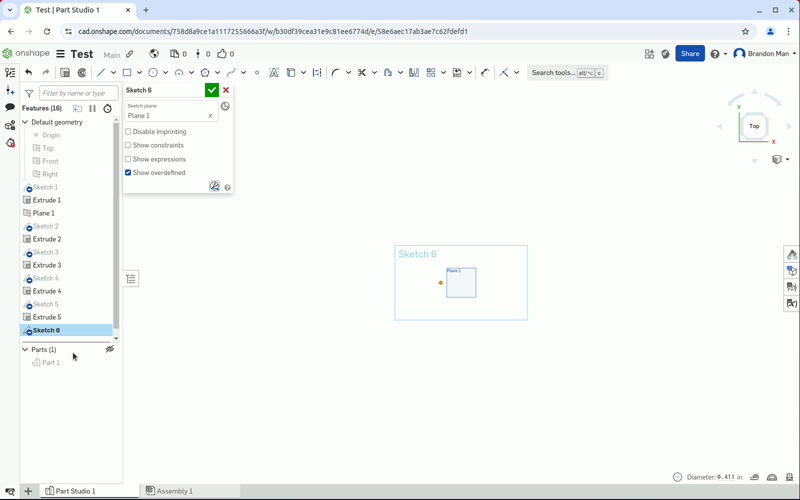
key(shift+e)
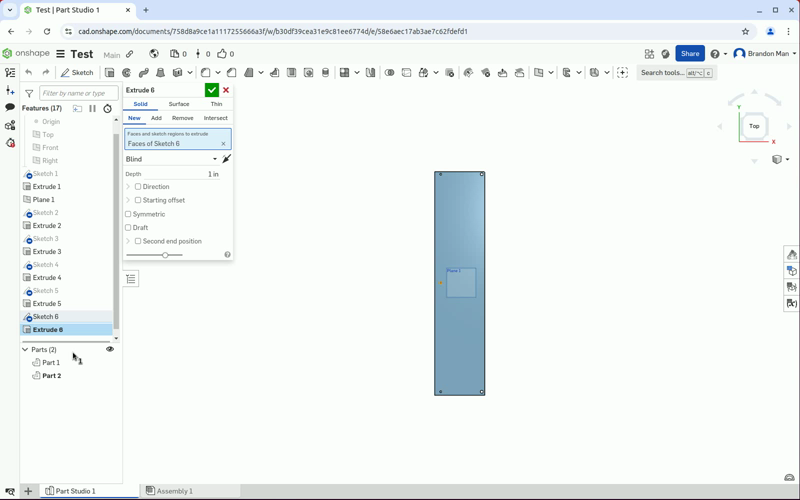
mouse_move(143, 106)
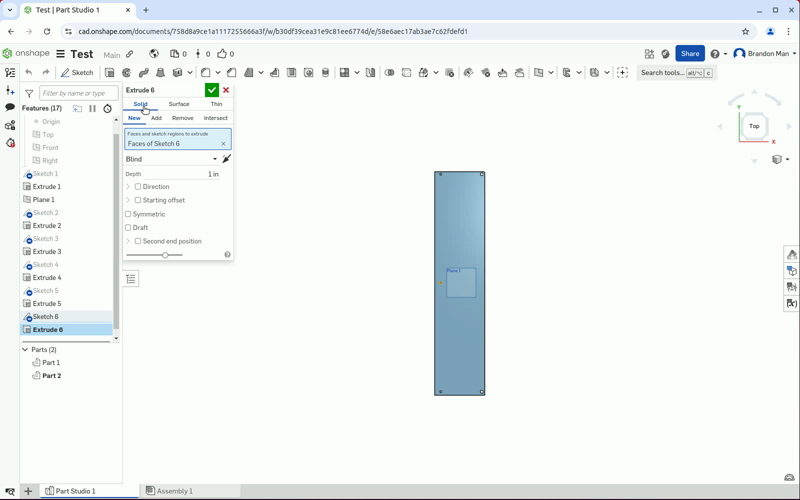
click(143, 106)
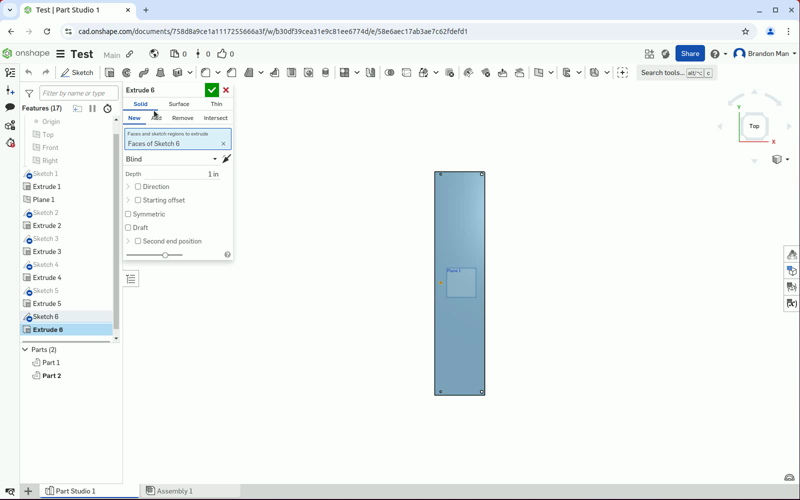
mouse_move(186, 120)
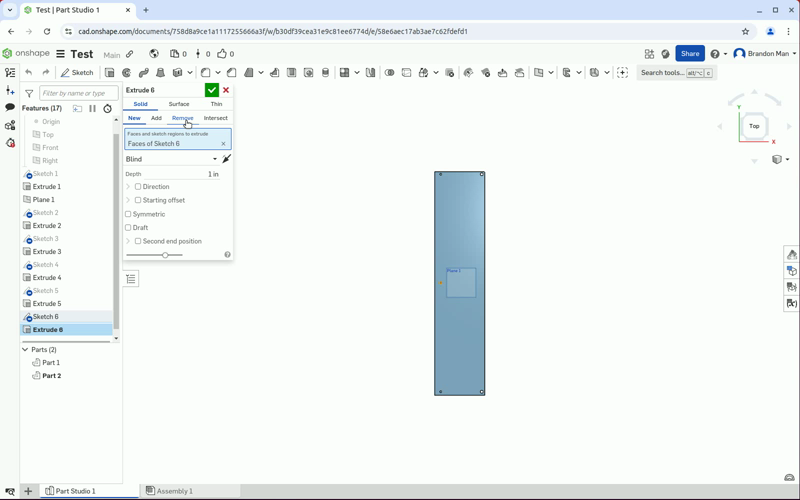
click(186, 120)
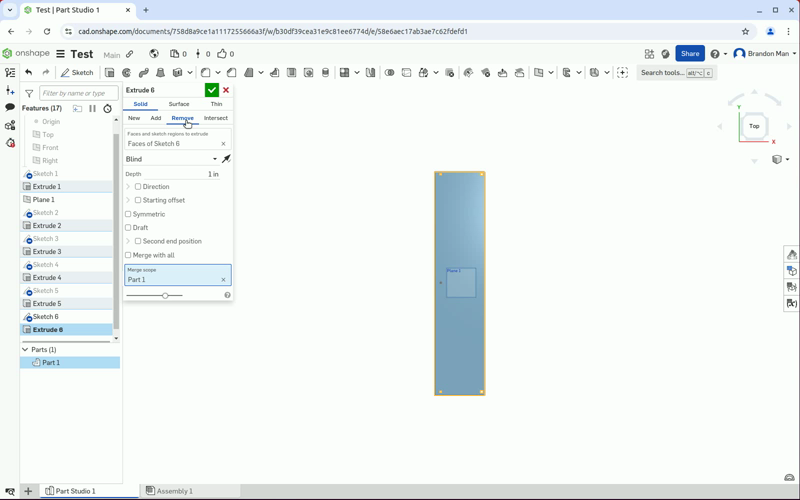
key(tab, 4)
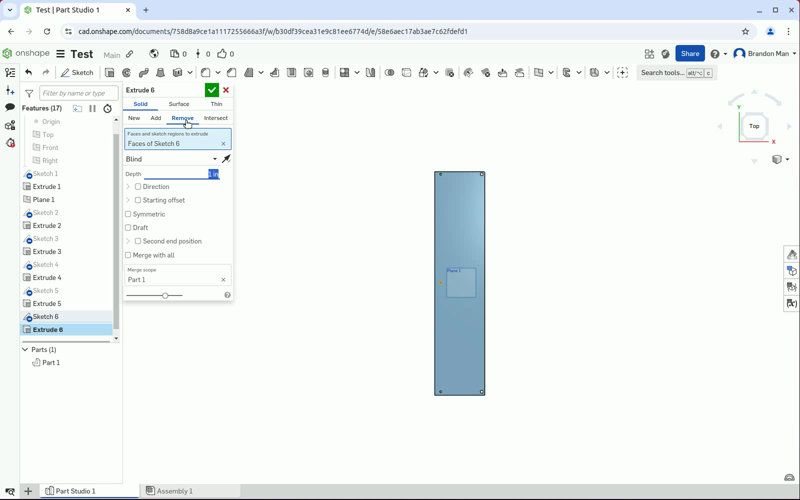
text(1.685)
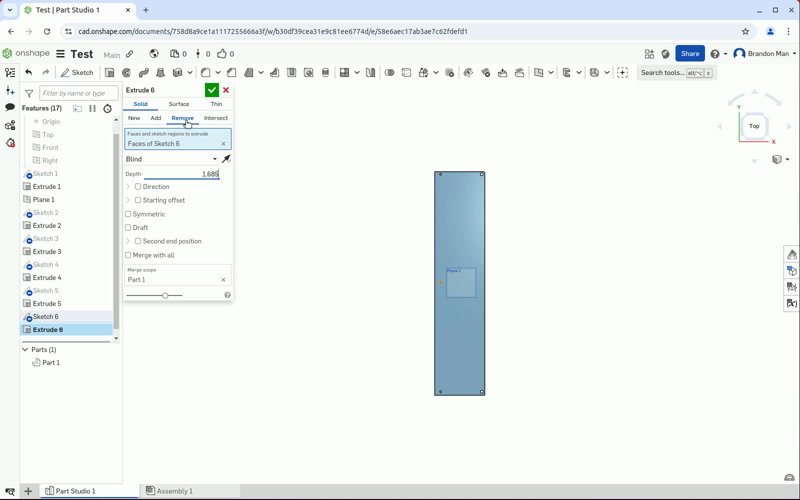
key(tab, 6)
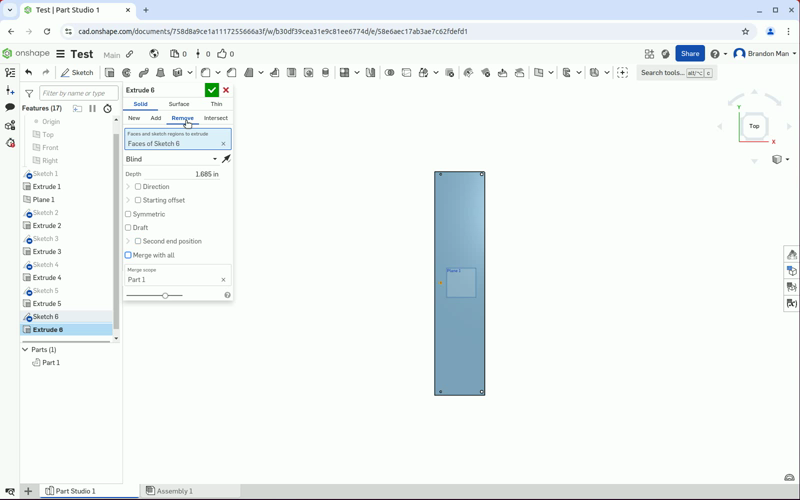
key(space)
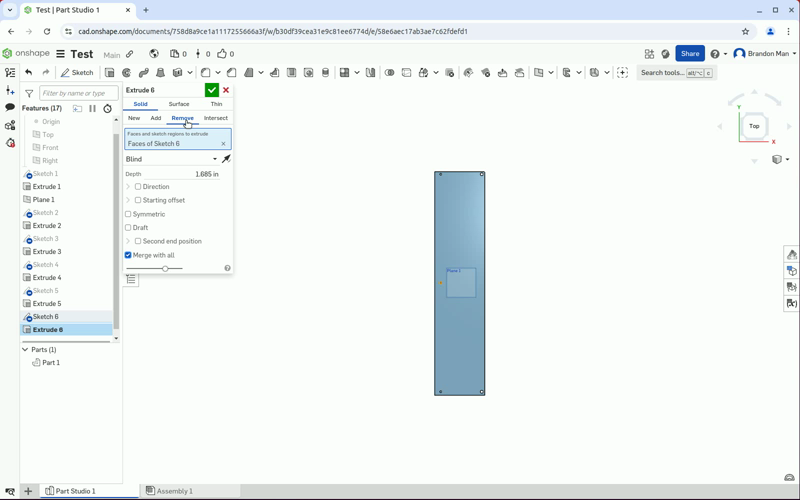
key(enter)
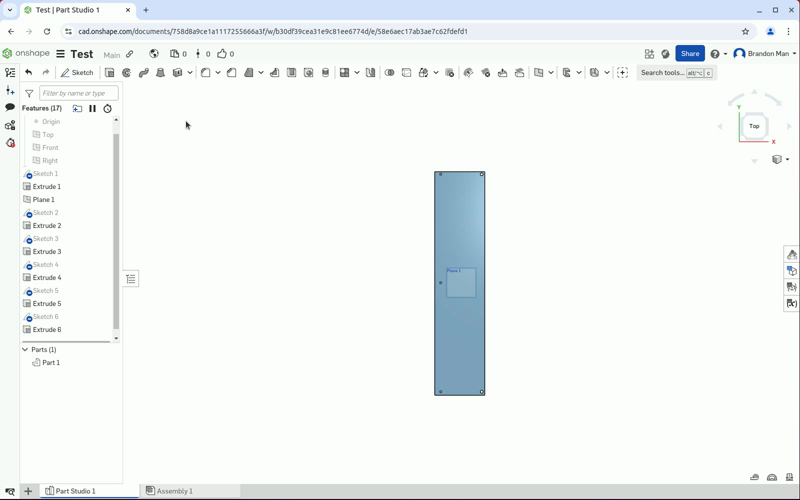
key(shift+h)
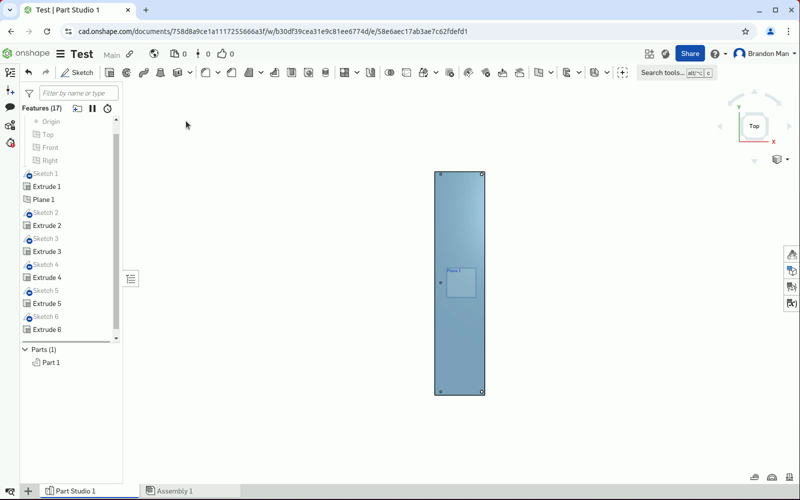
key(shift+h)
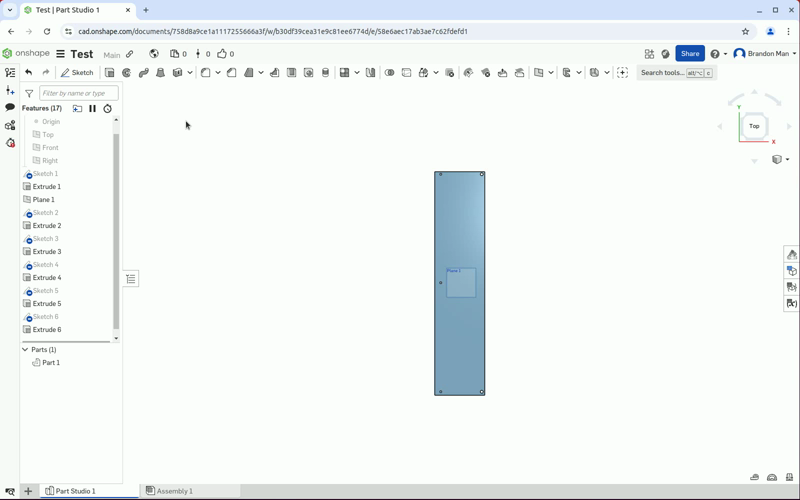
mouse_move(69, 176)
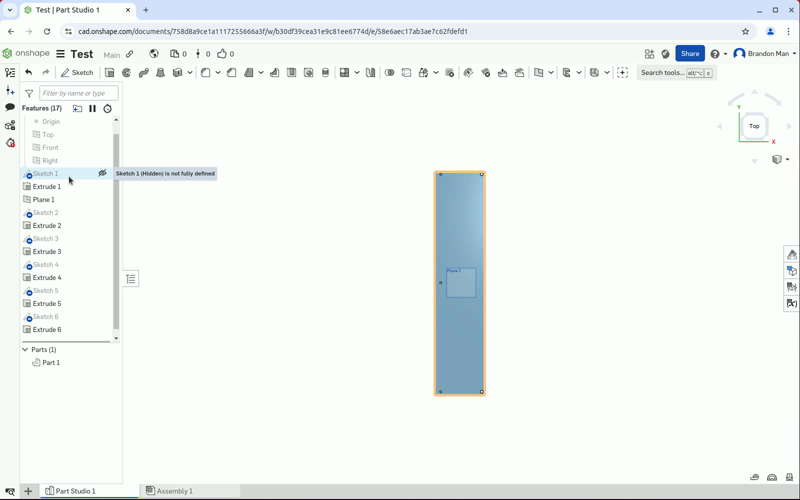
click(69, 176)
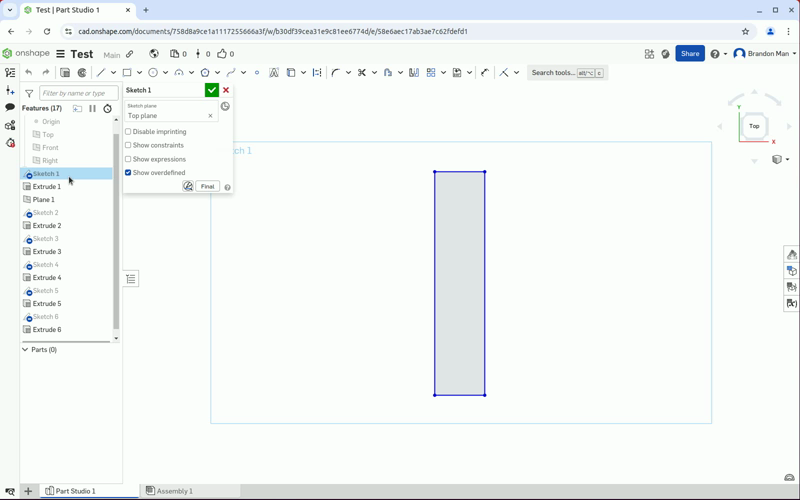
mouse_move(229, 92)
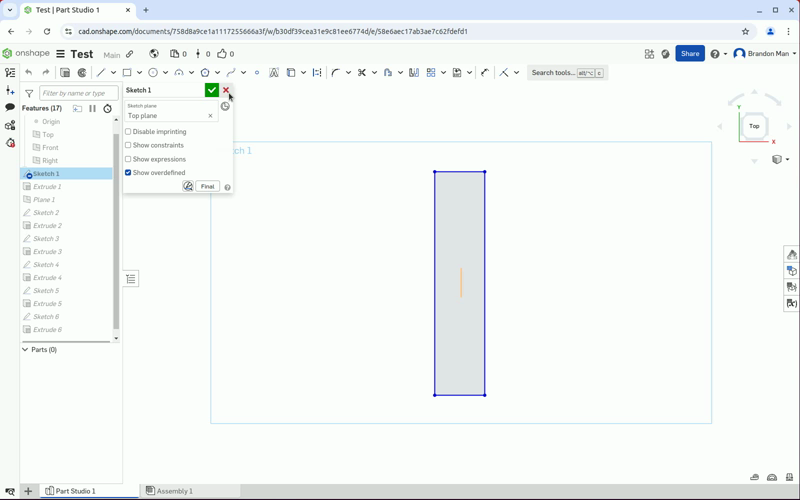
click(229, 92)
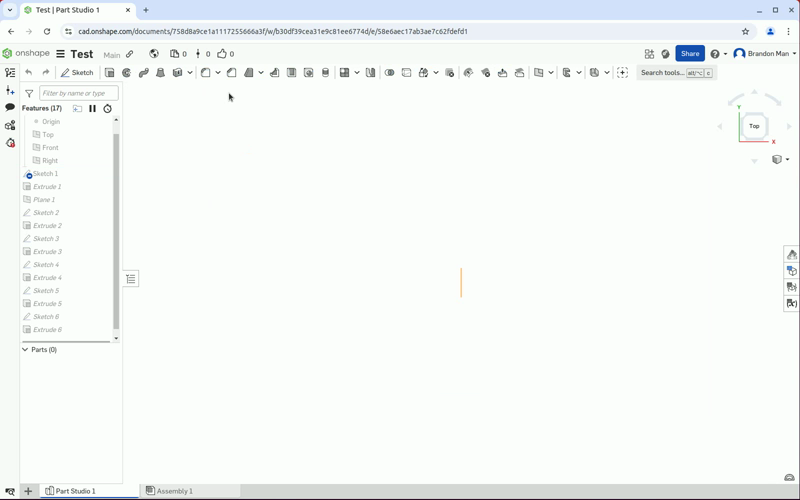
key(shift+s)
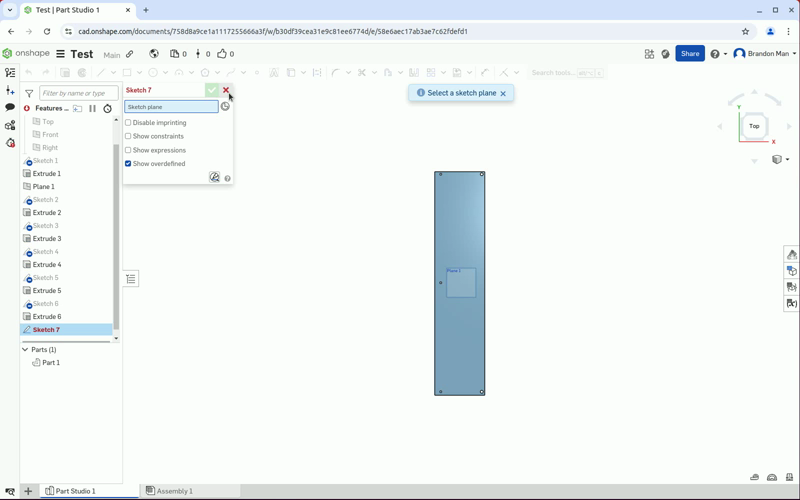
mouse_move(69, 189)
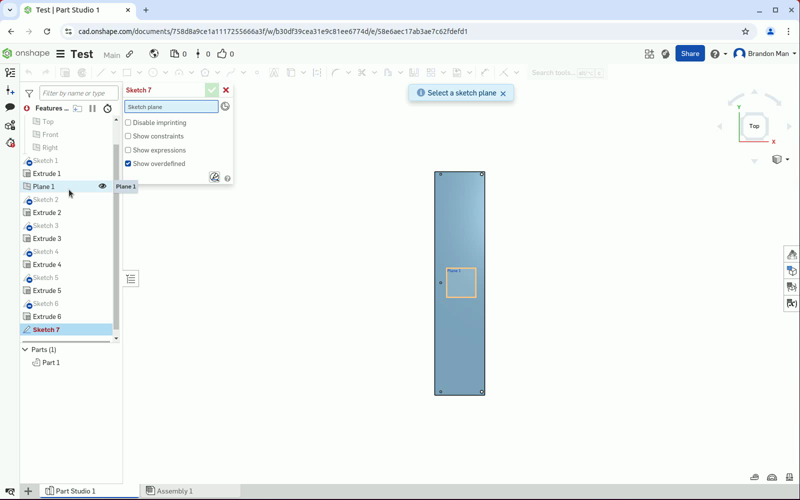
click(69, 189)
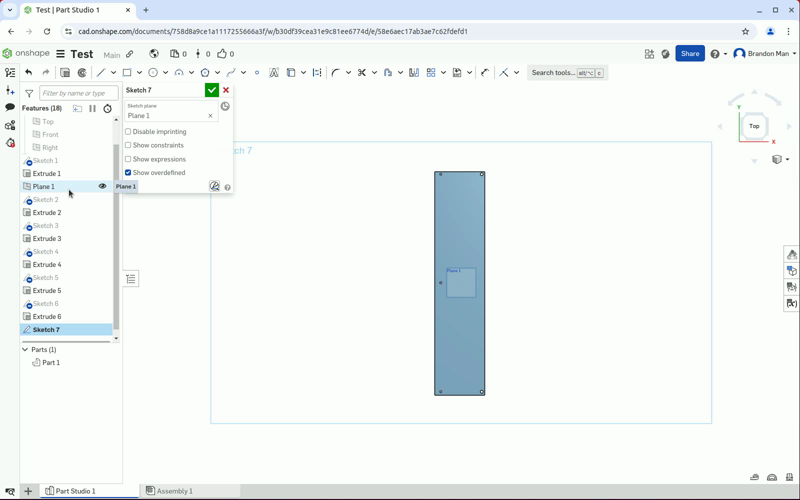
mouse_move(73, 352)
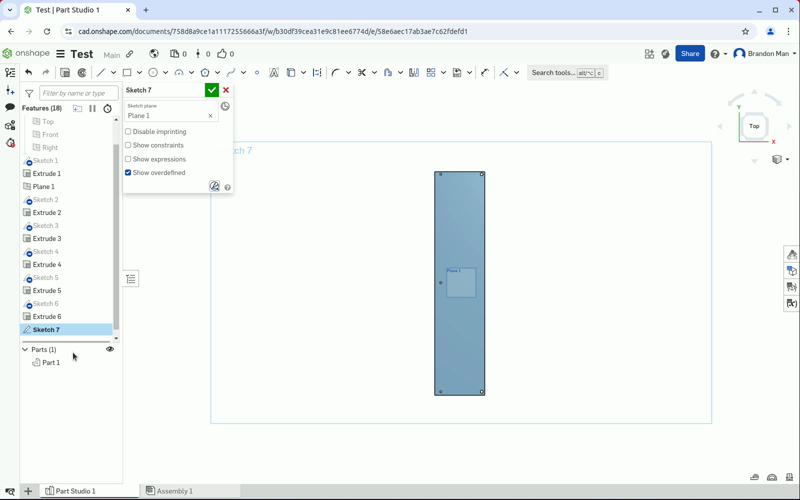
key(y)
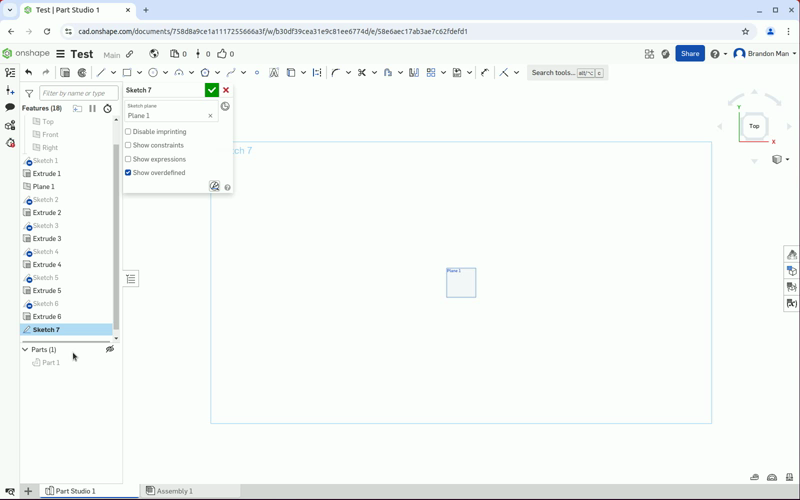
key(c)
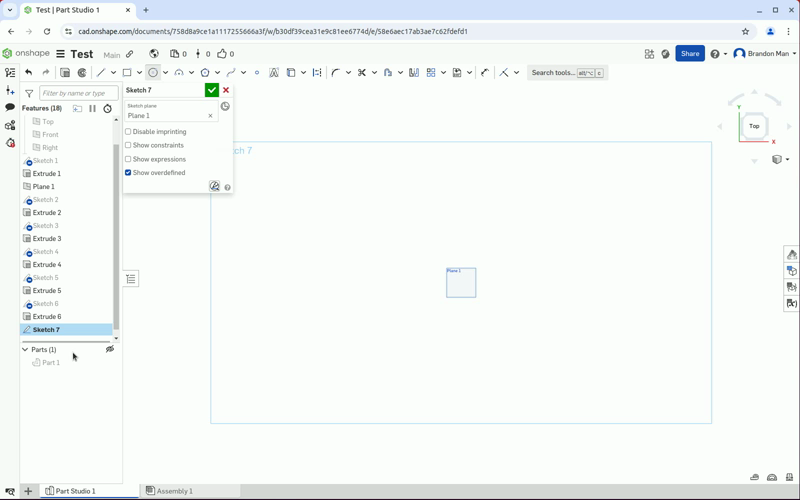
key_down(shift)
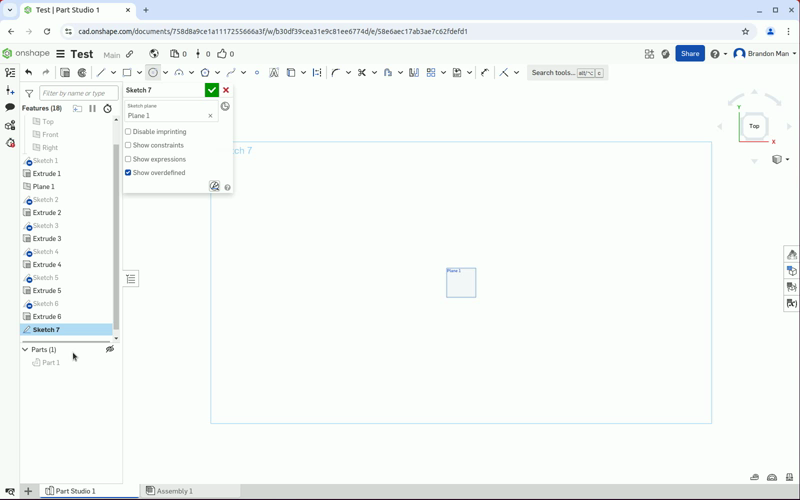
mouse_move(481, 282)
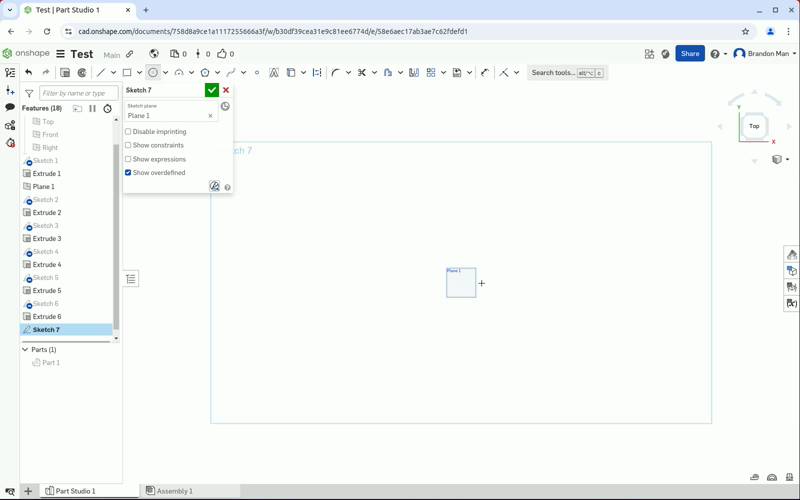
click(481, 282)
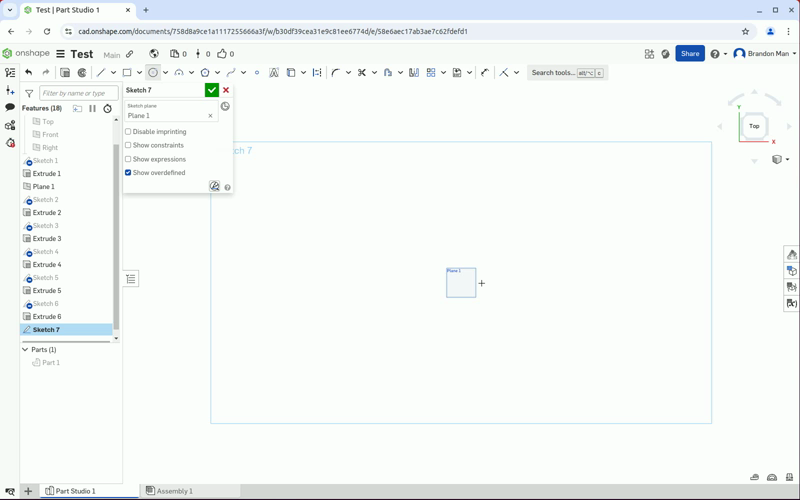
key_up(shift)
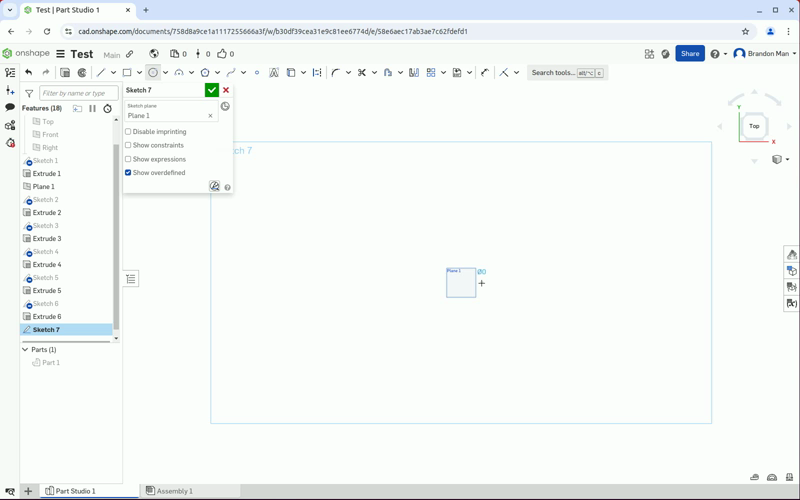
mouse_move(483, 282)
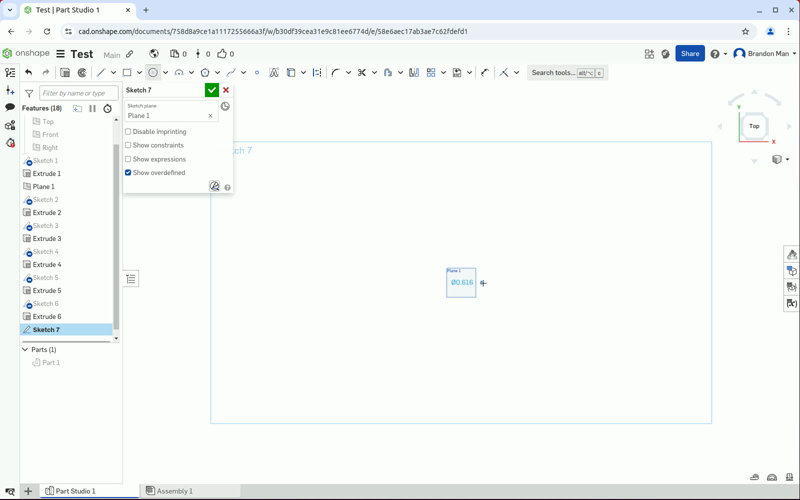
scroll(6)
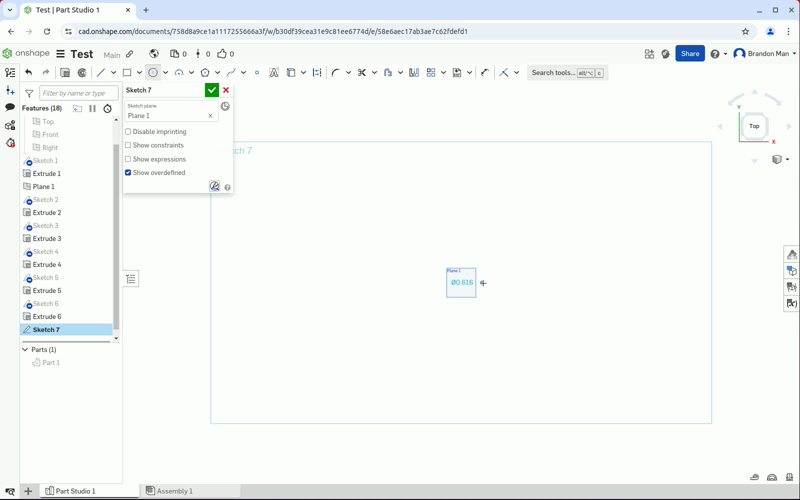
scroll(6)
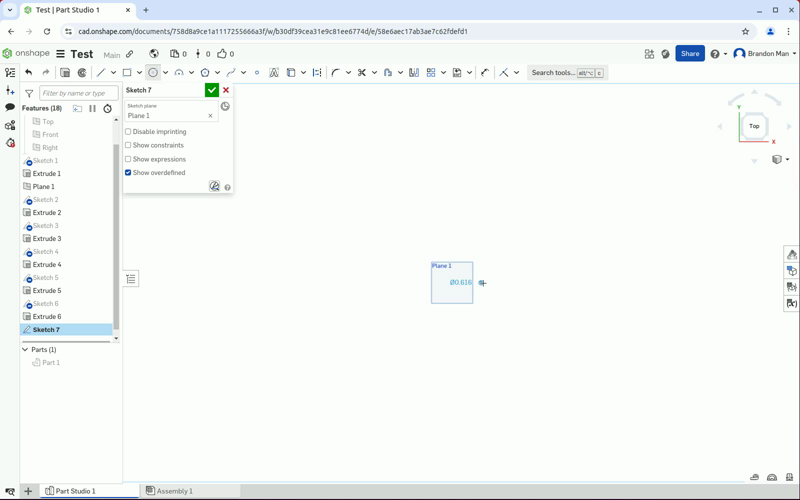
scroll(6)
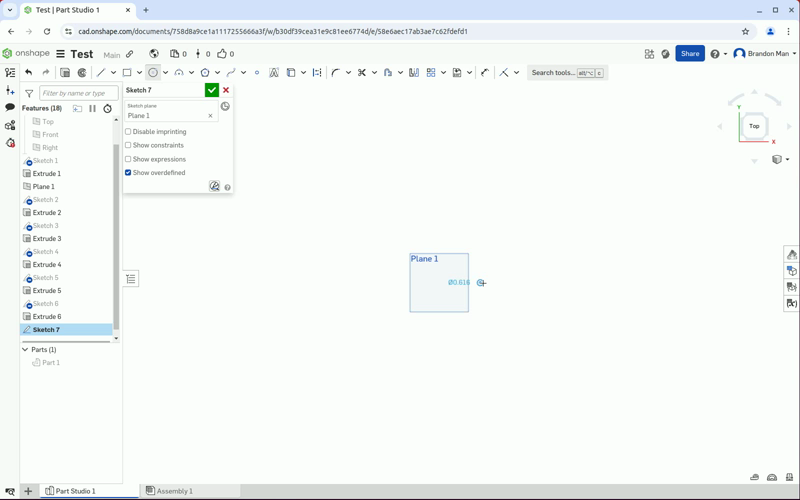
scroll(6)
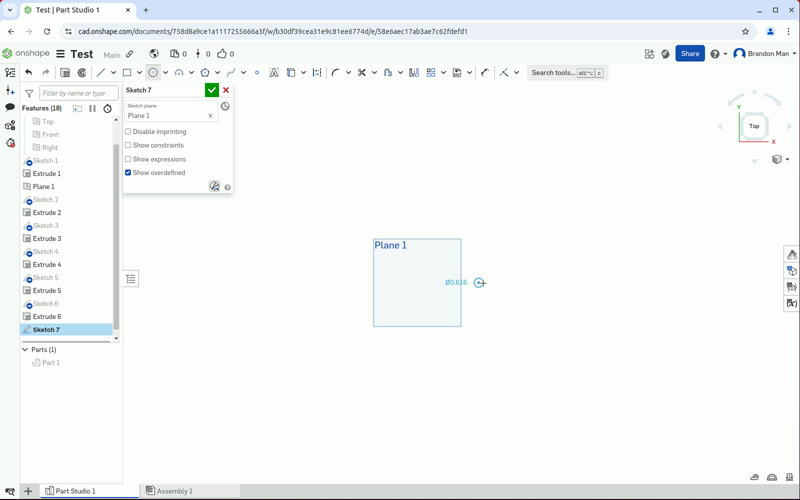
scroll(6)
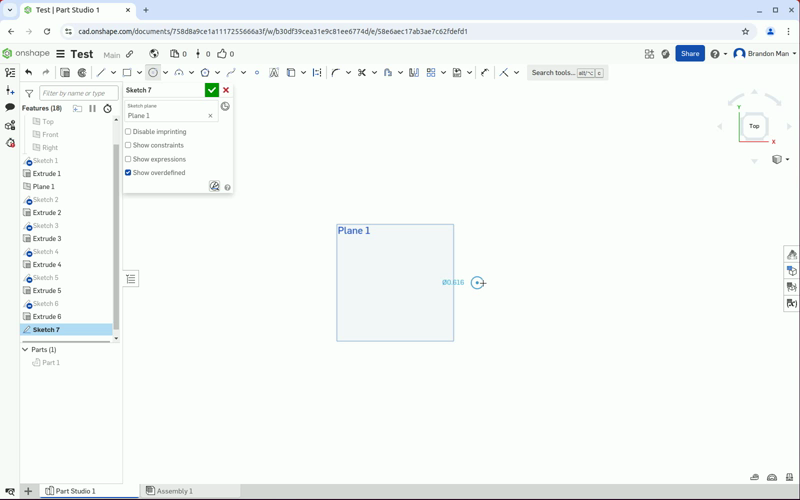
scroll(6)
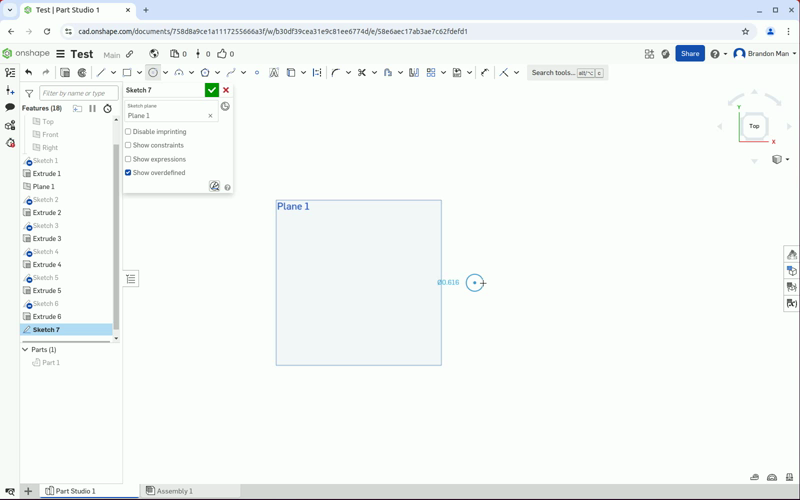
scroll(6)
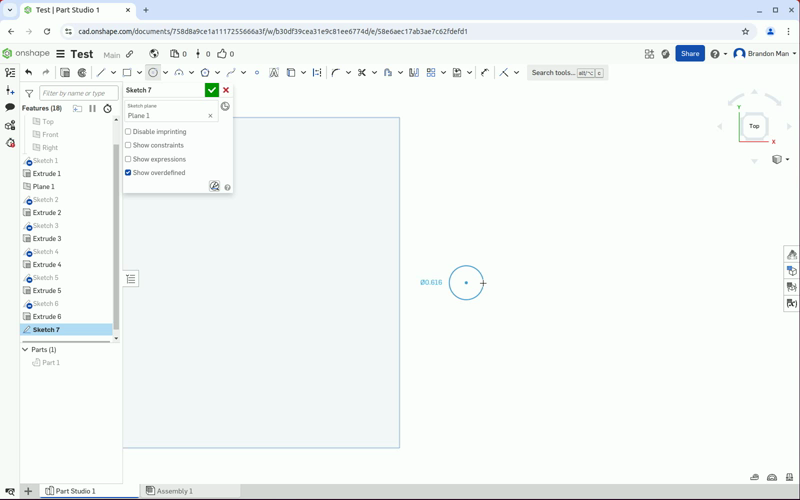
click(483, 282)
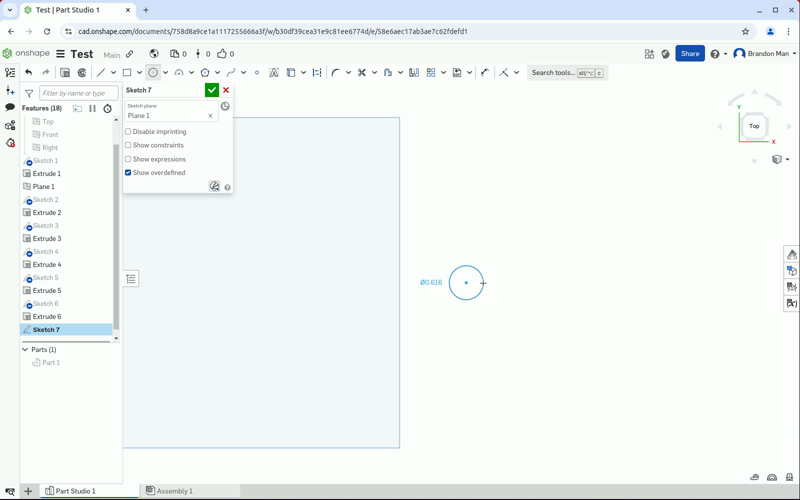
scroll(-6)
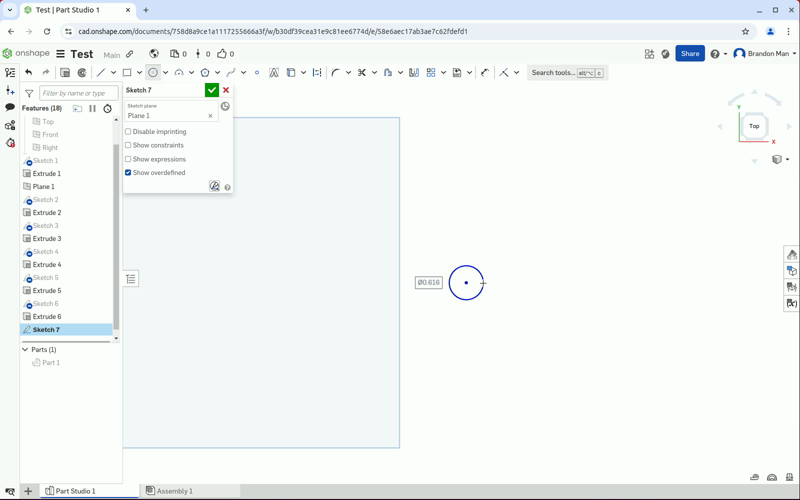
scroll(-6)
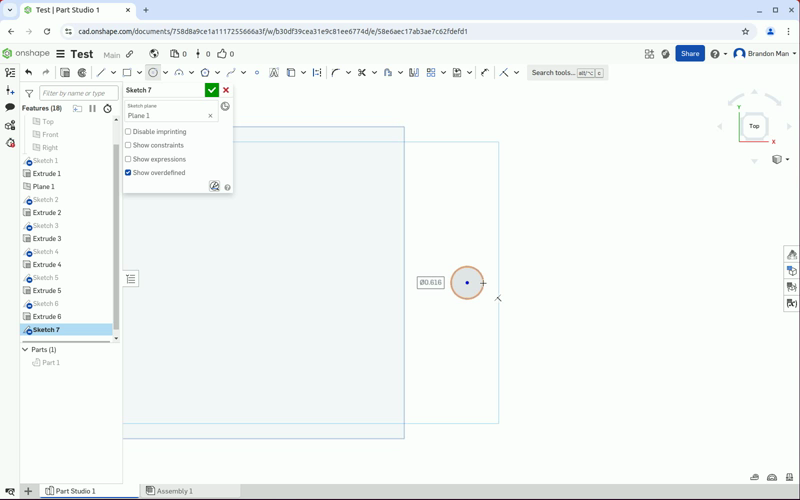
scroll(-6)
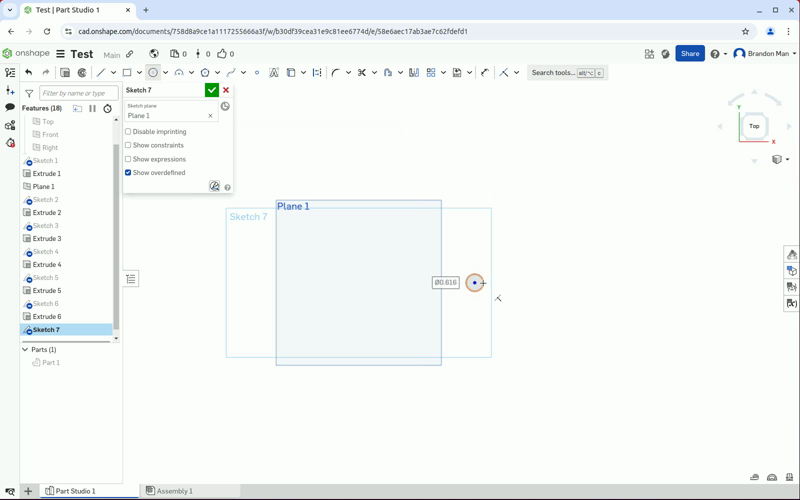
scroll(-6)
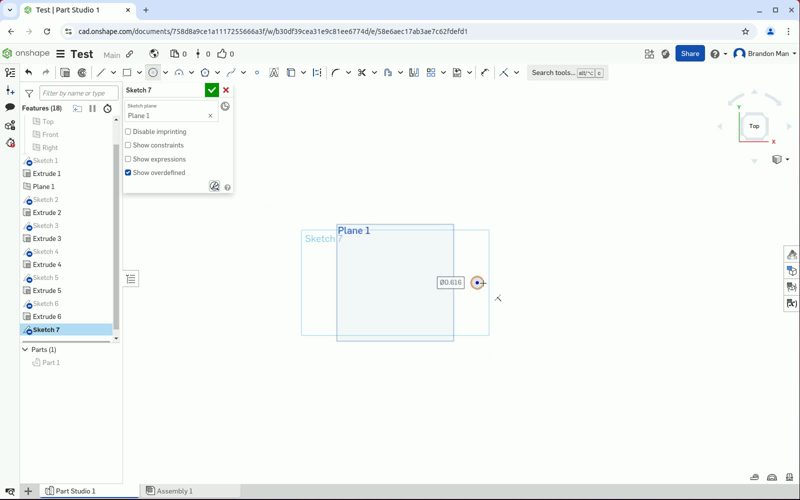
scroll(-6)
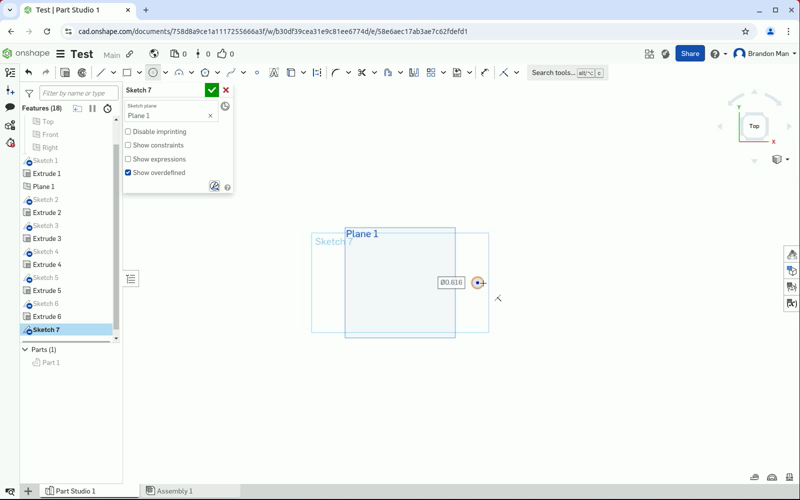
scroll(-6)
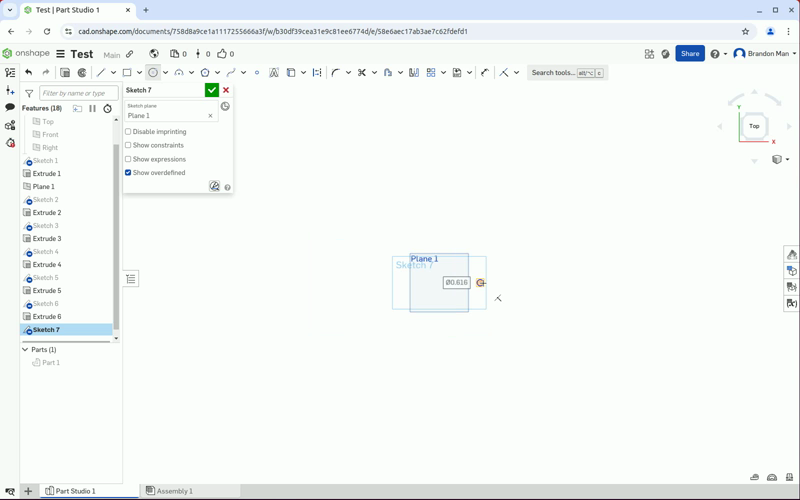
scroll(-6)
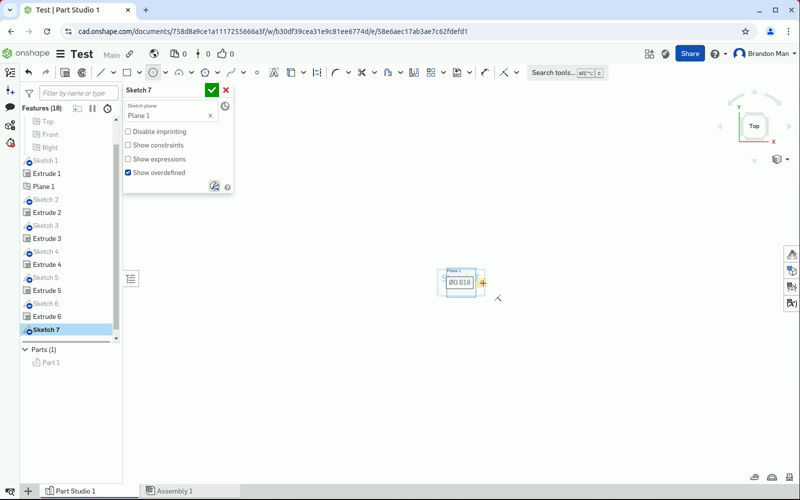
key(esc)
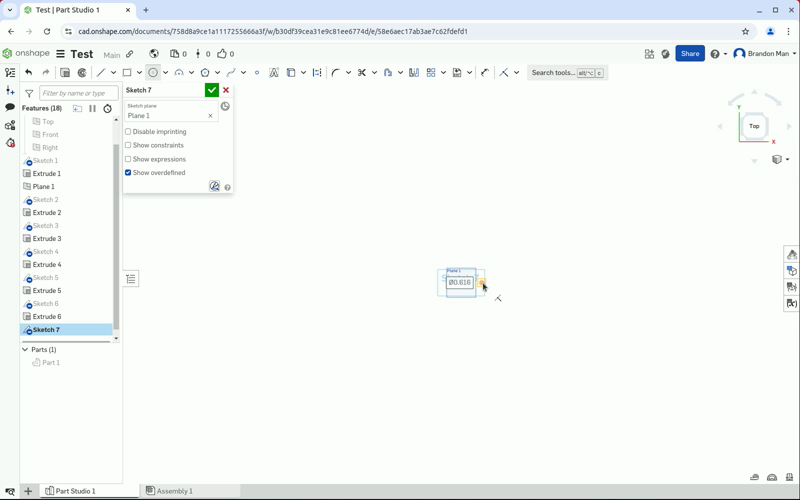
mouse_move(481, 282)
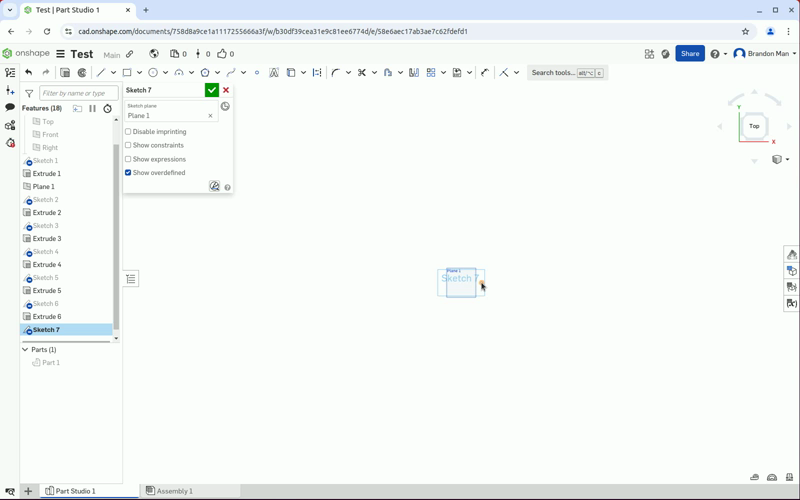
scroll(6)
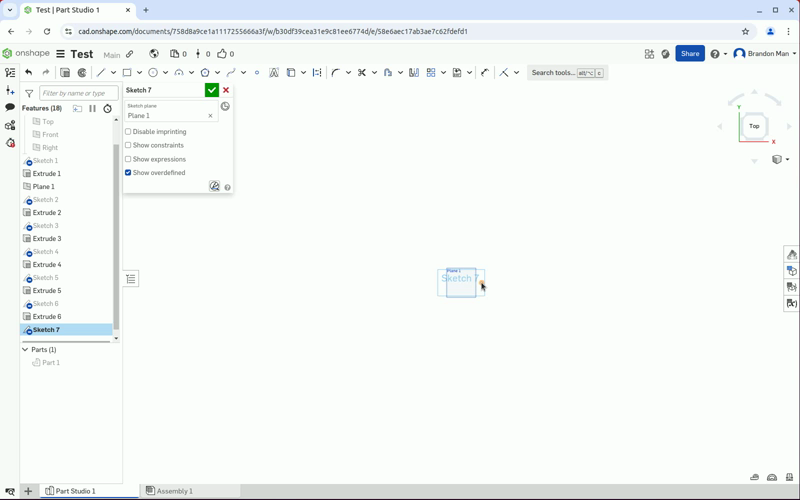
scroll(6)
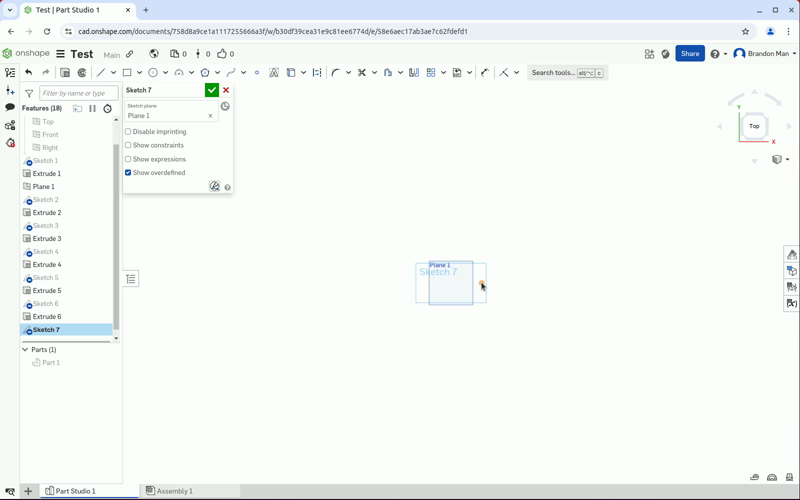
scroll(6)
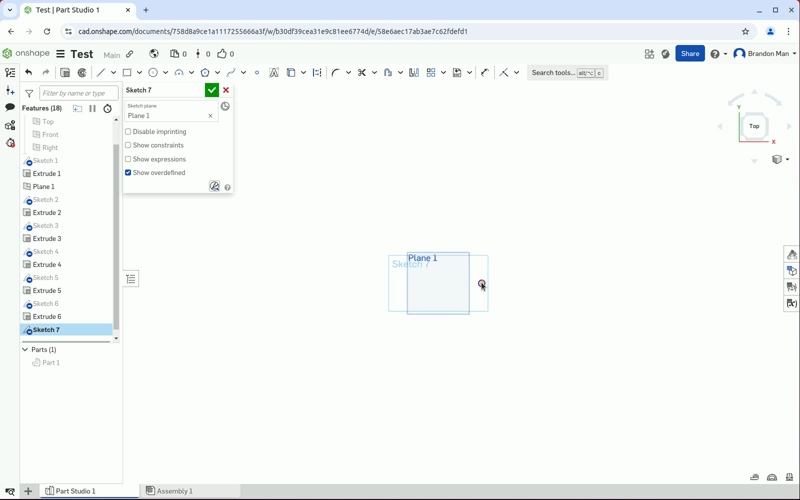
scroll(6)
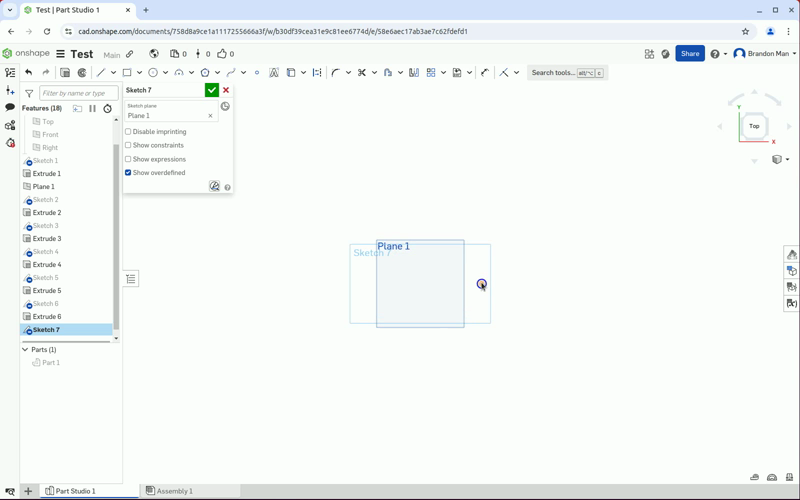
scroll(6)
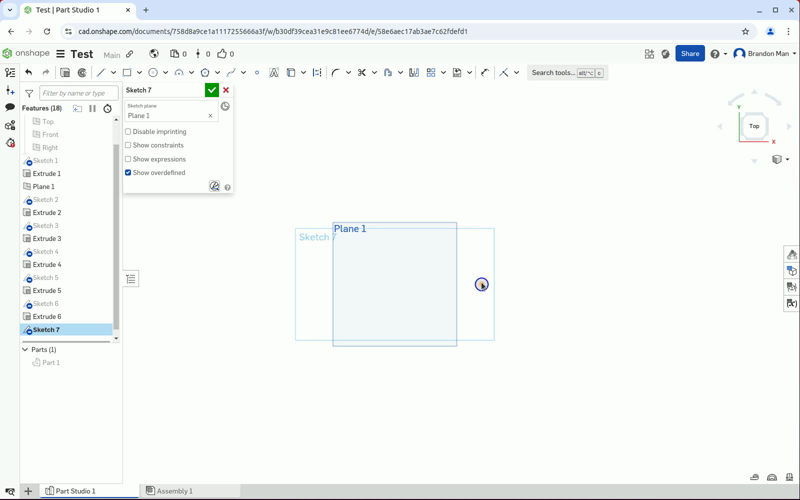
scroll(6)
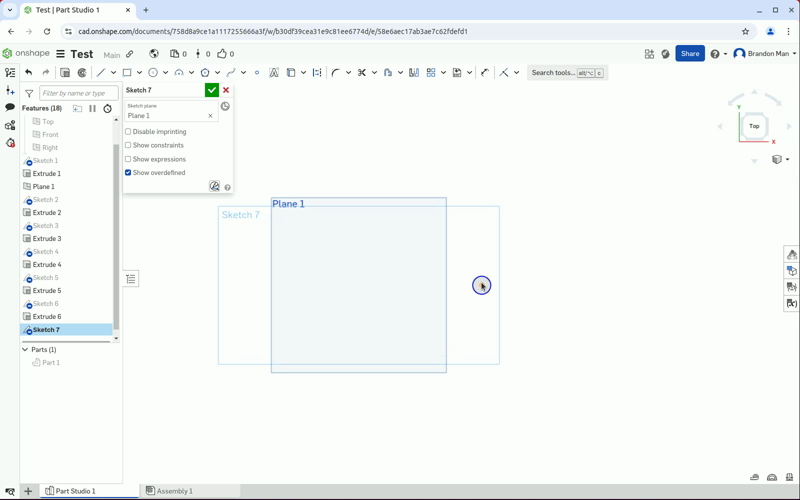
scroll(6)
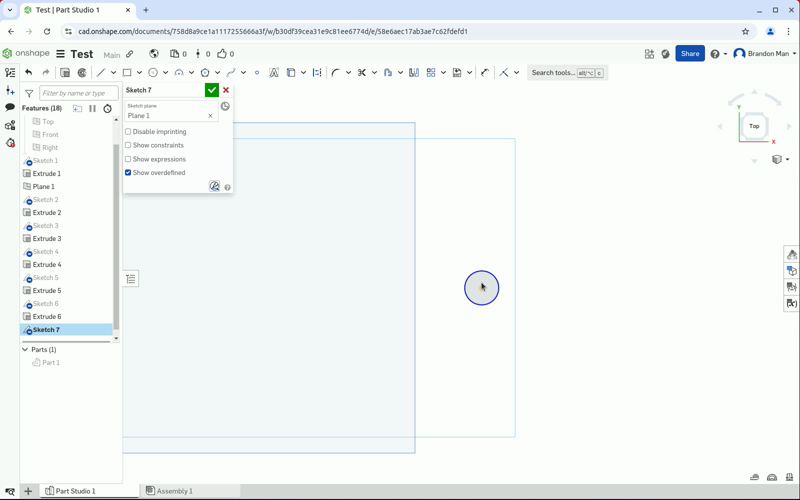
click(481, 282)
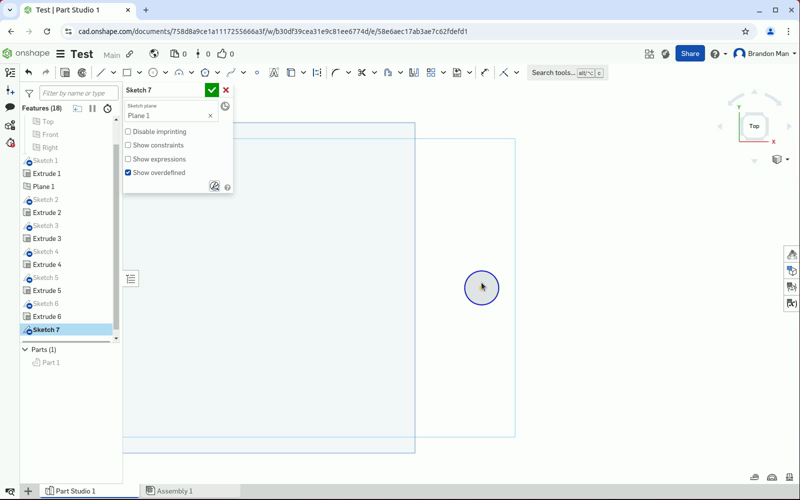
scroll(-6)
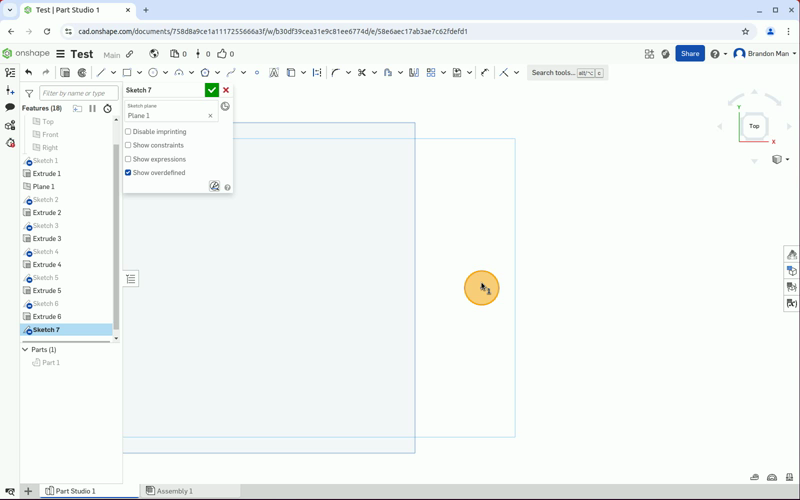
scroll(-6)
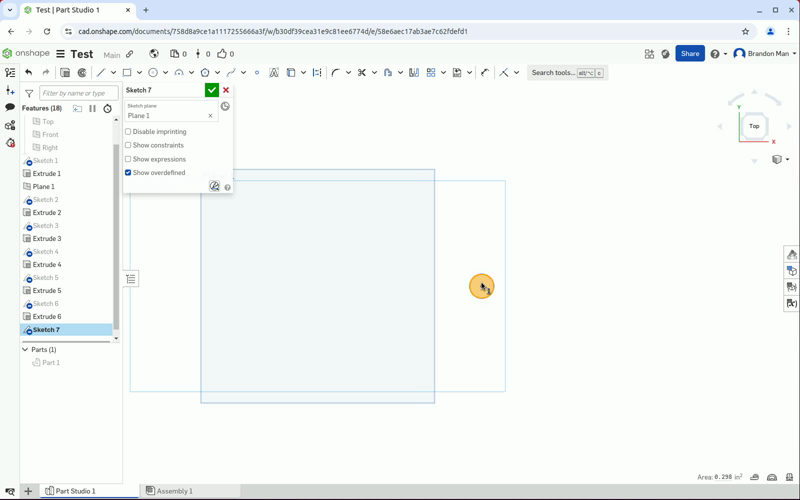
scroll(-6)
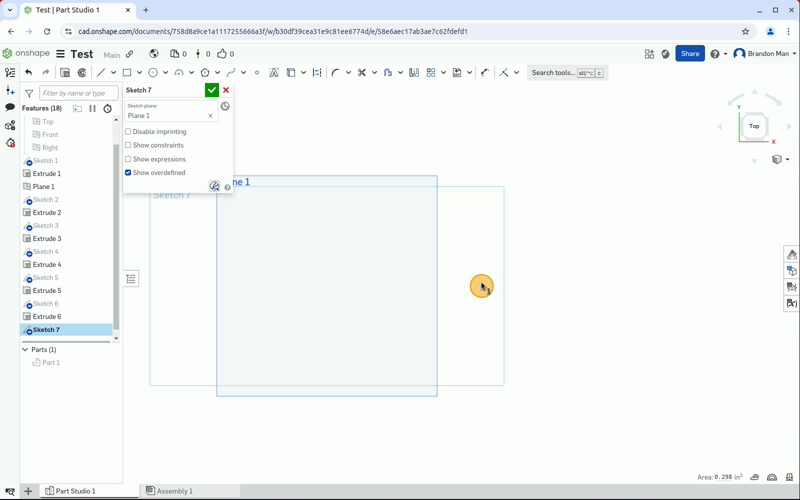
scroll(-6)
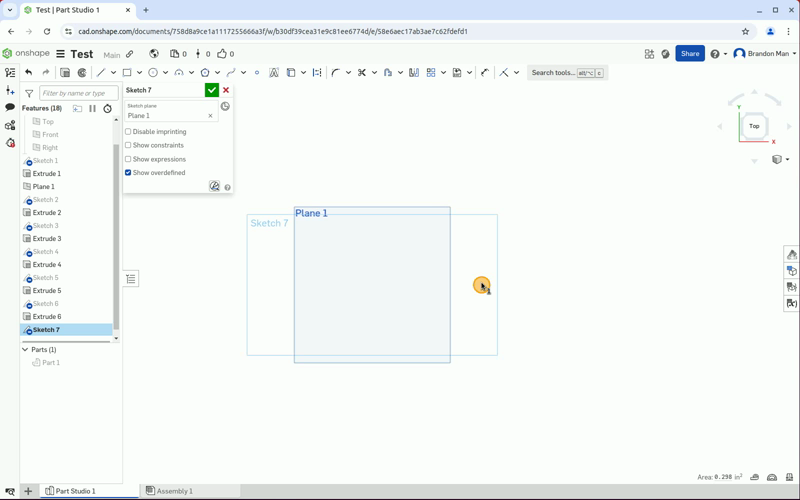
scroll(-6)
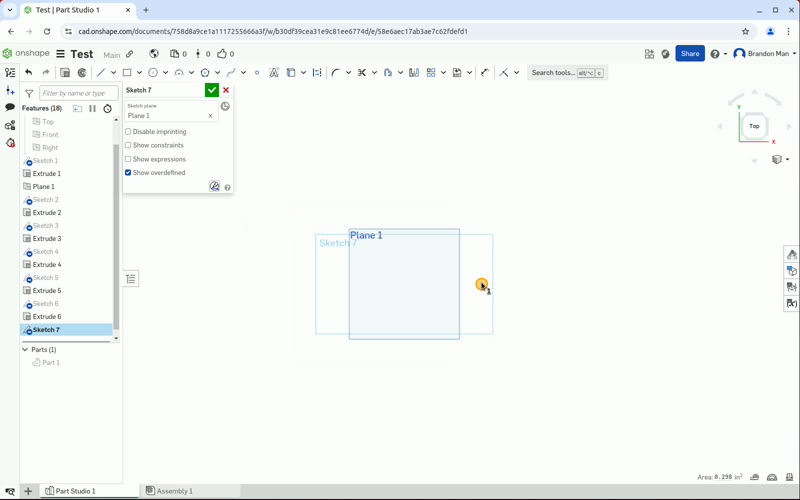
scroll(-6)
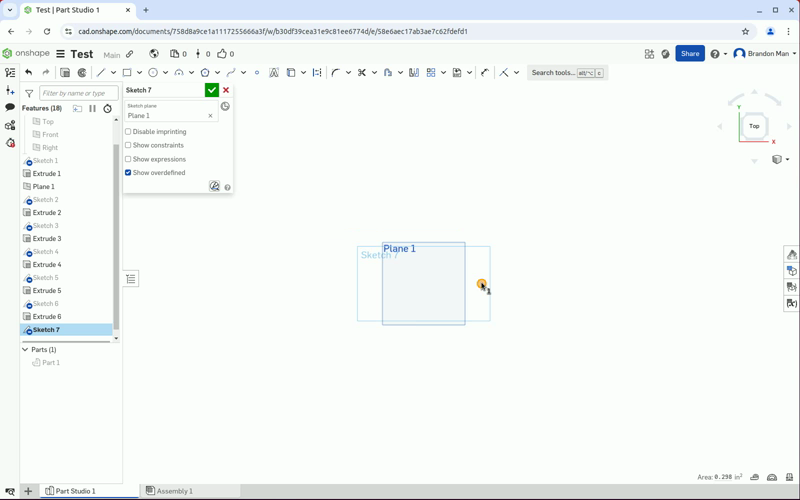
scroll(-6)
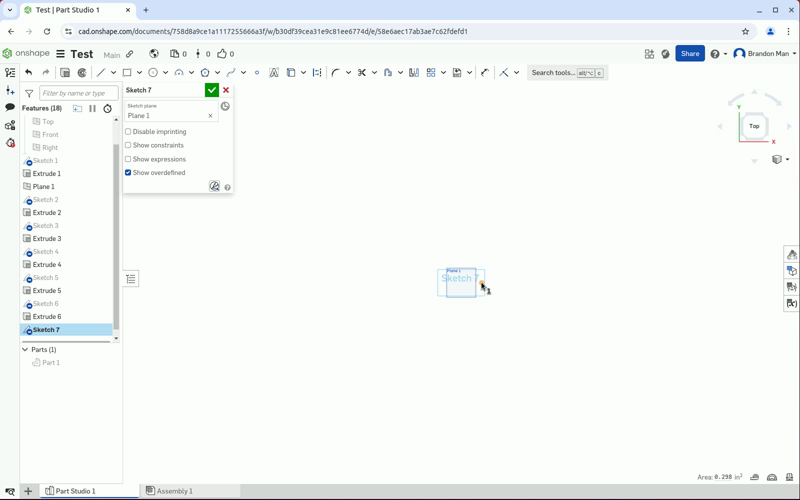
mouse_move(73, 352)
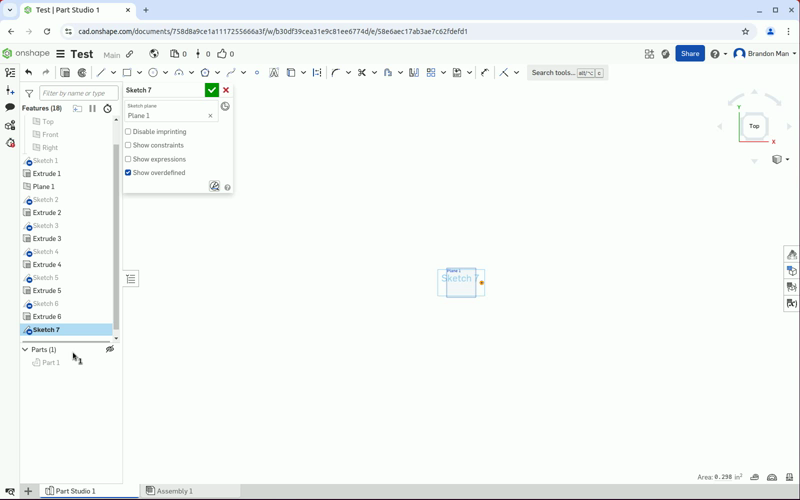
key(shift+y)
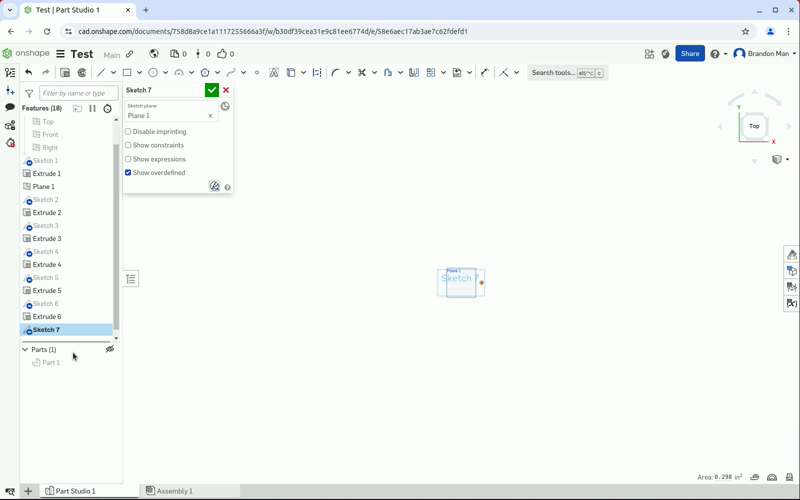
key(shift+e)
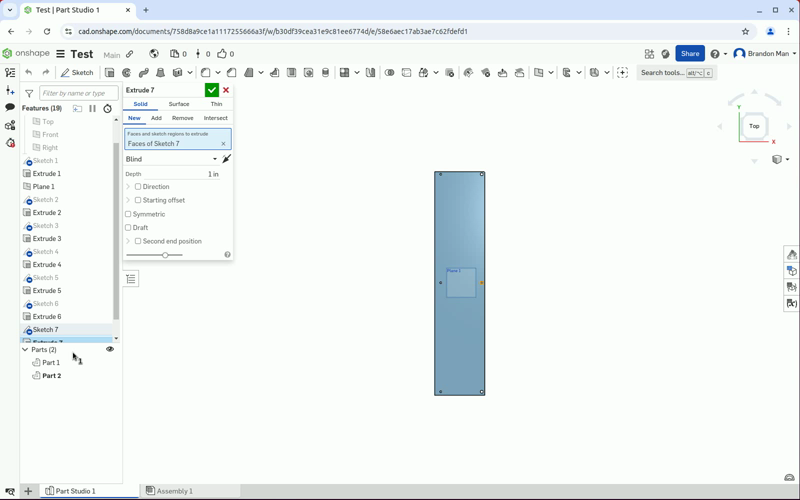
mouse_move(143, 106)
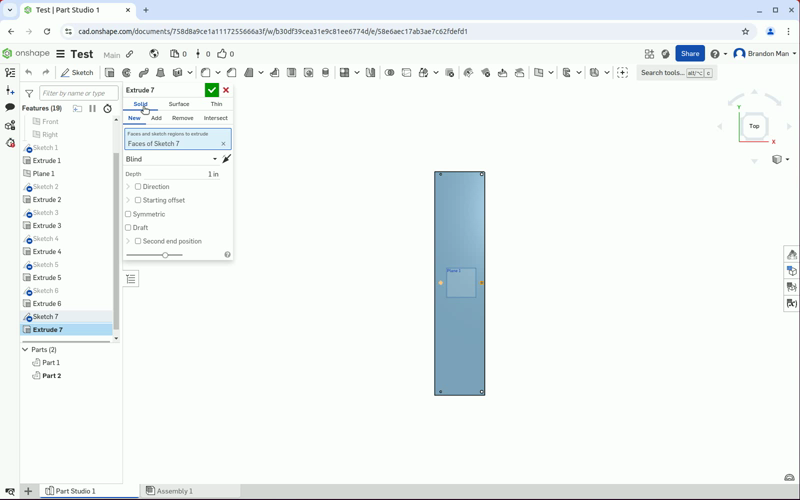
click(143, 106)
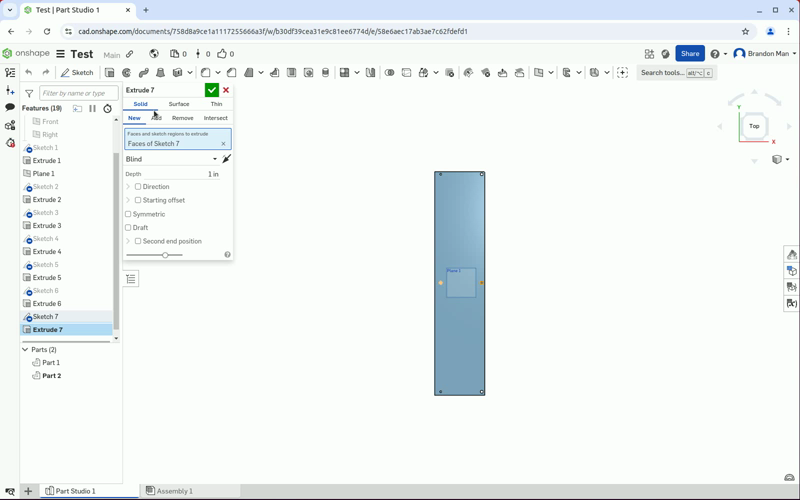
mouse_move(186, 120)
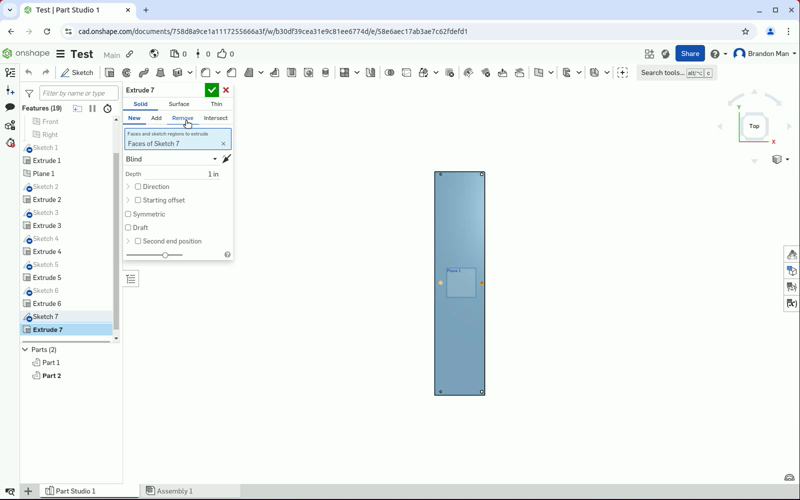
click(186, 120)
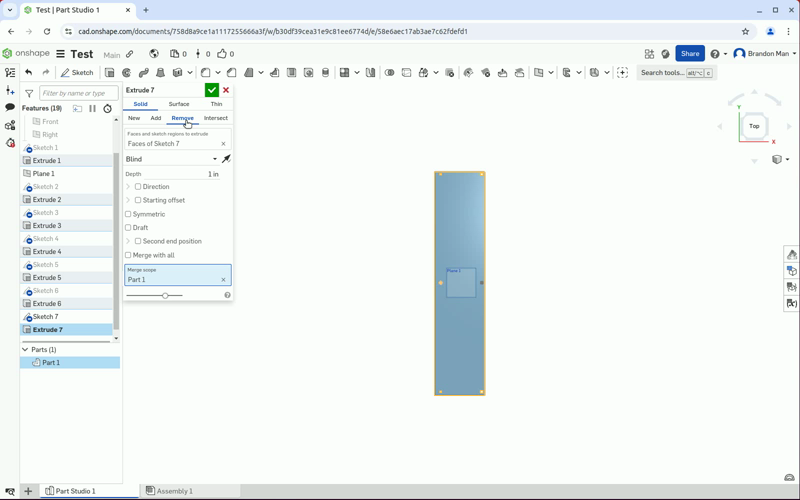
key(tab, 4)
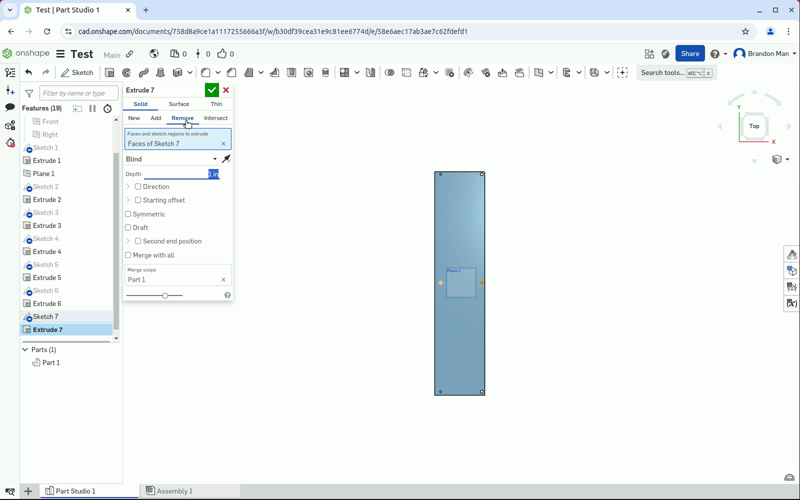
text(1.685)
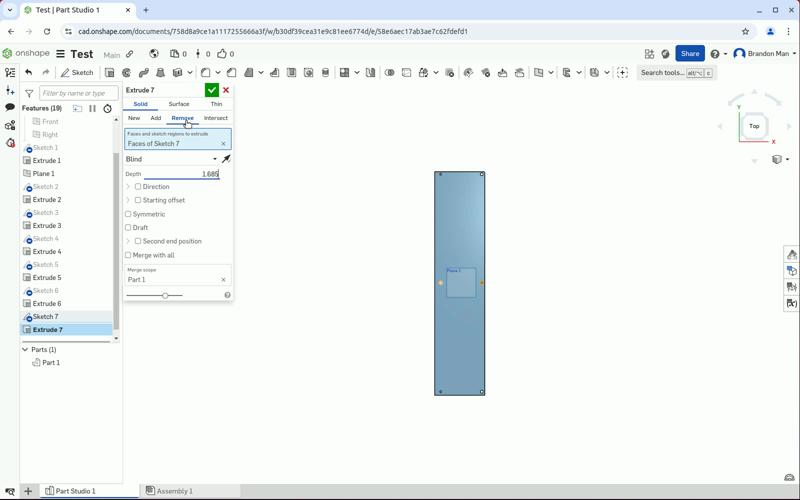
key(tab, 6)
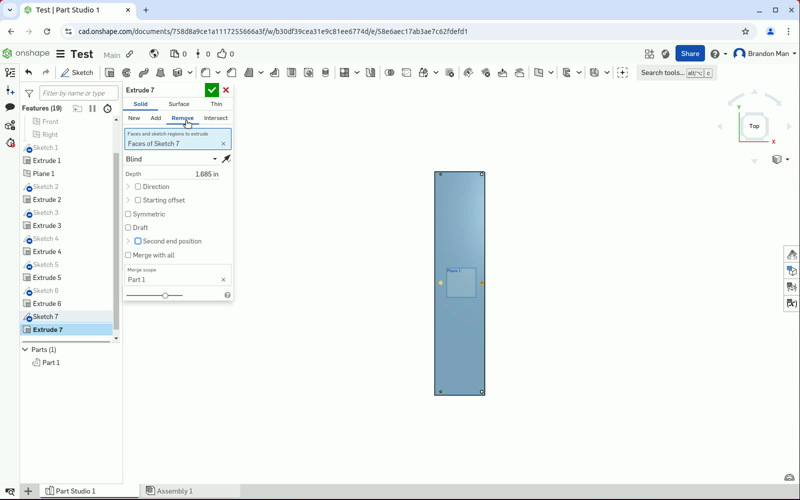
key(space)
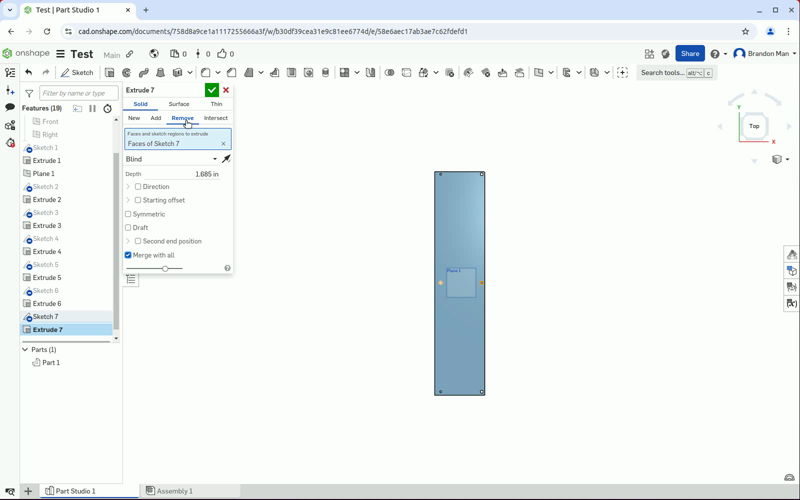
key(enter)
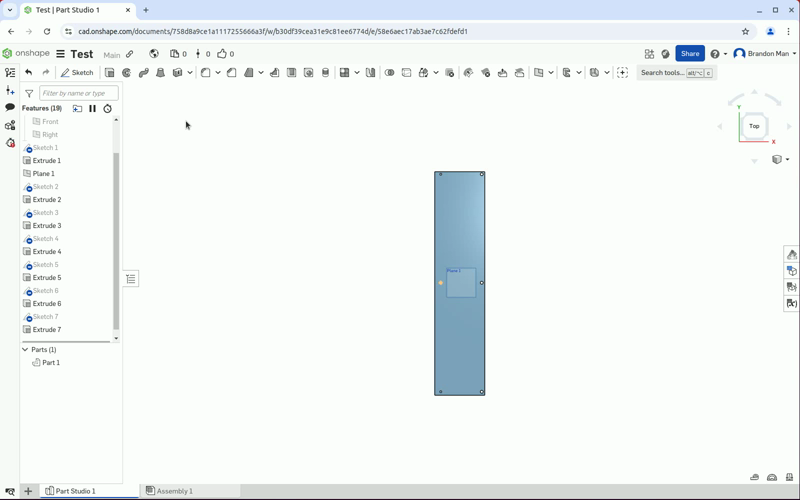
key(shift+h)
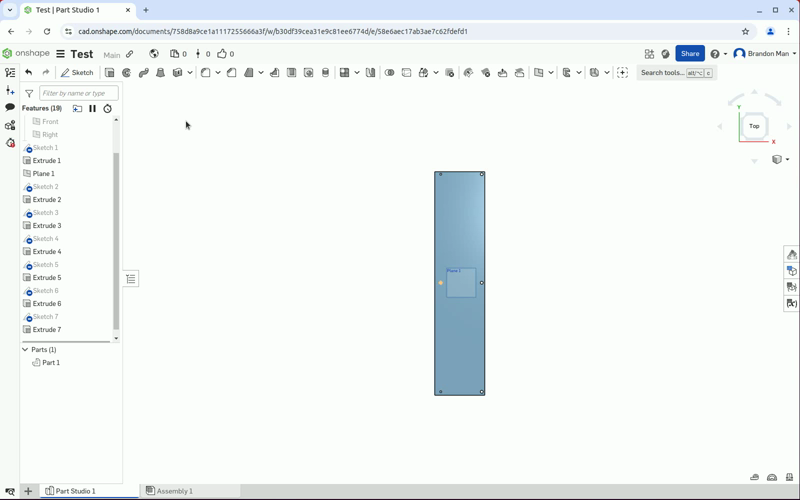
key(shift+h)
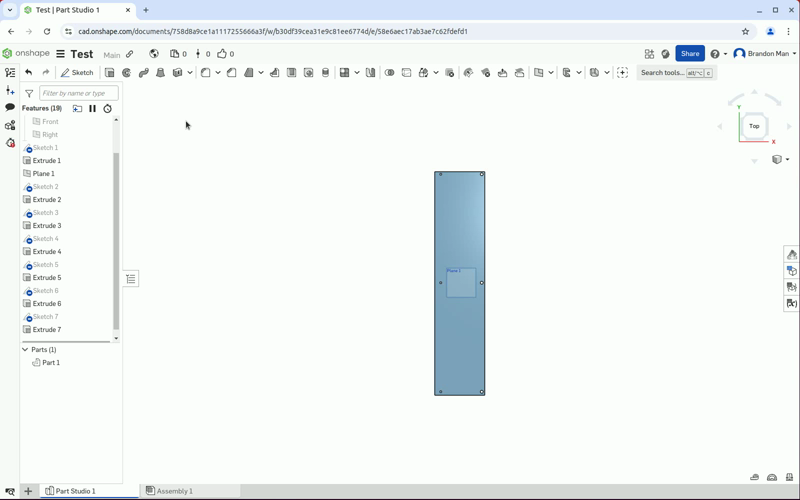
mouse_move(69, 150)
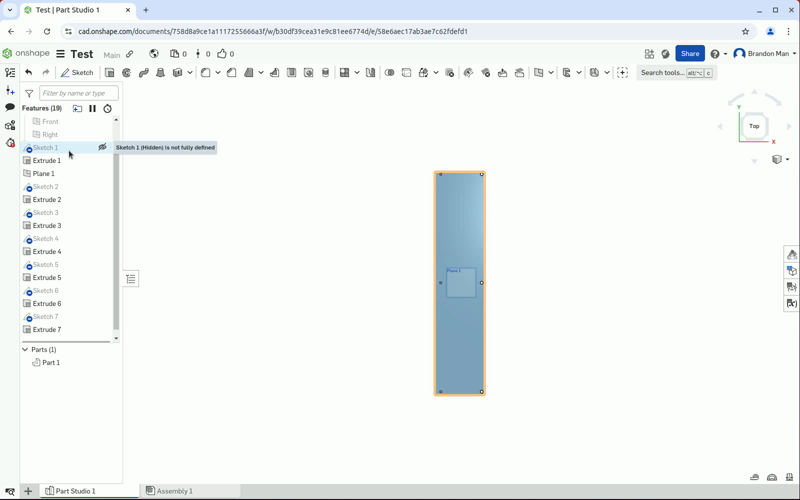
click(69, 150)
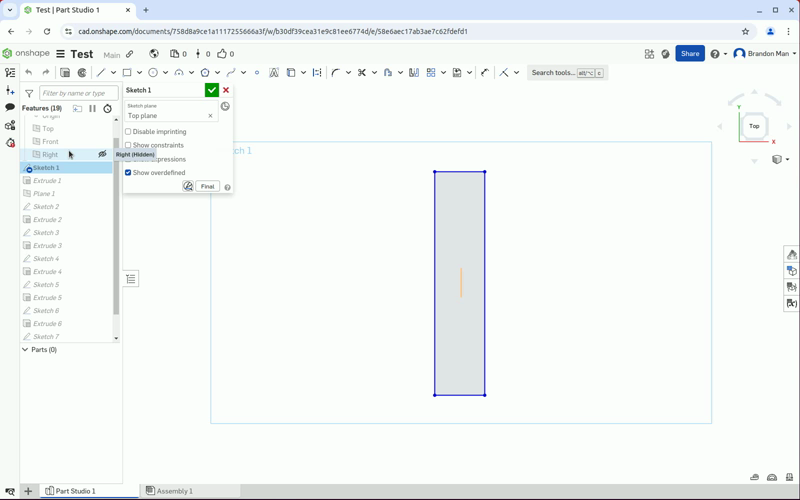
mouse_move(229, 92)
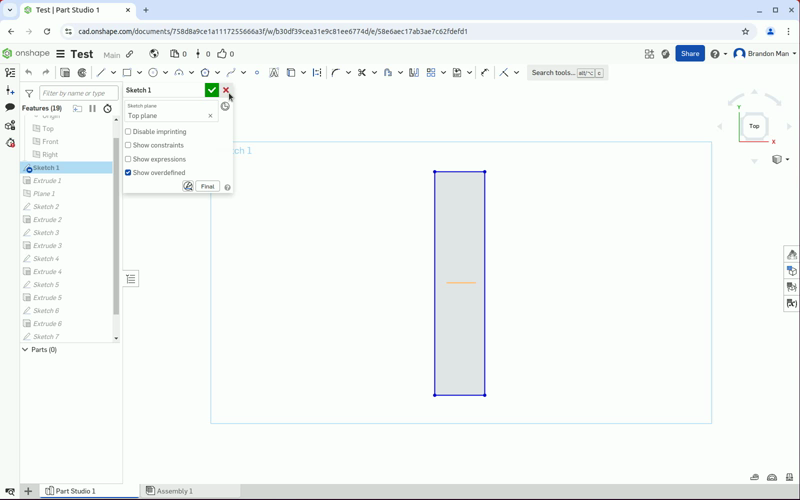
click(229, 92)
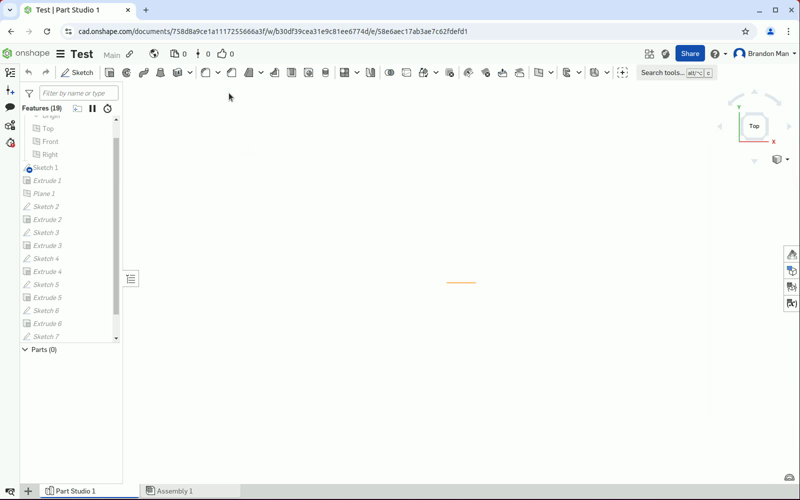
key(shift+s)
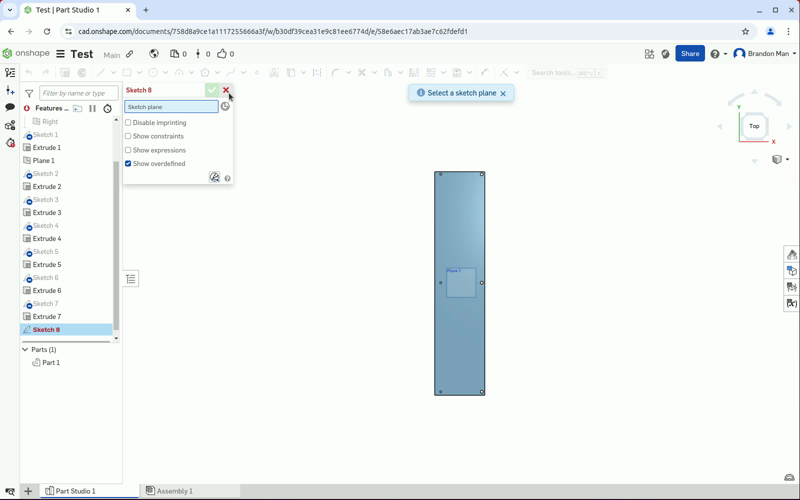
mouse_move(69, 163)
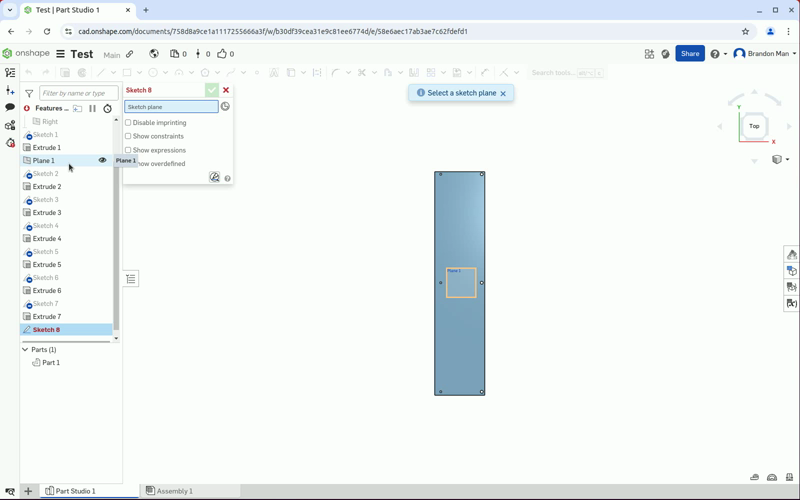
click(69, 163)
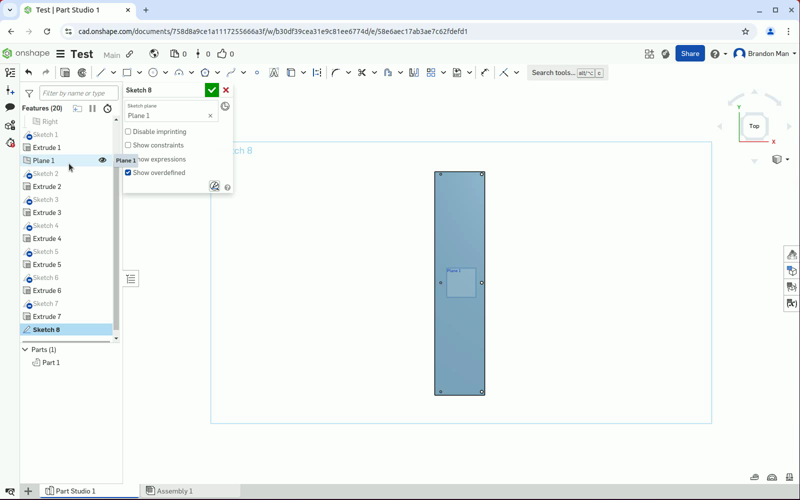
mouse_move(73, 352)
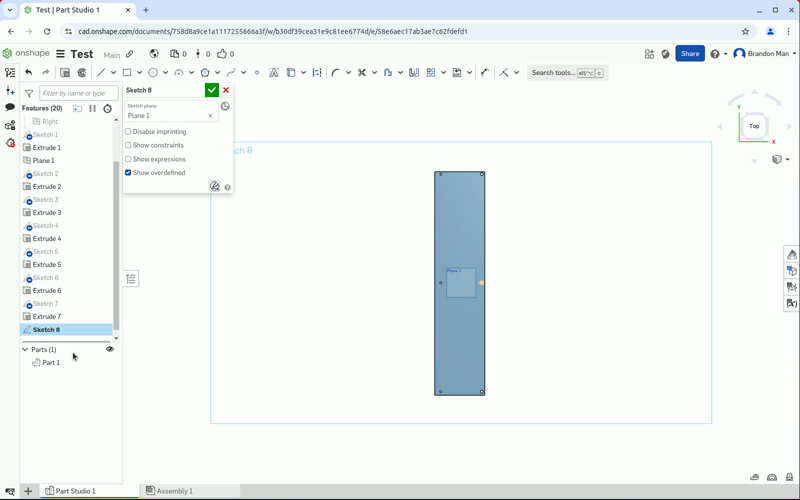
key(y)
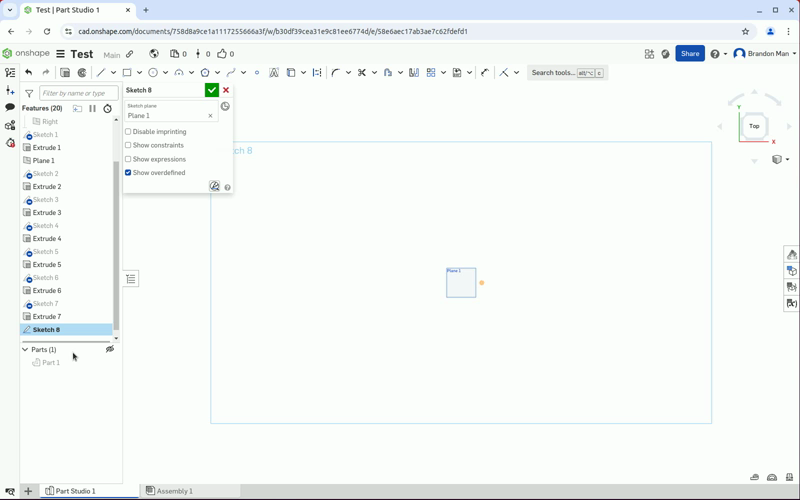
key(c)
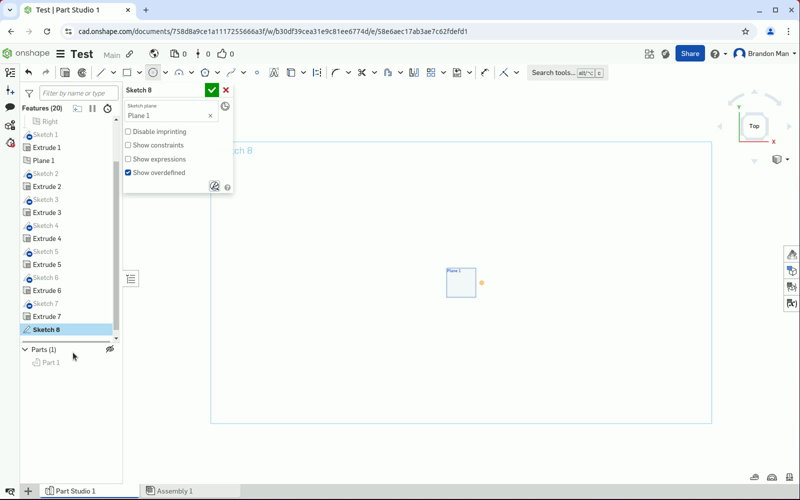
key_down(shift)
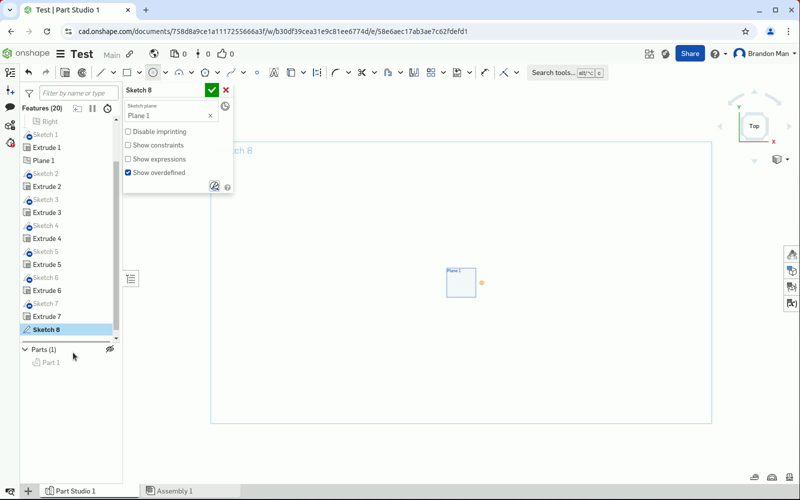
mouse_move(461, 282)
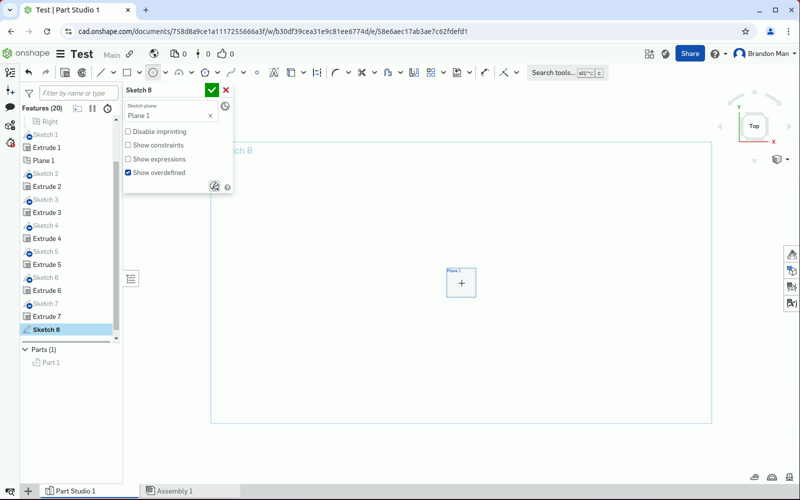
click(461, 282)
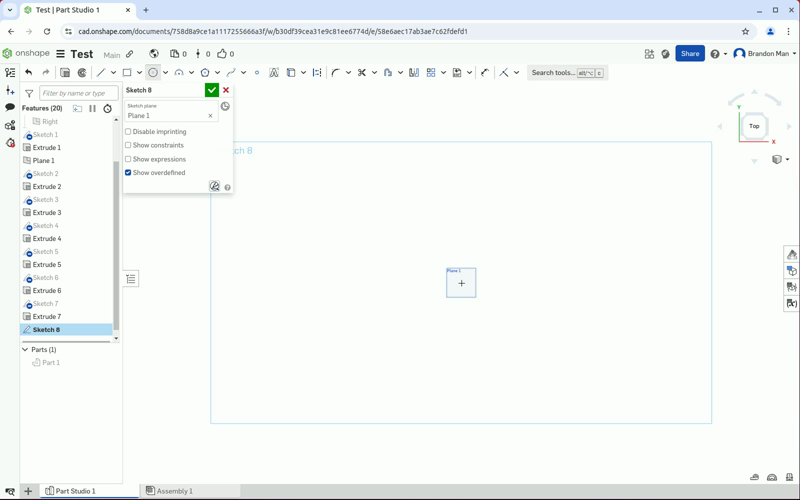
key_up(shift)
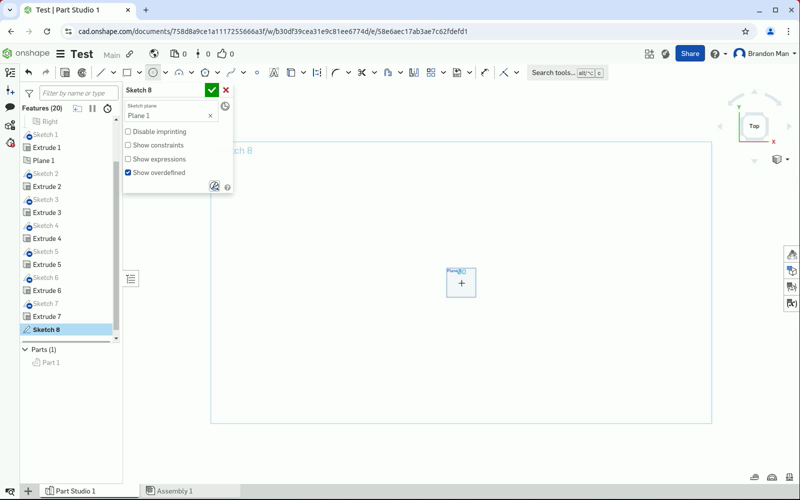
mouse_move(463, 282)
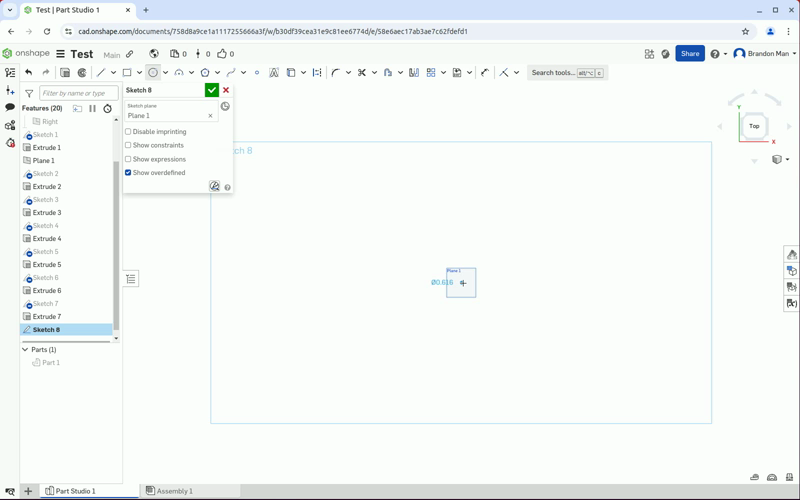
scroll(6)
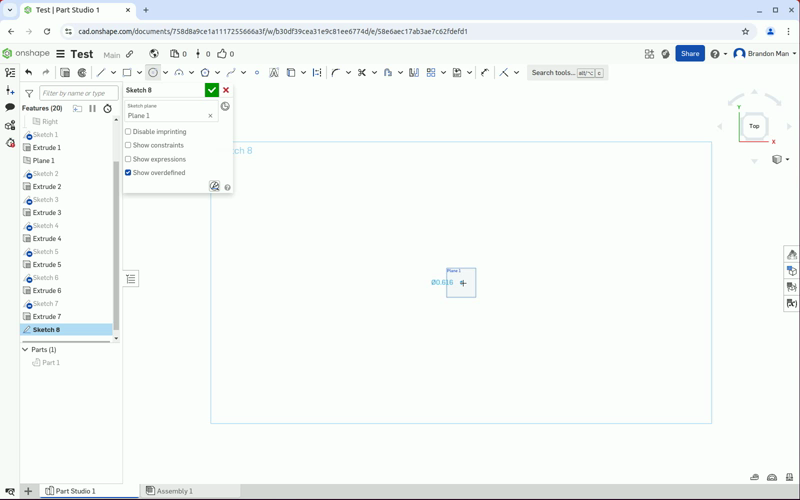
scroll(6)
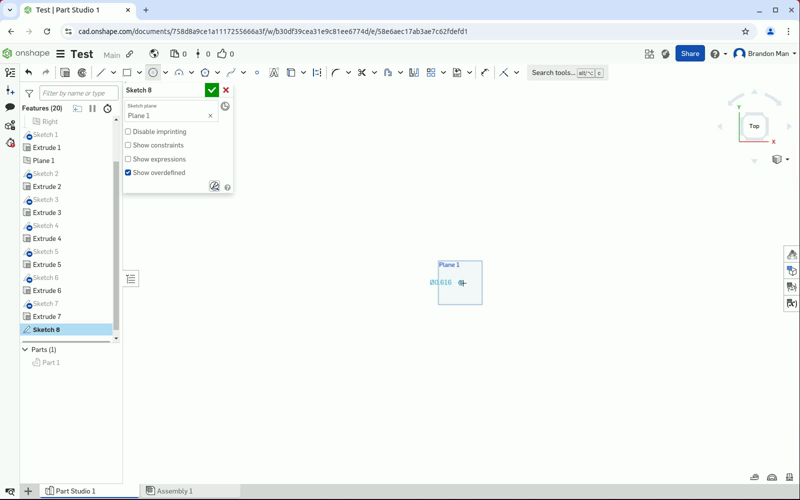
scroll(6)
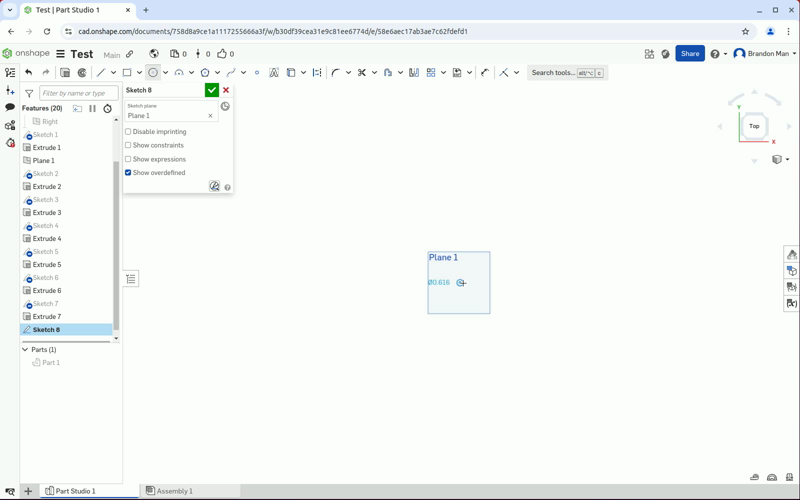
scroll(6)
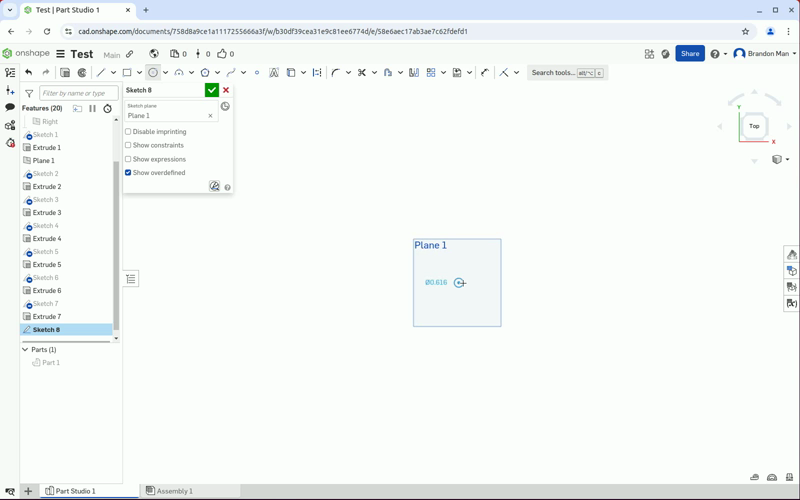
scroll(6)
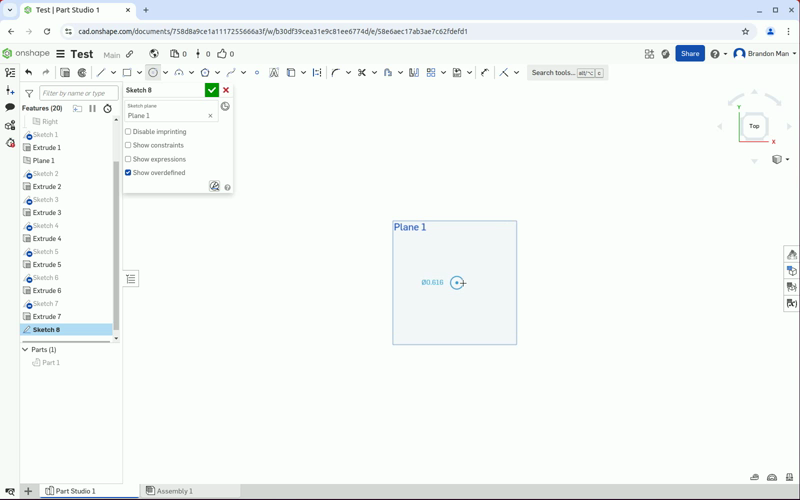
scroll(6)
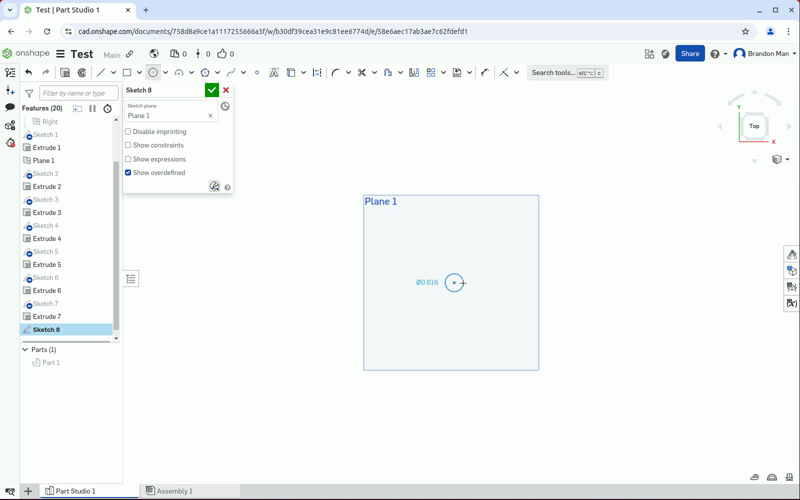
scroll(6)
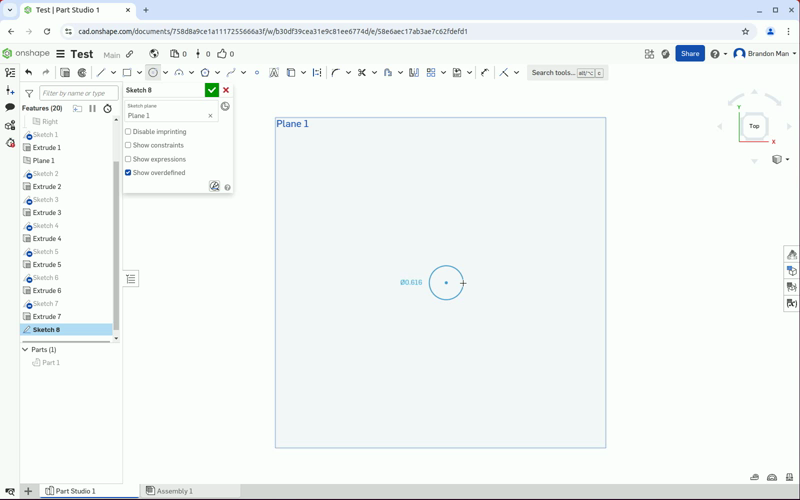
click(463, 282)
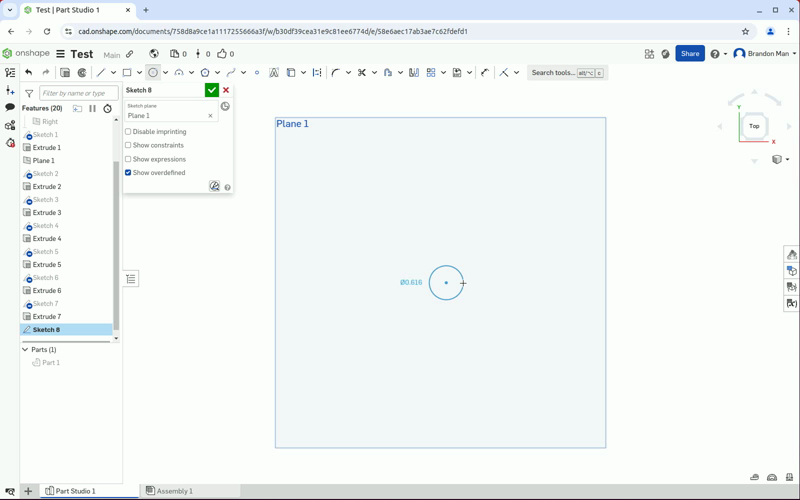
scroll(-6)
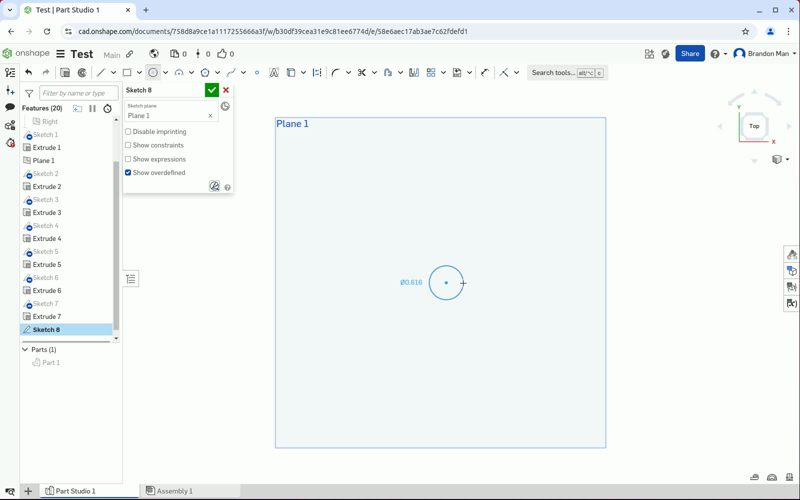
scroll(-6)
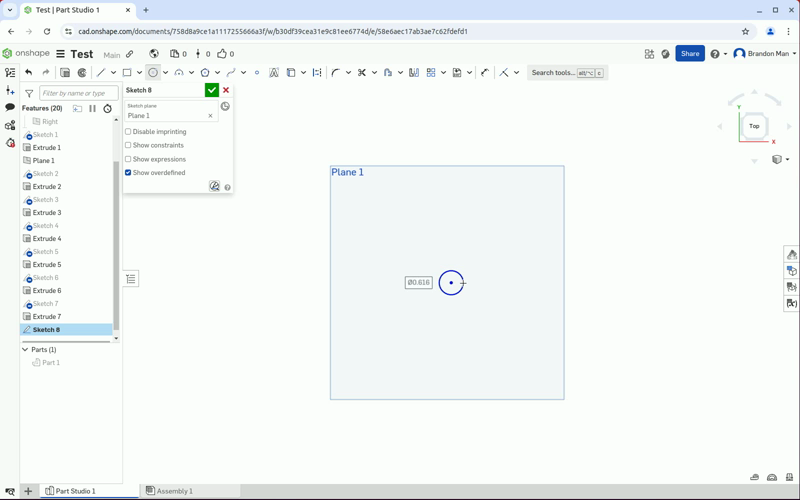
scroll(-6)
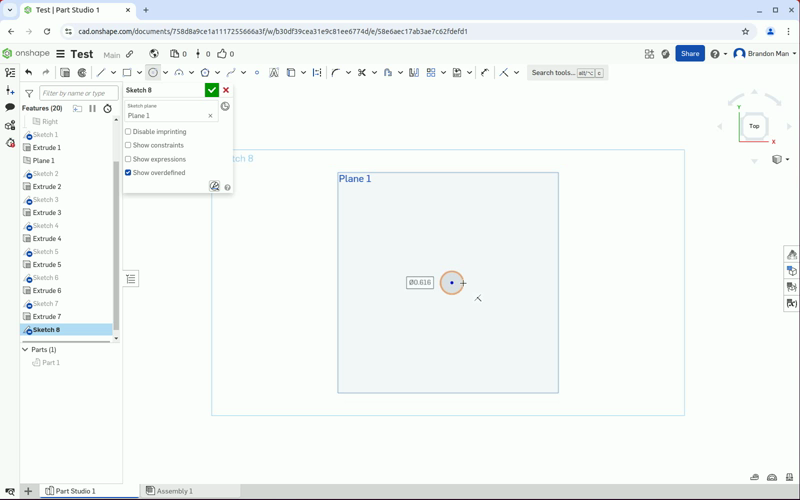
scroll(-6)
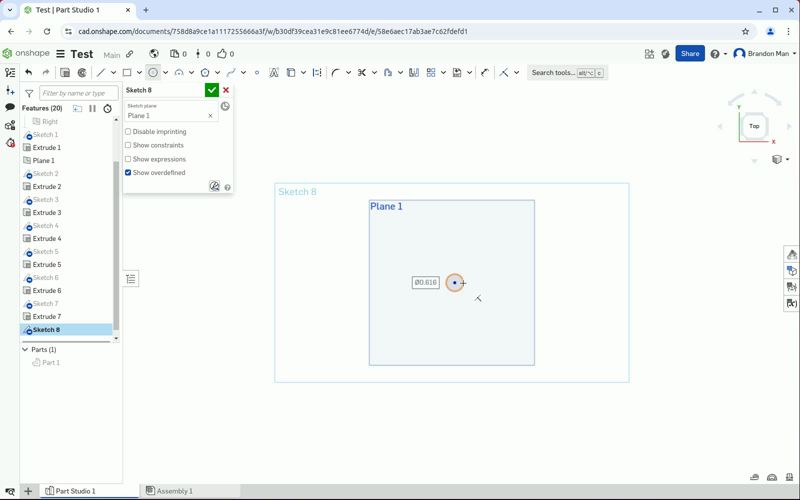
scroll(-6)
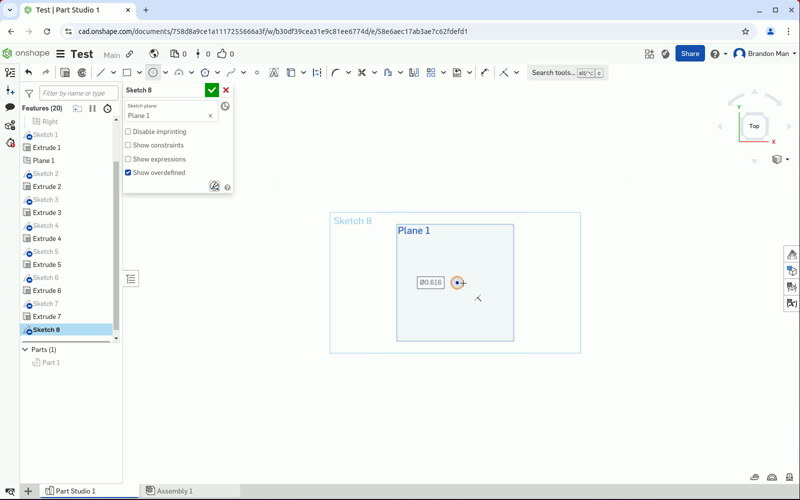
scroll(-6)
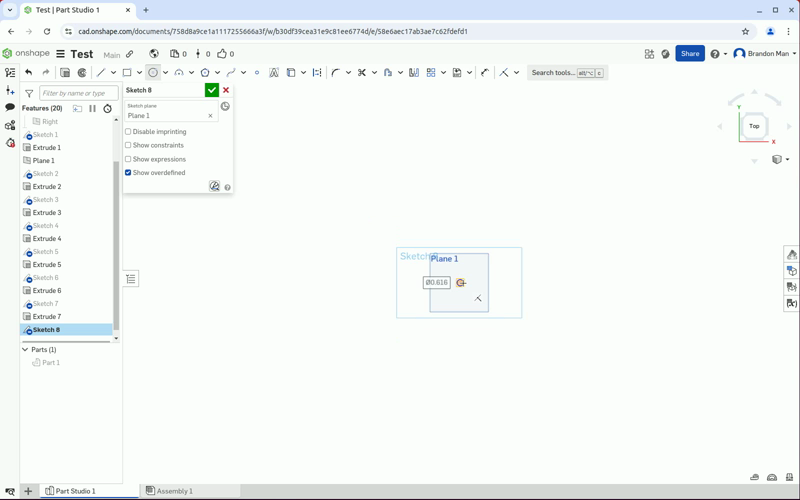
scroll(-6)
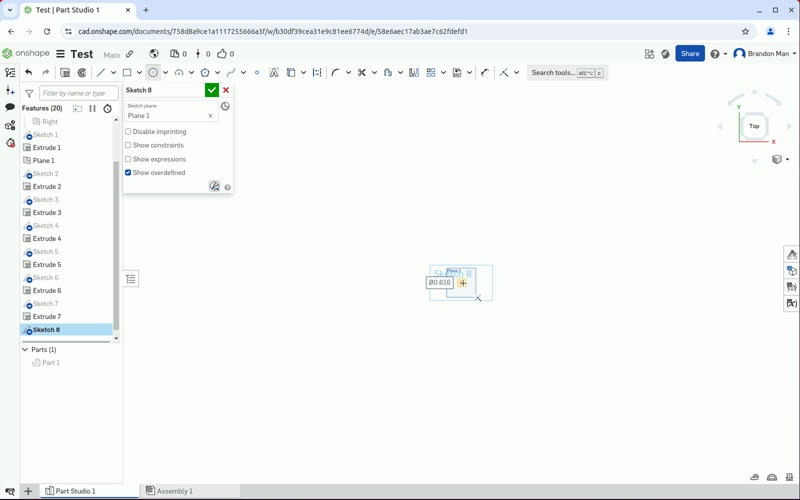
key(esc)
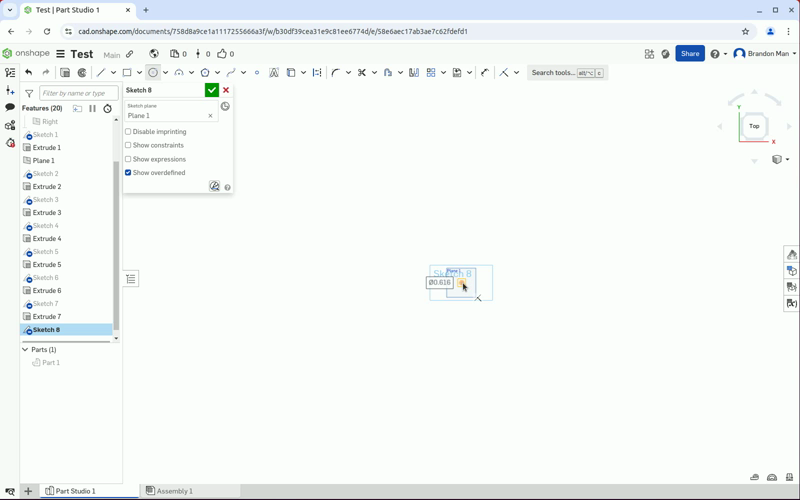
mouse_move(462, 283)
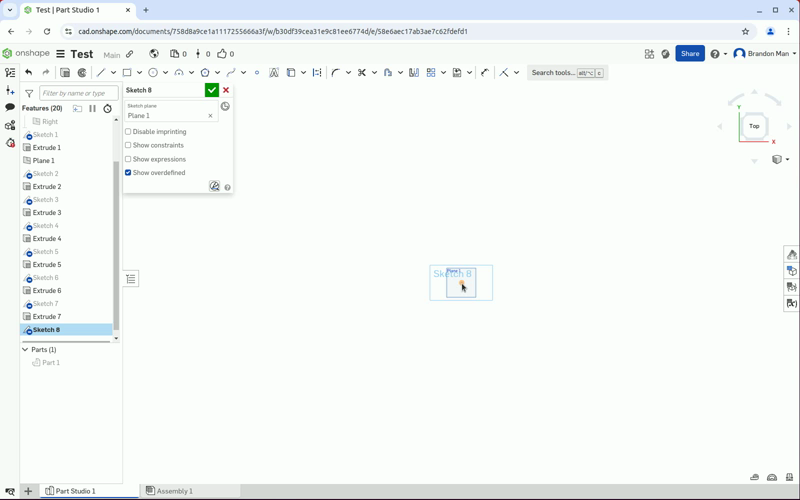
scroll(6)
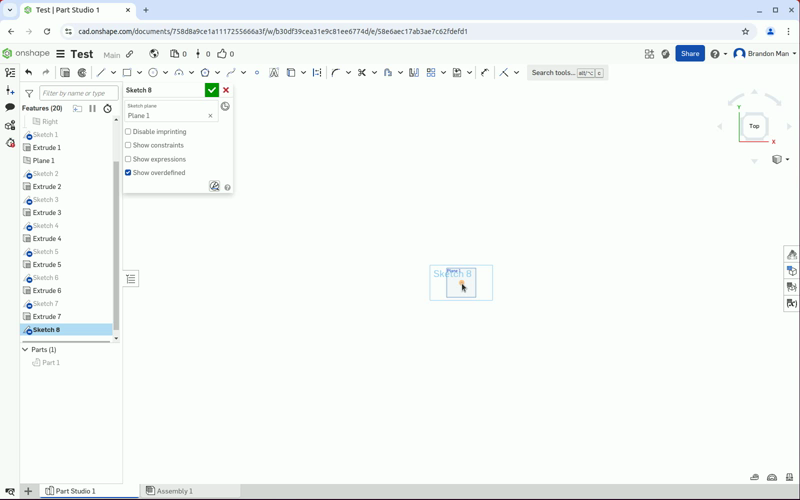
scroll(6)
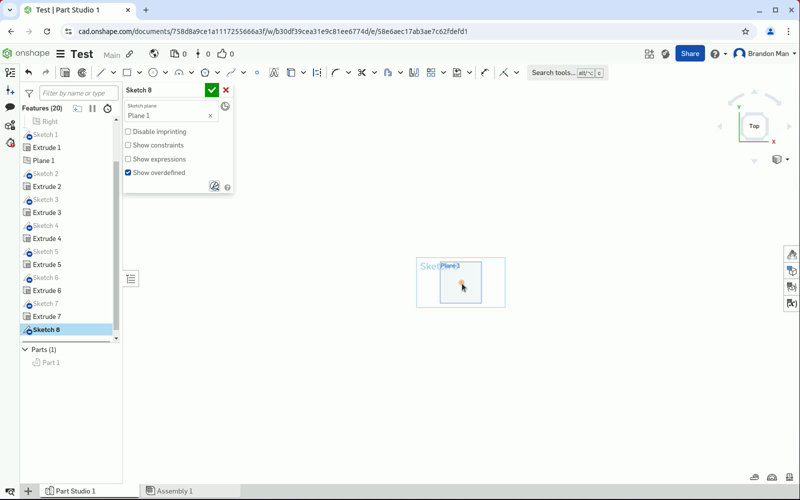
scroll(6)
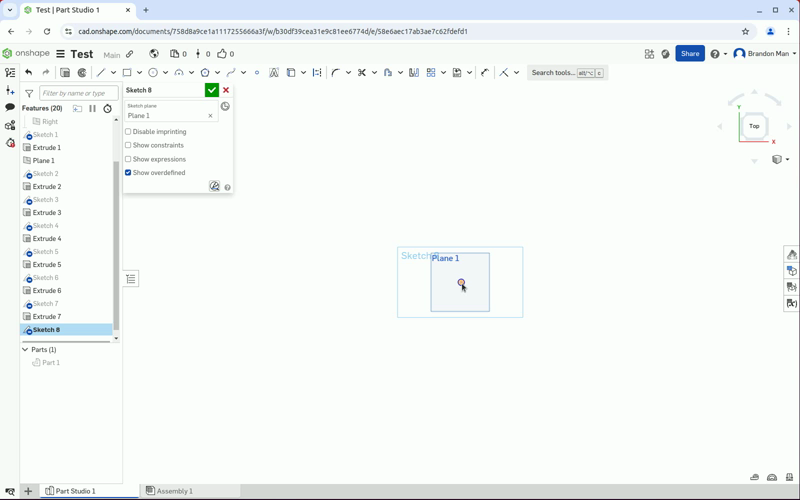
scroll(6)
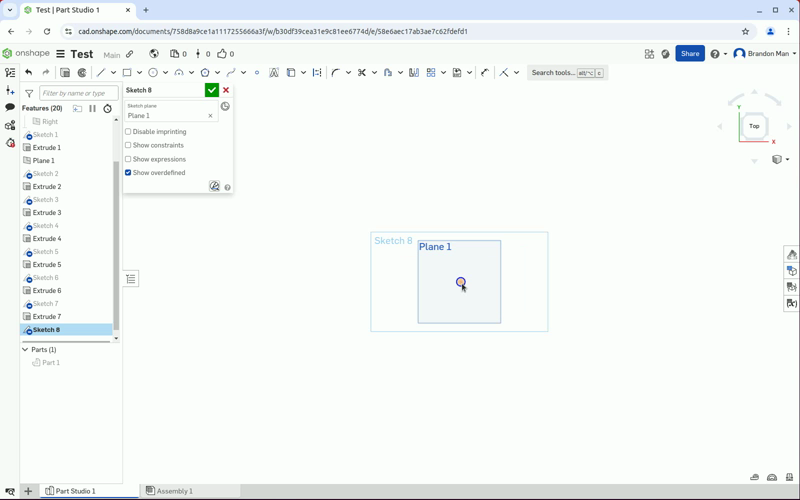
scroll(6)
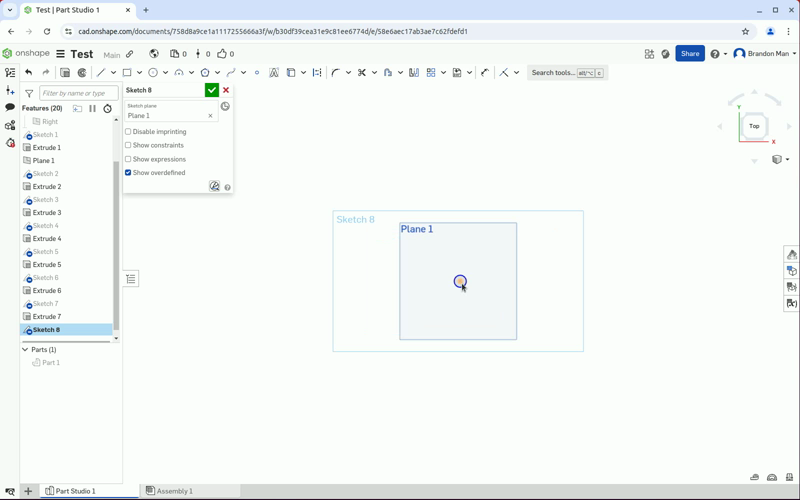
scroll(6)
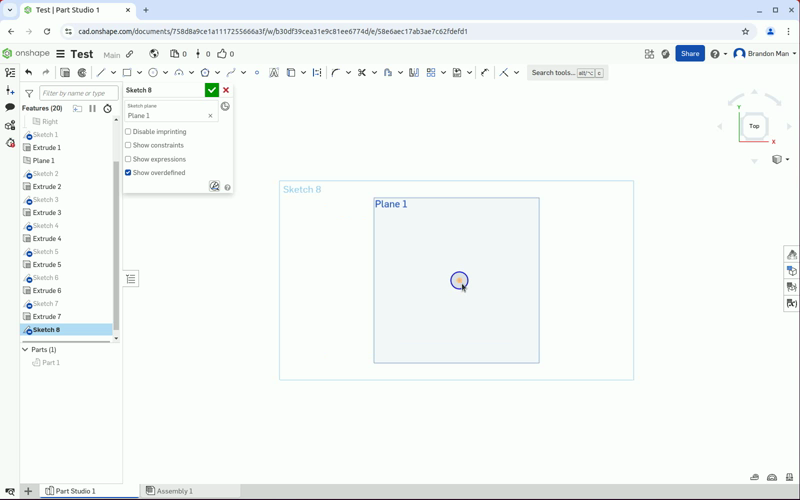
scroll(6)
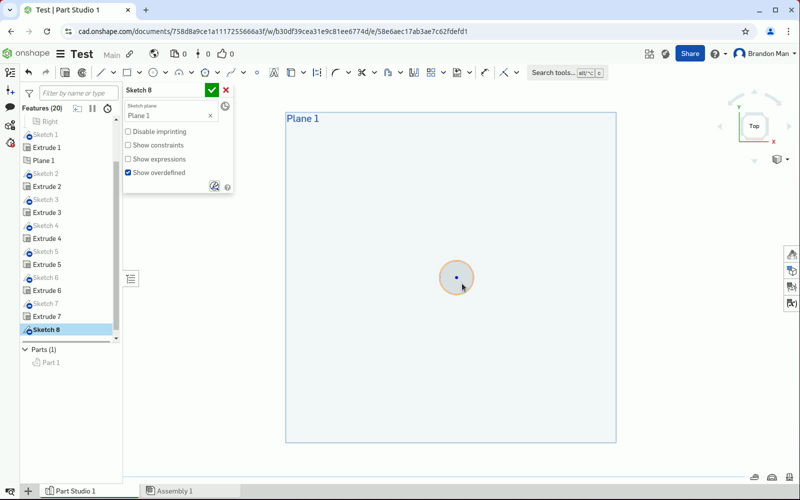
click(462, 283)
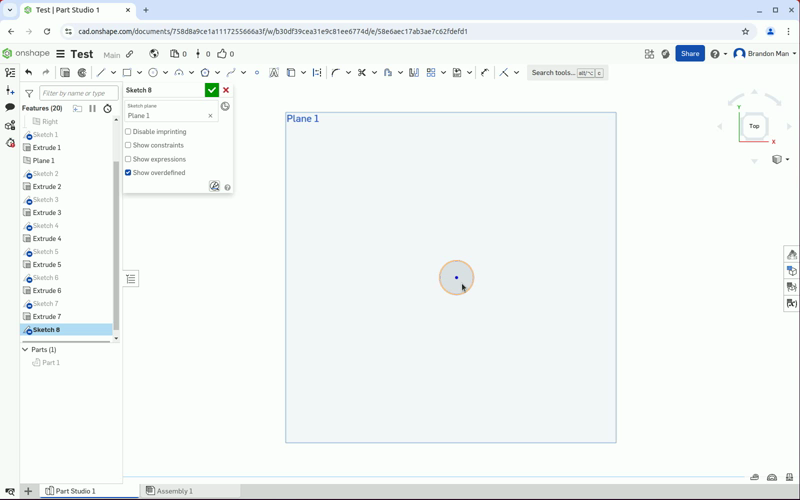
scroll(-6)
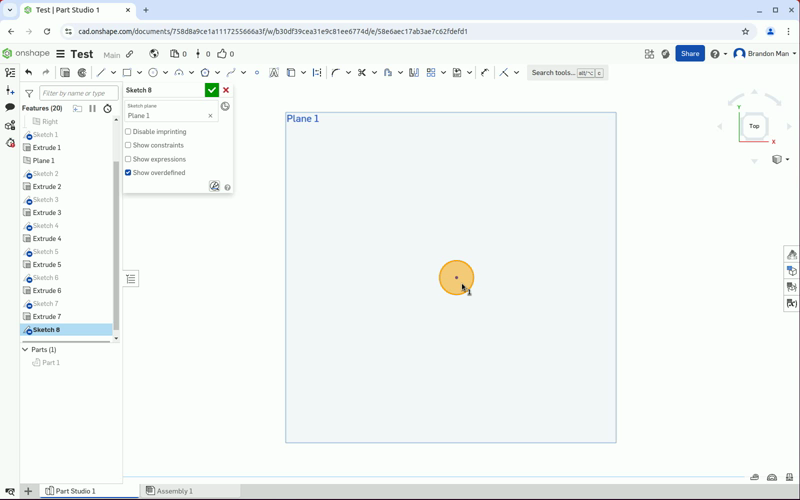
scroll(-6)
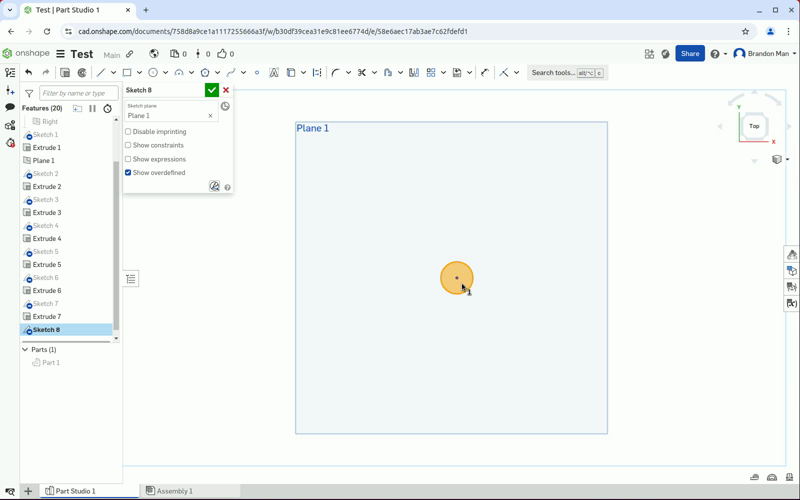
scroll(-6)
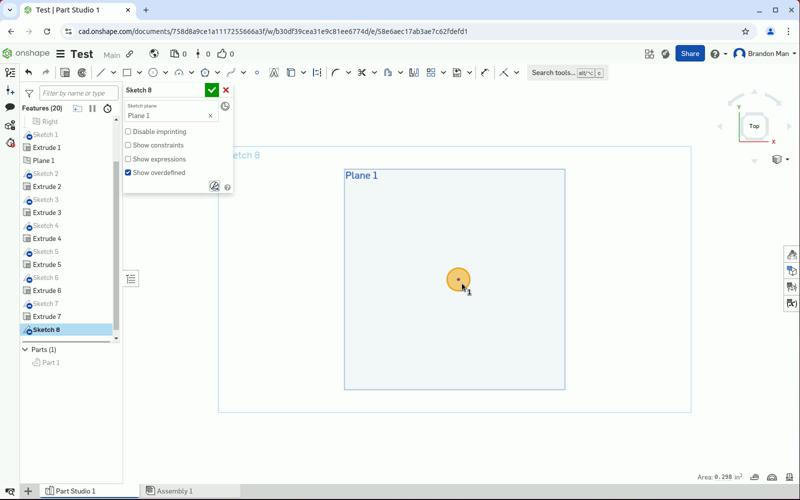
scroll(-6)
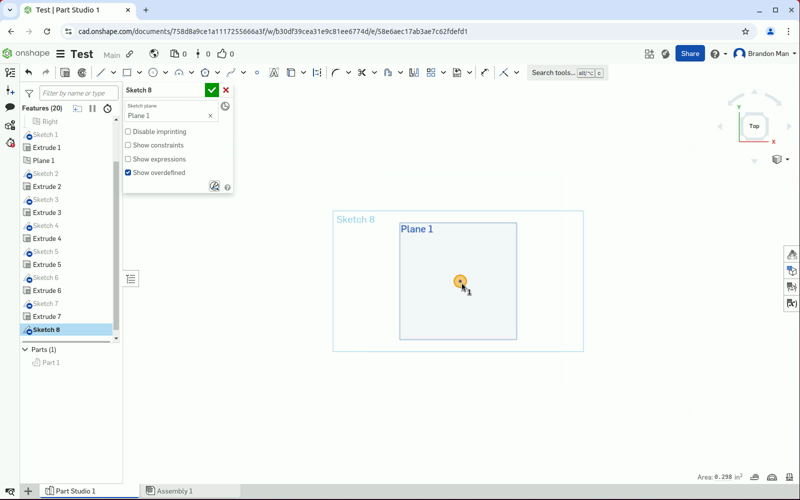
scroll(-6)
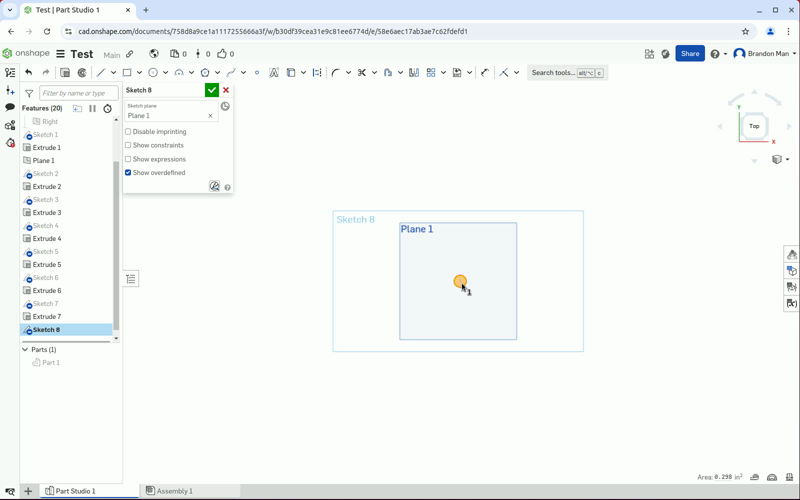
scroll(-6)
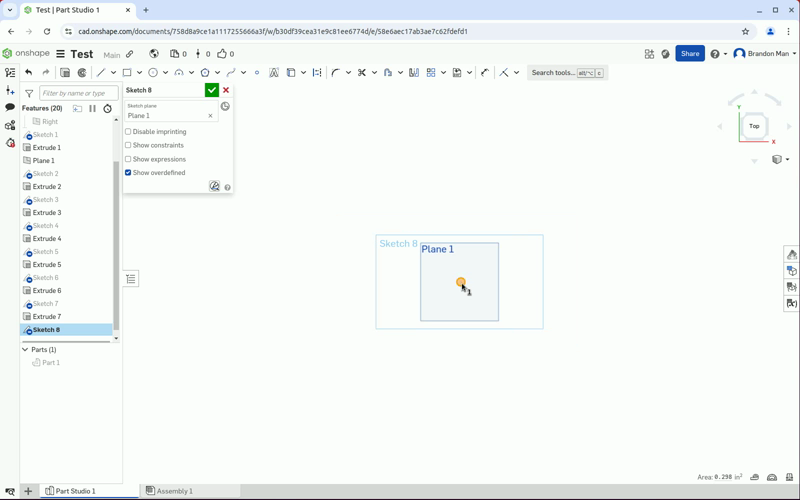
scroll(-6)
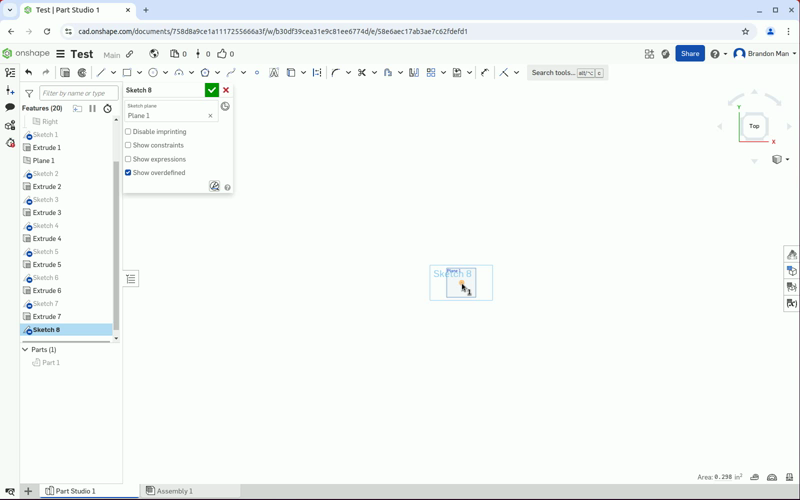
mouse_move(73, 352)
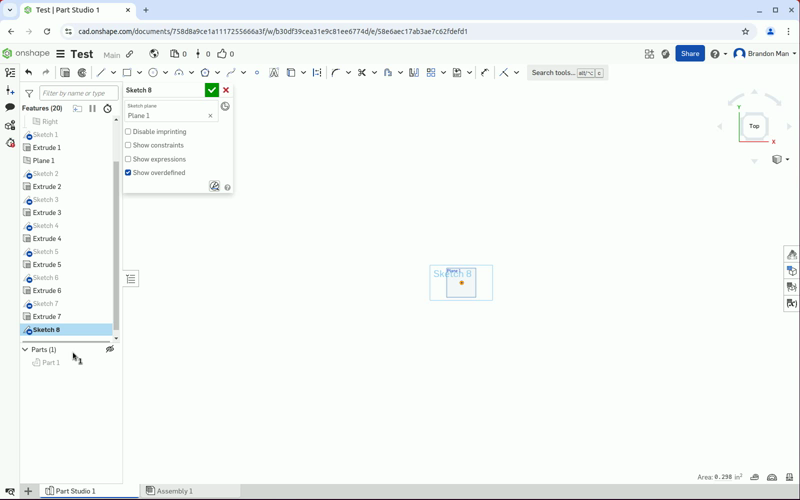
key(shift+y)
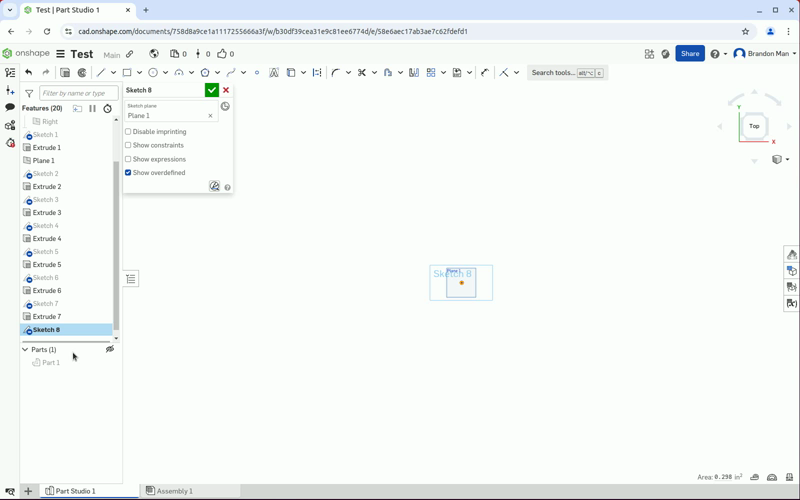
key(shift+e)
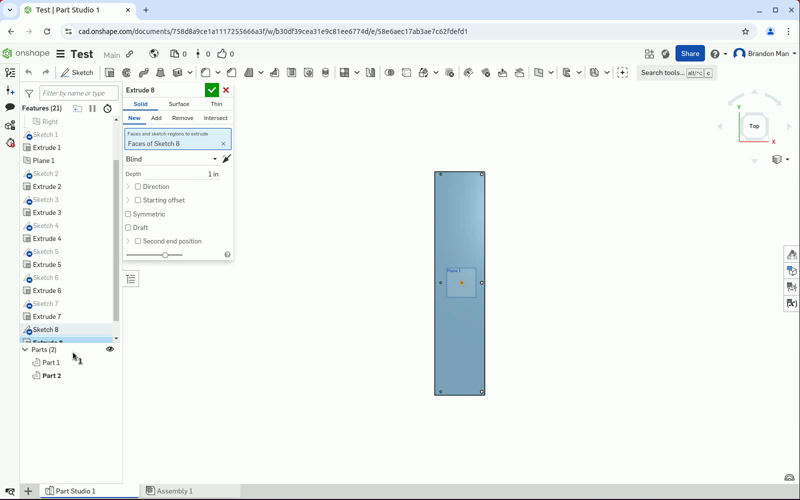
mouse_move(143, 106)
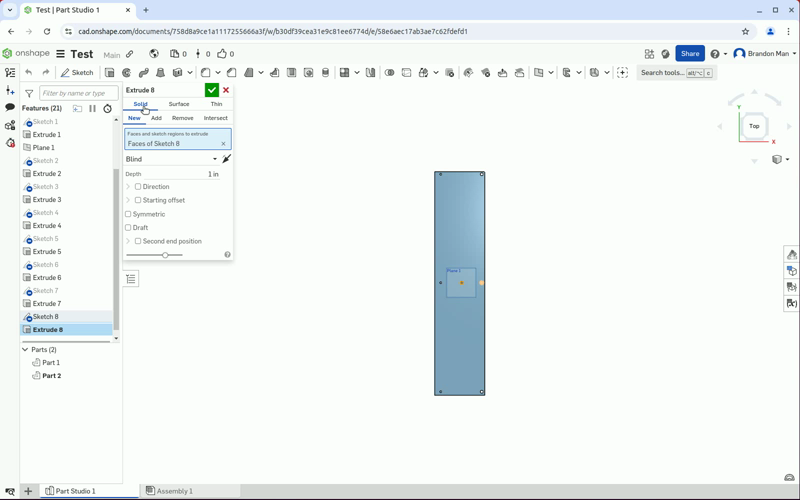
click(143, 106)
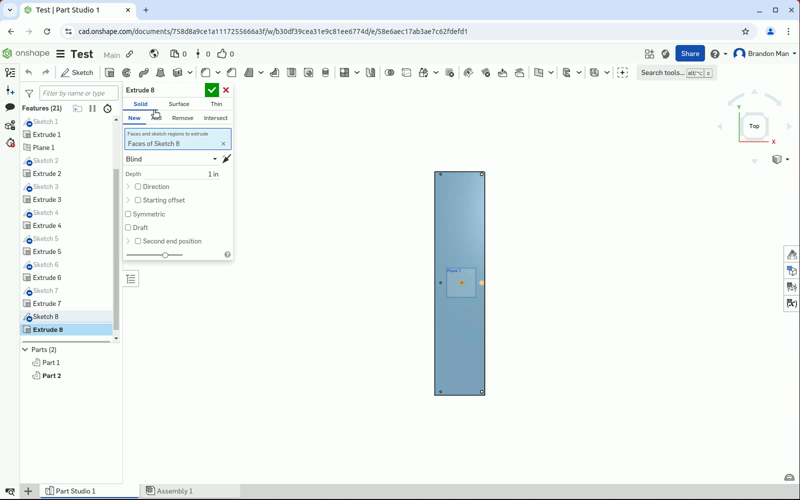
mouse_move(186, 120)
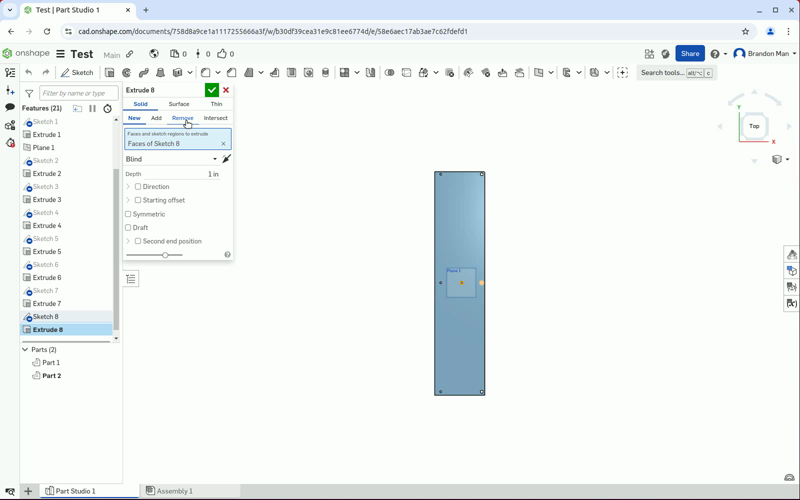
click(186, 120)
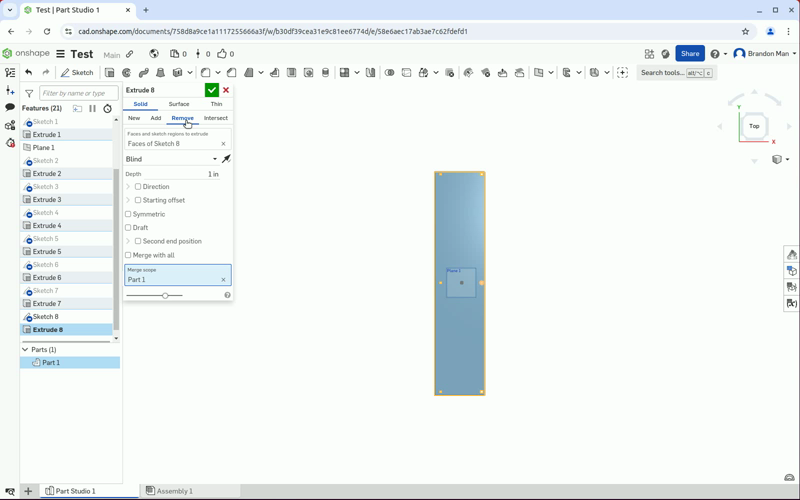
key(tab, 4)
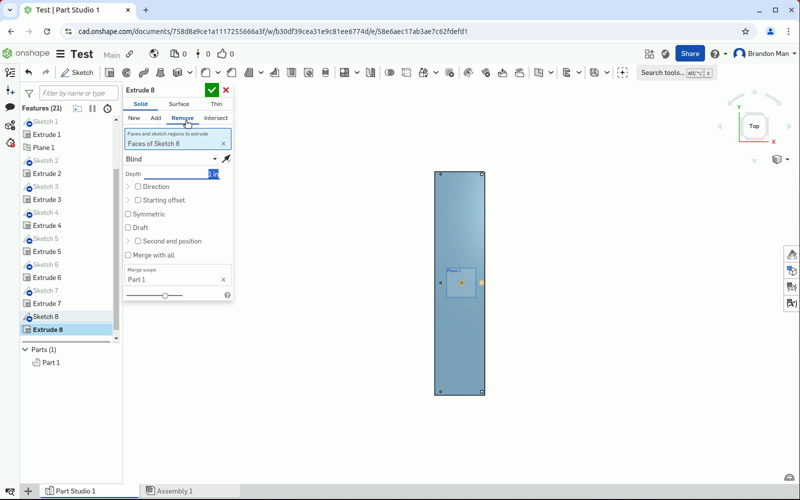
text(1.685)
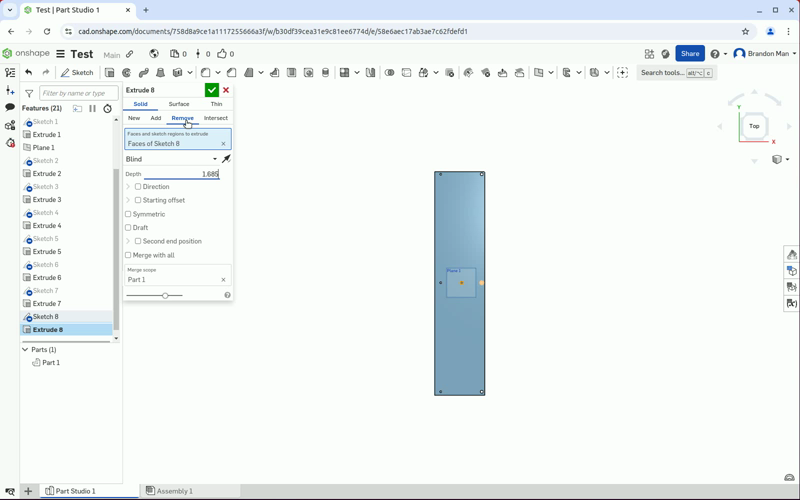
key(tab, 6)
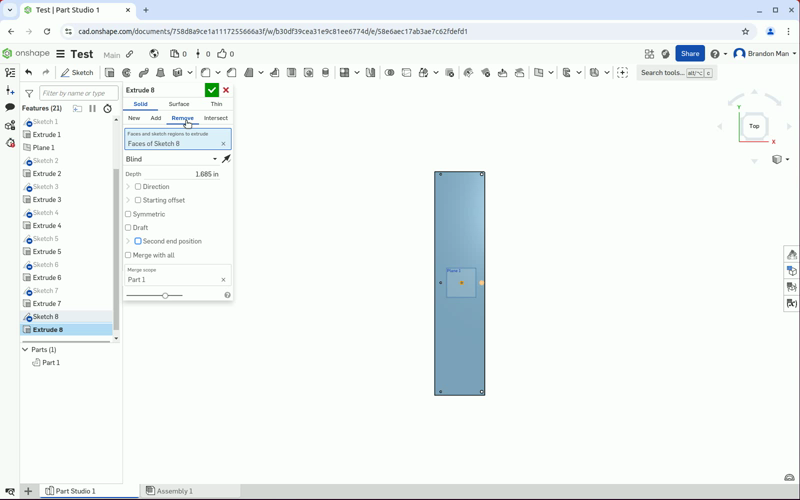
key(space)
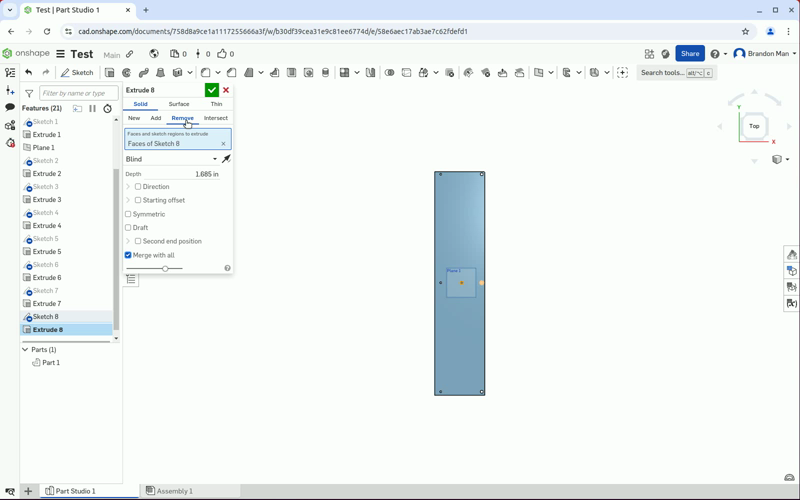
key(enter)
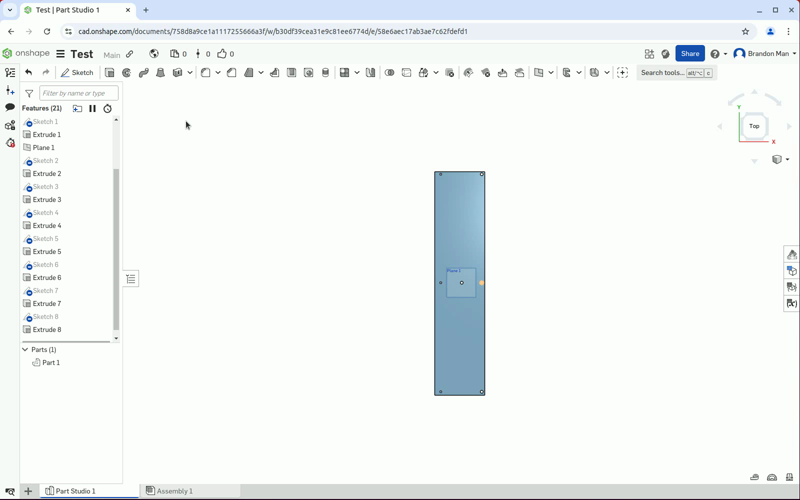
key(shift+h)
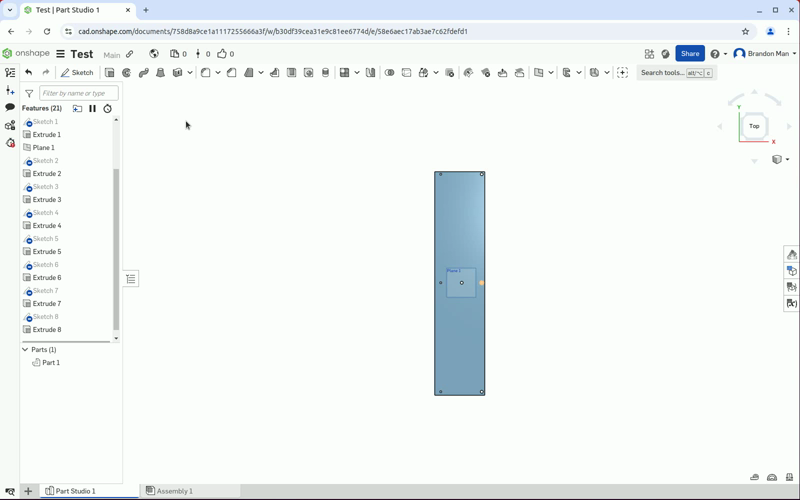
key(shift+h)
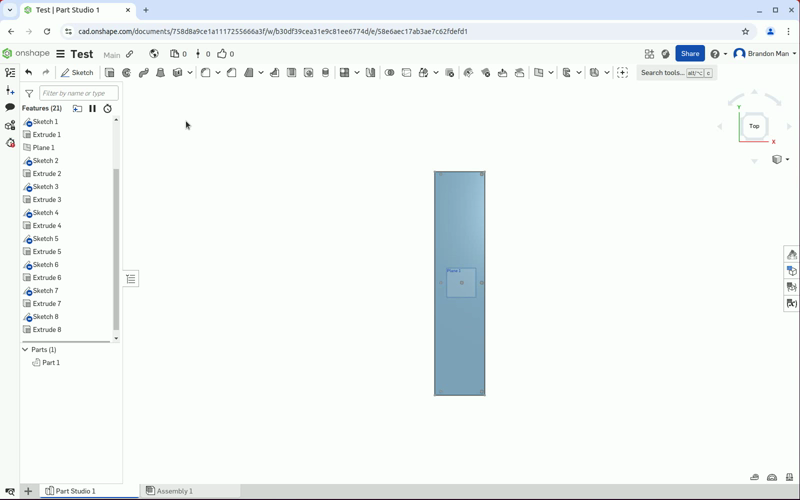
key(shift+7)
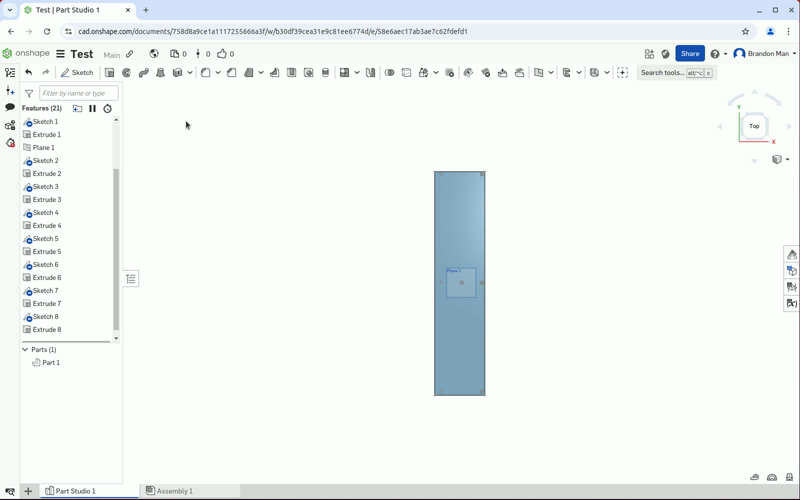
key(up, 3)
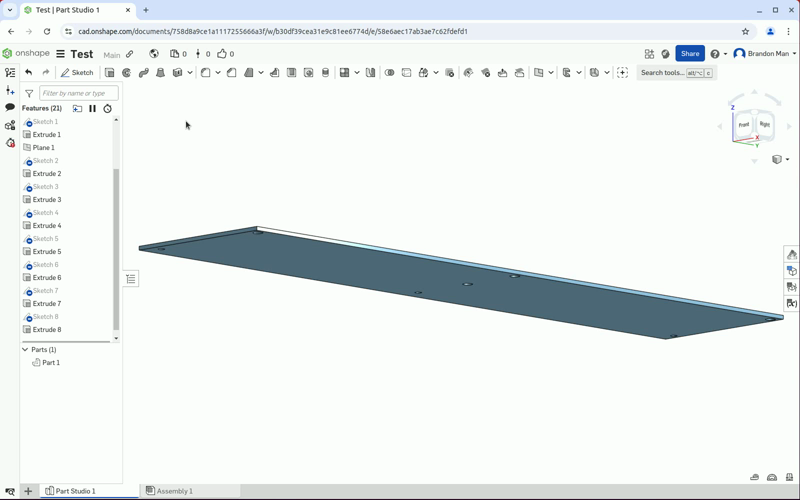
key(left, 3)
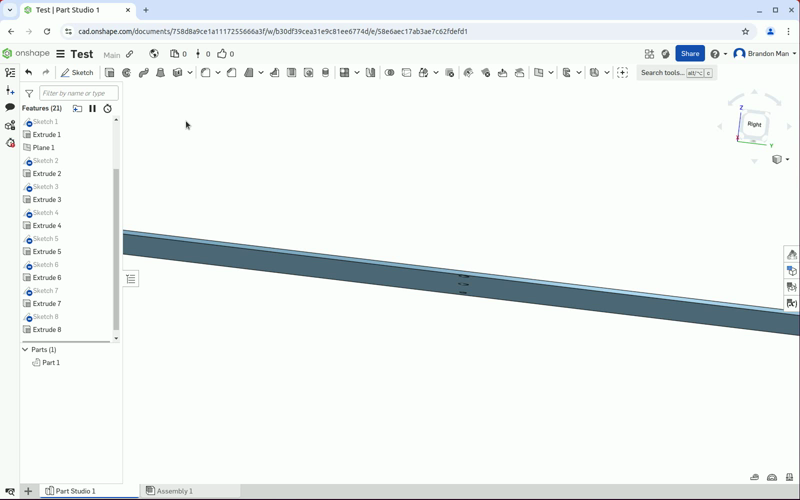
key(right, 3)
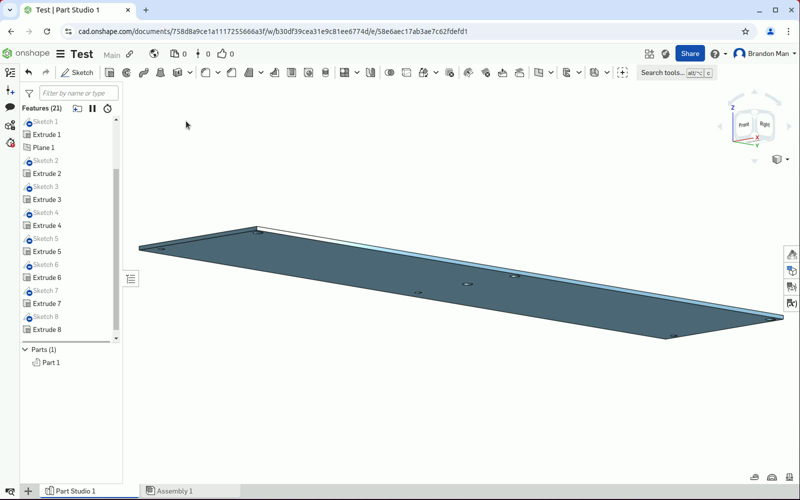
key(down, 3)
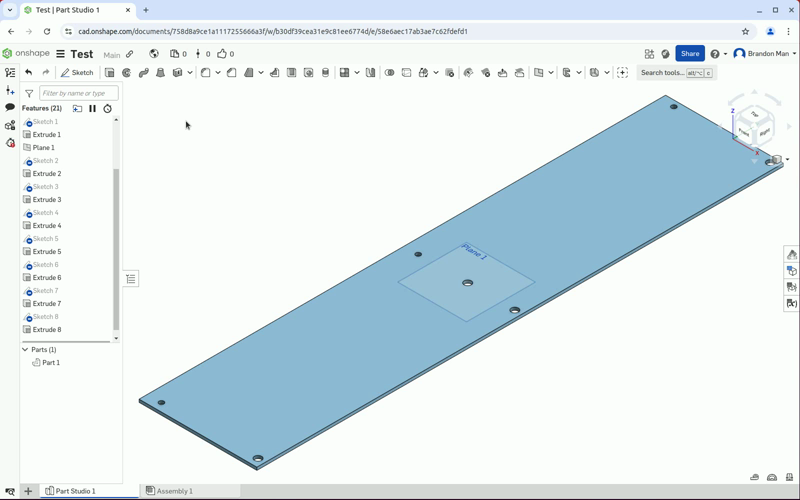
mouse_move(69, 124)
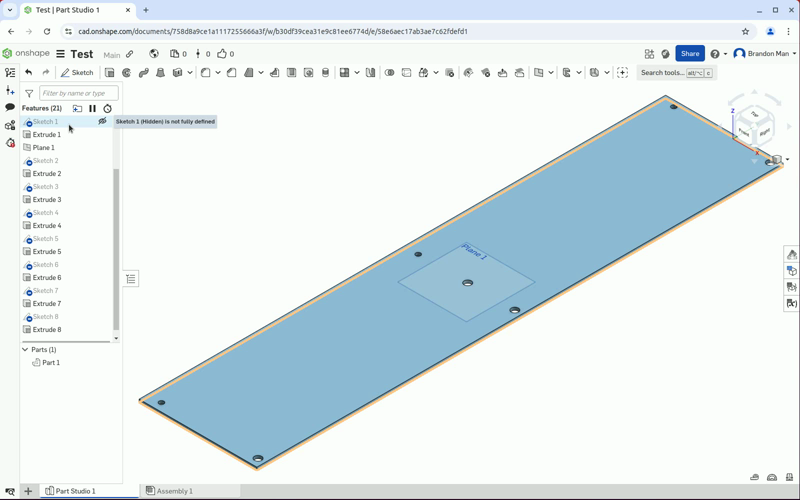
click(69, 124)